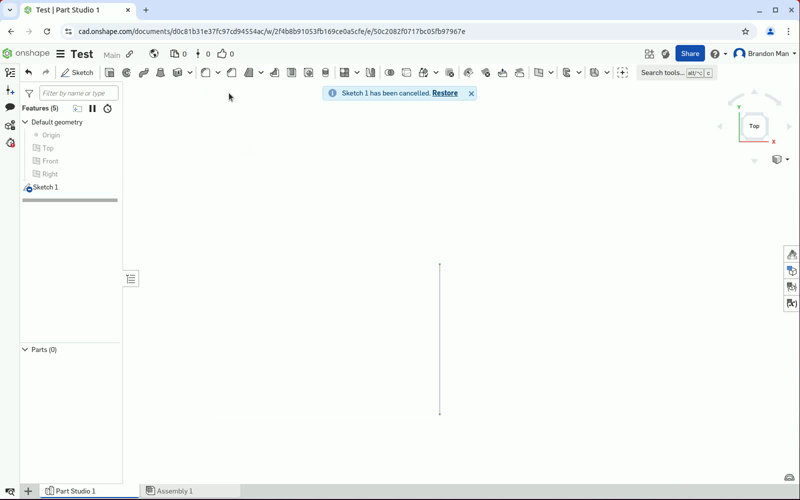
key(shift+h)
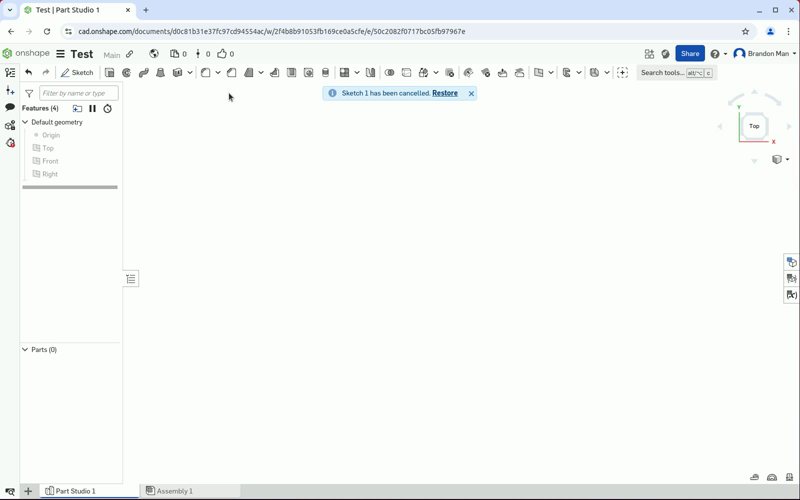
mouse_move(73, 352)
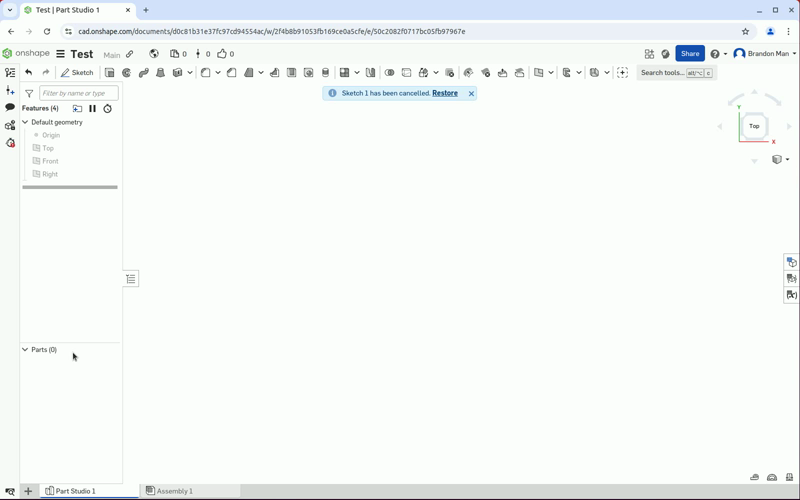
key(y)
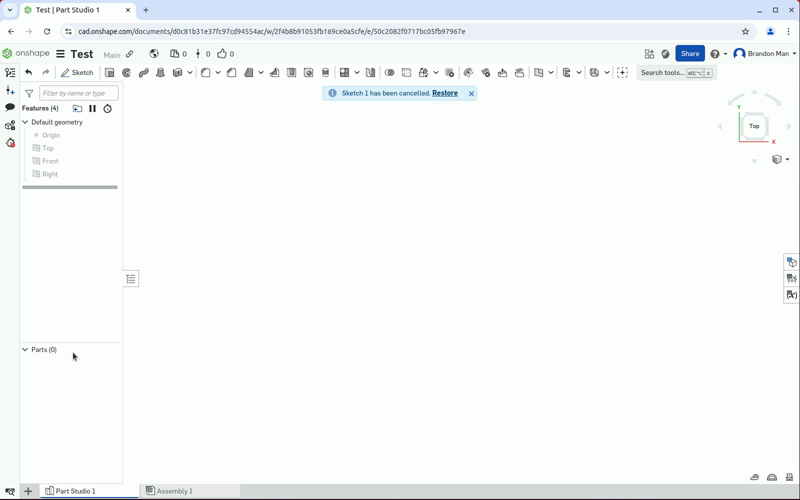
key(shift+p)
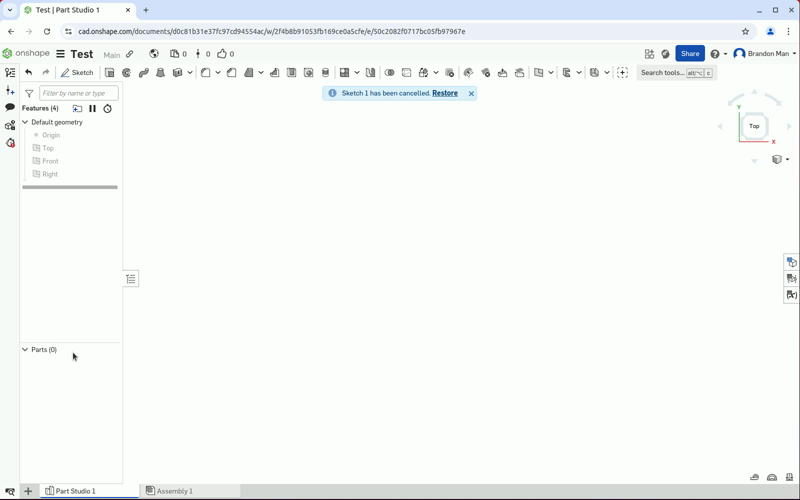
key(space)
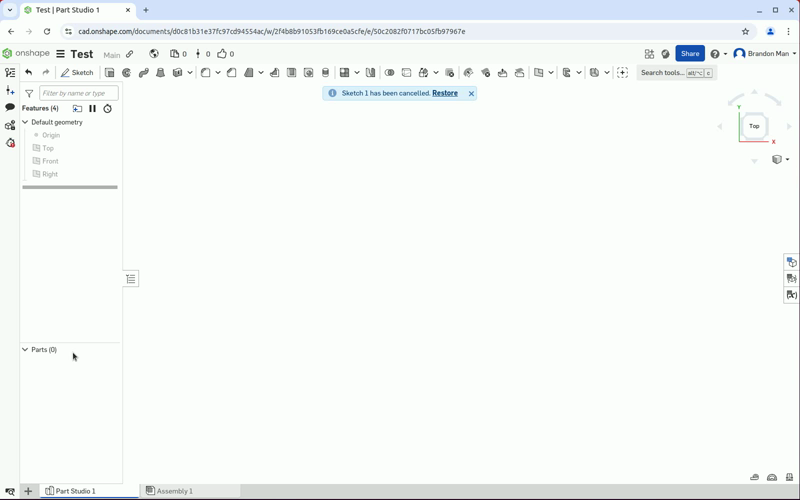
key_down(shift)
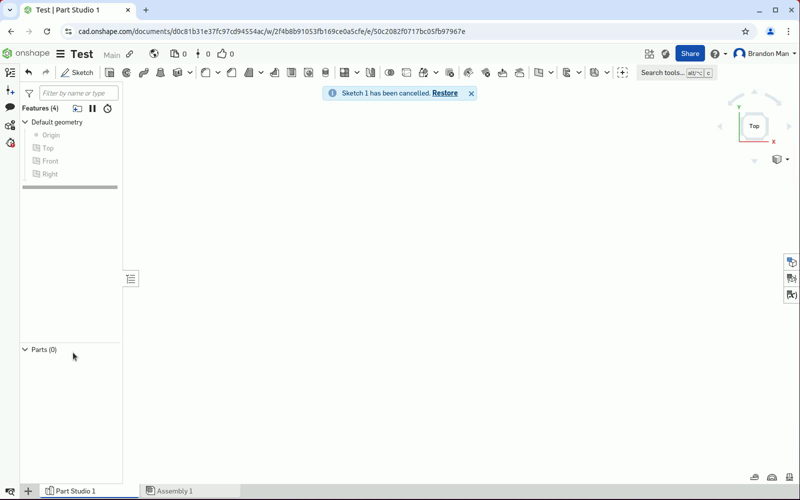
key(up)
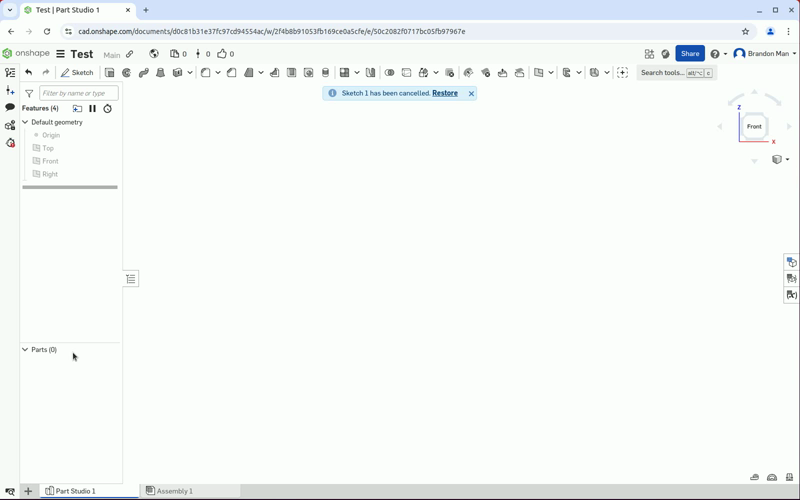
key_up(shift)
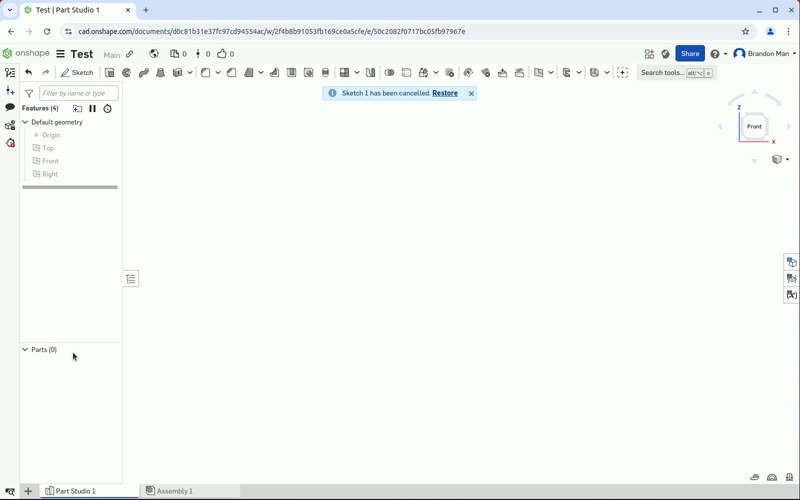
mouse_move(73, 352)
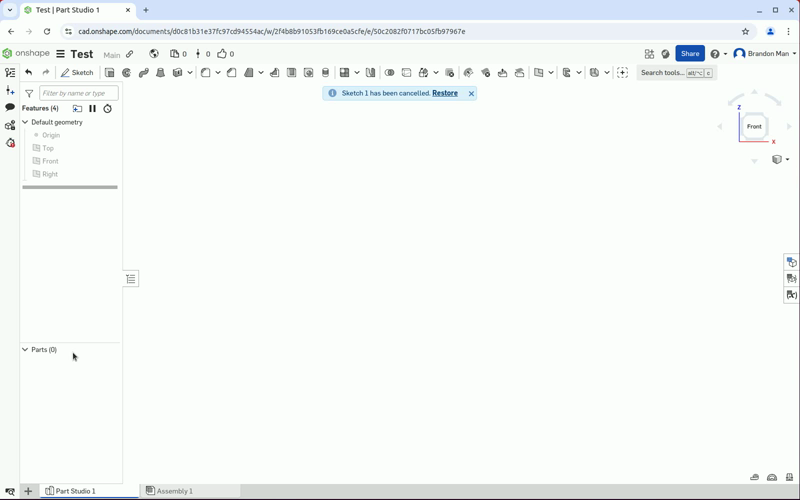
key(shift+y)
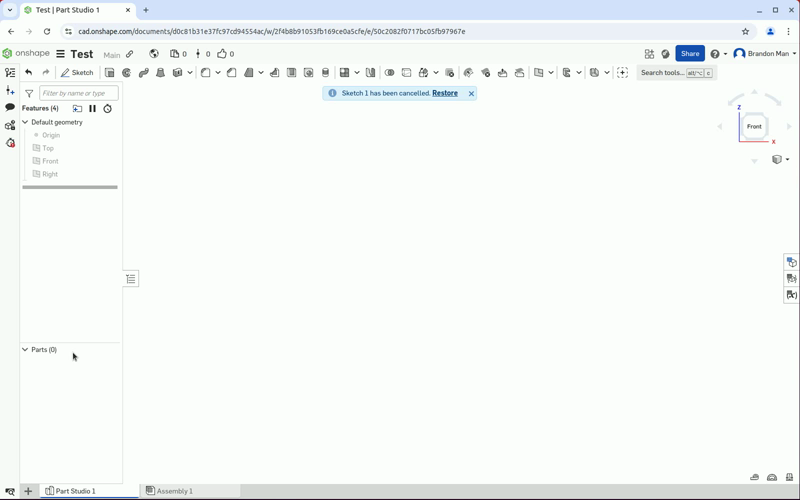
key(shift+s)
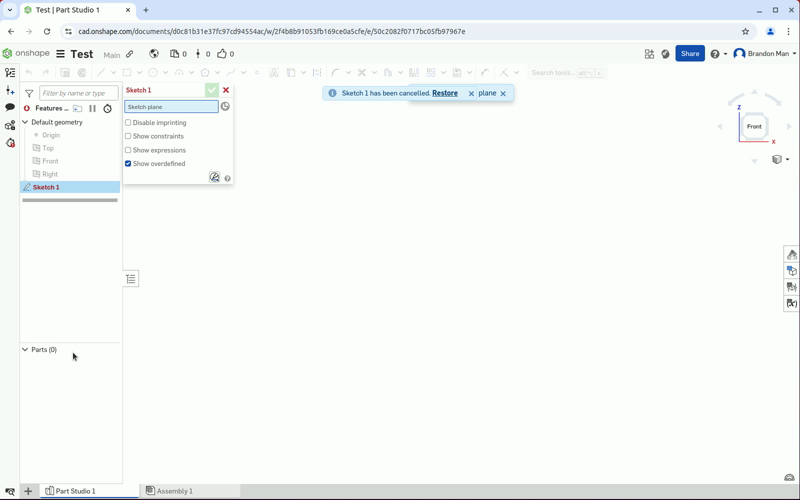
mouse_move(73, 163)
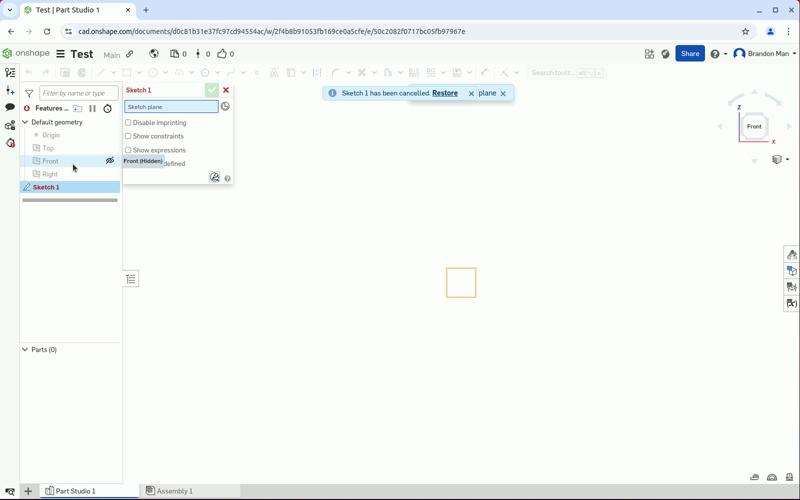
click(73, 163)
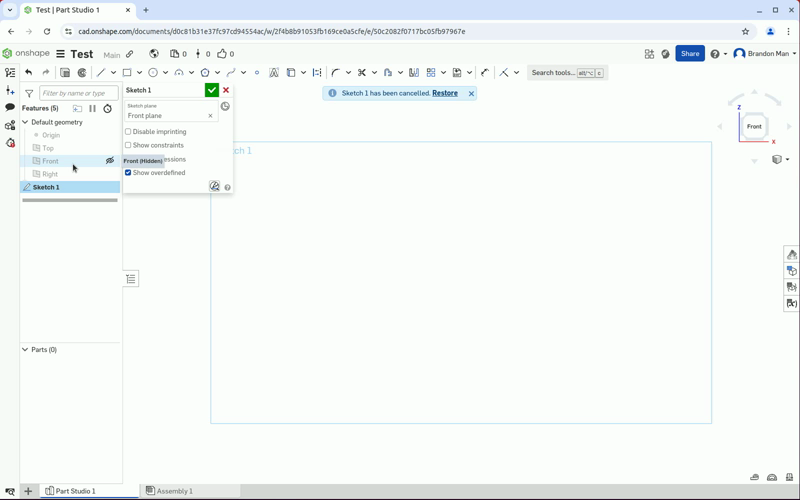
mouse_move(73, 352)
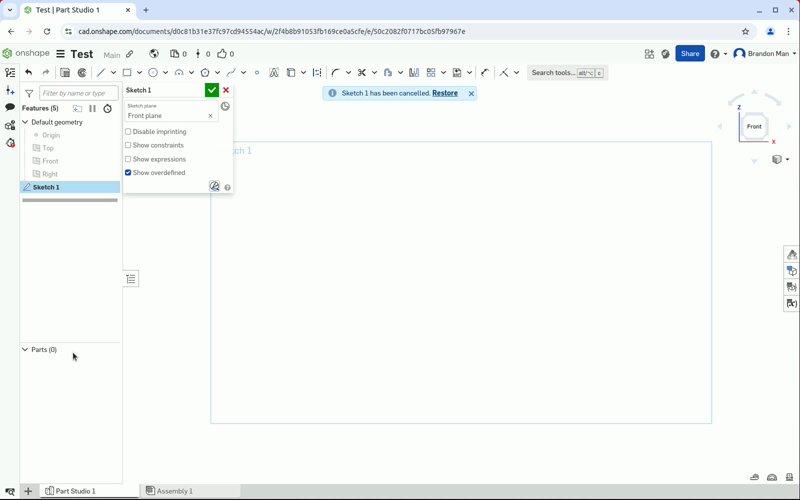
key(y)
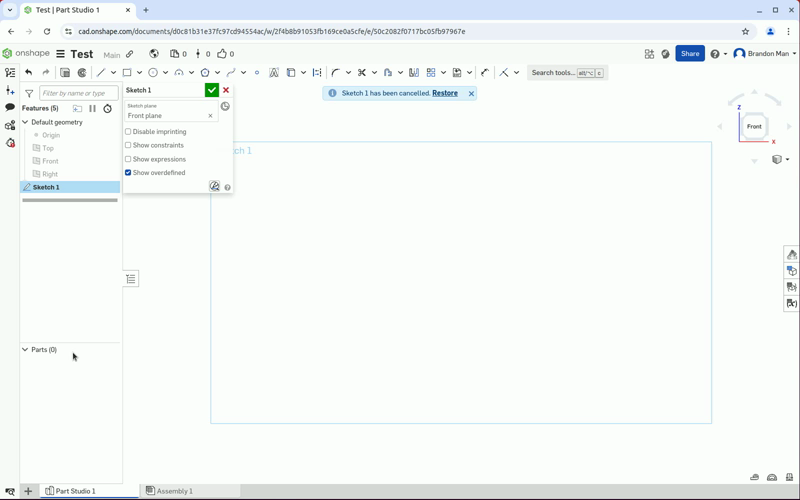
key(l)
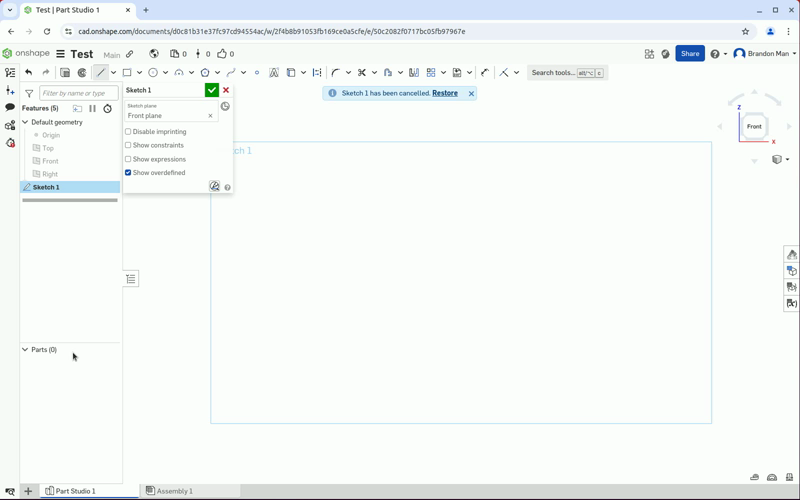
key_down(shift)
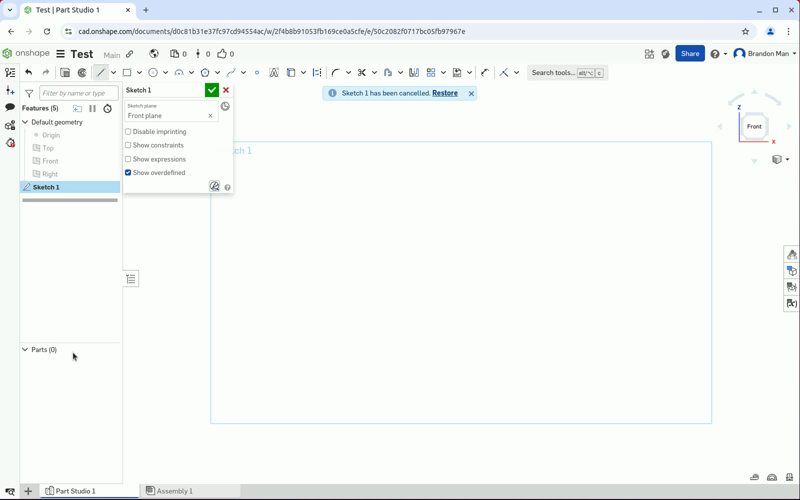
mouse_move(414, 290)
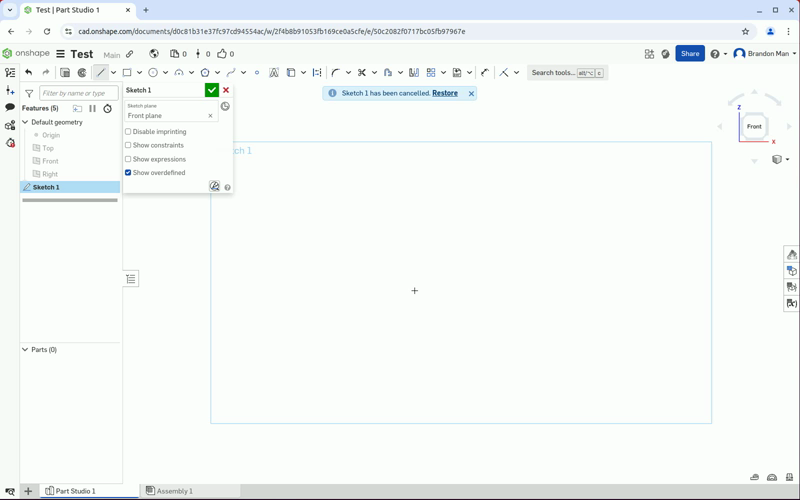
click(414, 290)
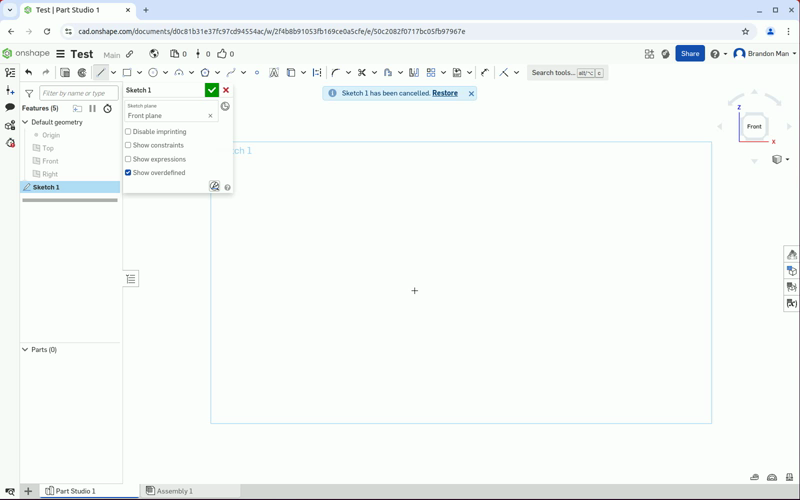
key_up(shift)
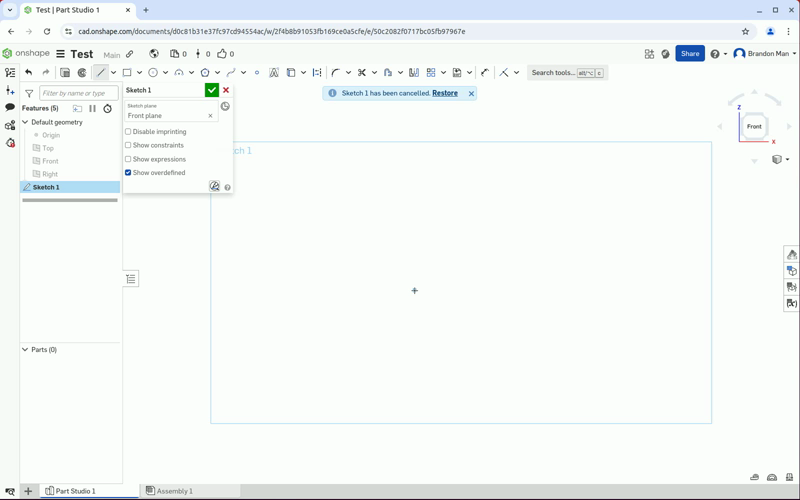
key_down(shift)
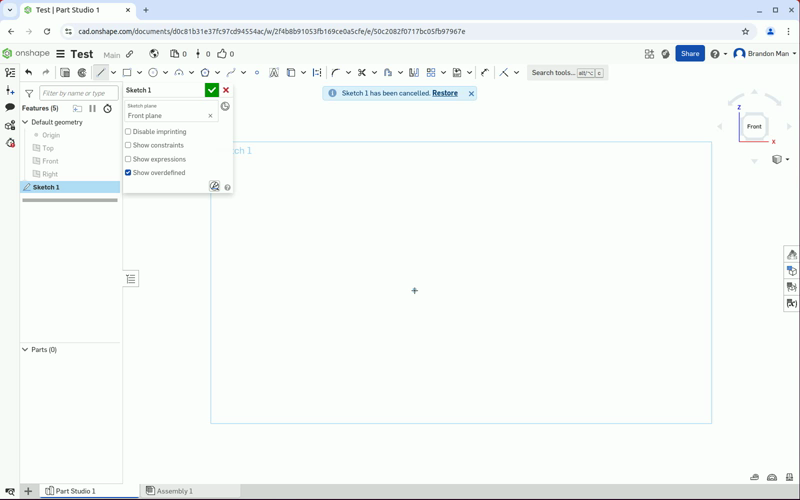
mouse_move(506, 290)
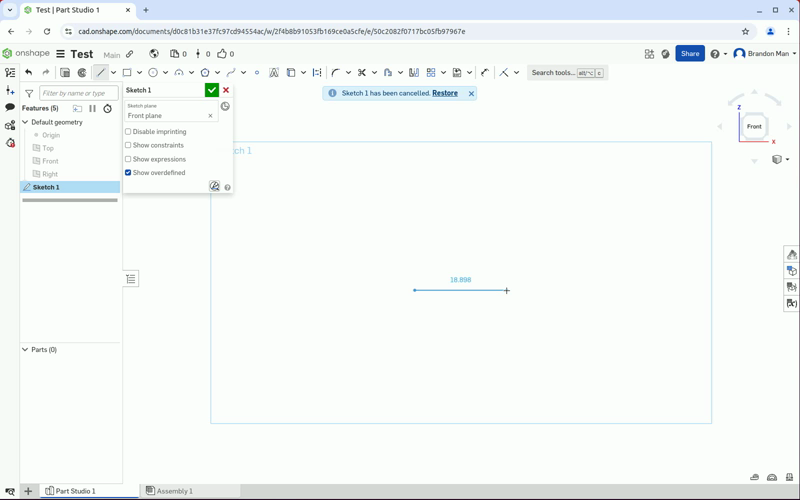
click(506, 290)
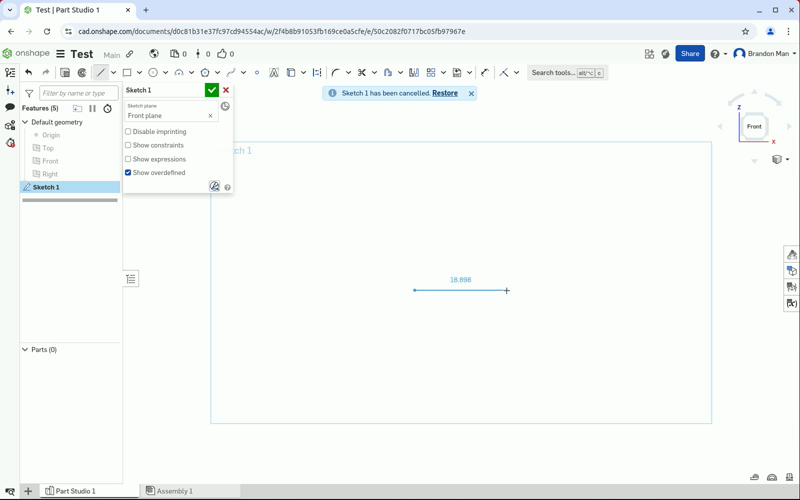
key_up(shift)
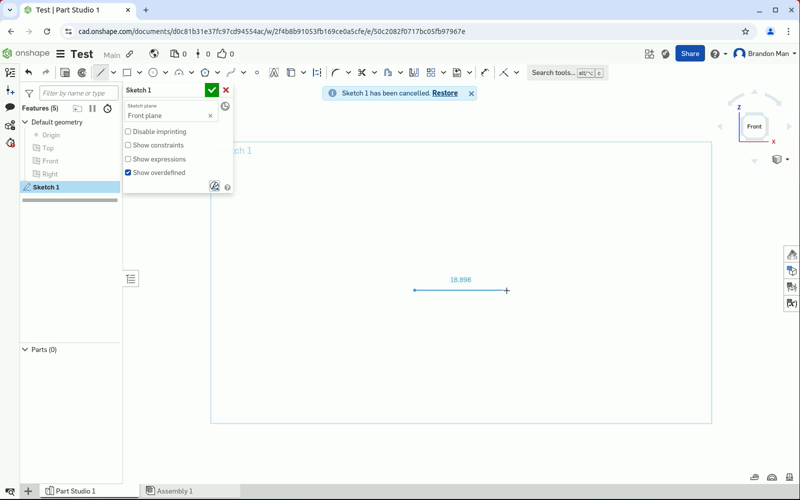
key_down(shift)
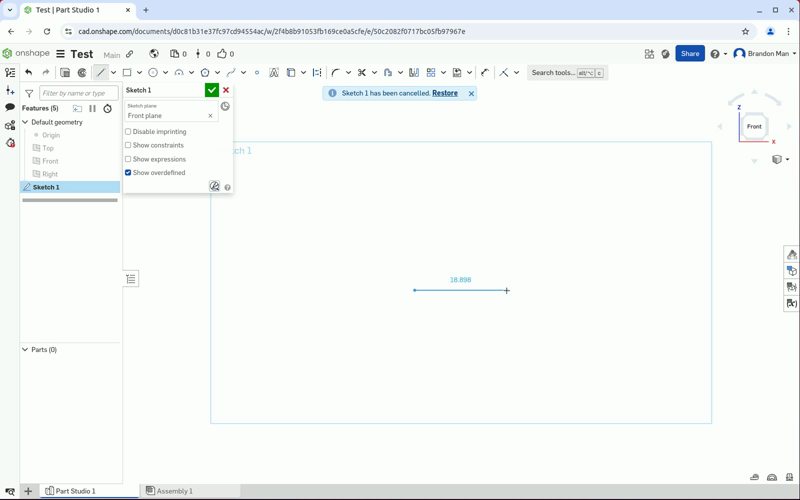
mouse_move(536, 290)
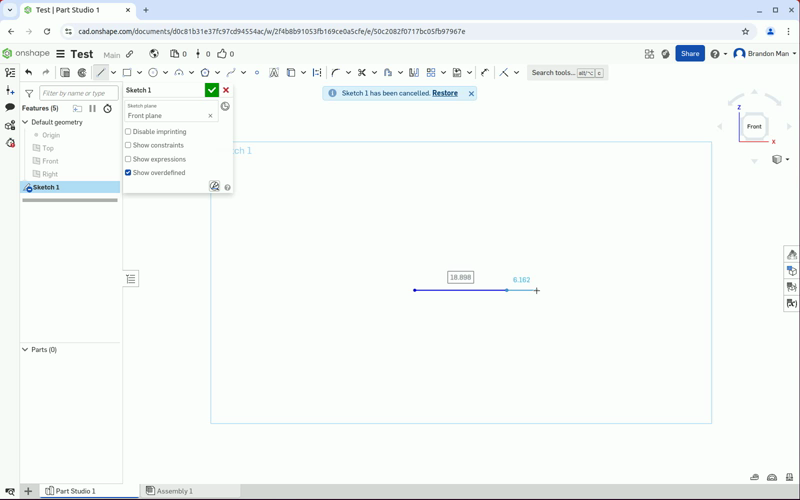
mouse_move(506, 275)
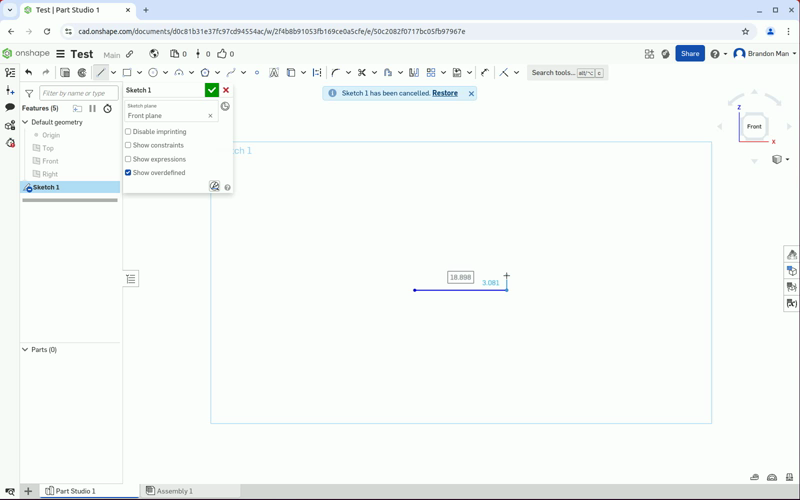
click(506, 275)
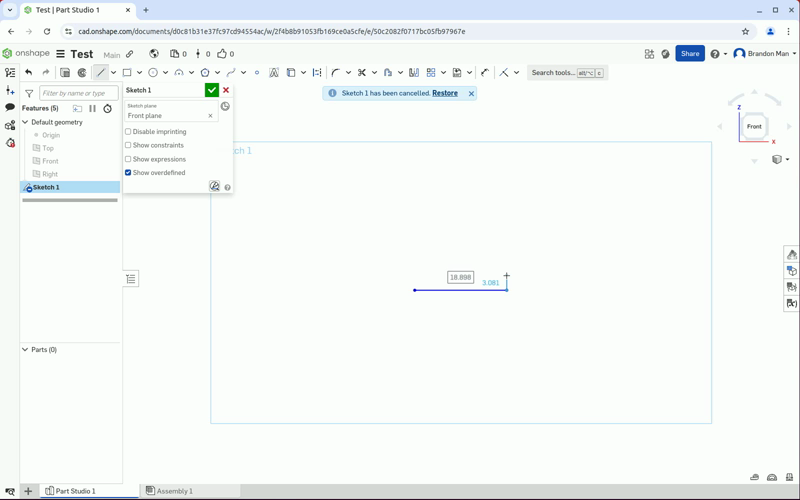
key_up(shift)
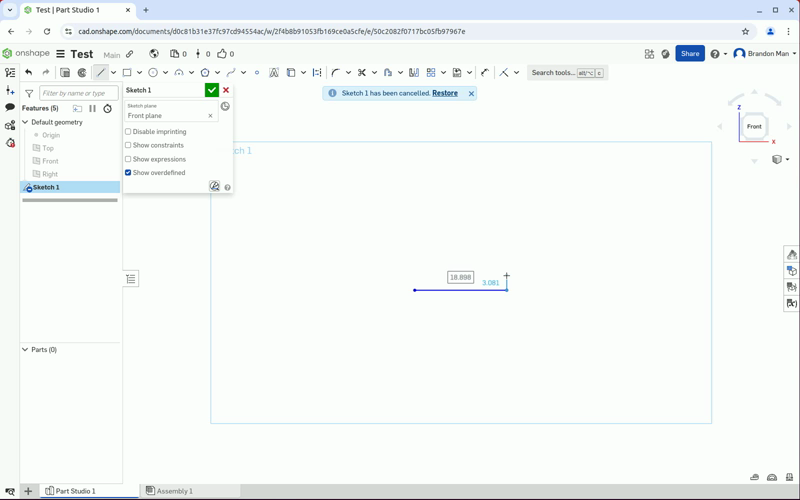
key_down(shift)
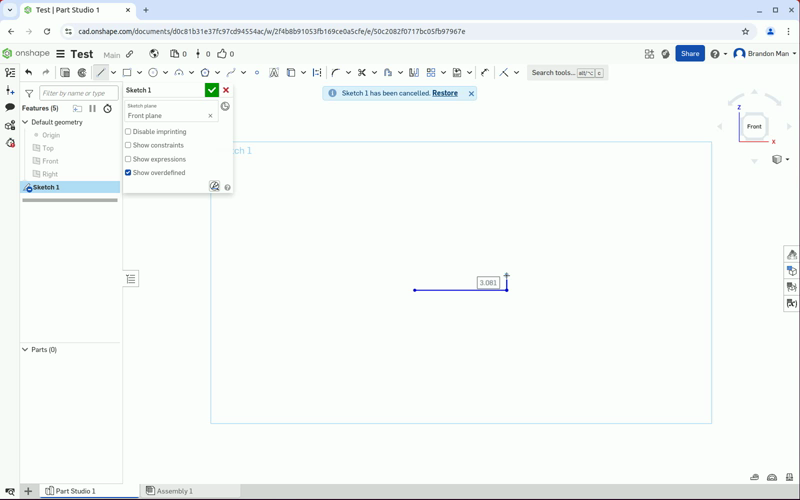
mouse_move(414, 275)
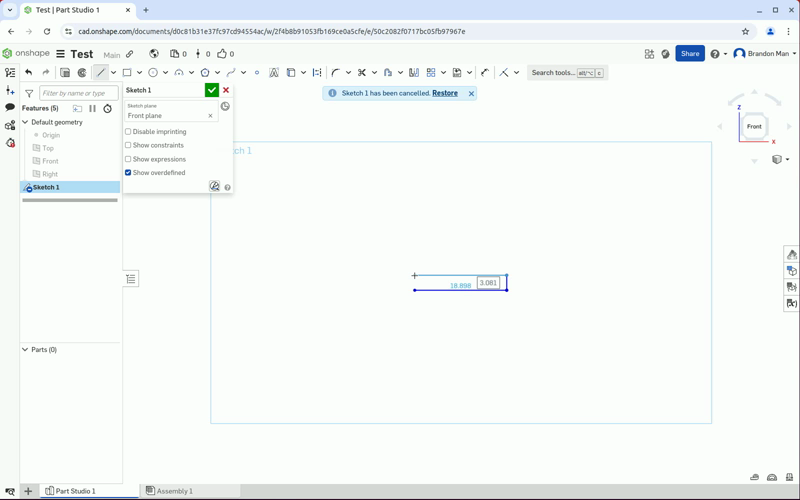
click(414, 275)
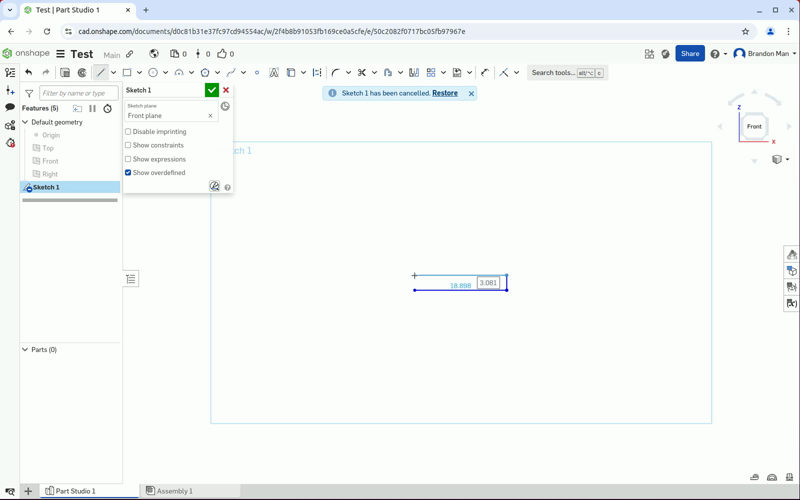
key_up(shift)
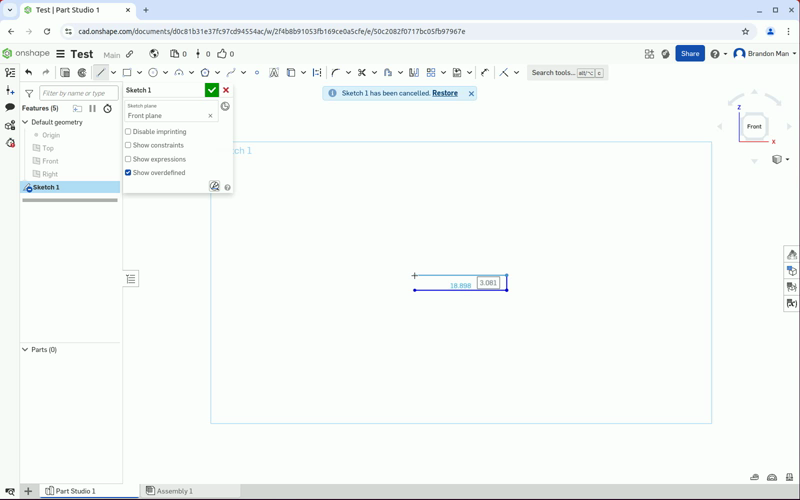
mouse_move(444, 275)
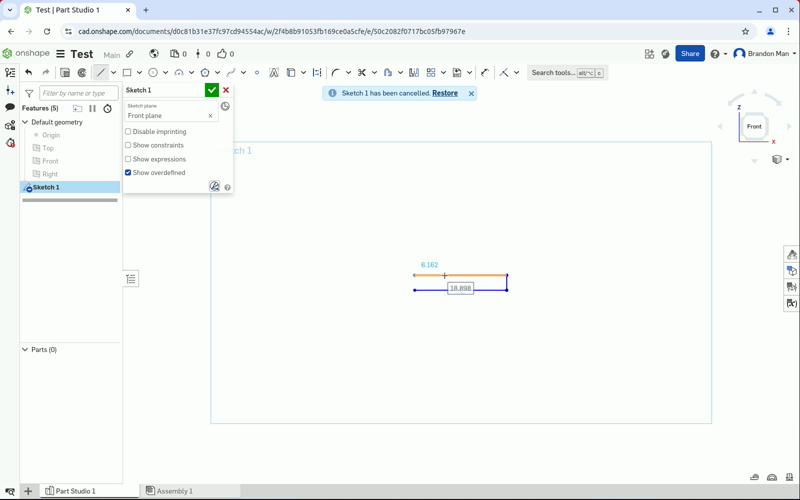
key_down(shift)
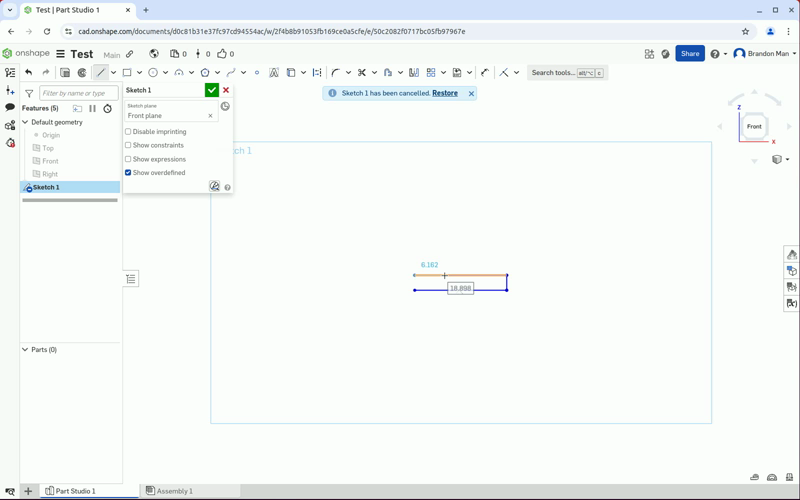
mouse_move(414, 290)
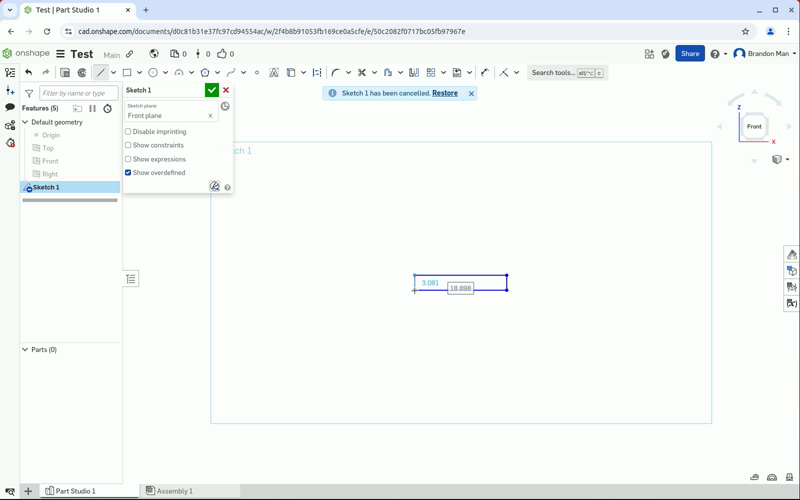
key_up(shift)
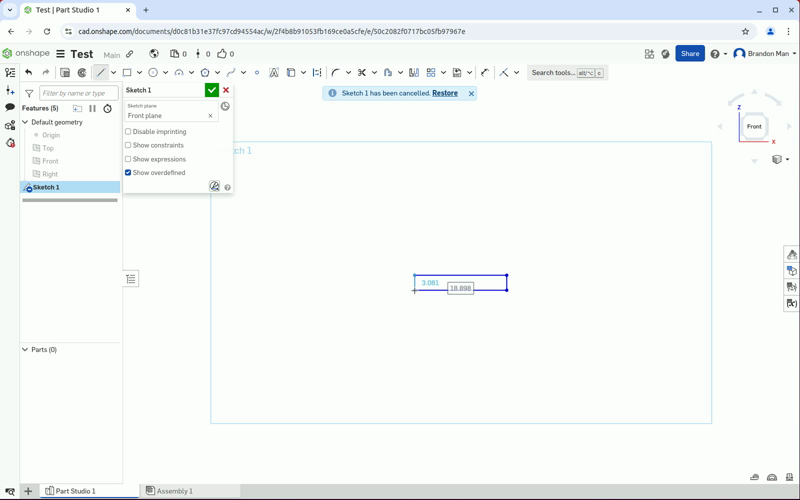
click(414, 290)
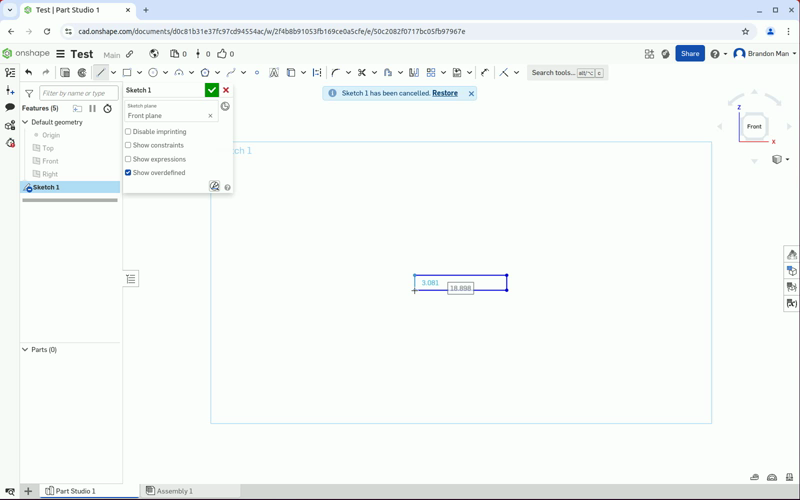
key(esc)
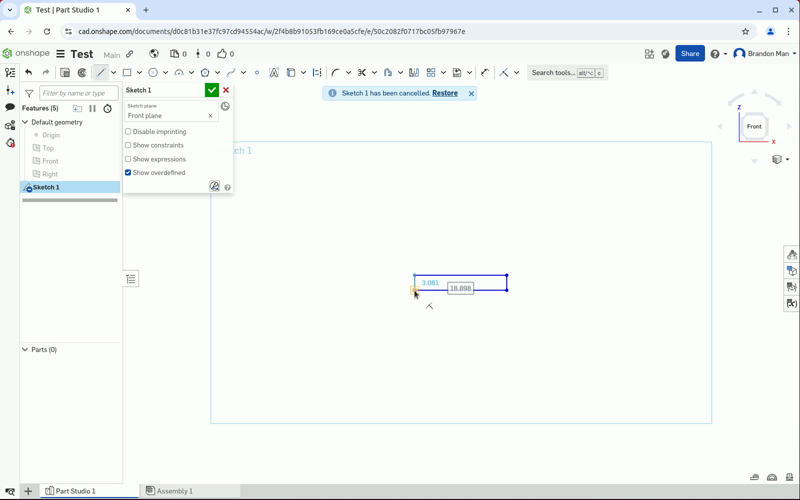
key(l)
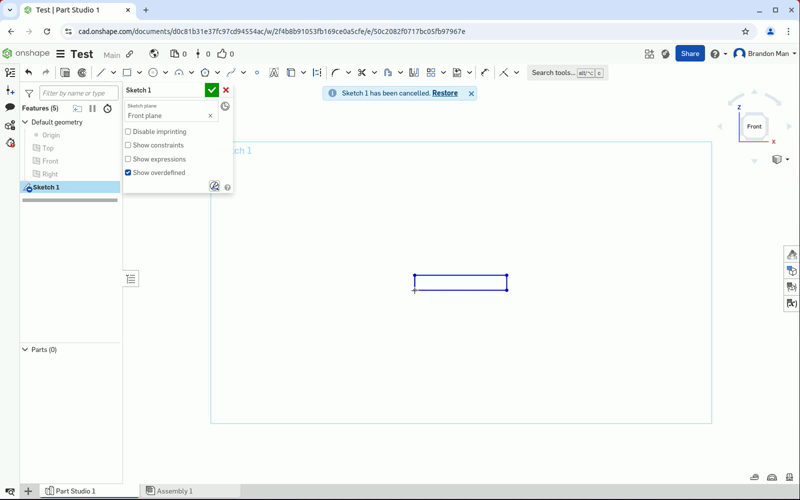
key_down(shift)
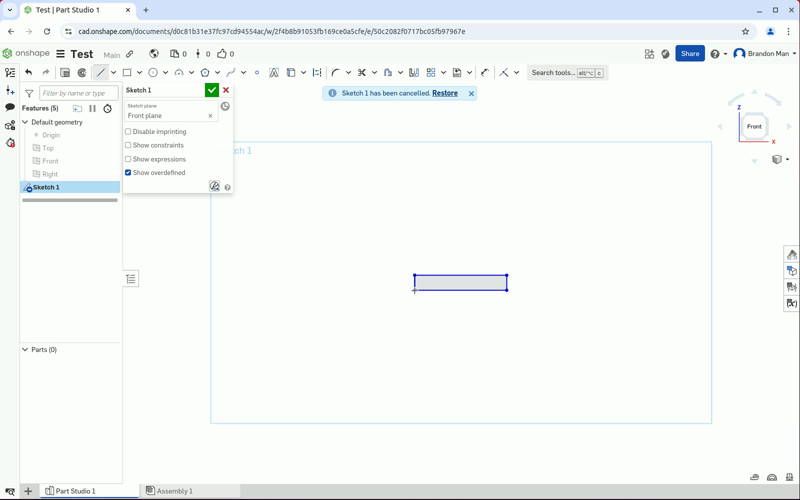
mouse_move(416, 288)
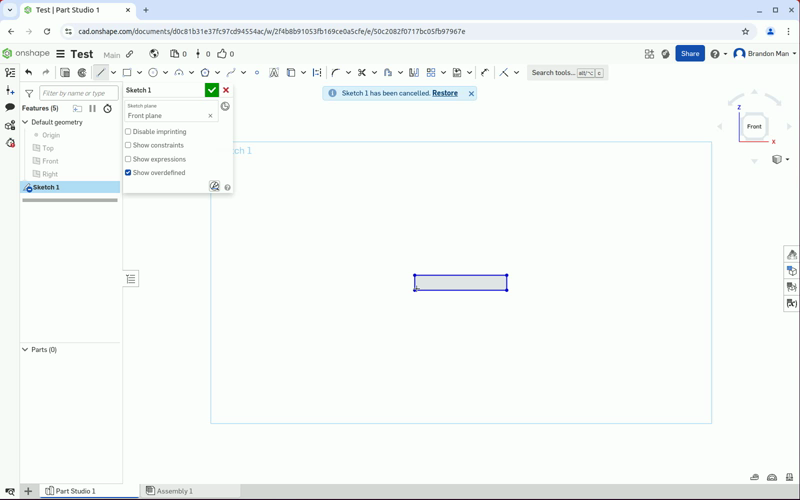
scroll(6)
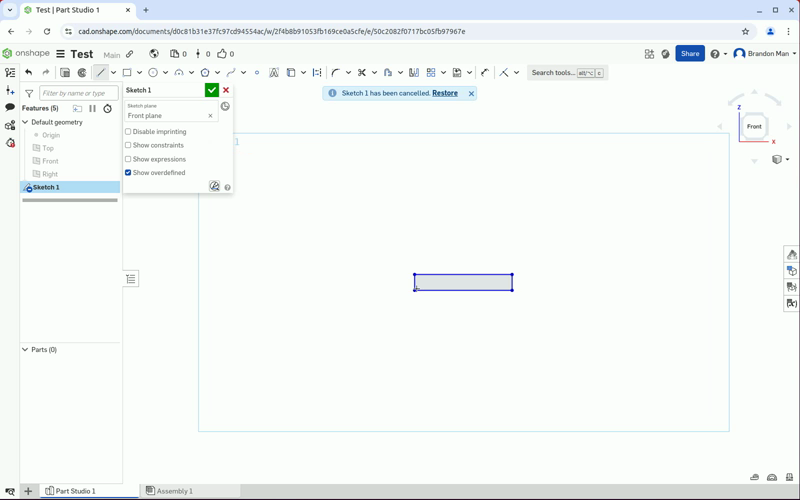
scroll(6)
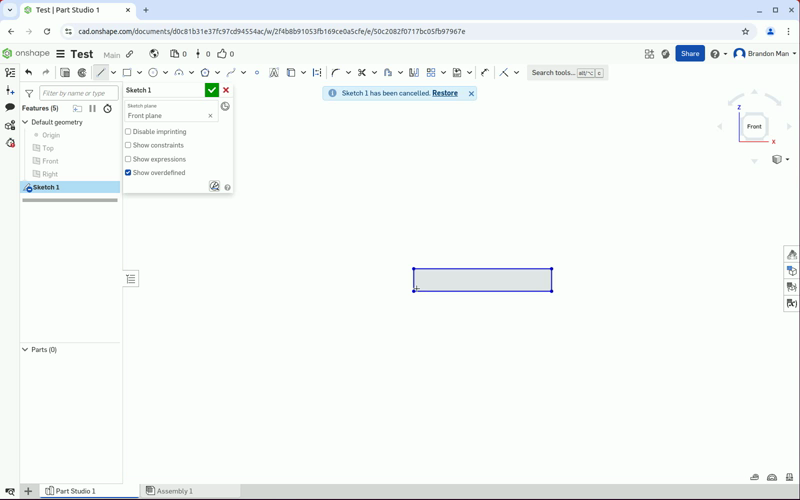
scroll(6)
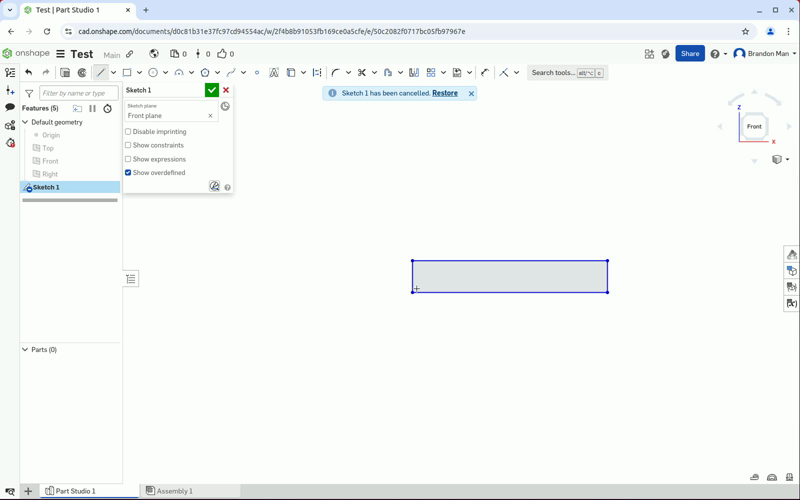
scroll(6)
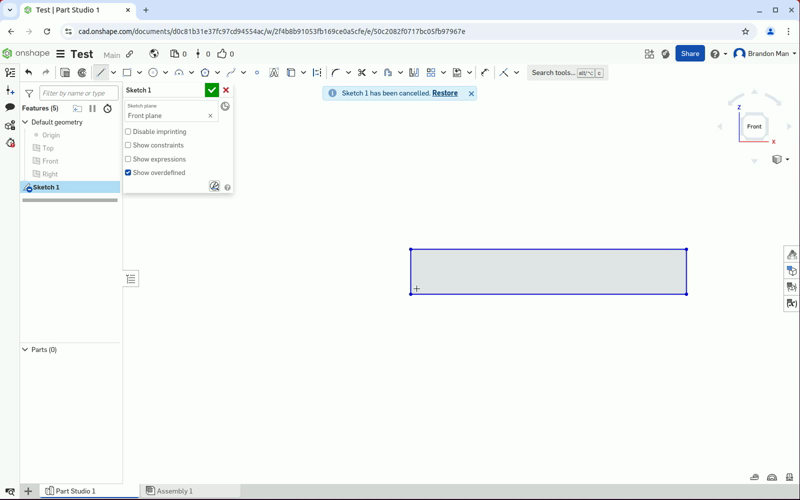
scroll(6)
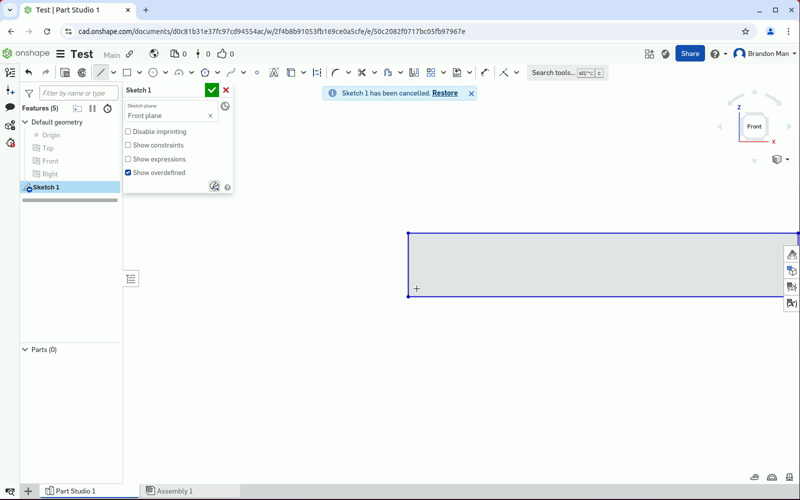
scroll(6)
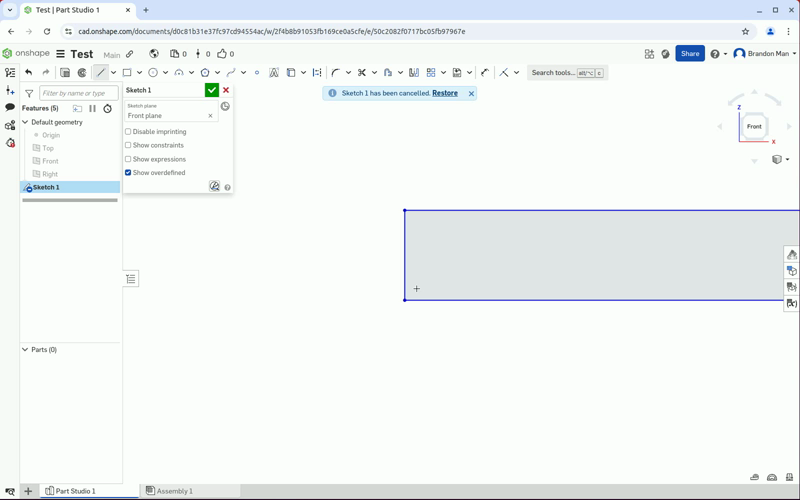
scroll(6)
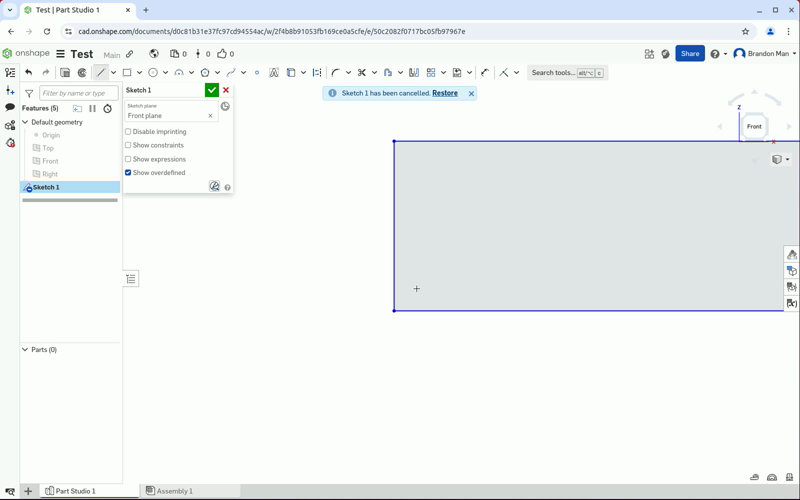
click(416, 288)
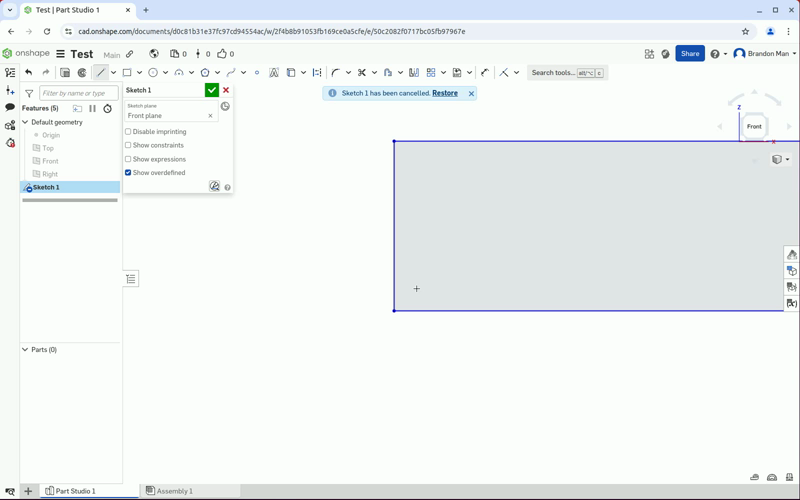
scroll(-6)
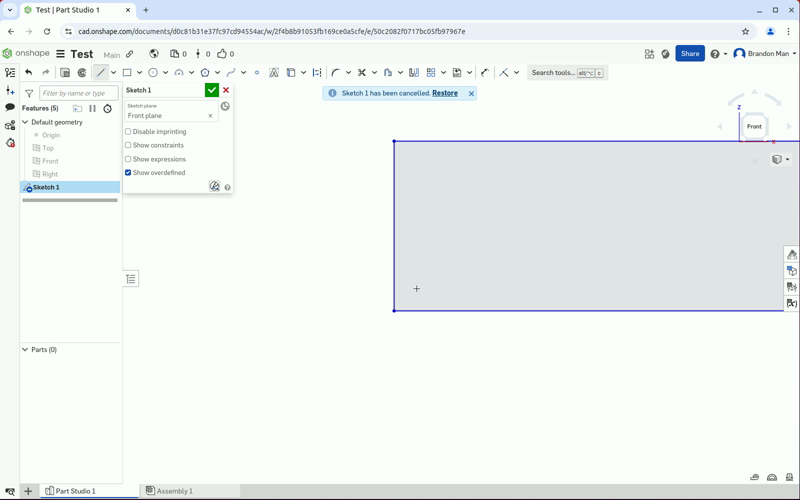
scroll(-6)
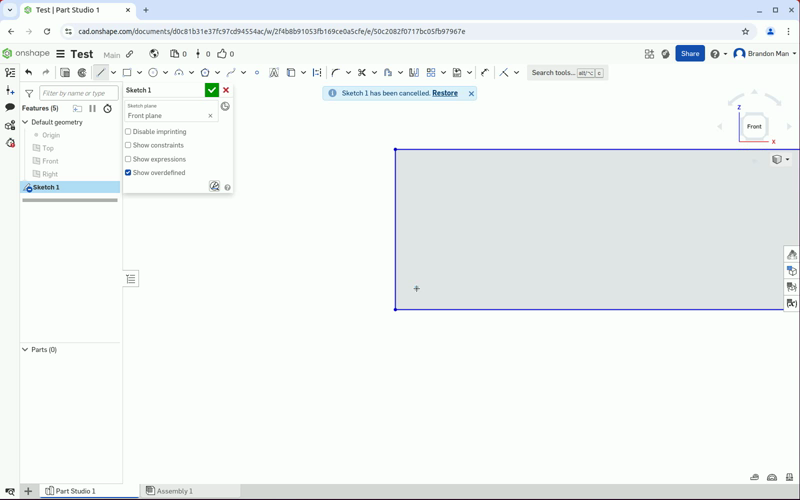
scroll(-6)
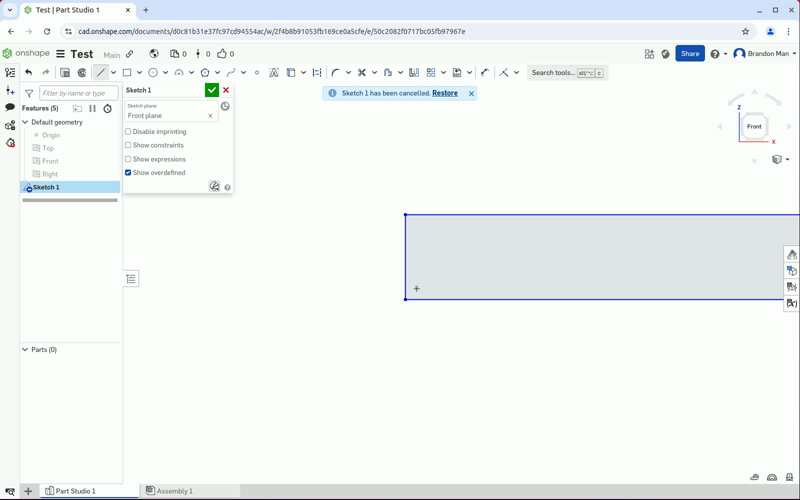
scroll(-6)
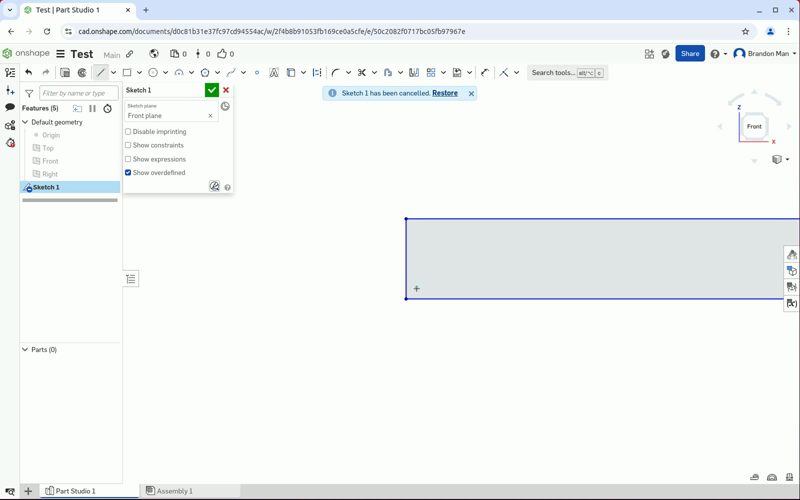
scroll(-6)
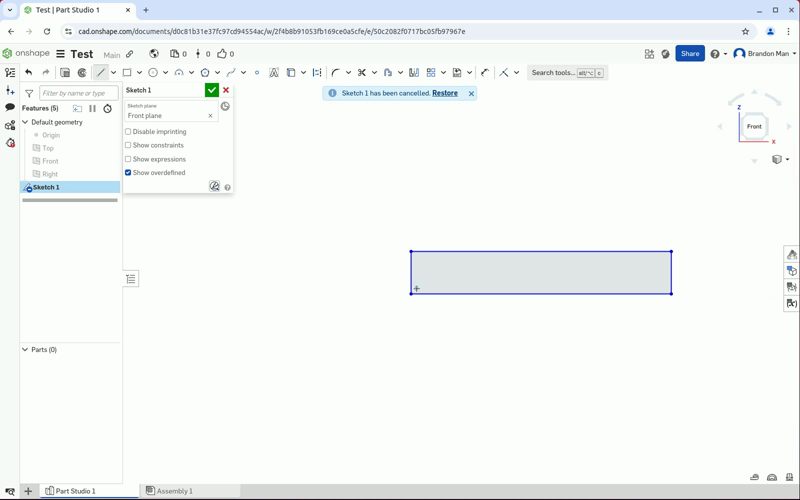
scroll(-6)
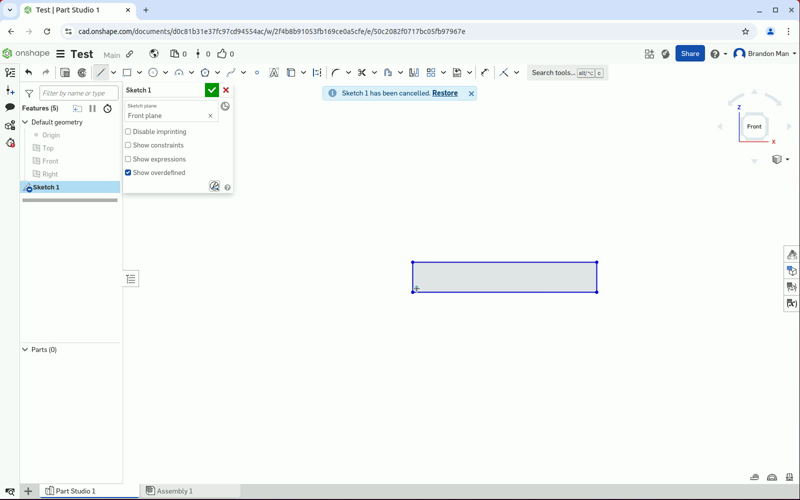
scroll(-6)
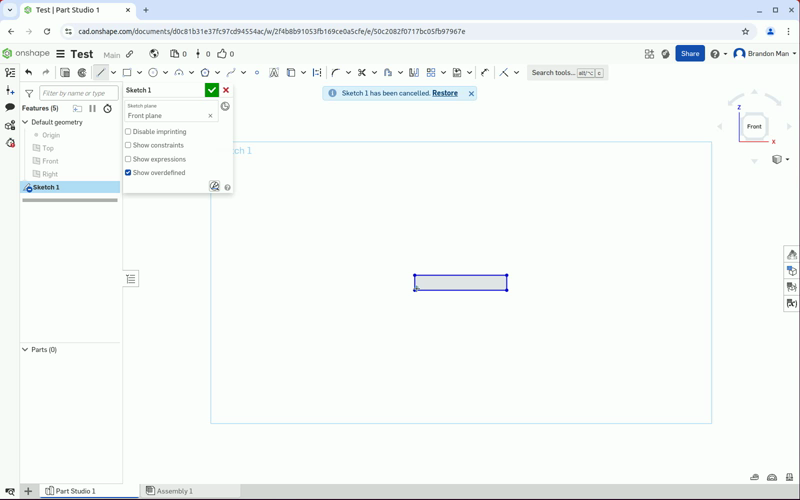
key_up(shift)
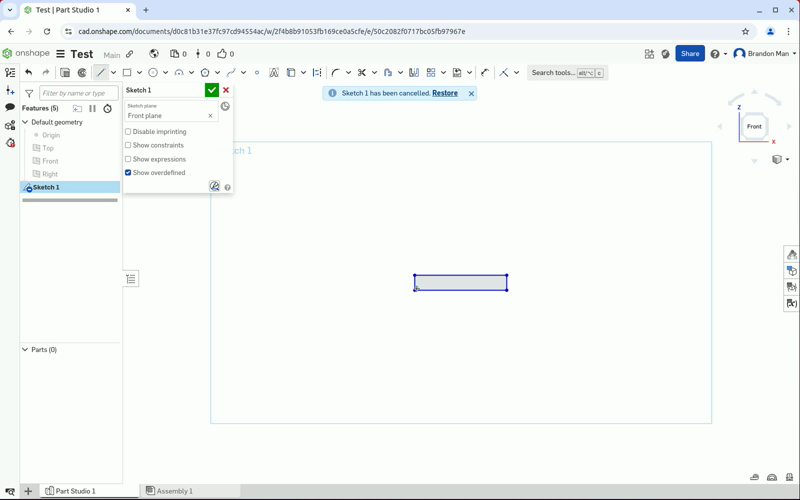
key_down(shift)
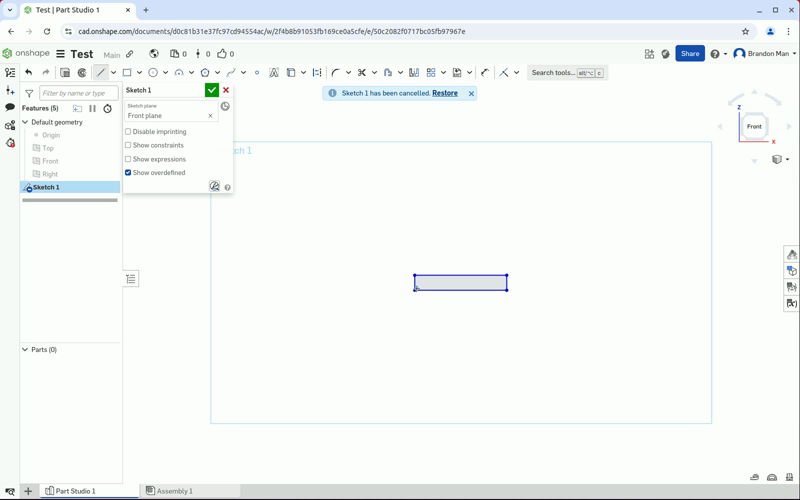
mouse_move(504, 288)
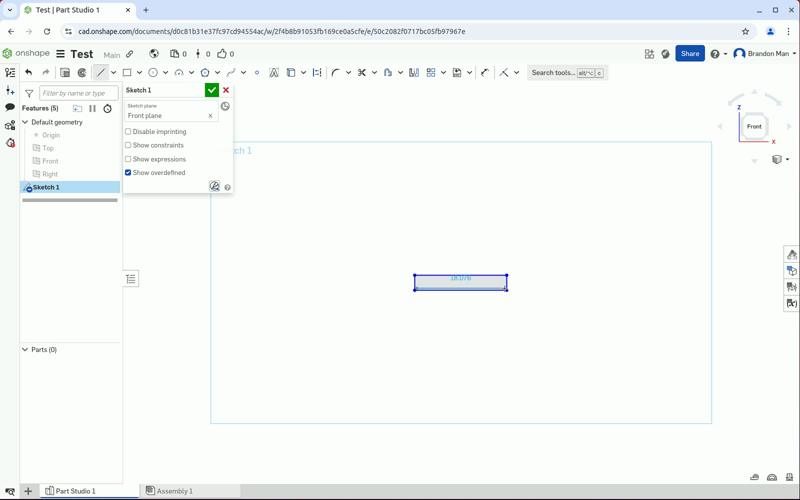
scroll(6)
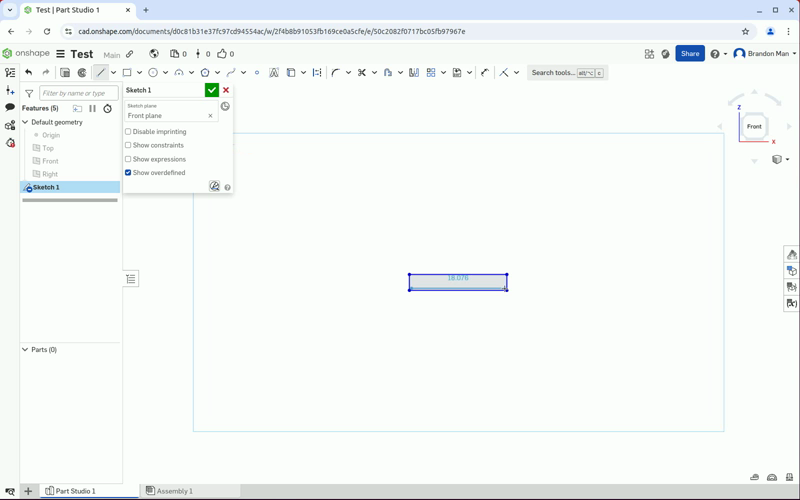
scroll(6)
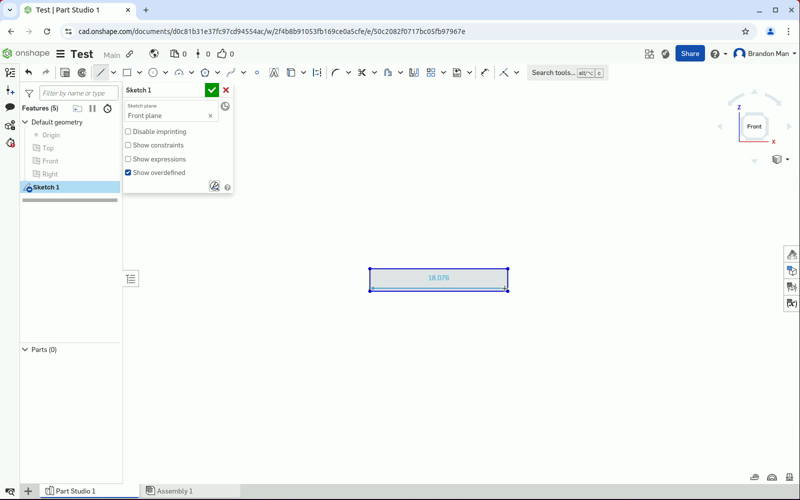
scroll(6)
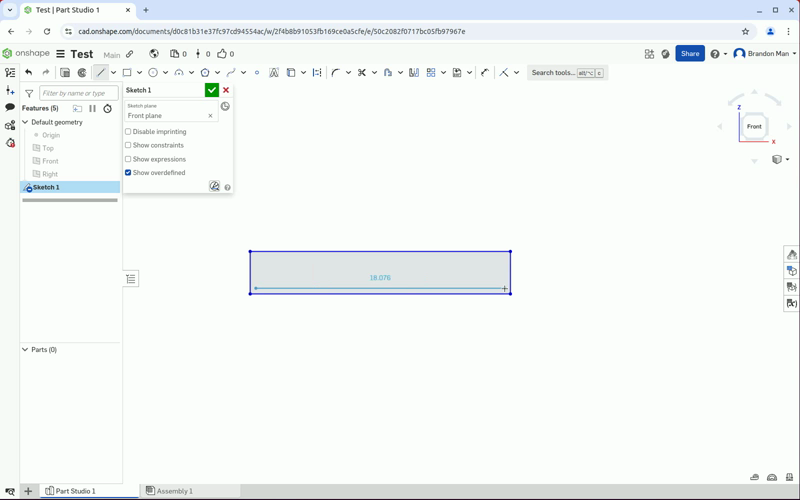
scroll(6)
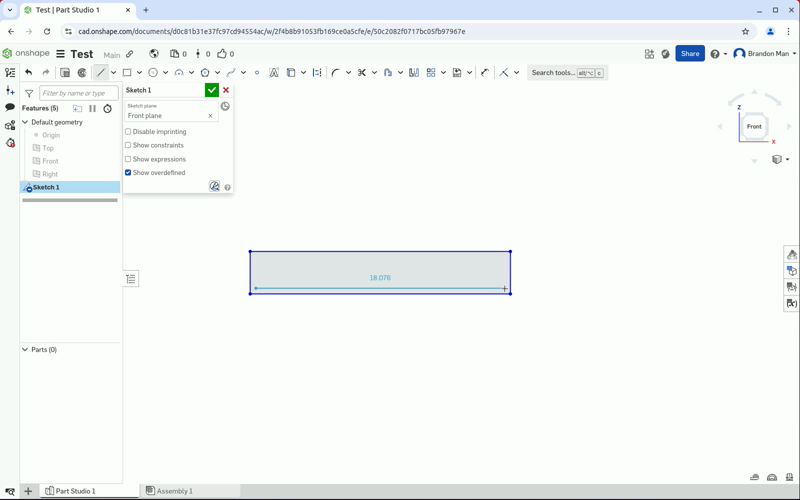
scroll(6)
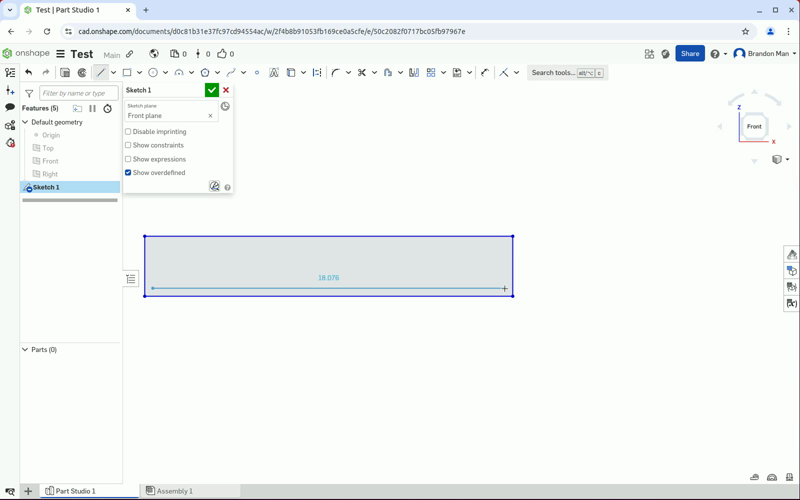
scroll(6)
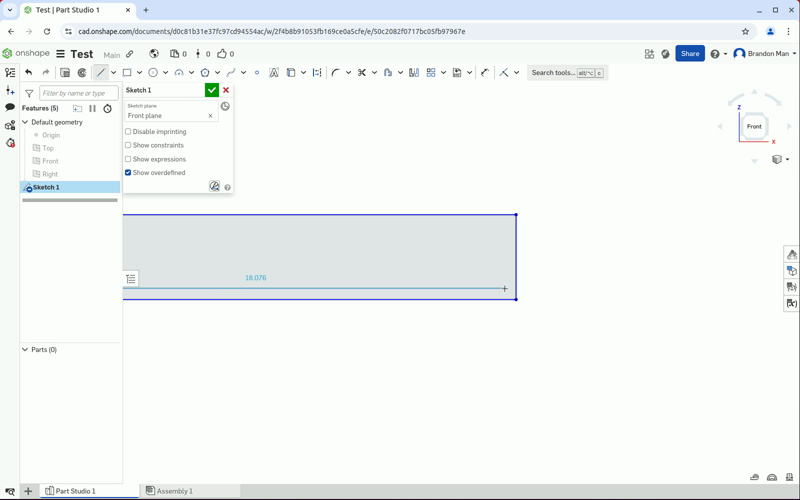
scroll(6)
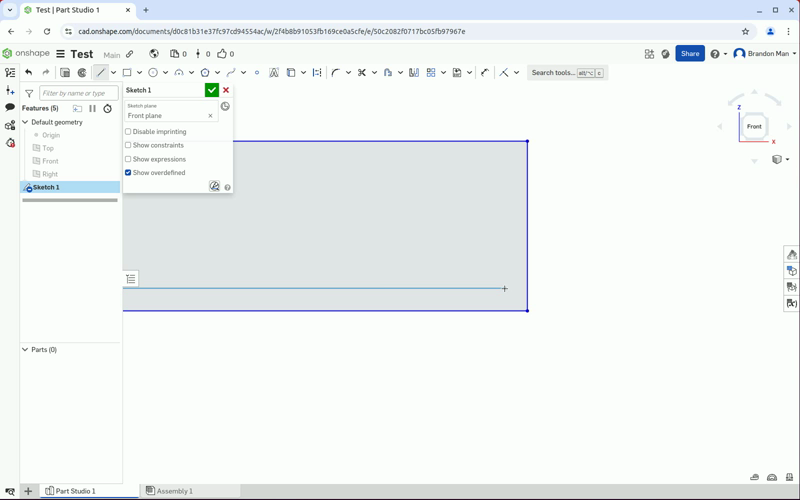
click(504, 288)
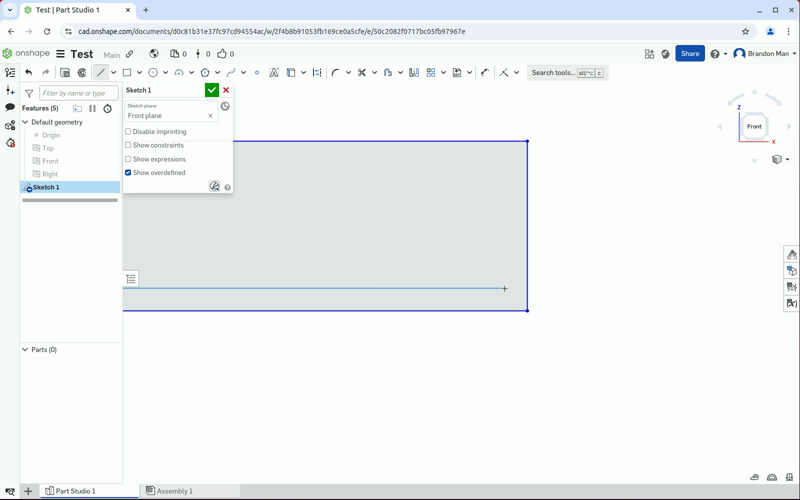
scroll(-6)
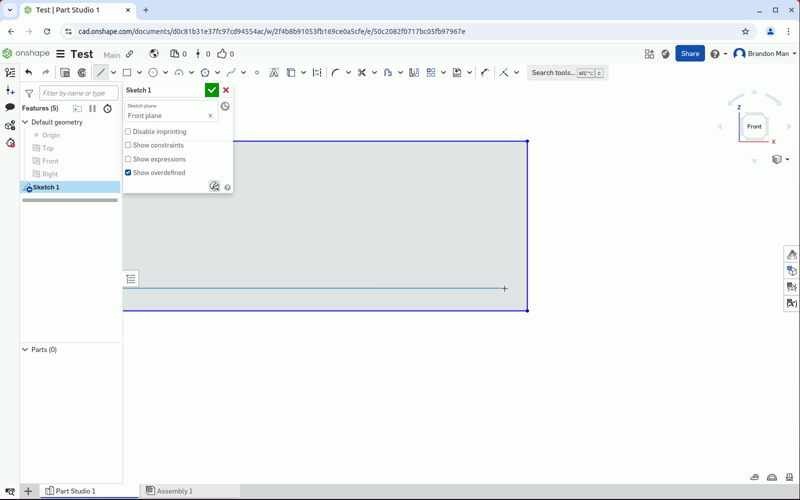
scroll(-6)
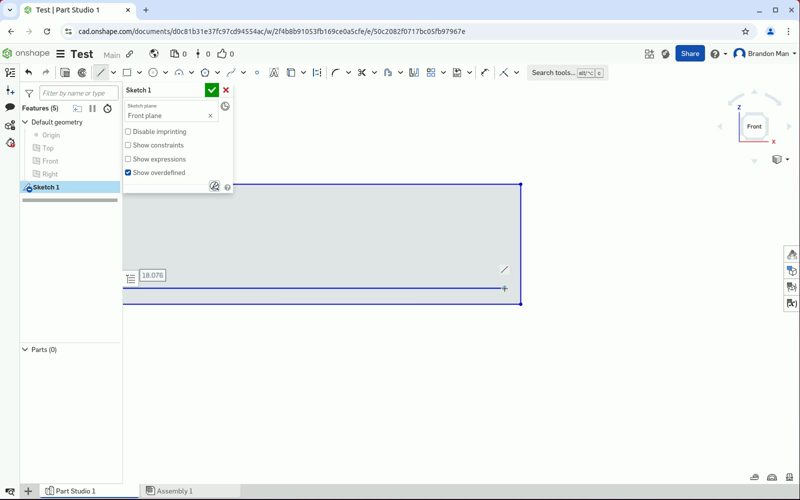
scroll(-6)
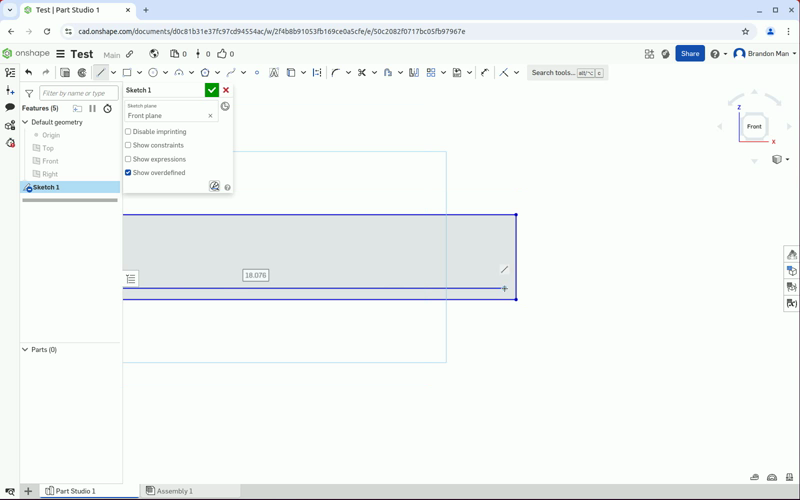
scroll(-6)
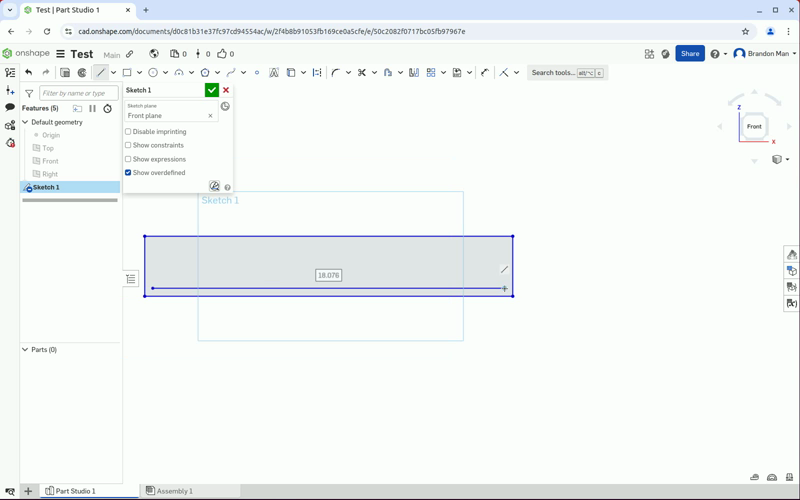
scroll(-6)
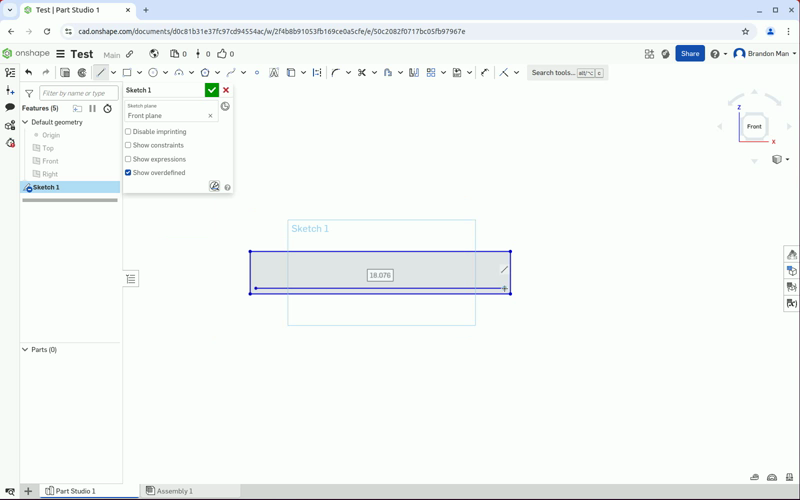
scroll(-6)
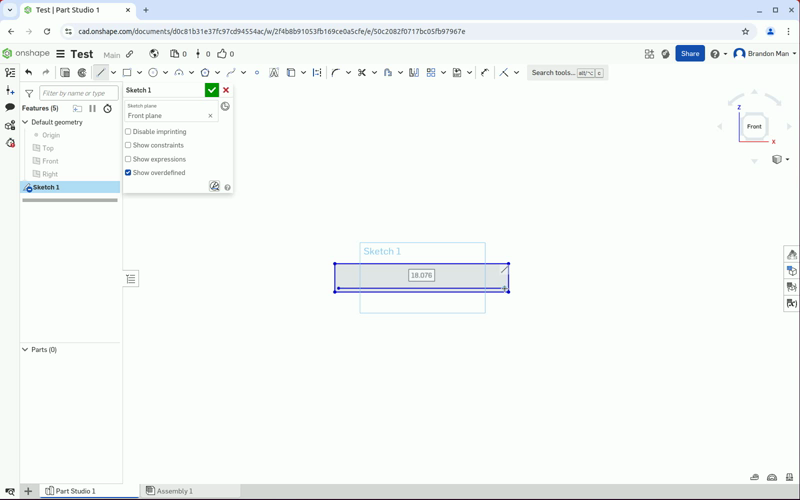
scroll(-6)
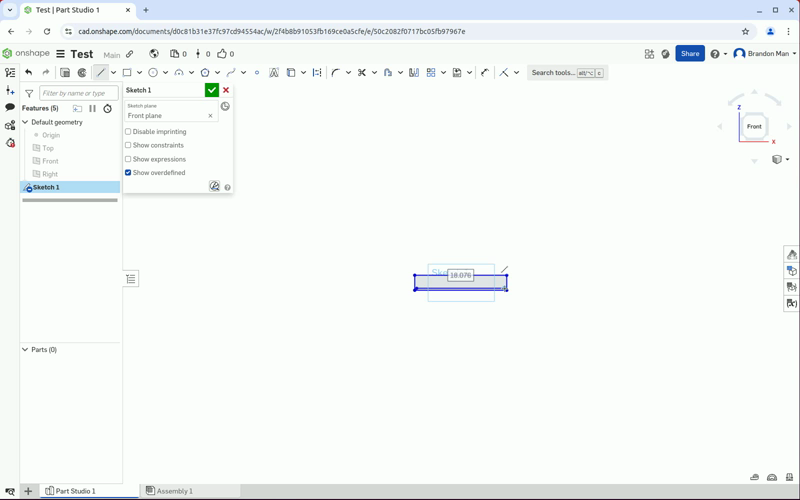
key_up(shift)
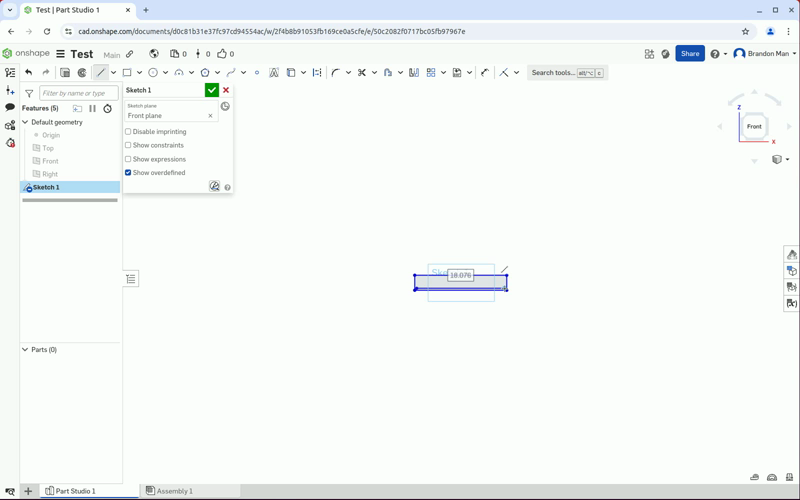
key_down(shift)
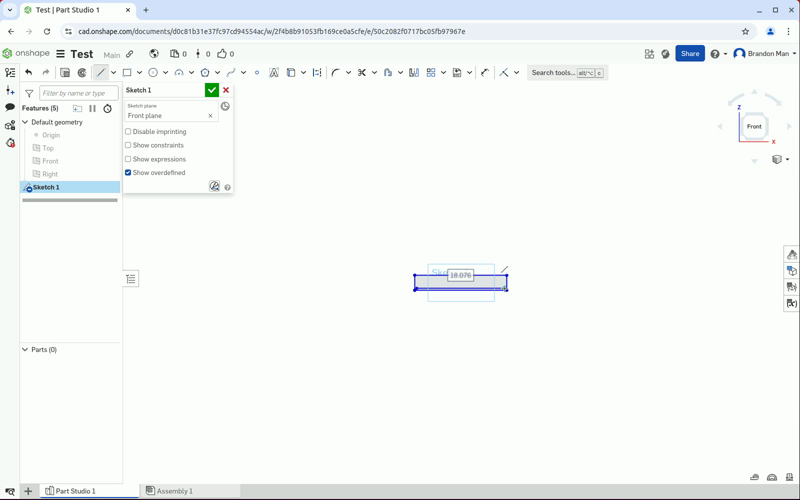
mouse_move(534, 288)
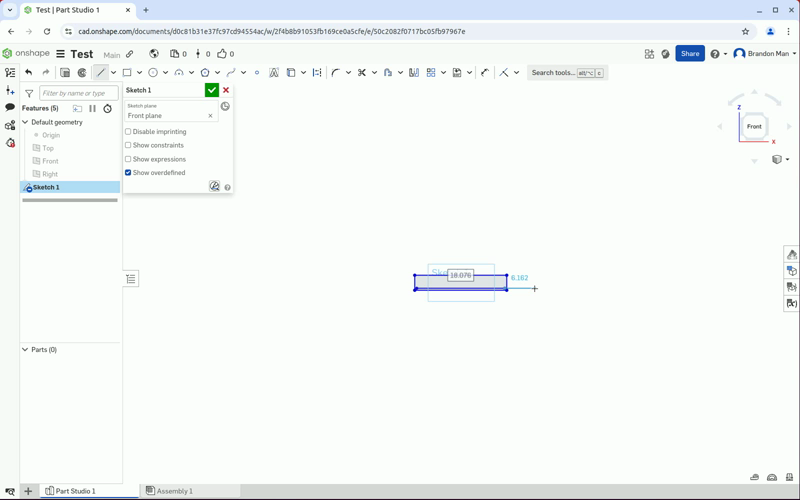
mouse_move(504, 277)
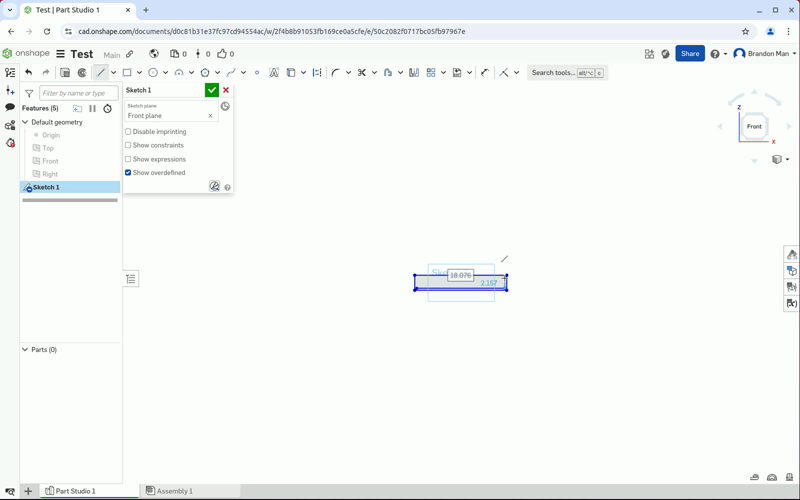
scroll(6)
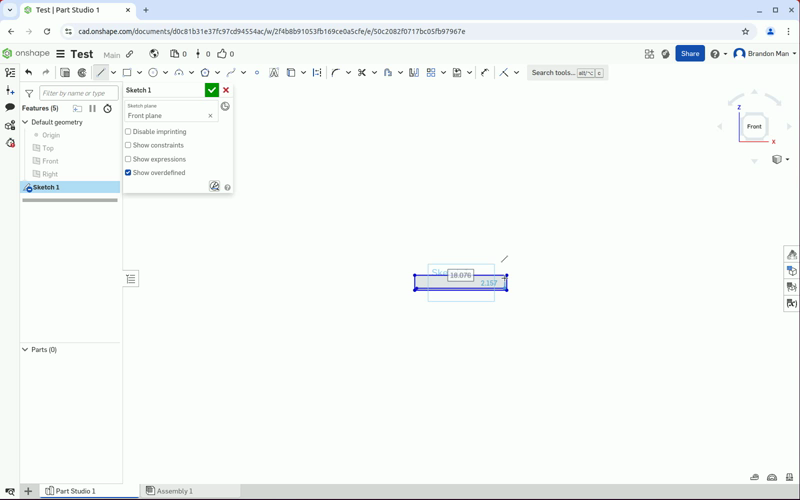
scroll(6)
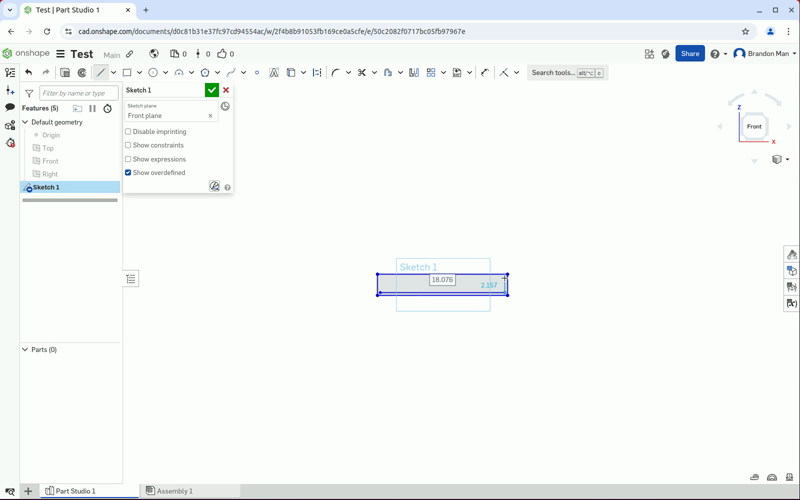
scroll(6)
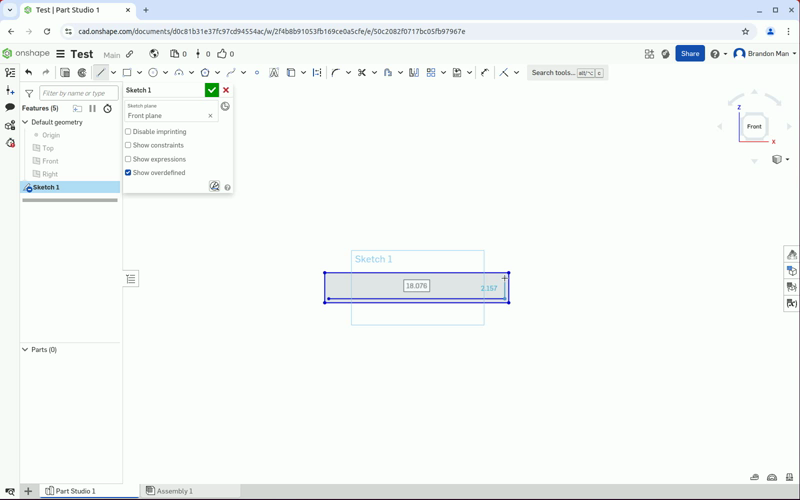
scroll(6)
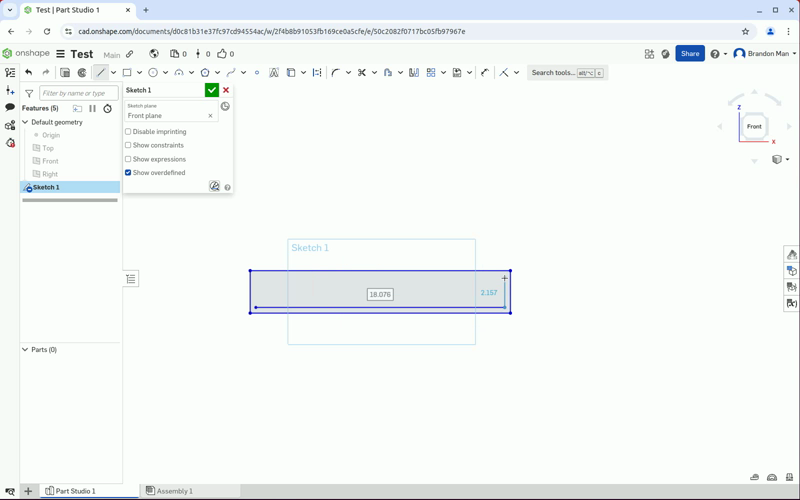
scroll(6)
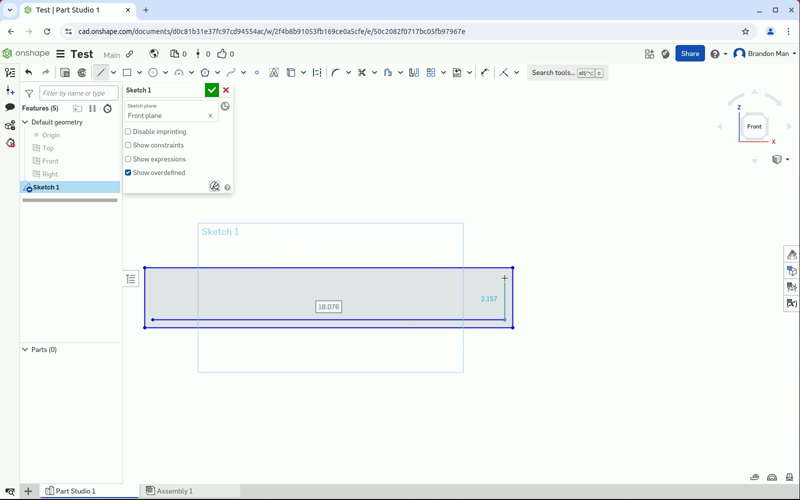
scroll(6)
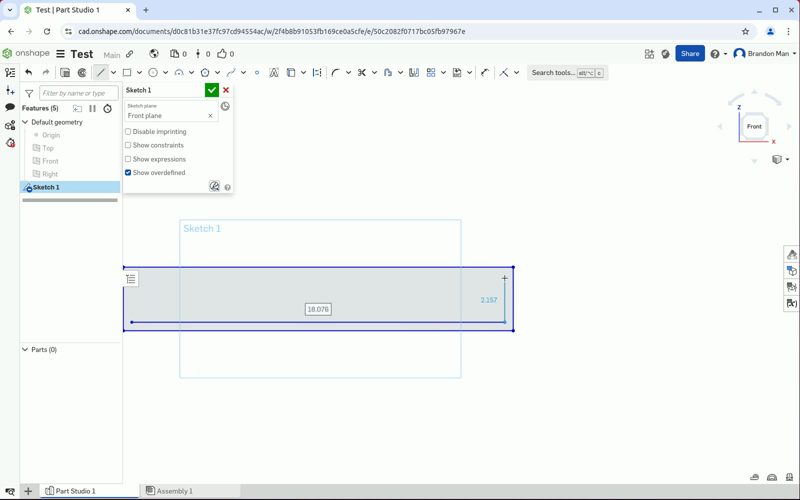
scroll(6)
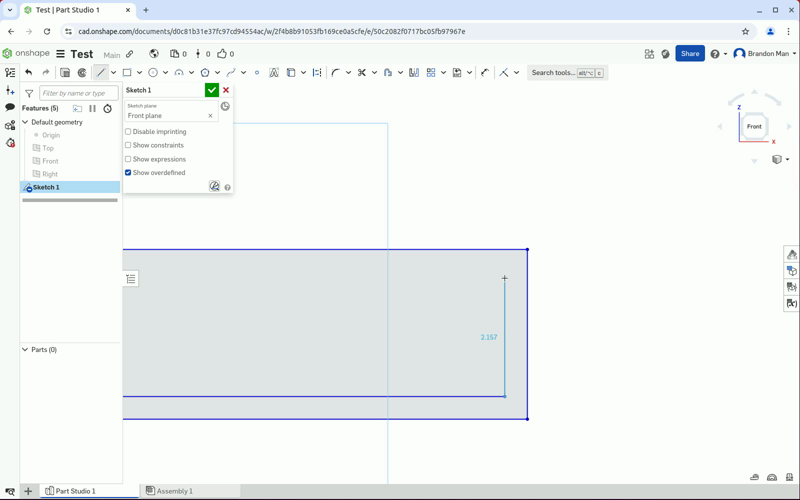
click(504, 277)
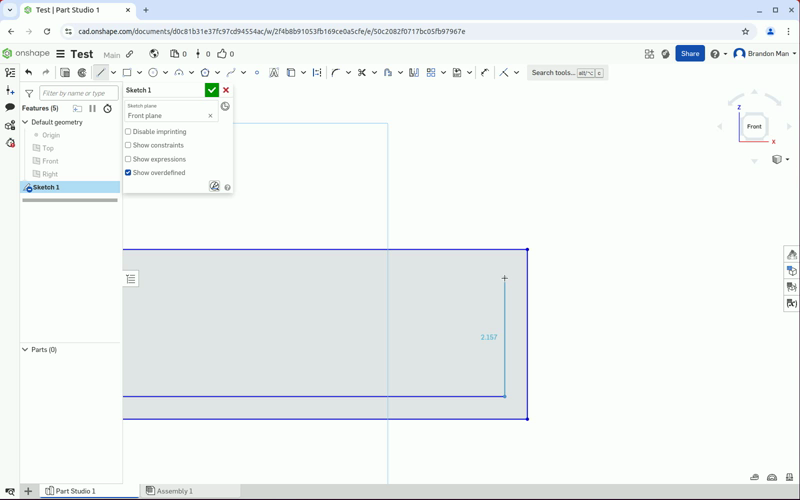
scroll(-6)
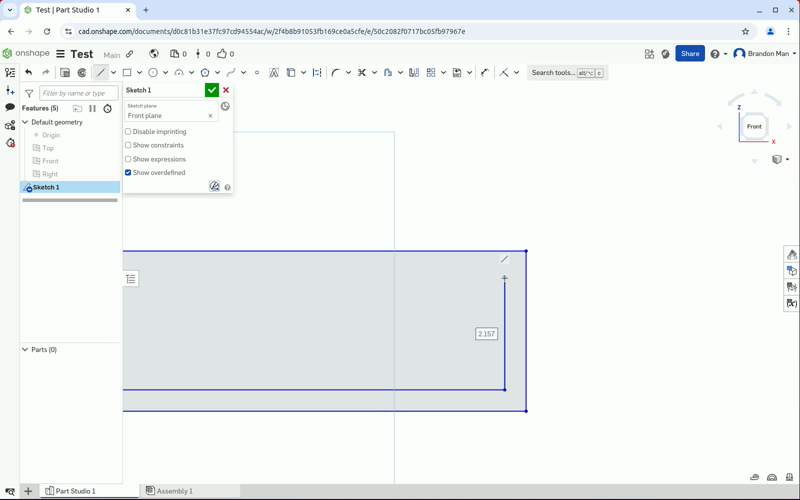
scroll(-6)
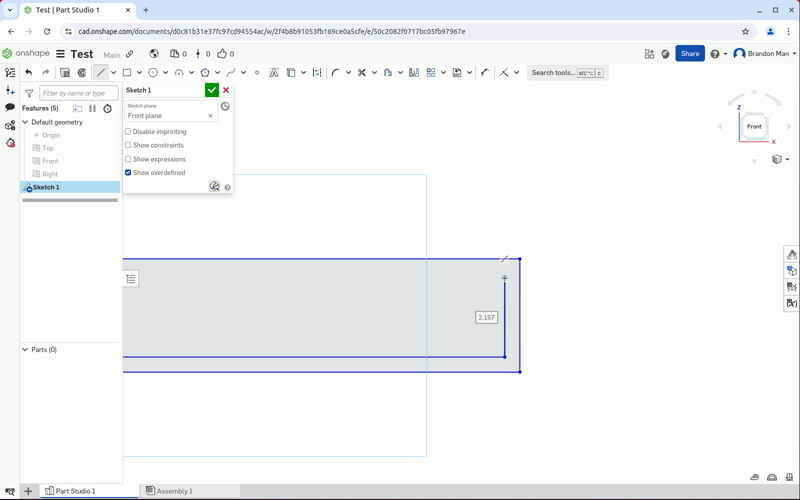
scroll(-6)
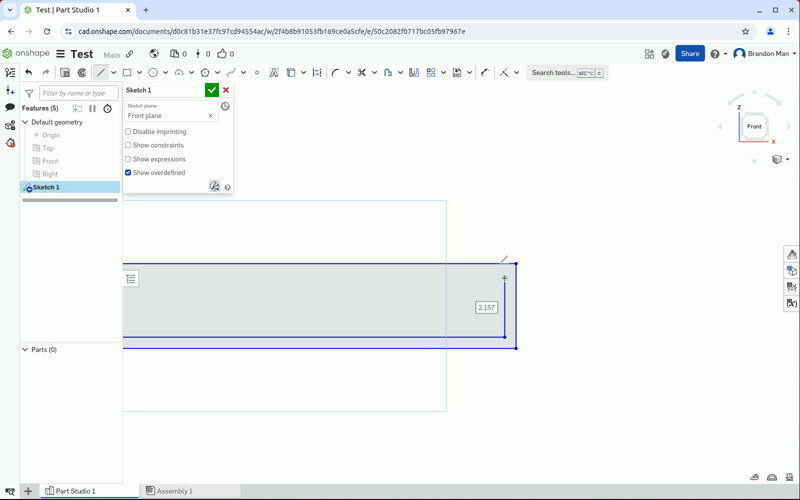
scroll(-6)
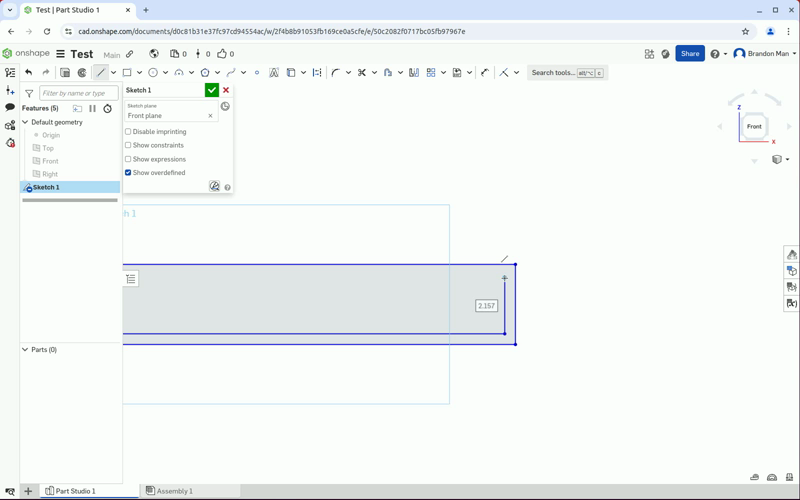
scroll(-6)
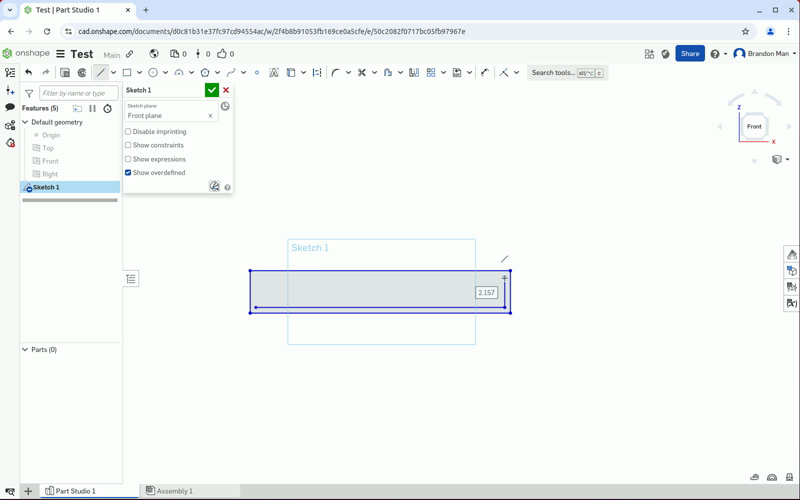
scroll(-6)
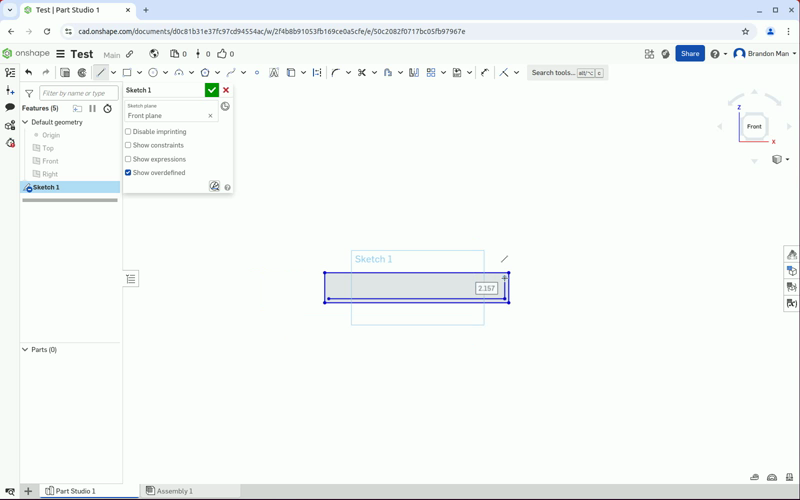
scroll(-6)
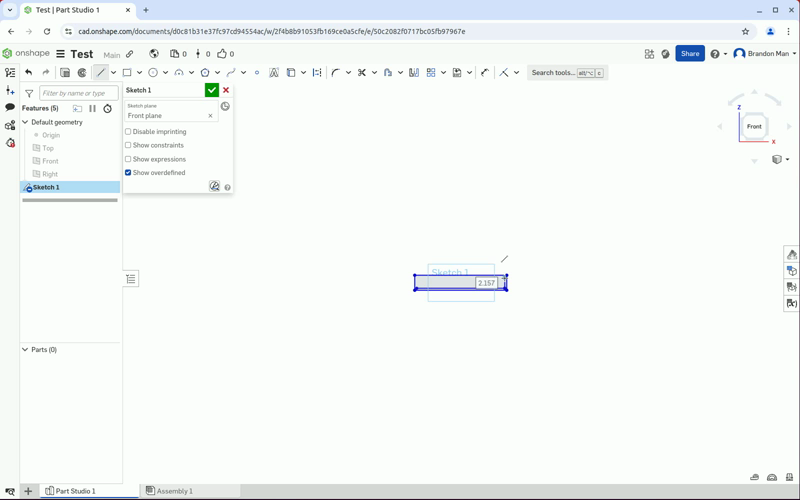
key_up(shift)
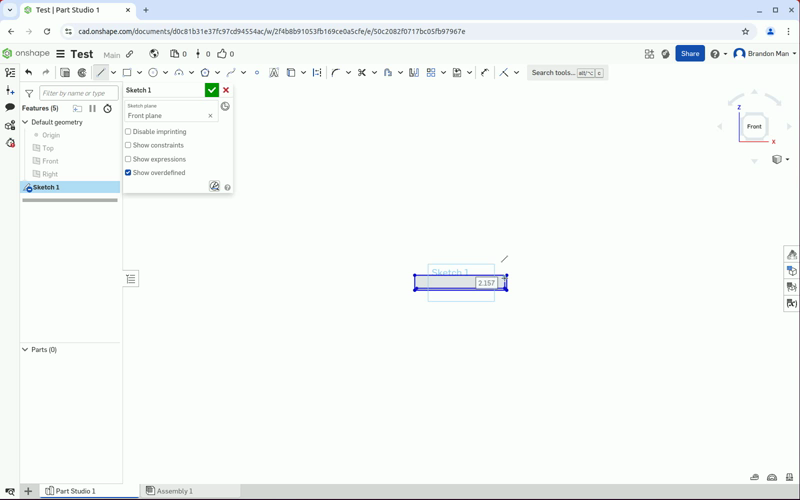
key_down(shift)
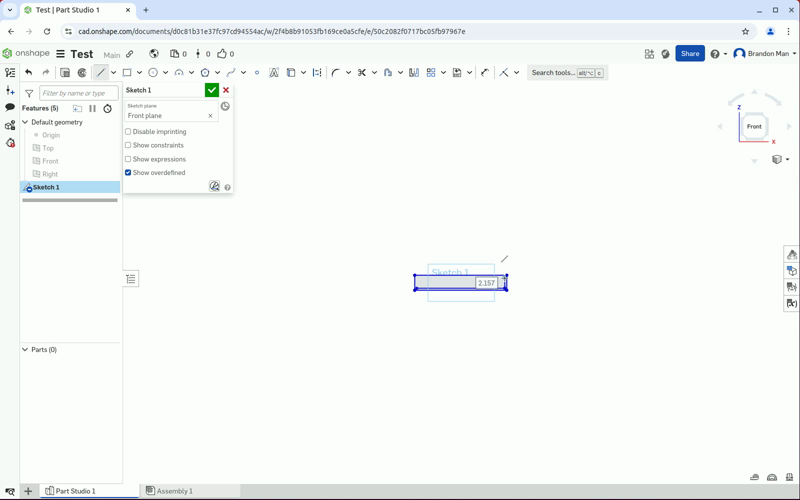
mouse_move(416, 277)
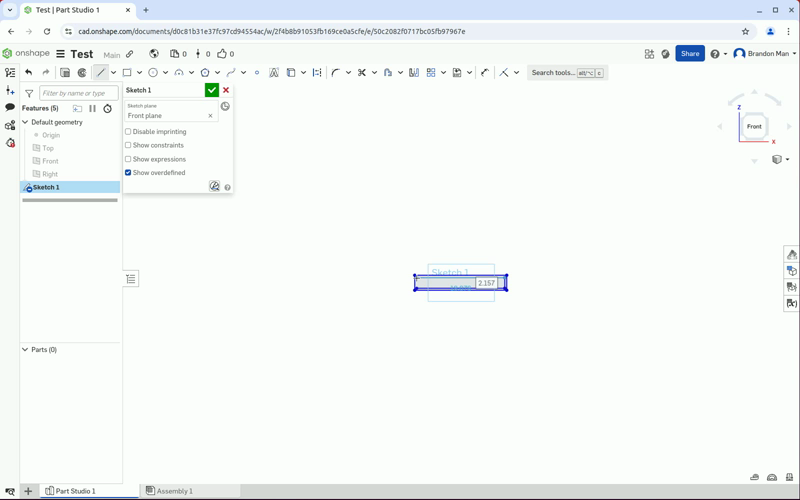
scroll(6)
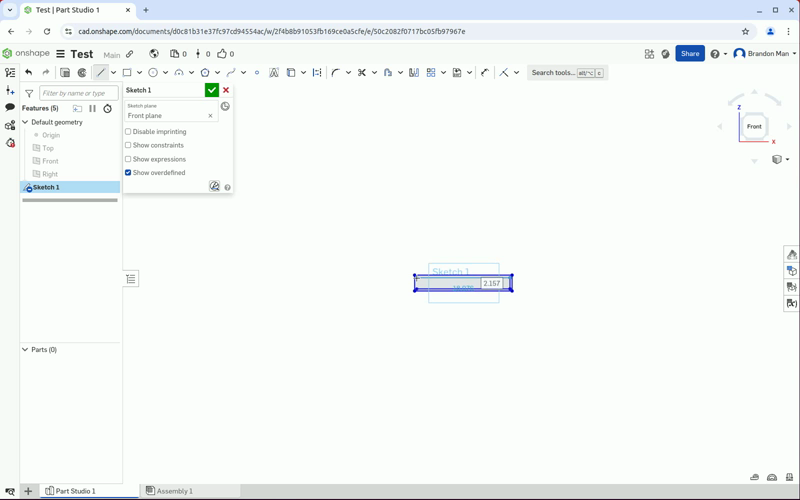
scroll(6)
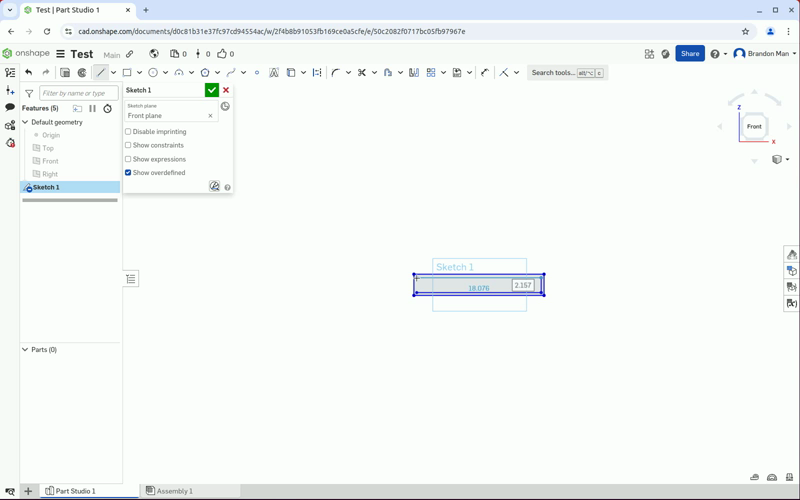
scroll(6)
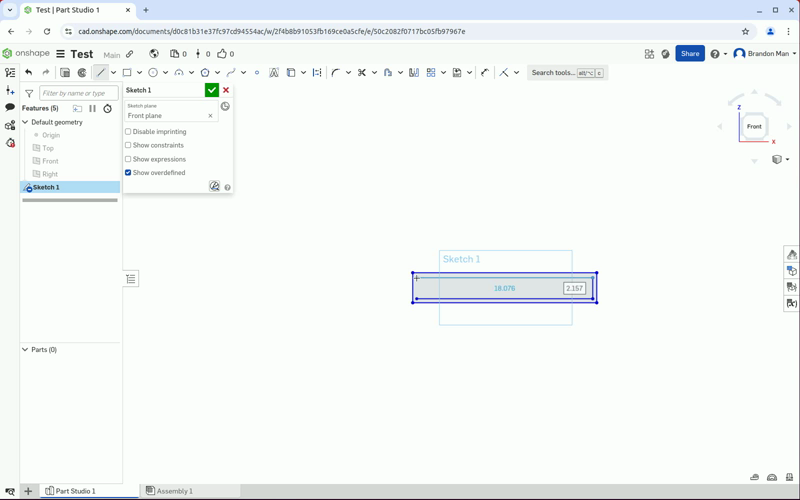
scroll(6)
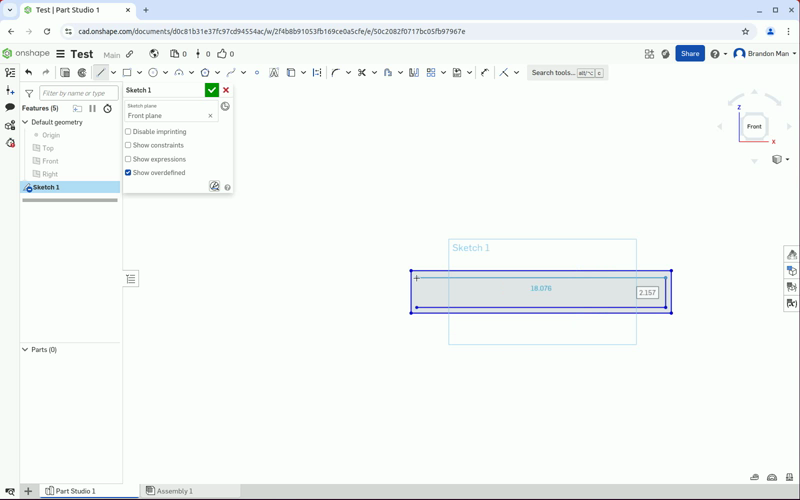
scroll(6)
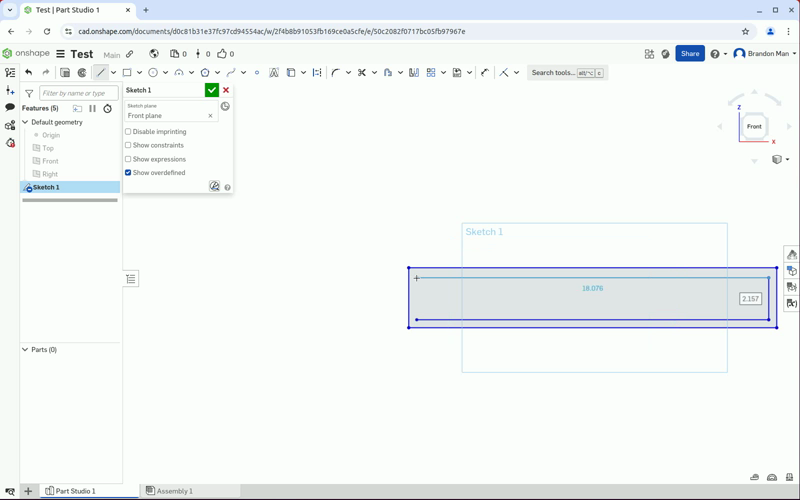
scroll(6)
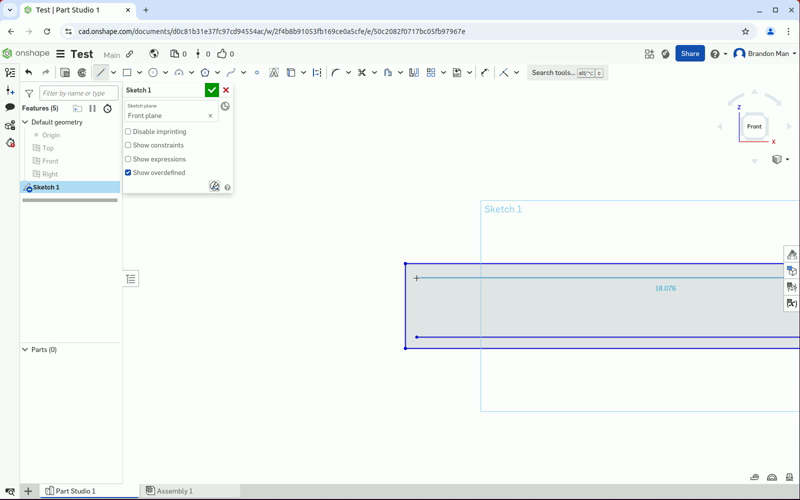
scroll(6)
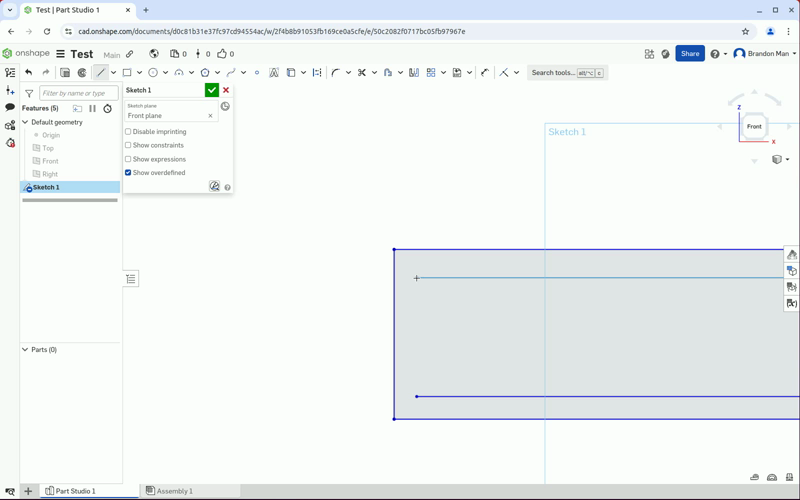
click(416, 277)
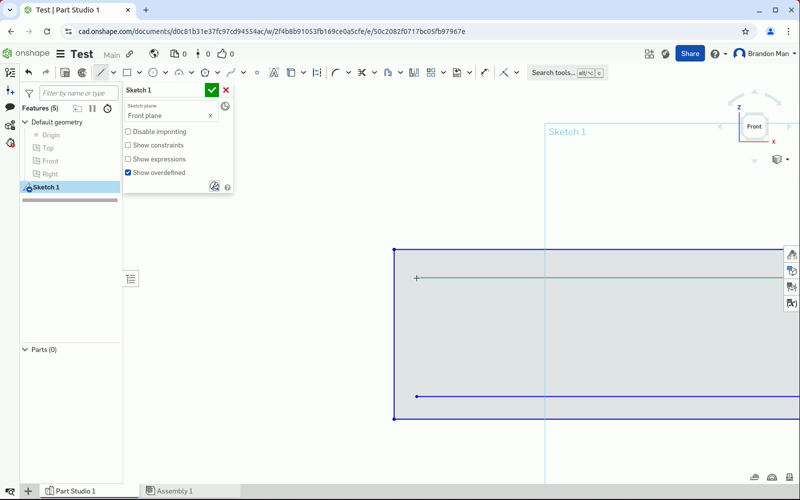
scroll(-6)
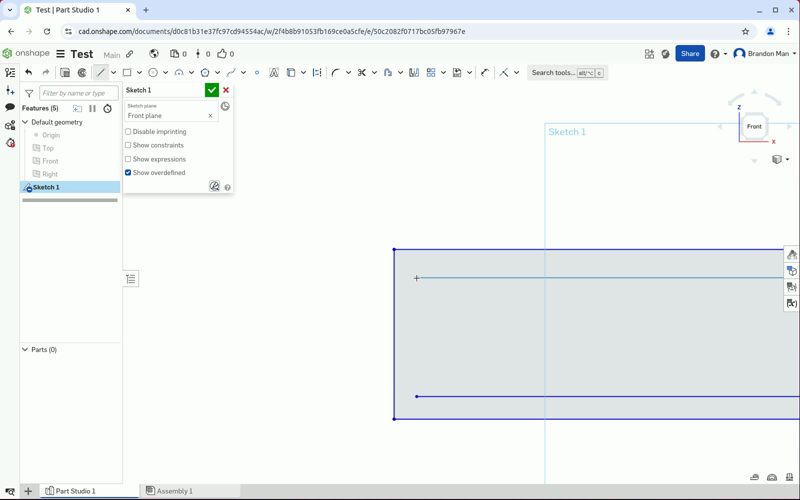
scroll(-6)
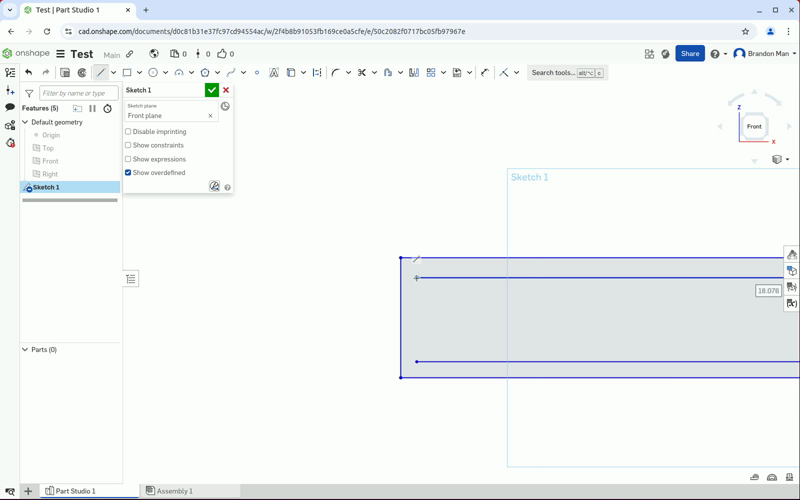
scroll(-6)
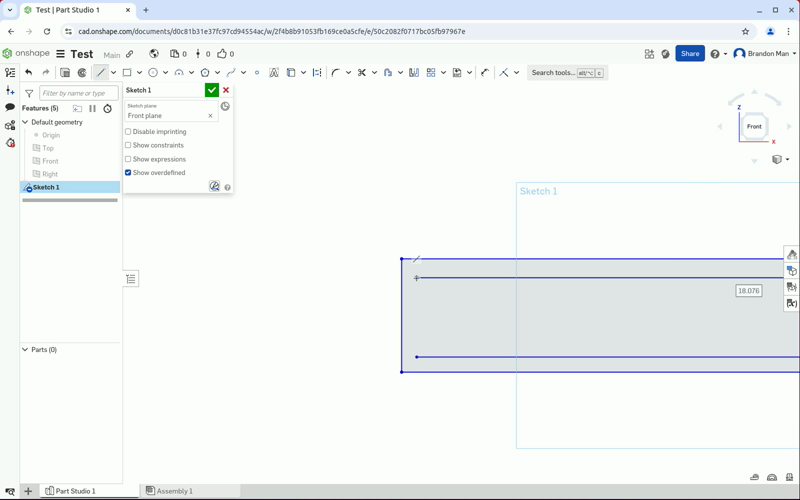
scroll(-6)
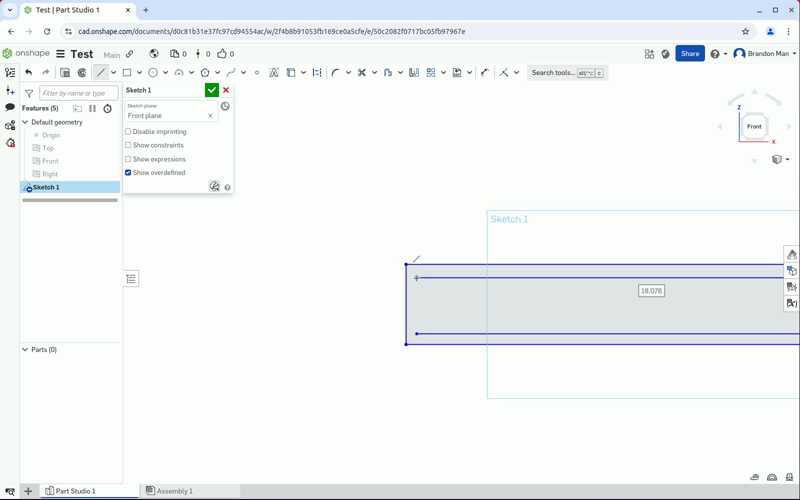
scroll(-6)
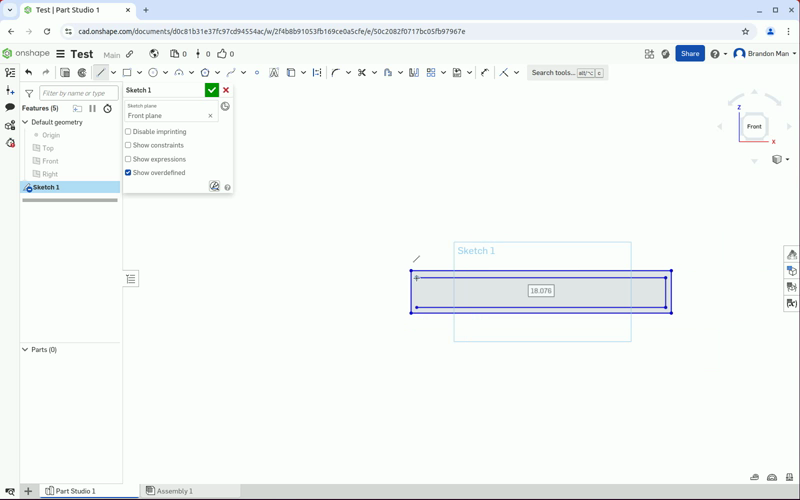
scroll(-6)
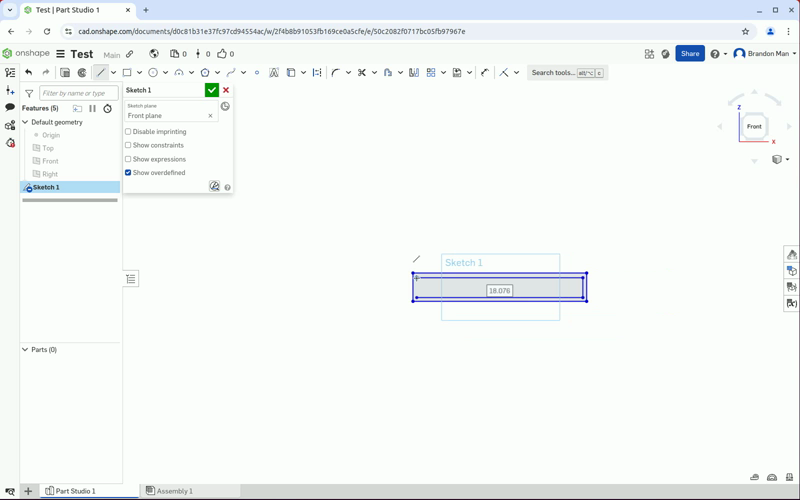
scroll(-6)
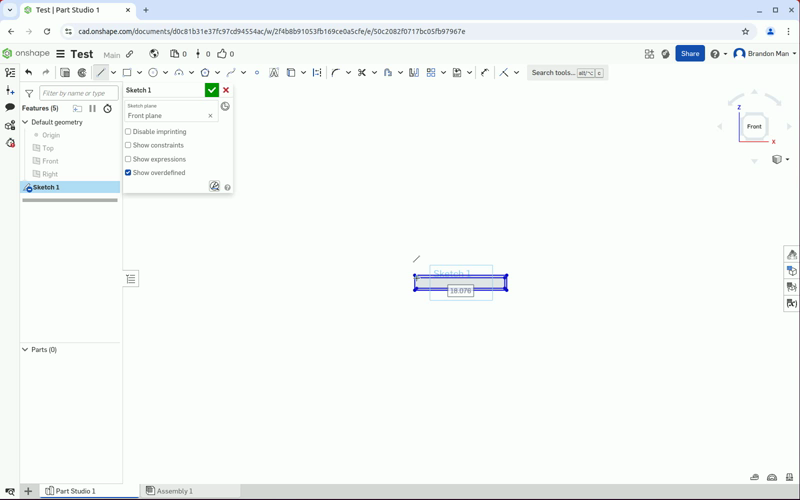
key_up(shift)
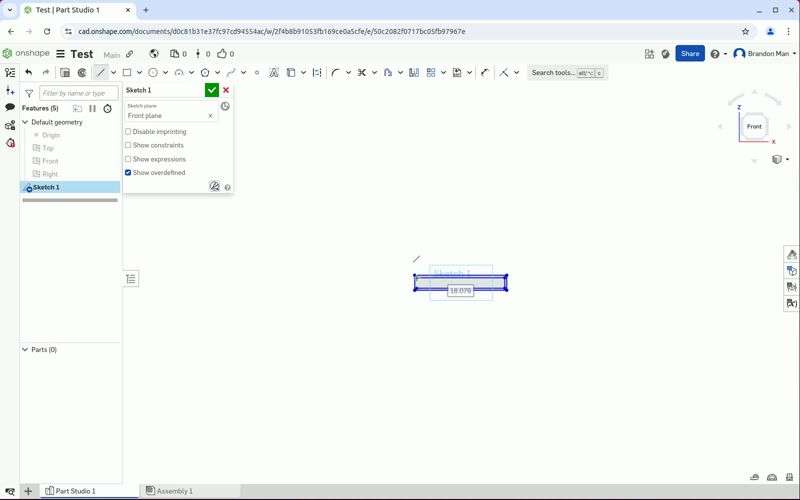
mouse_move(447, 277)
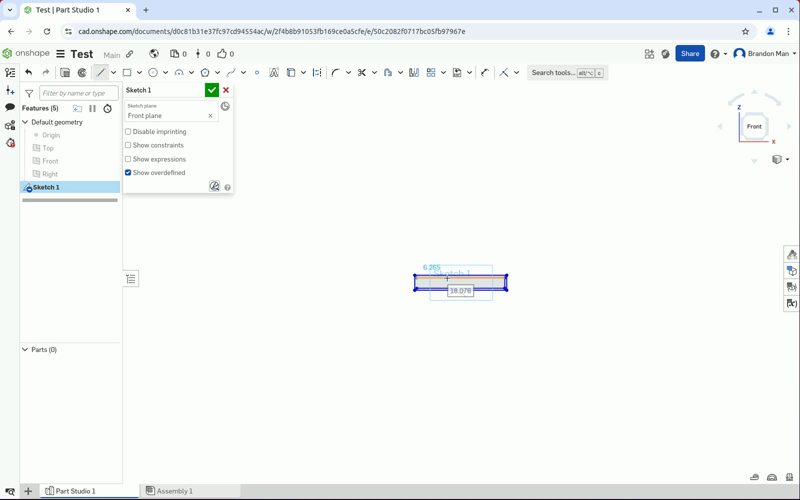
key_down(shift)
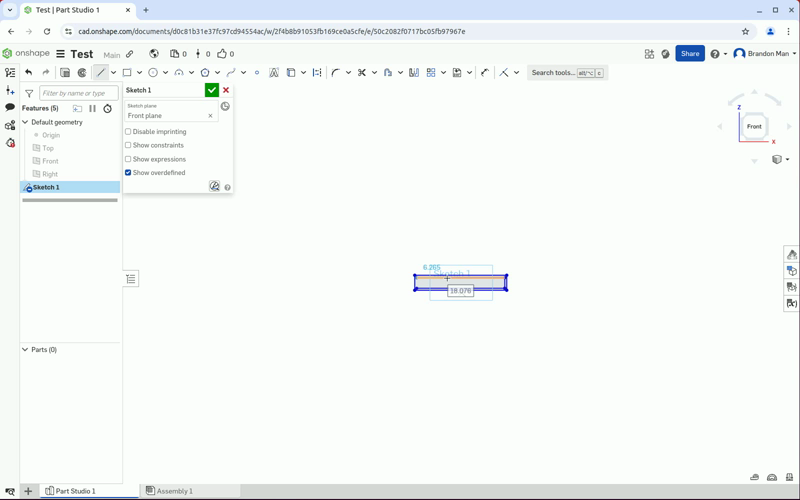
mouse_move(416, 288)
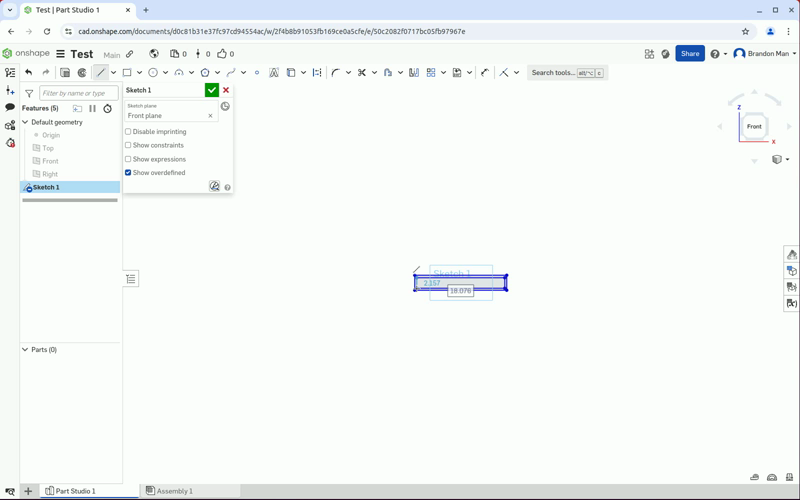
scroll(6)
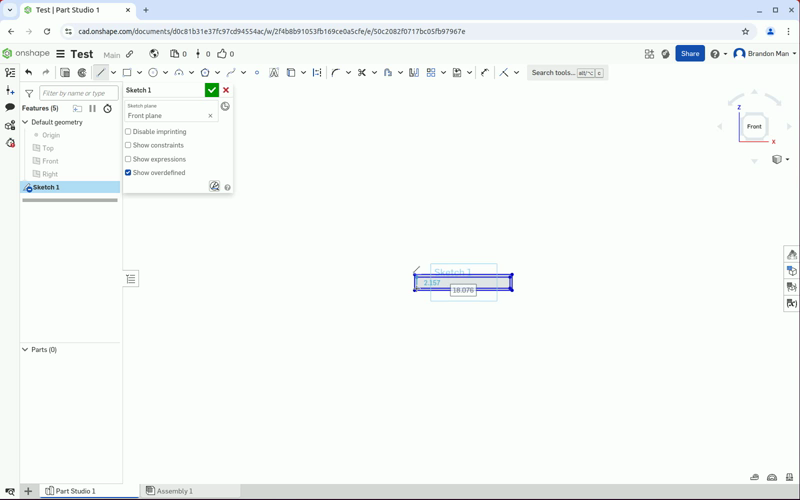
scroll(6)
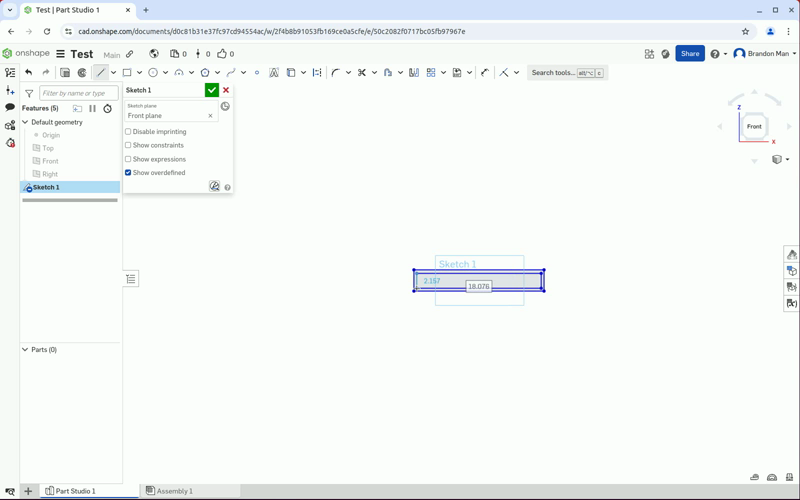
scroll(6)
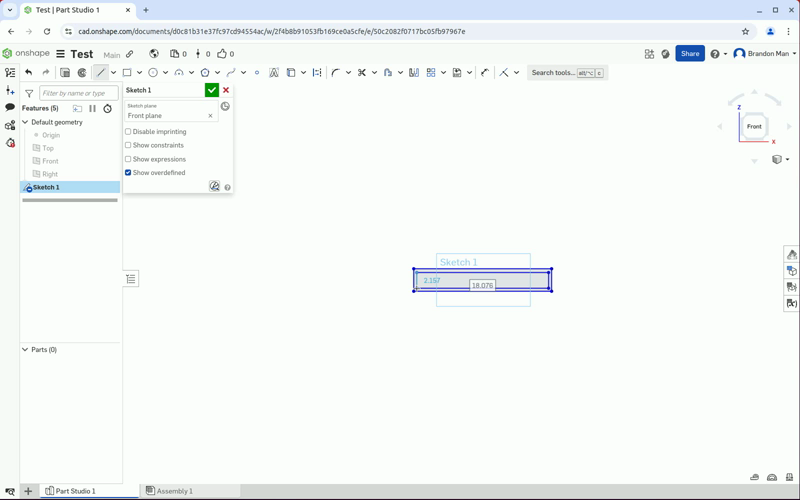
scroll(6)
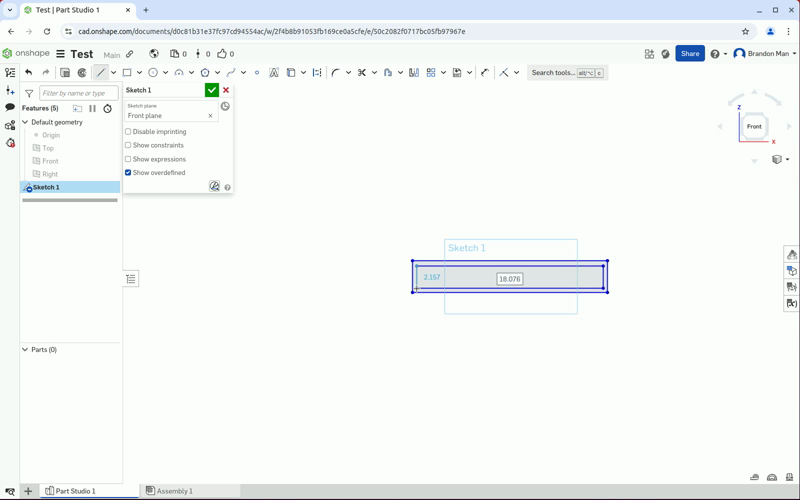
scroll(6)
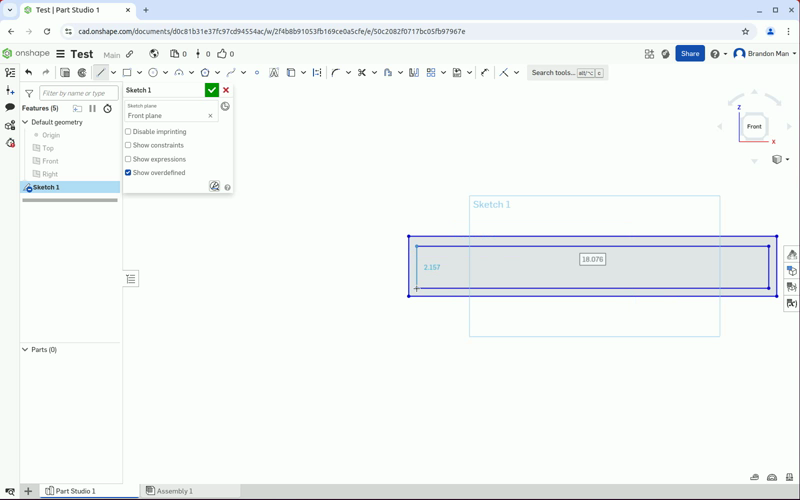
scroll(6)
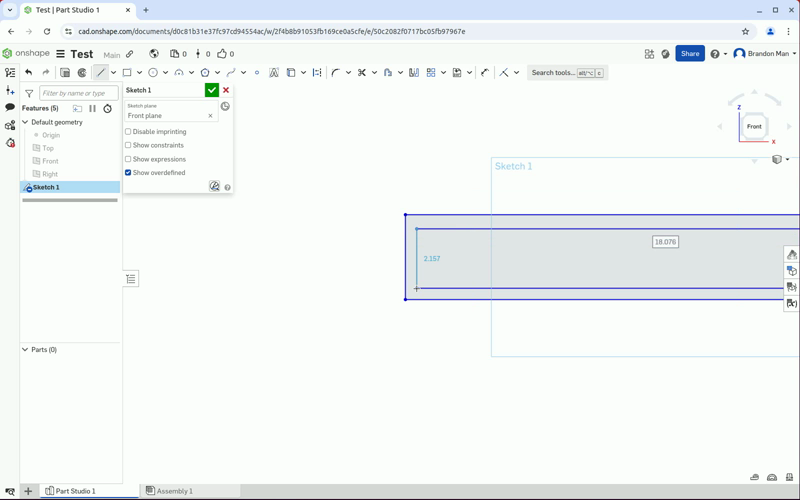
scroll(6)
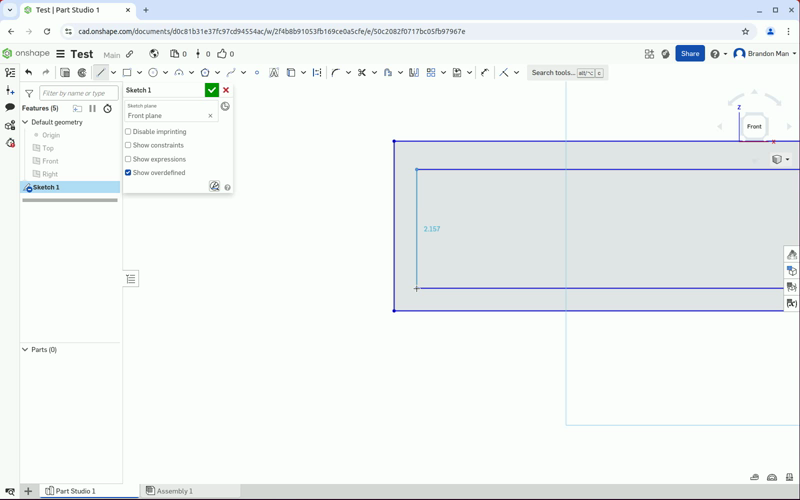
key_up(shift)
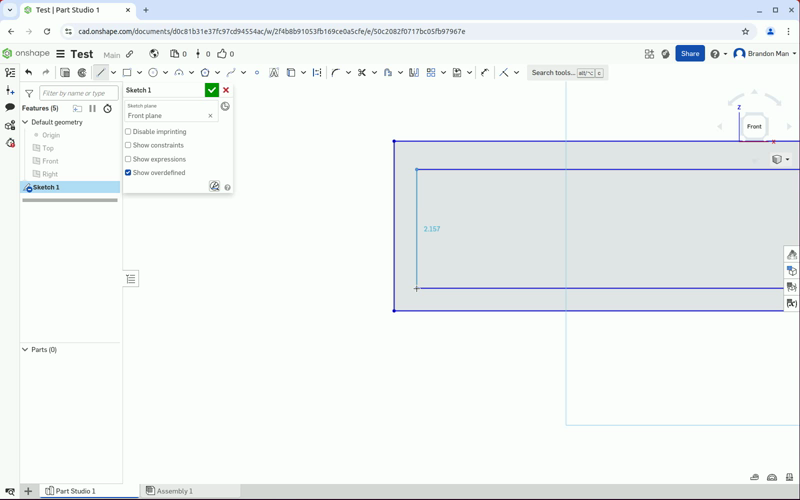
click(416, 288)
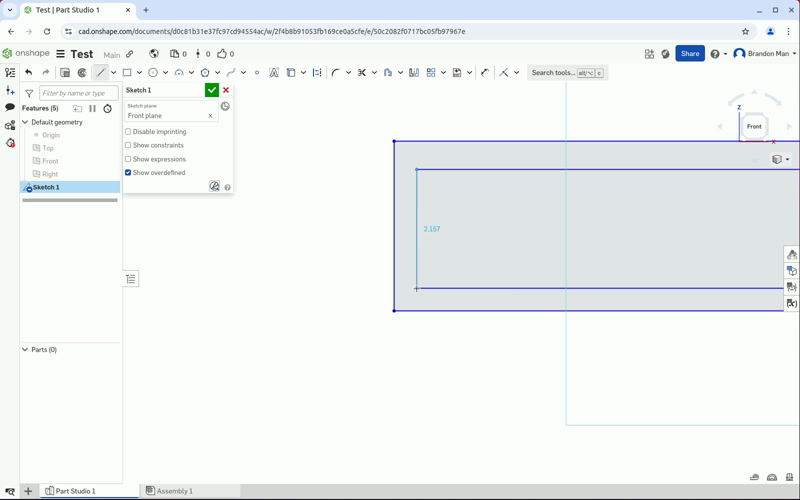
scroll(-6)
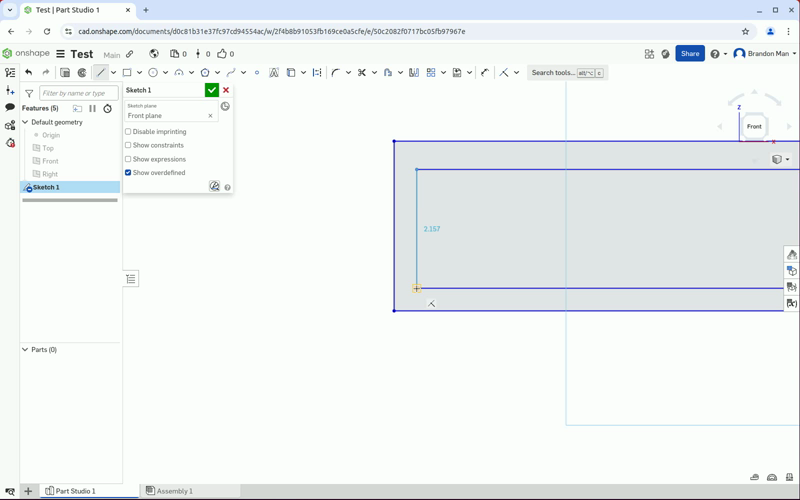
scroll(-6)
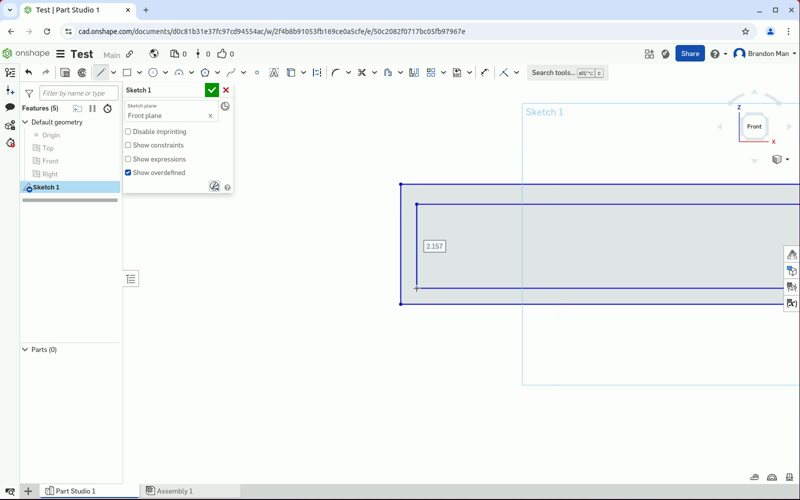
scroll(-6)
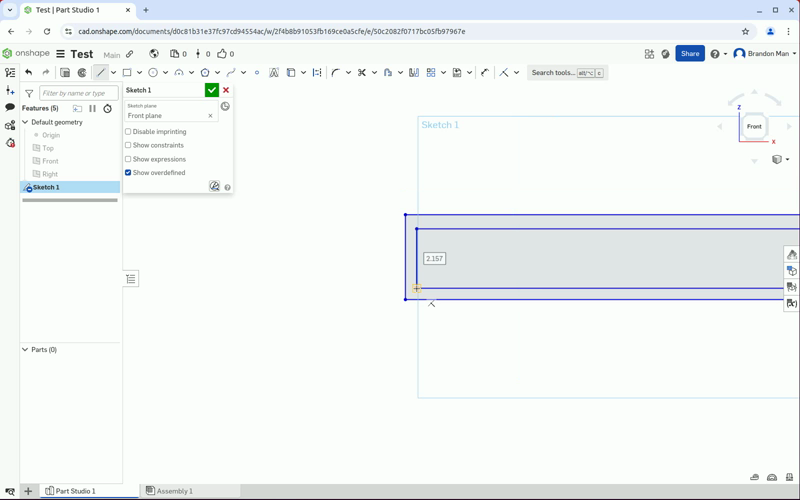
scroll(-6)
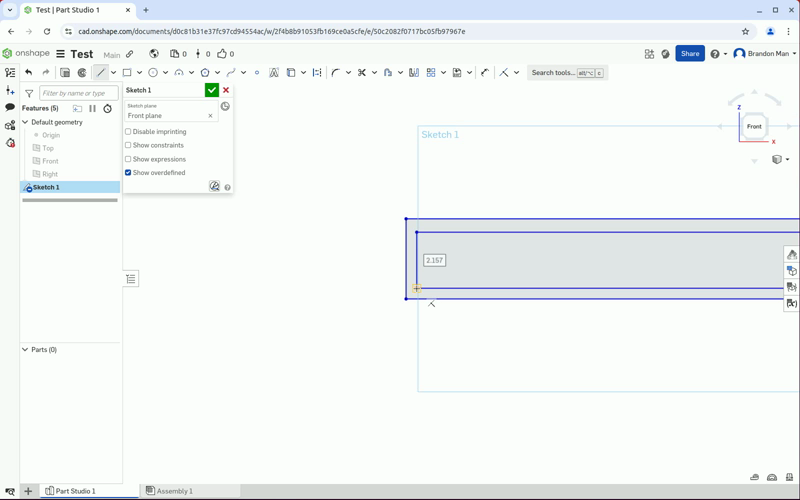
scroll(-6)
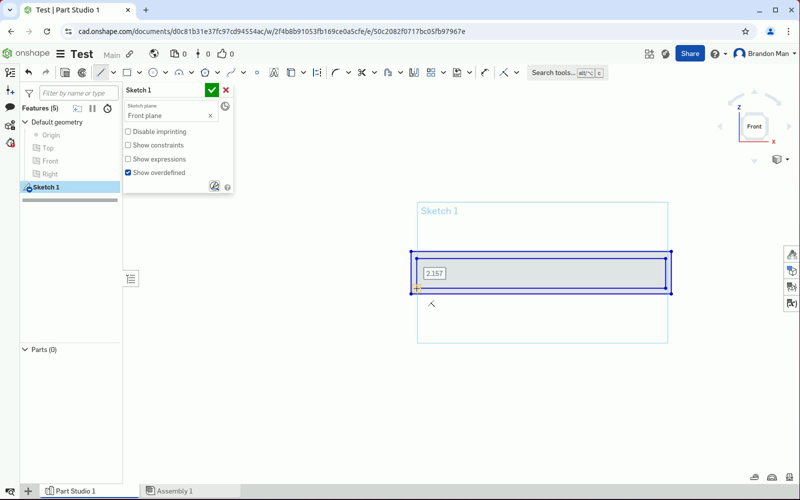
scroll(-6)
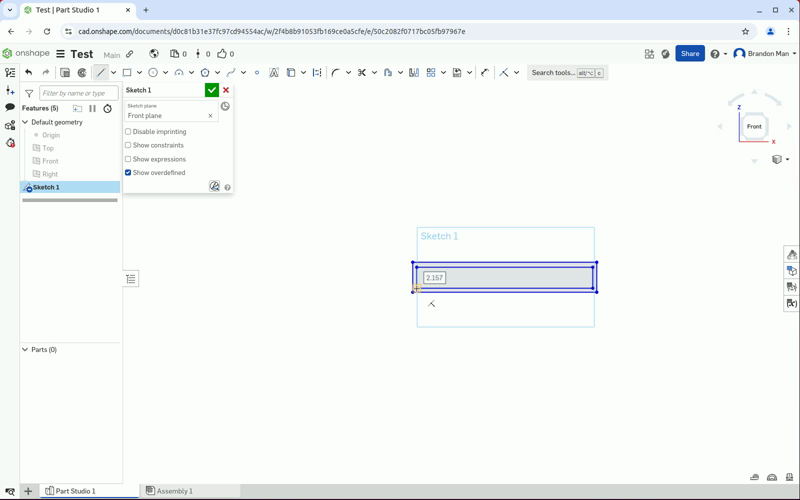
scroll(-6)
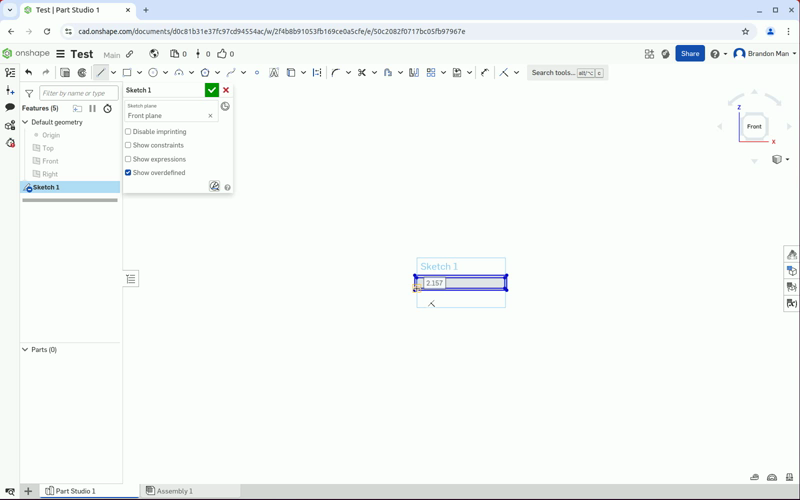
key(esc)
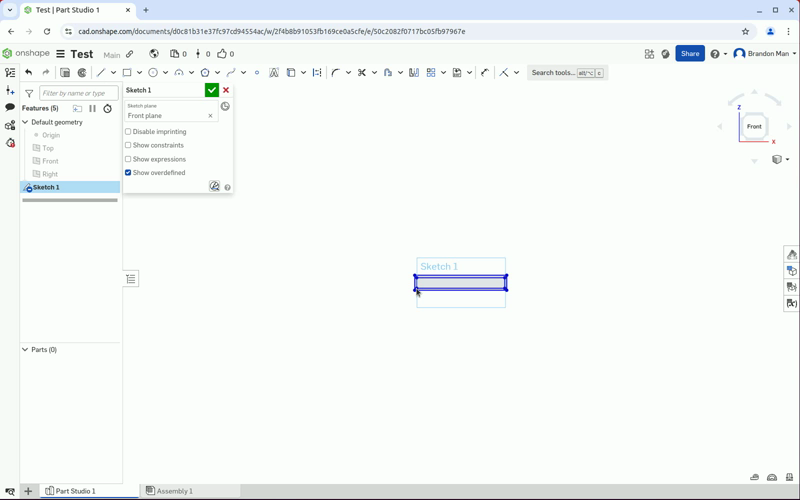
mouse_move(486, 288)
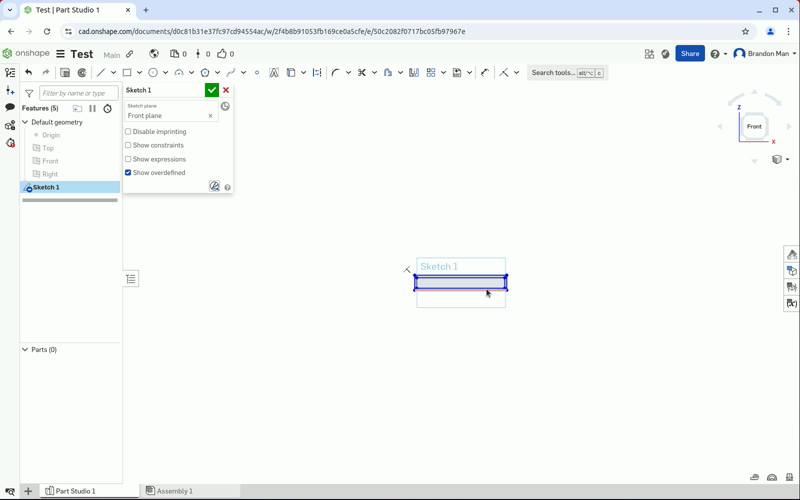
scroll(6)
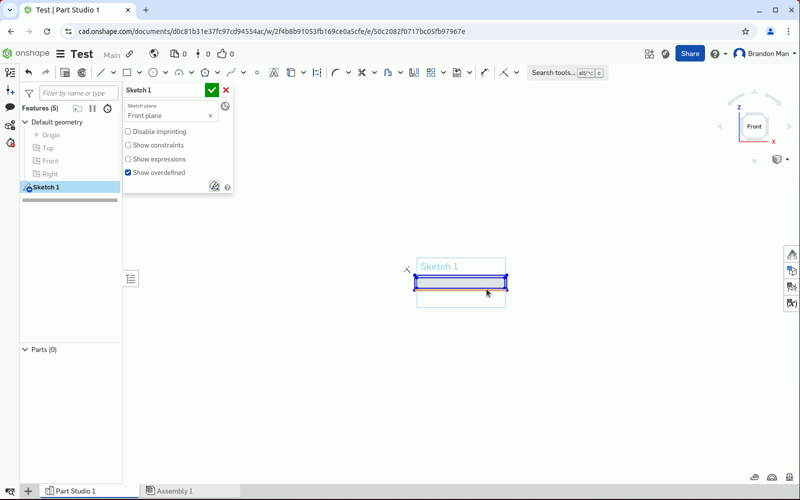
scroll(6)
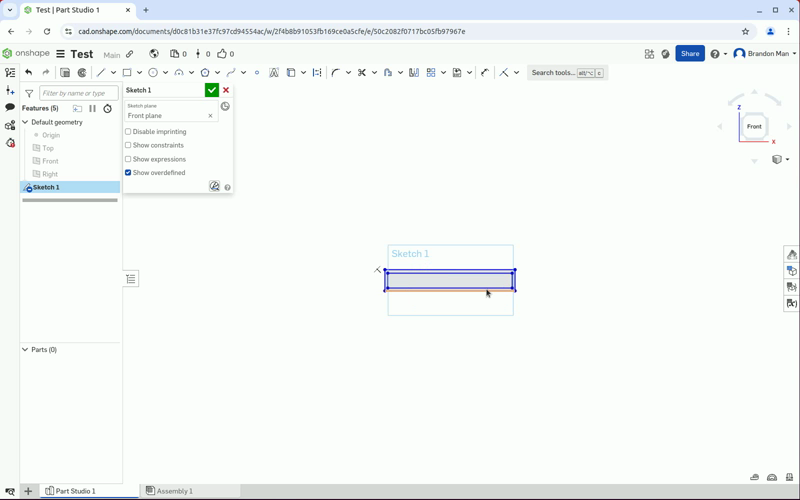
scroll(6)
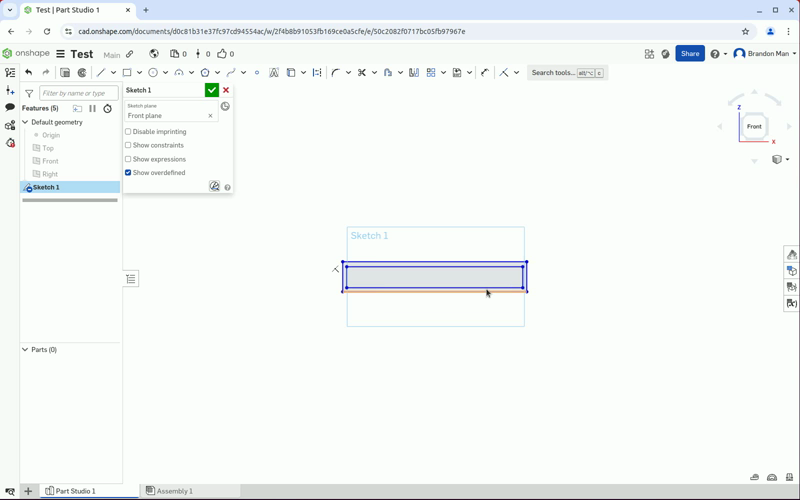
scroll(6)
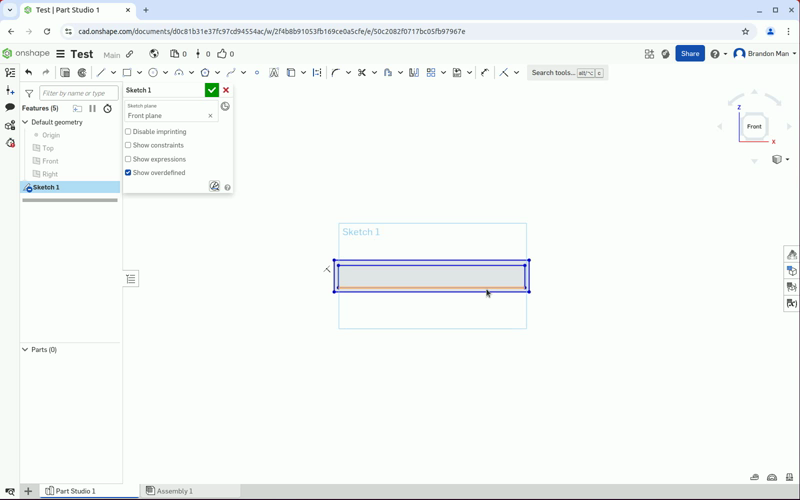
scroll(6)
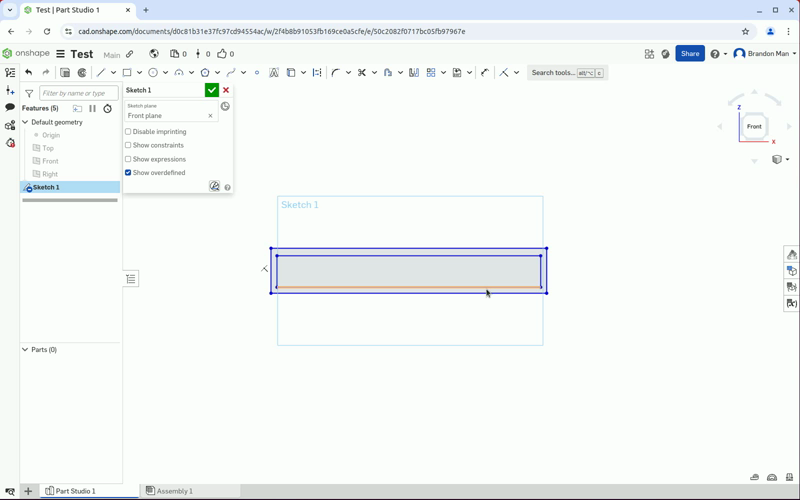
scroll(6)
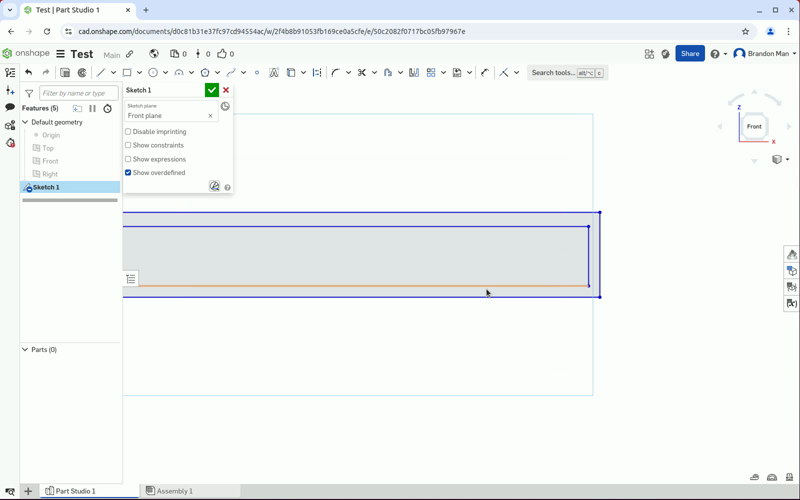
scroll(6)
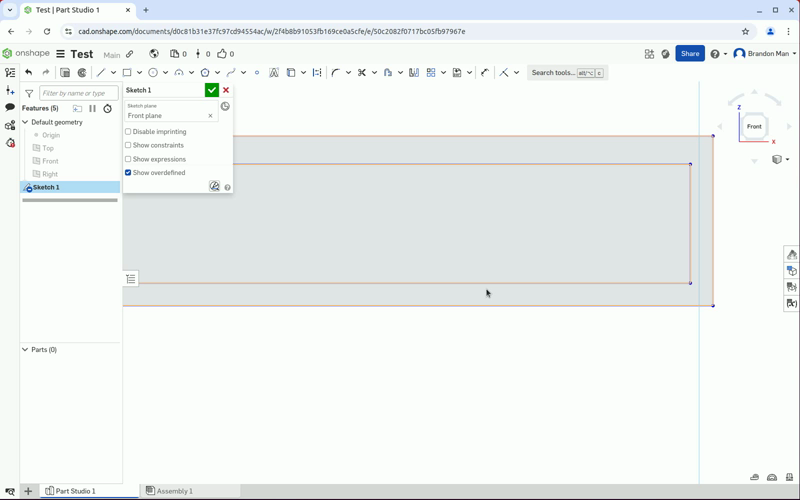
click(486, 288)
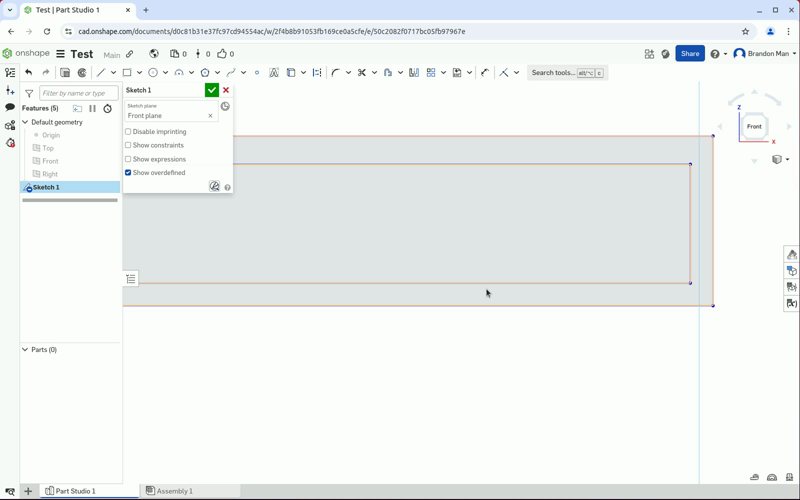
scroll(-6)
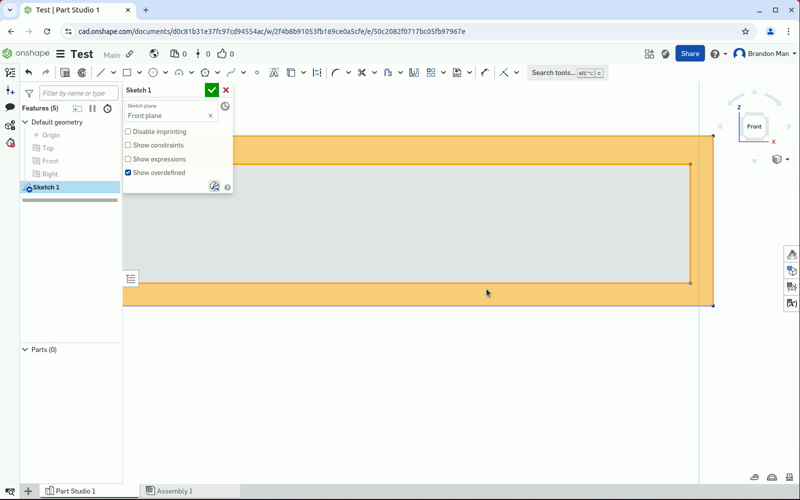
scroll(-6)
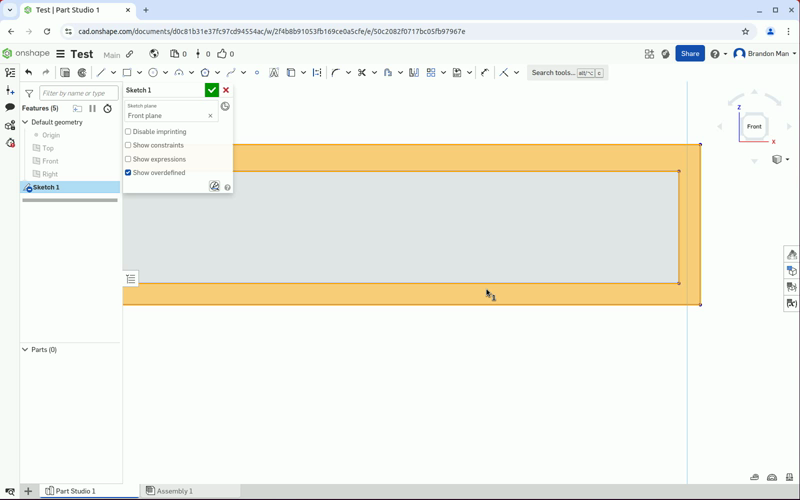
scroll(-6)
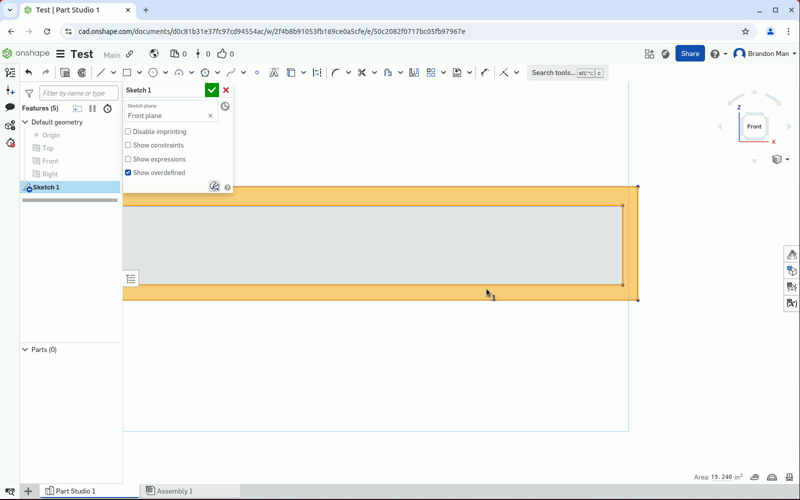
scroll(-6)
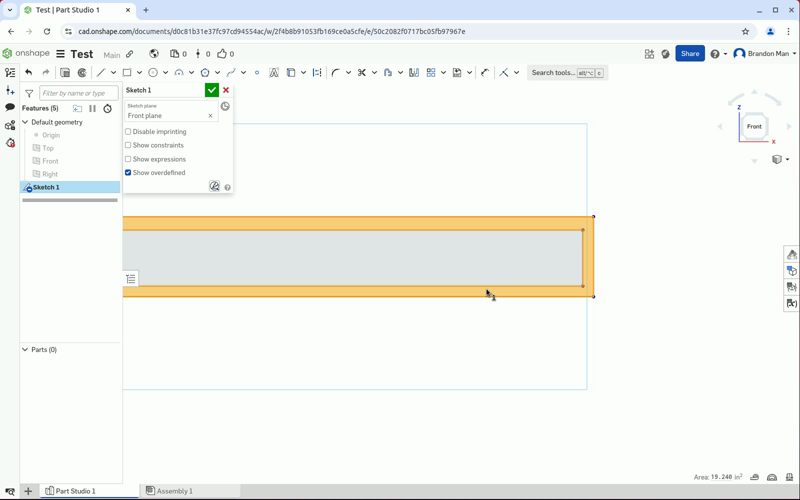
scroll(-6)
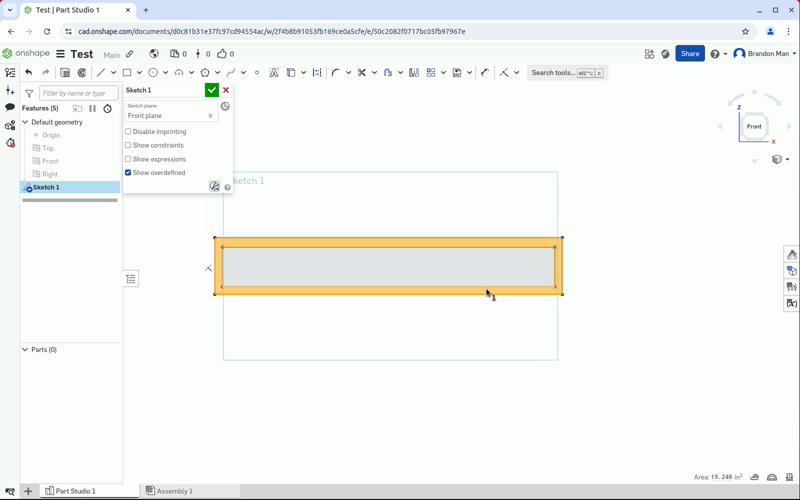
scroll(-6)
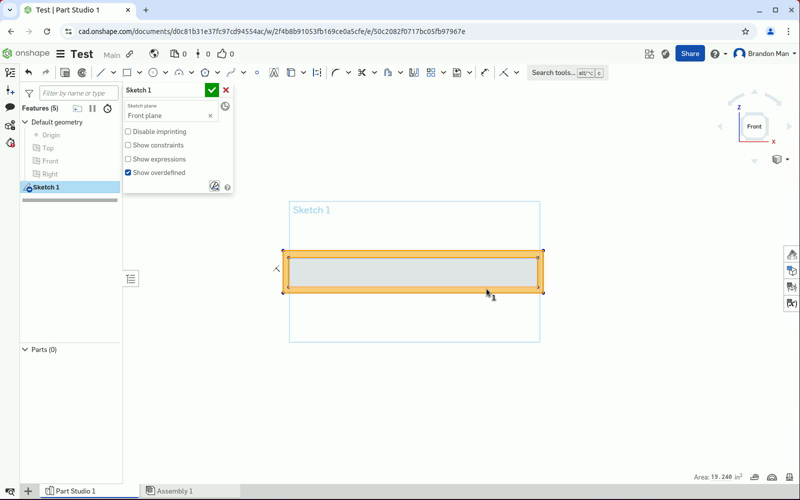
scroll(-6)
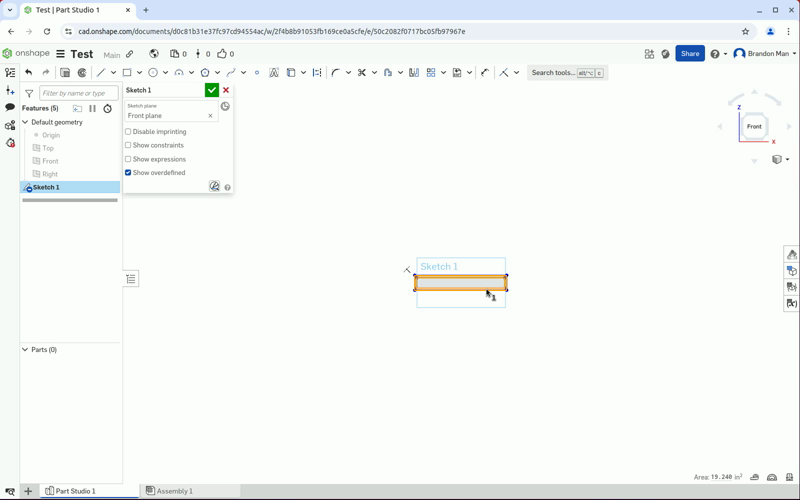
mouse_move(73, 352)
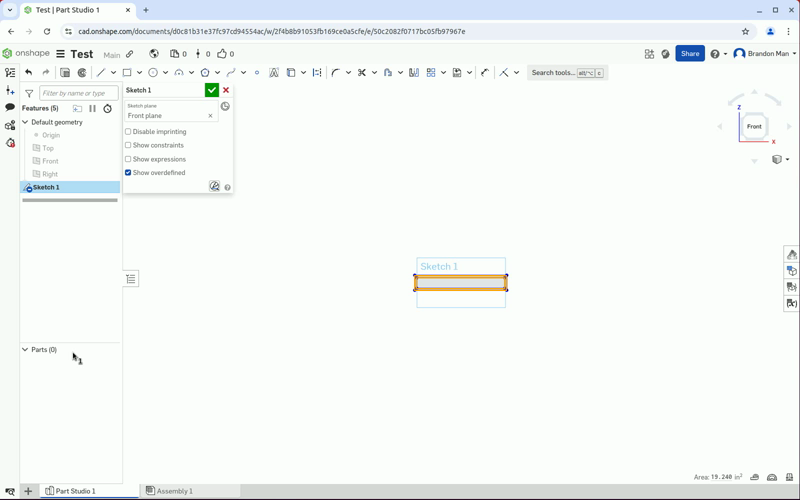
key(shift+y)
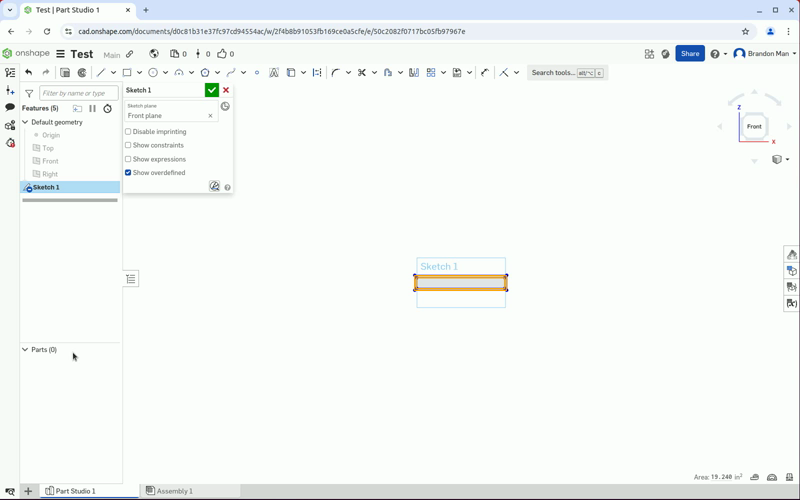
key(shift+e)
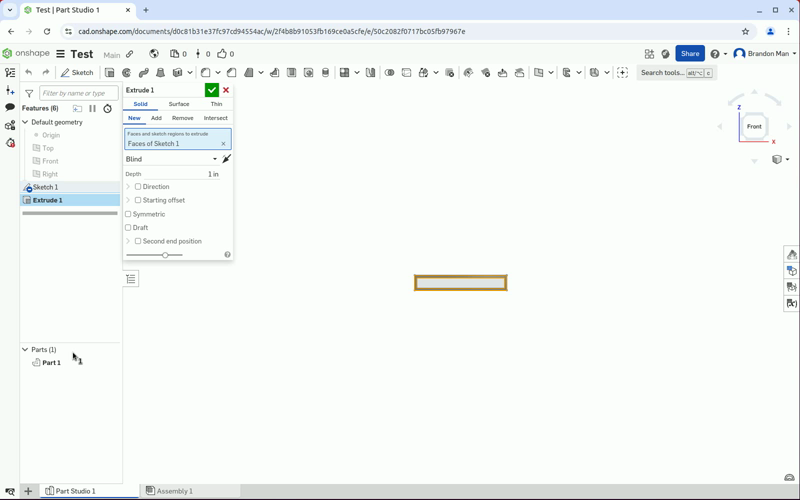
mouse_move(143, 106)
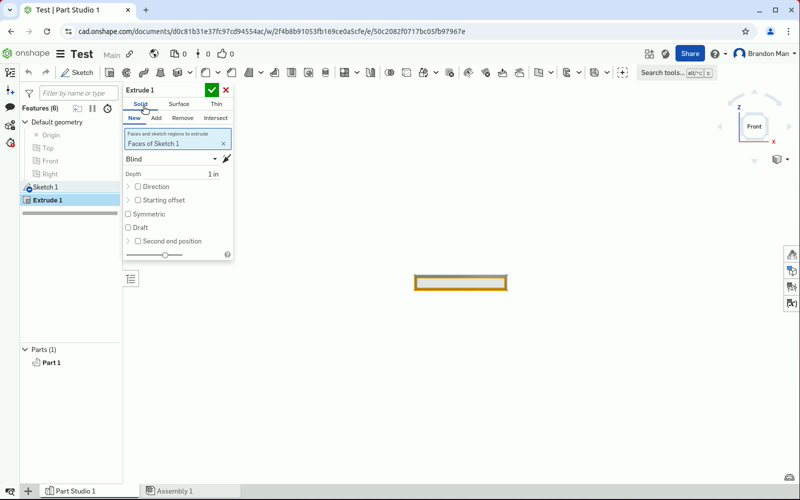
click(143, 106)
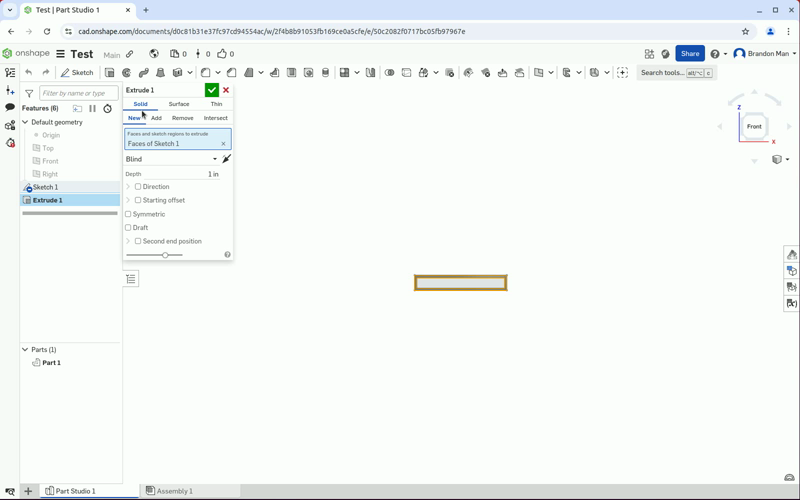
mouse_move(137, 120)
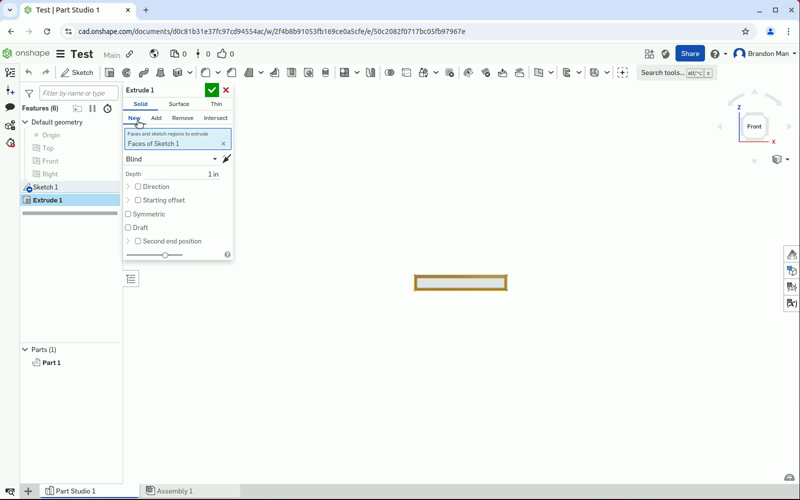
click(137, 120)
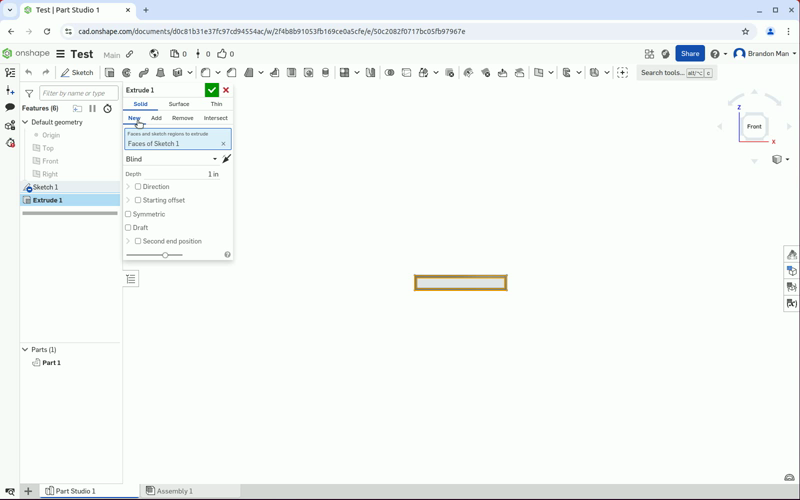
key(tab, 4)
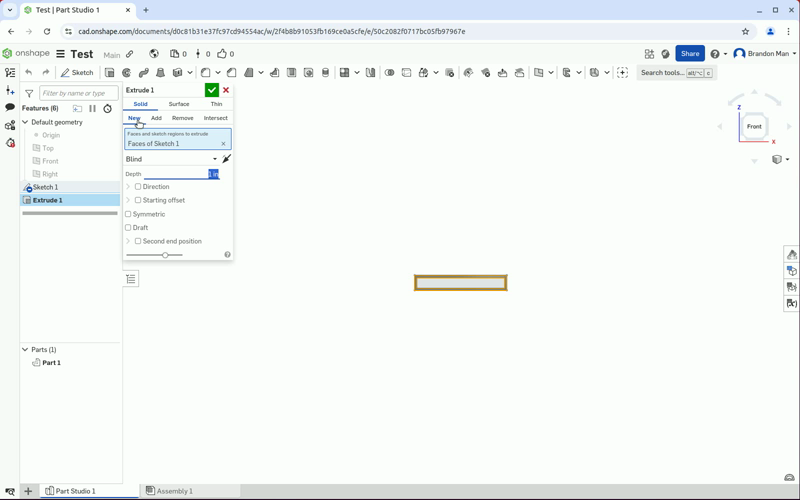
text(0.481)
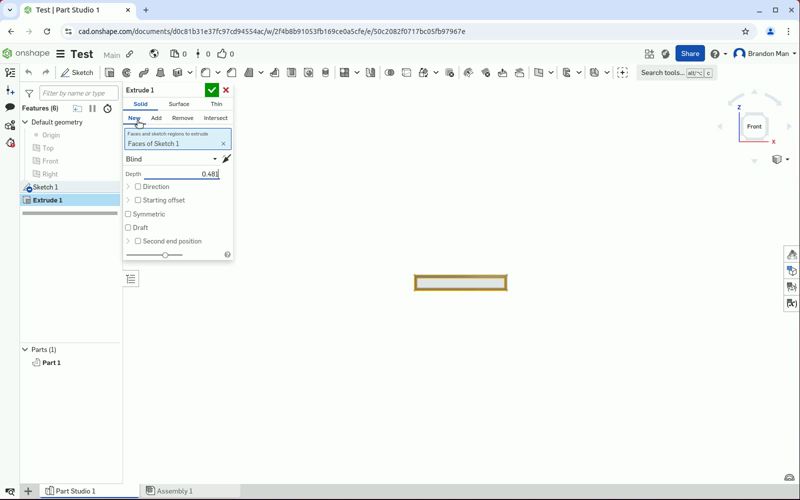
key(enter)
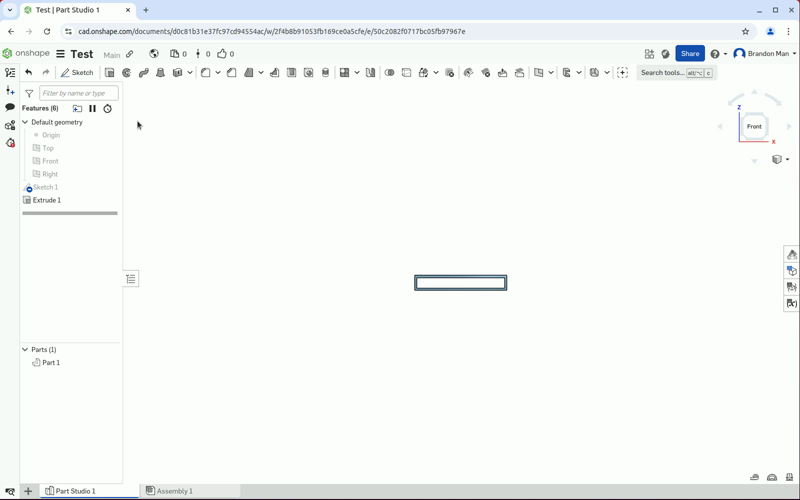
key(shift+h)
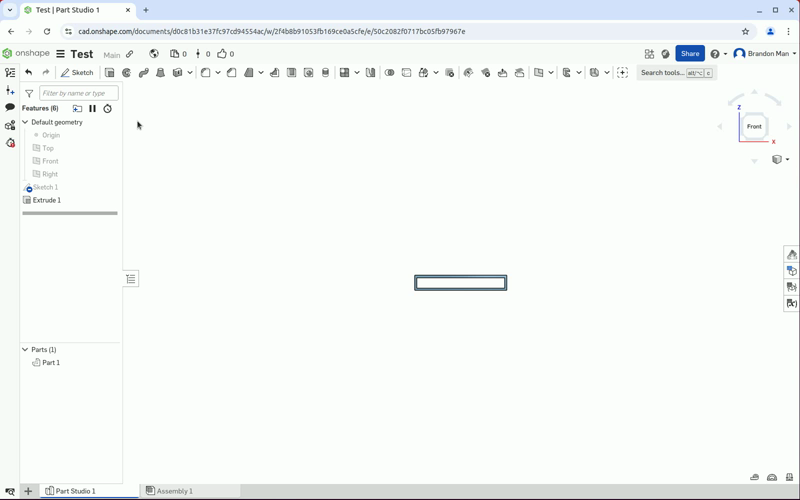
key(shift+h)
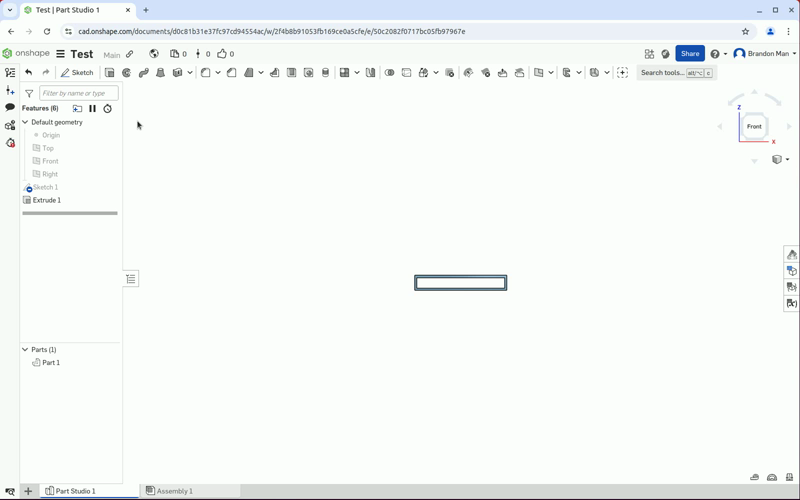
mouse_move(73, 189)
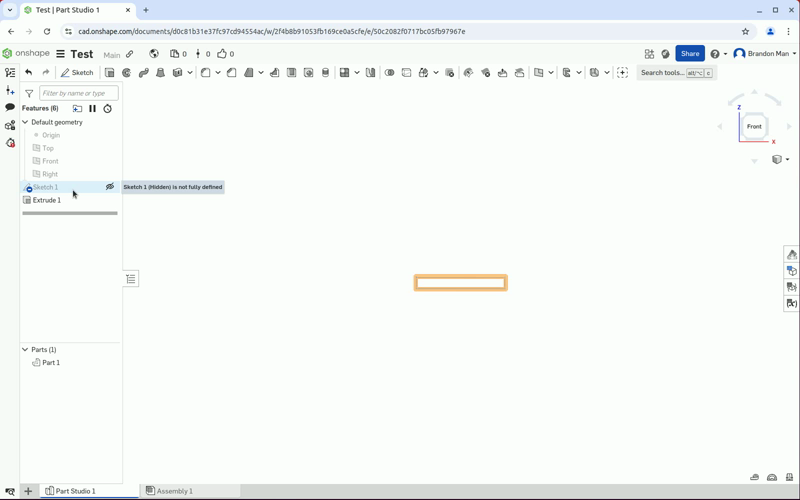
click(73, 189)
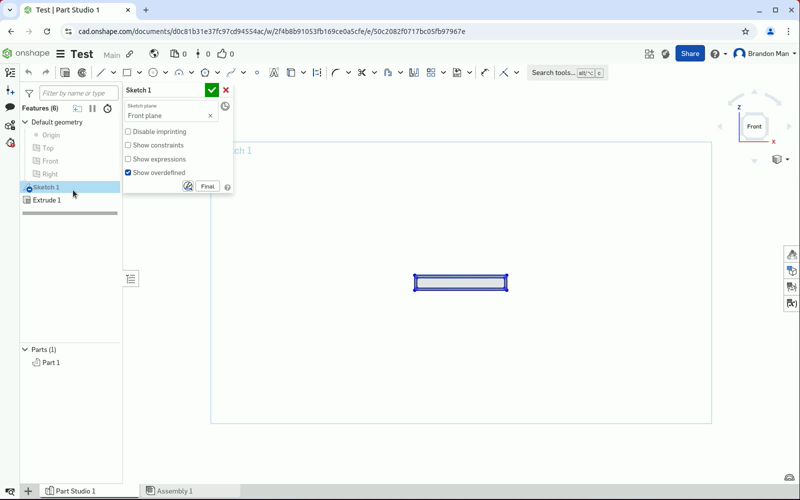
mouse_move(229, 92)
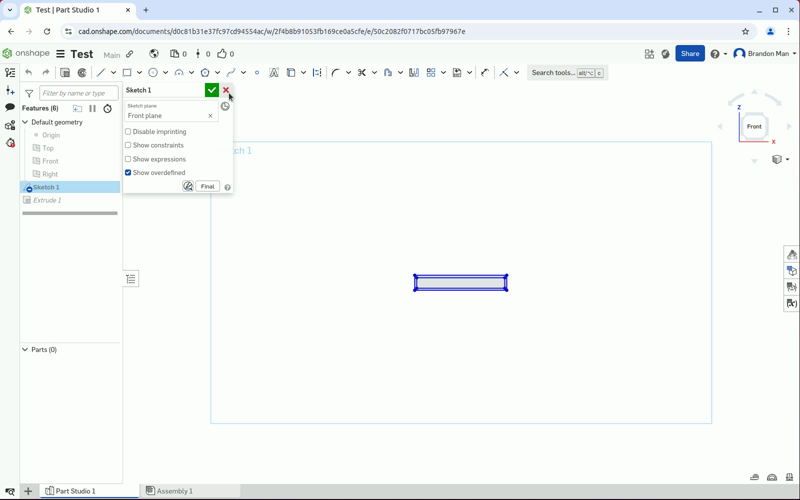
click(229, 92)
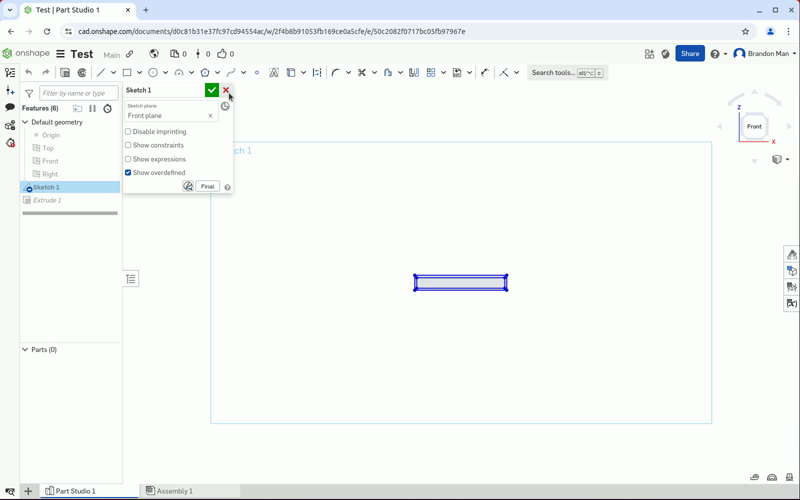
key(shift+s)
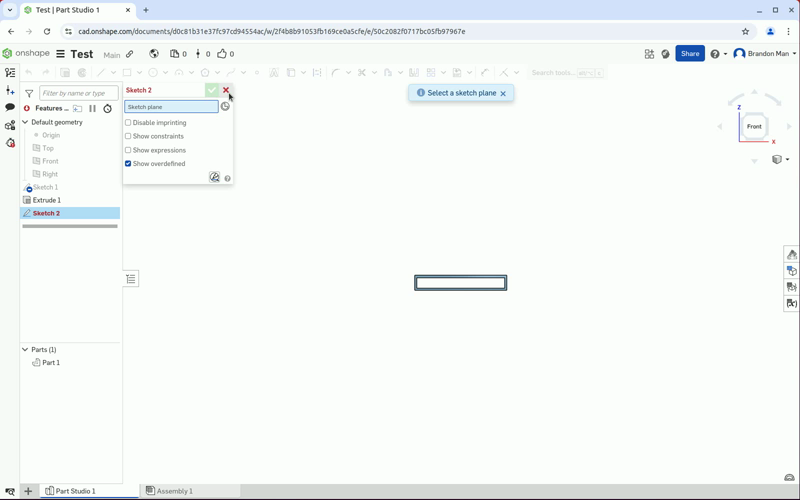
mouse_move(73, 163)
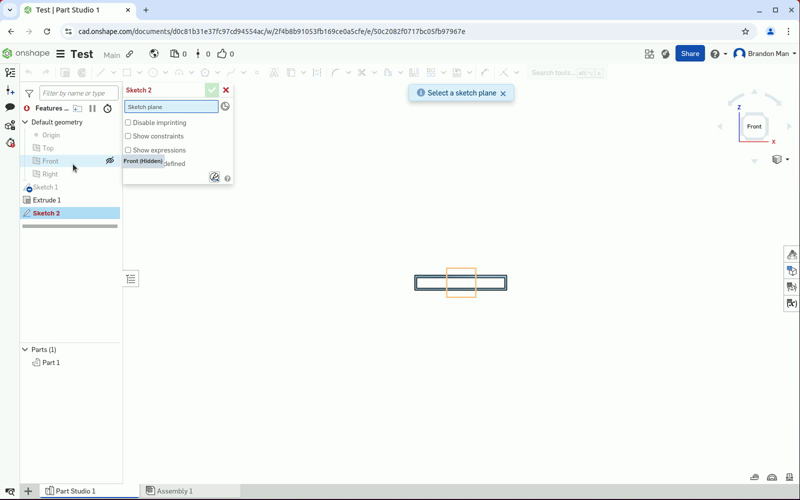
click(73, 163)
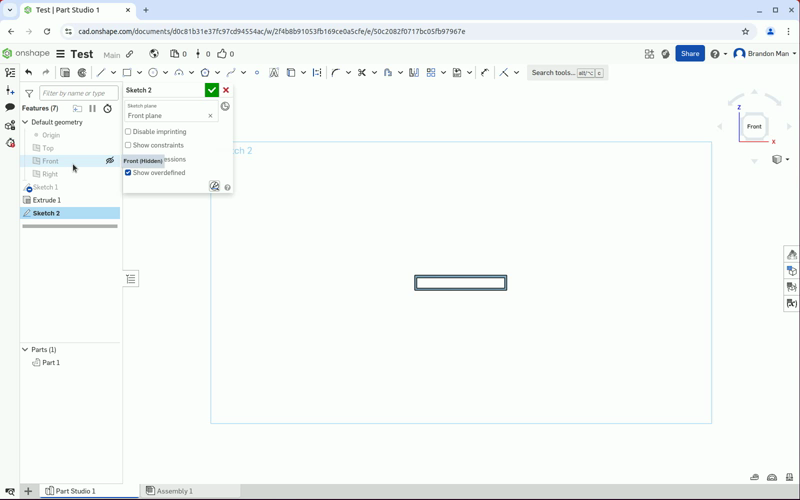
mouse_move(73, 352)
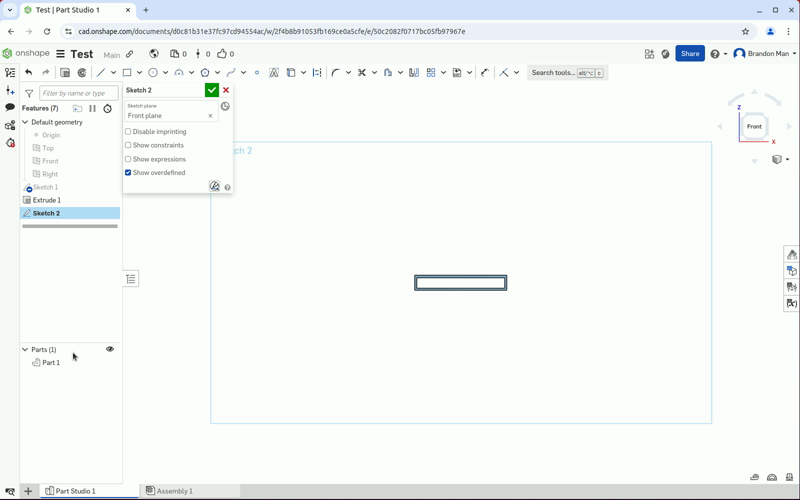
key(y)
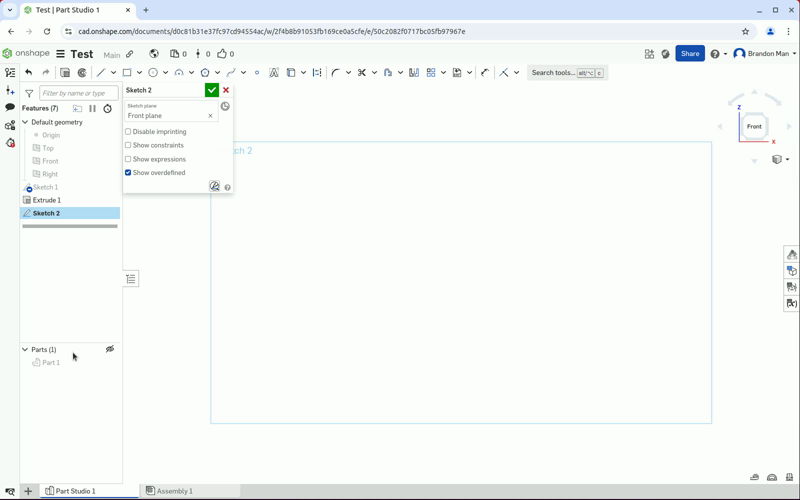
key(l)
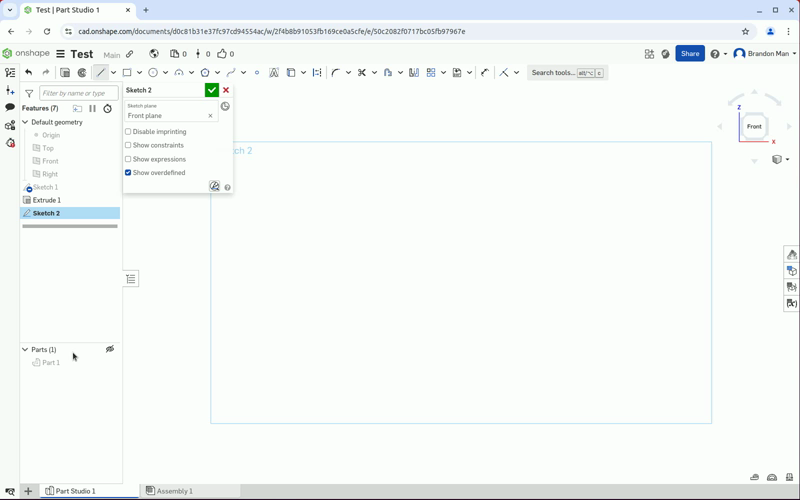
key_down(shift)
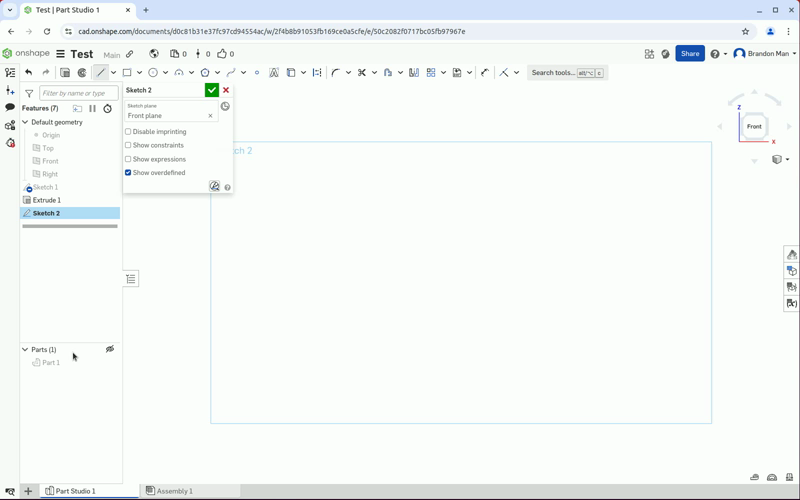
mouse_move(417, 288)
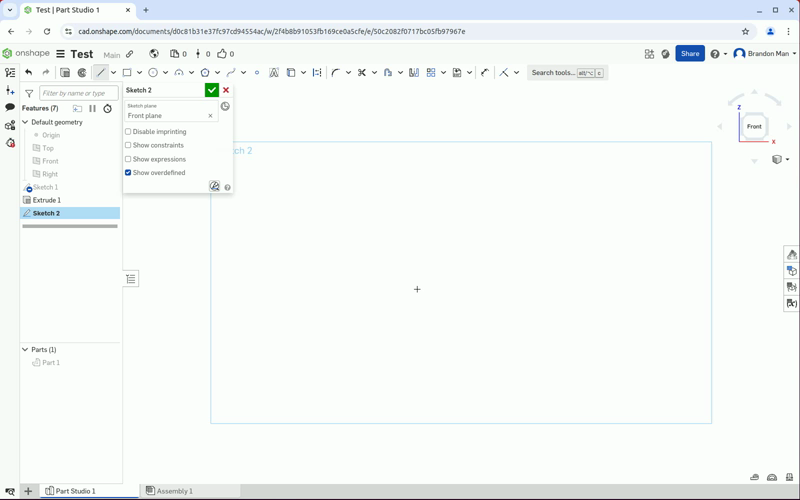
click(417, 288)
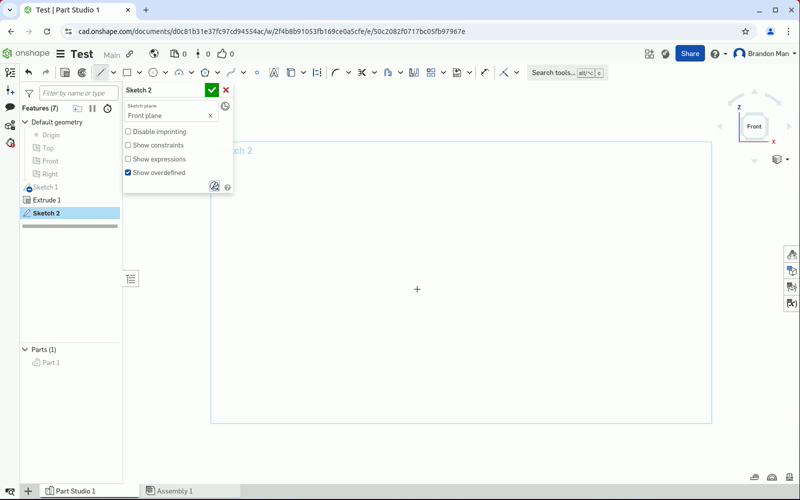
key_up(shift)
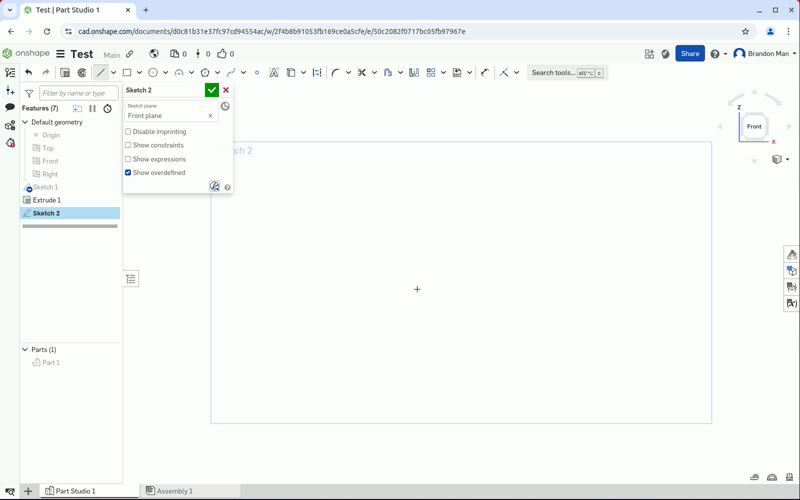
key_down(shift)
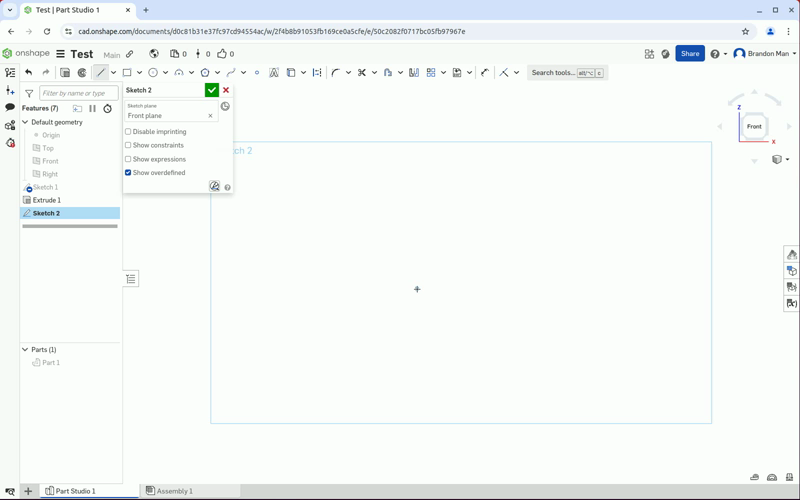
mouse_move(505, 288)
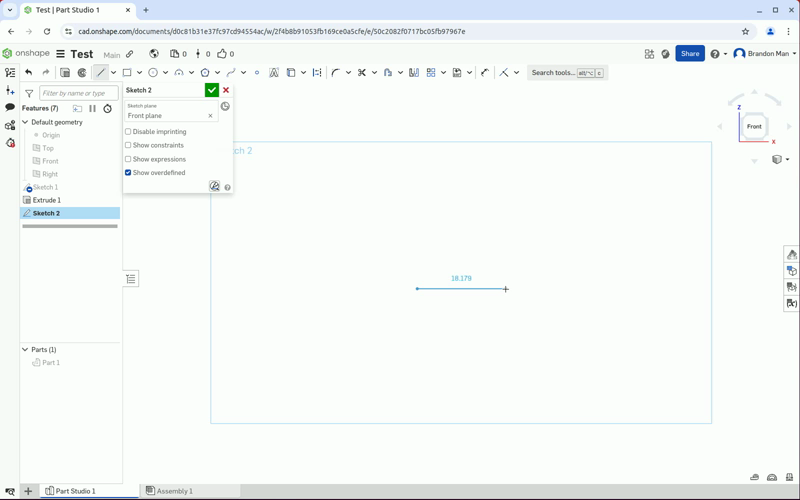
click(505, 288)
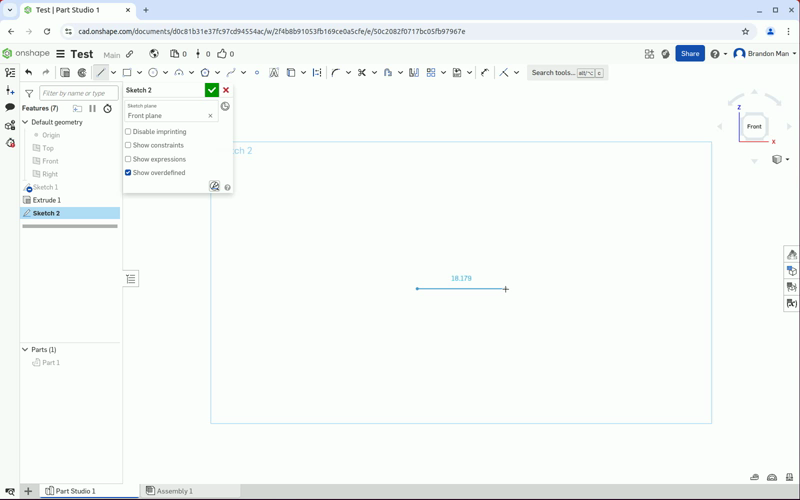
key_up(shift)
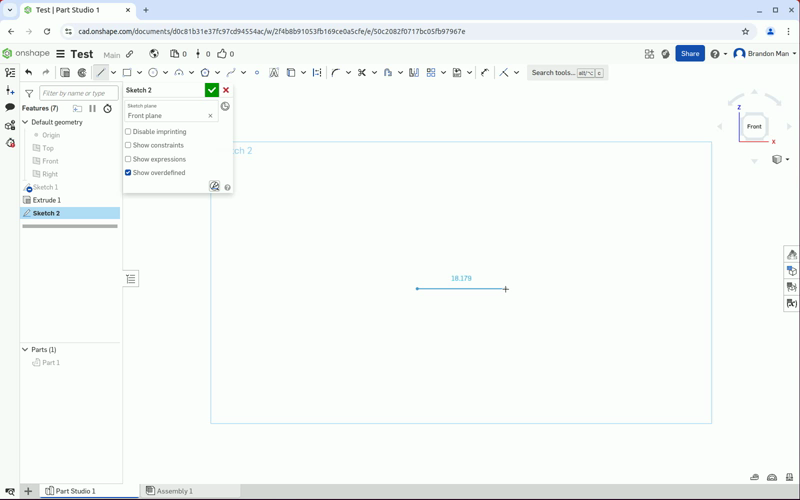
key_down(shift)
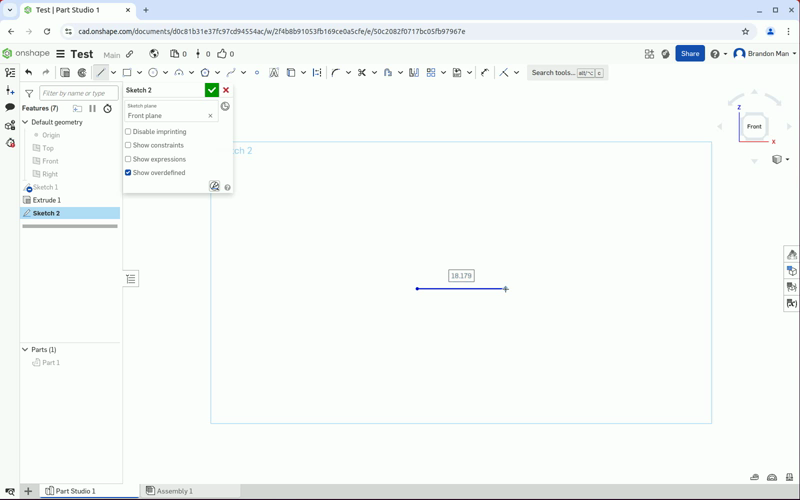
mouse_move(535, 288)
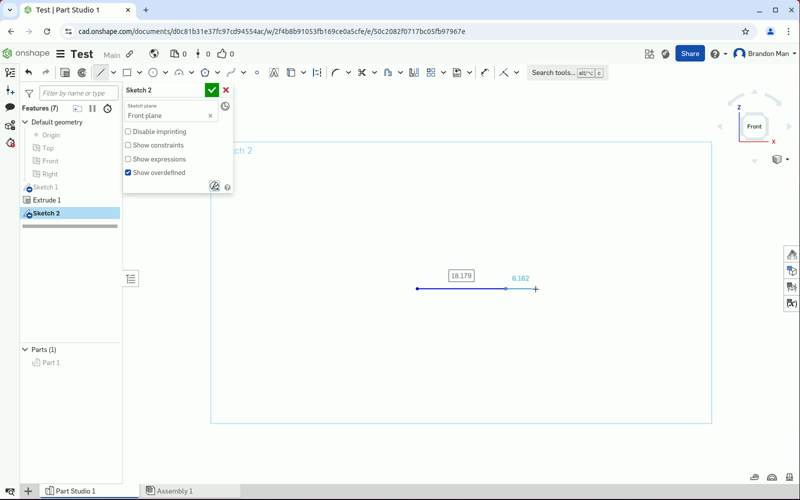
mouse_move(505, 277)
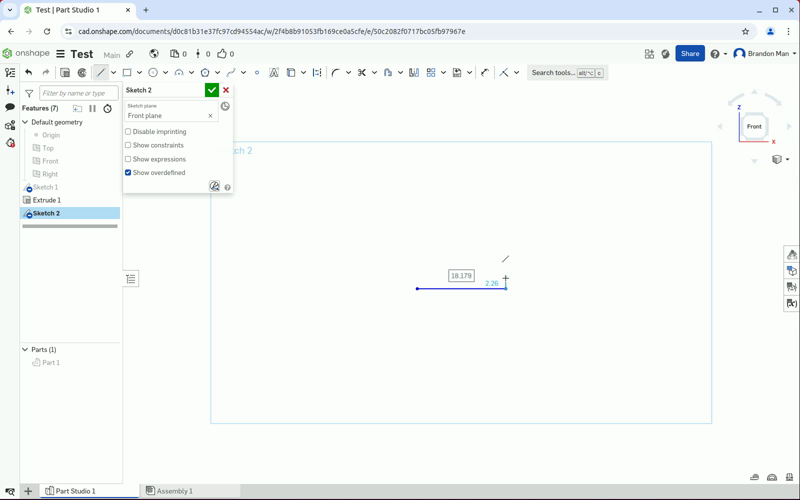
click(505, 277)
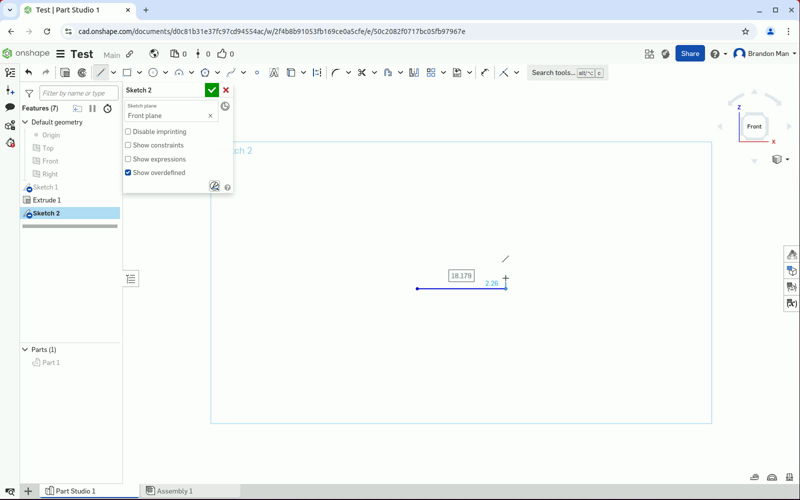
key_up(shift)
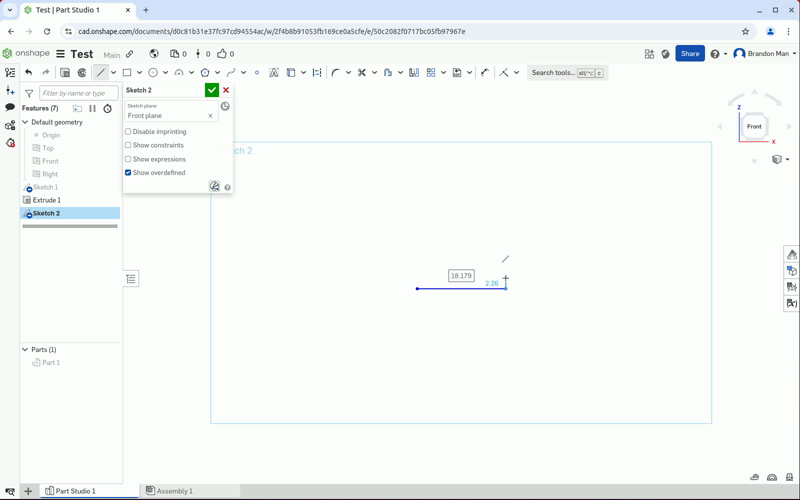
key_down(shift)
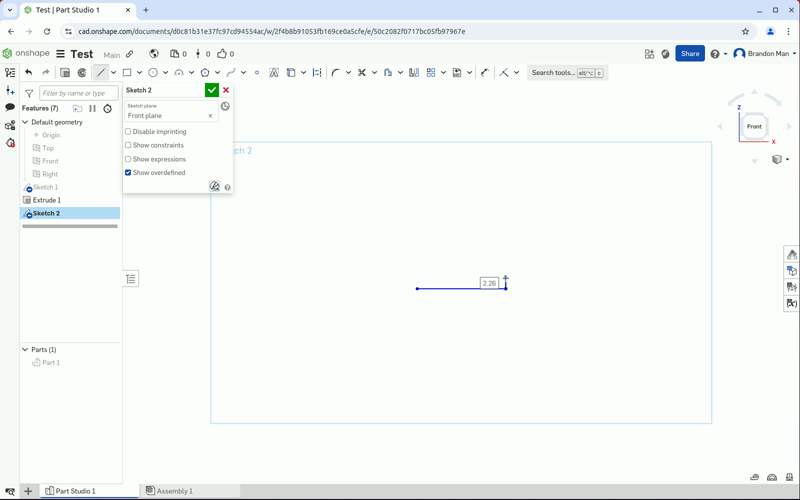
mouse_move(417, 277)
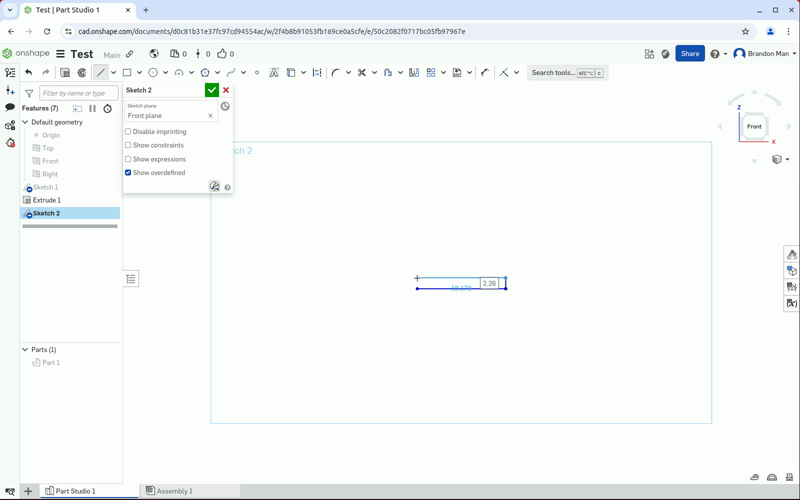
click(417, 277)
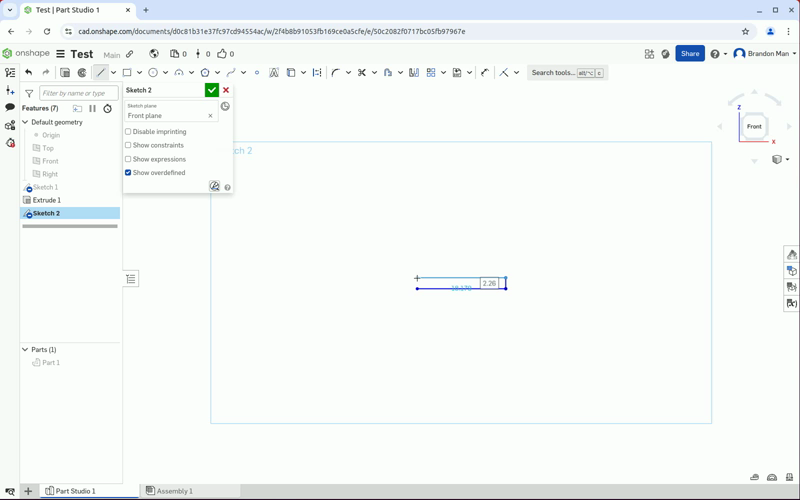
key_up(shift)
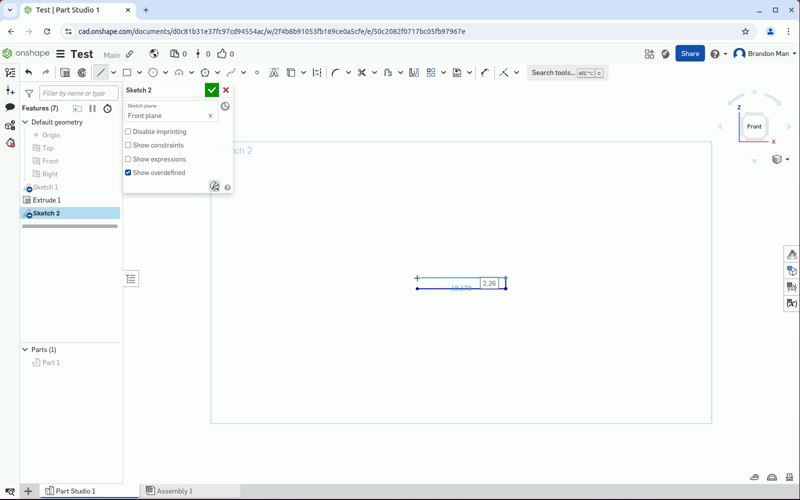
mouse_move(447, 277)
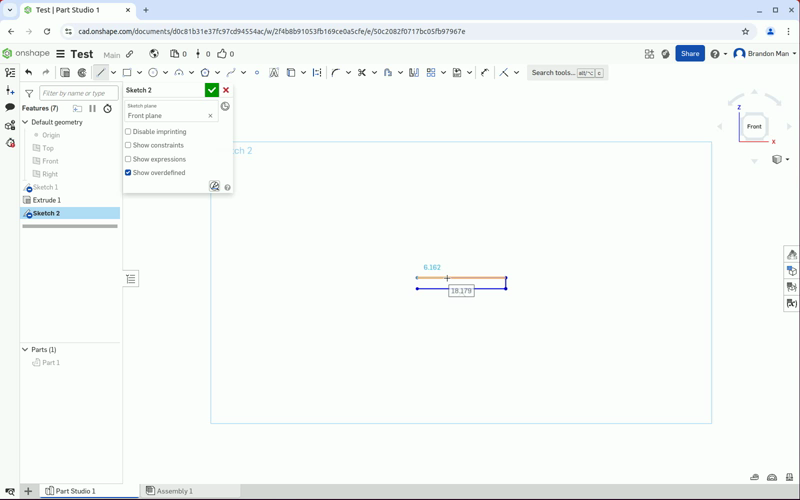
key_down(shift)
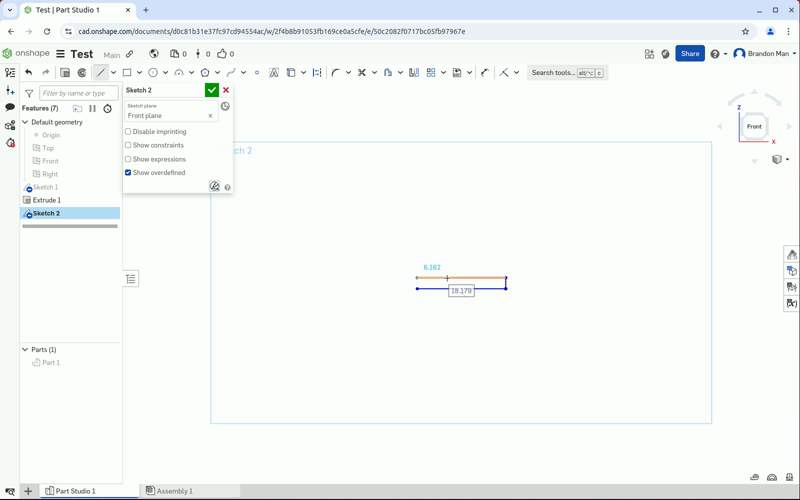
mouse_move(417, 288)
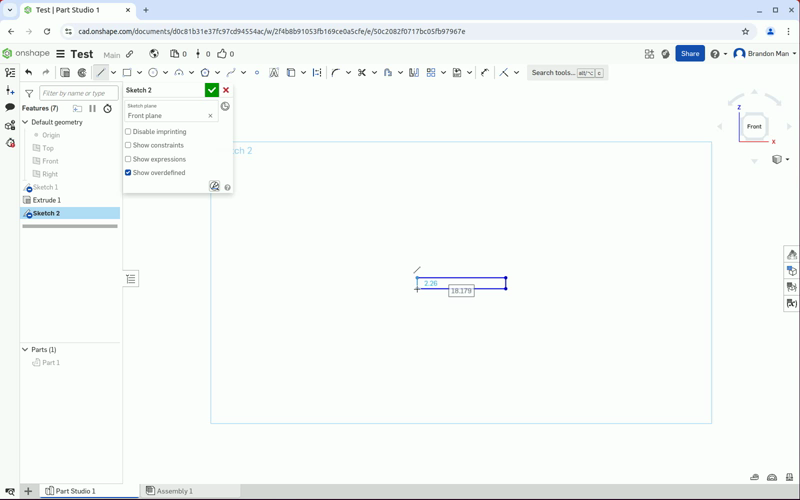
key_up(shift)
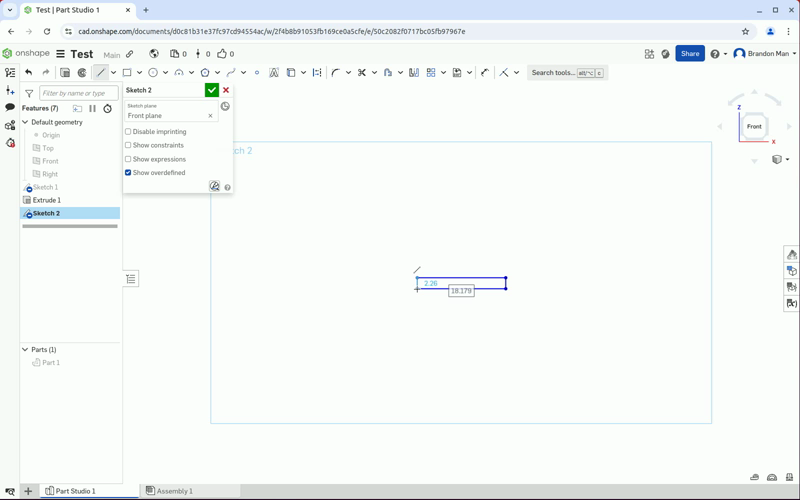
click(417, 288)
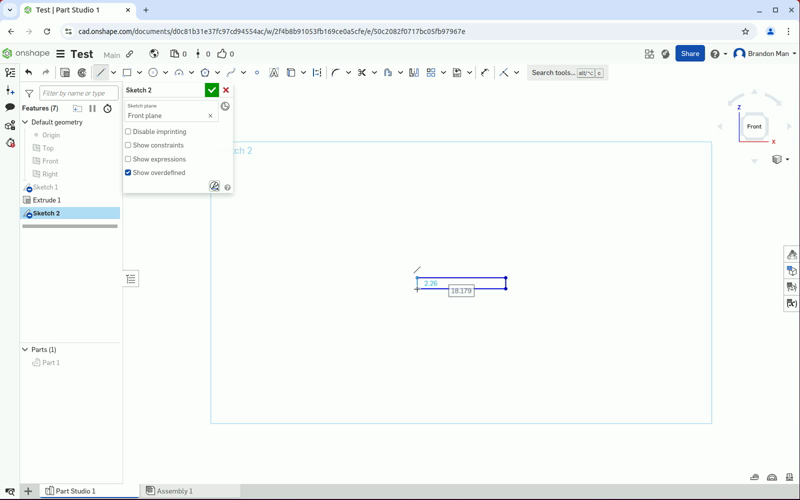
key(esc)
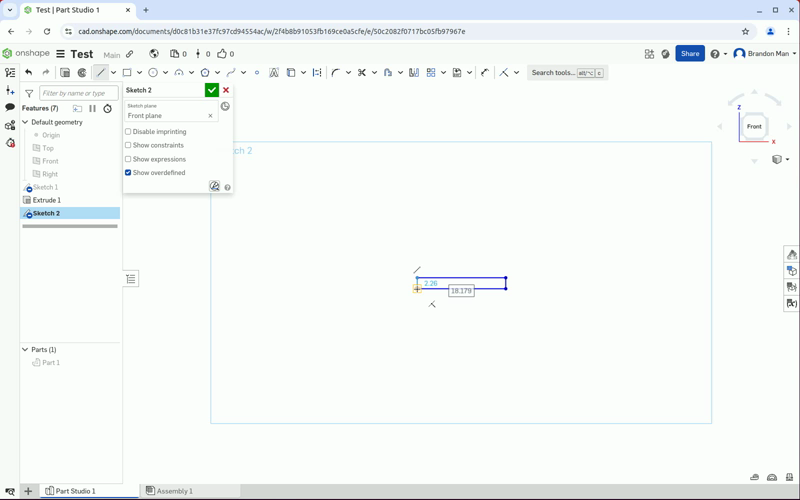
mouse_move(467, 286)
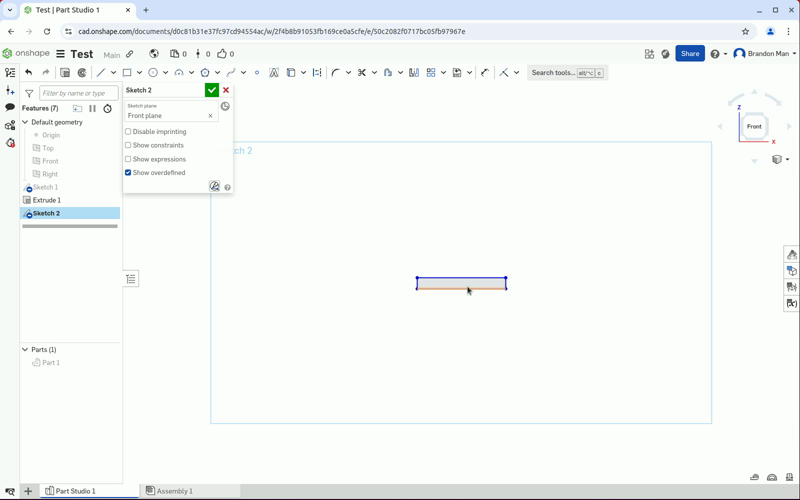
scroll(6)
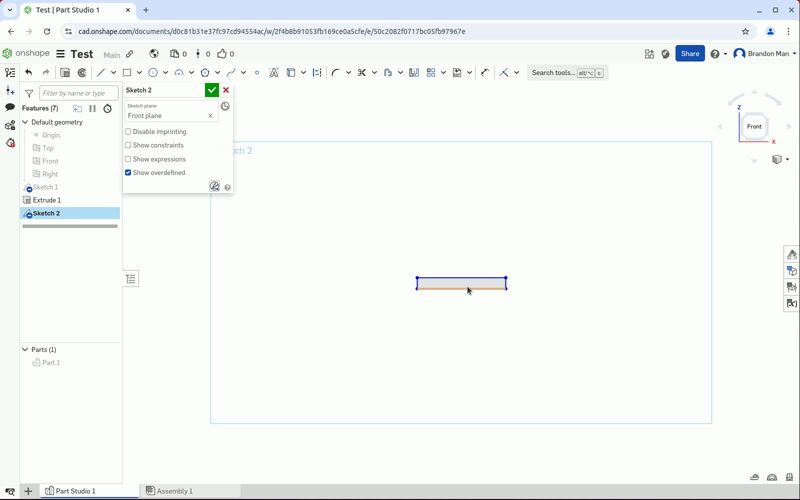
scroll(6)
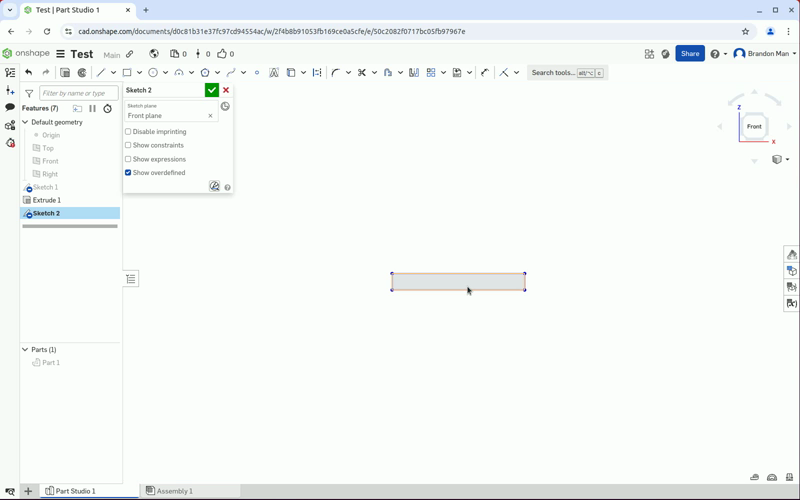
scroll(6)
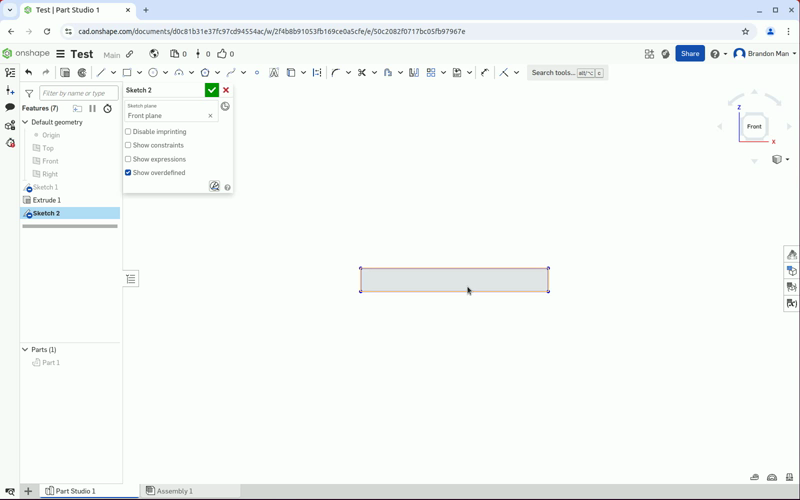
scroll(6)
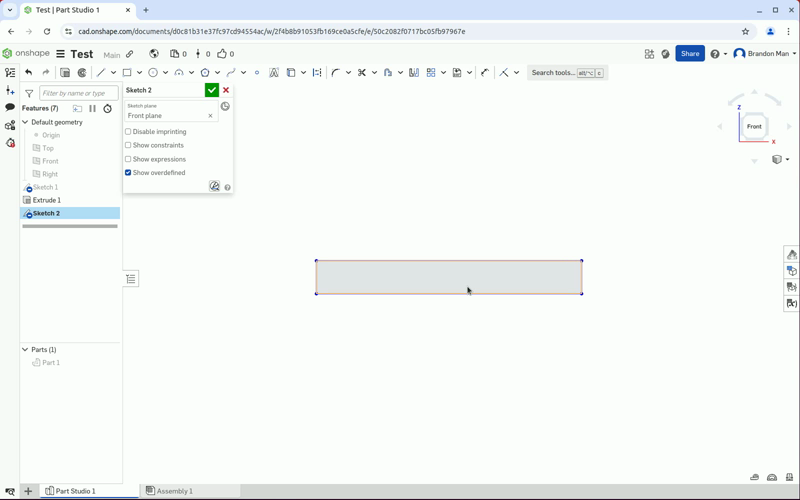
scroll(6)
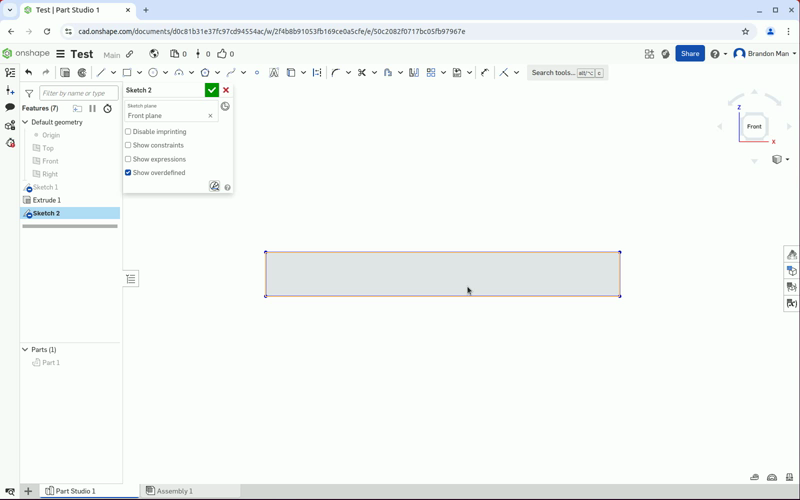
scroll(6)
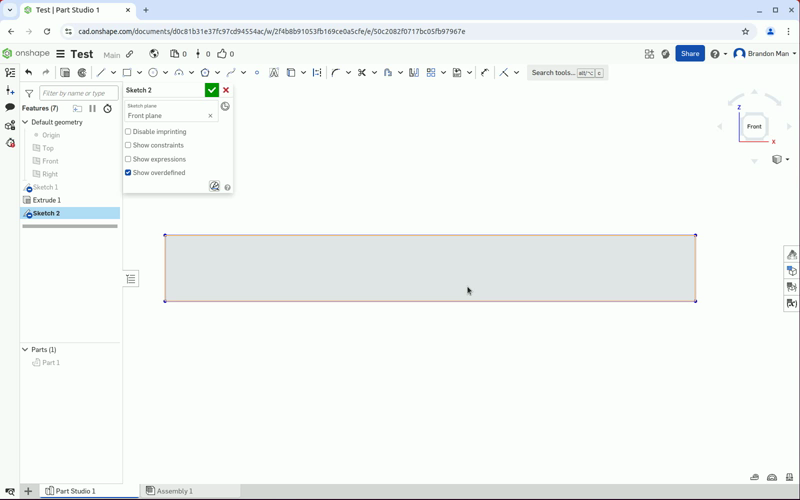
scroll(6)
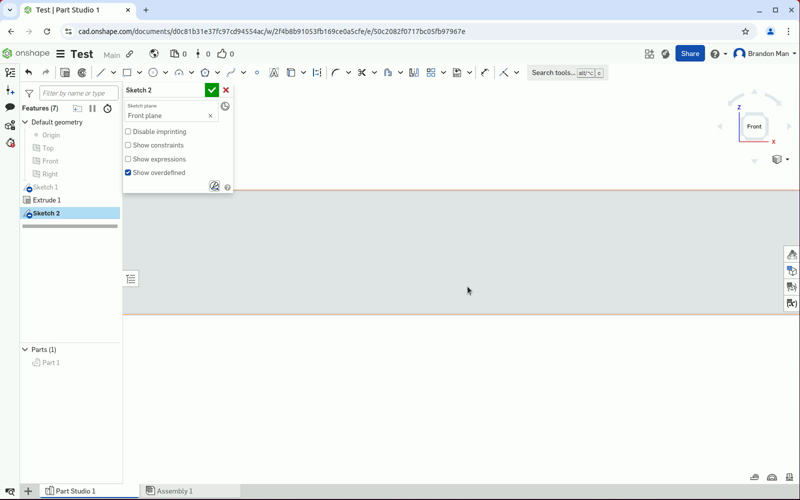
click(467, 286)
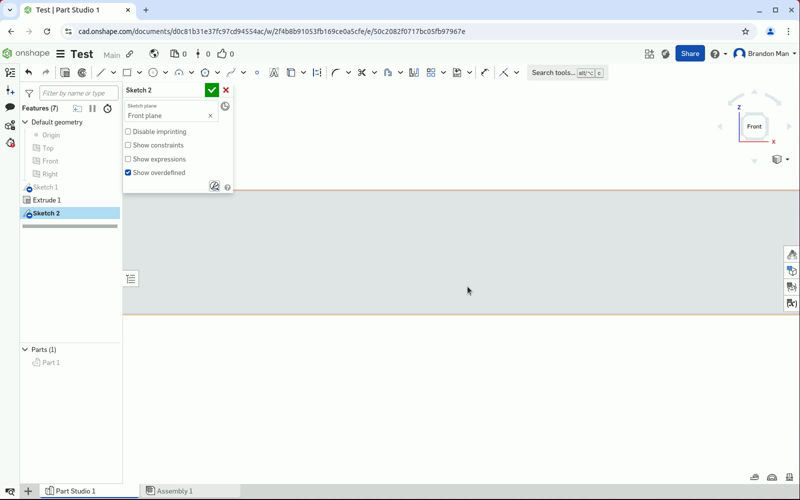
scroll(-6)
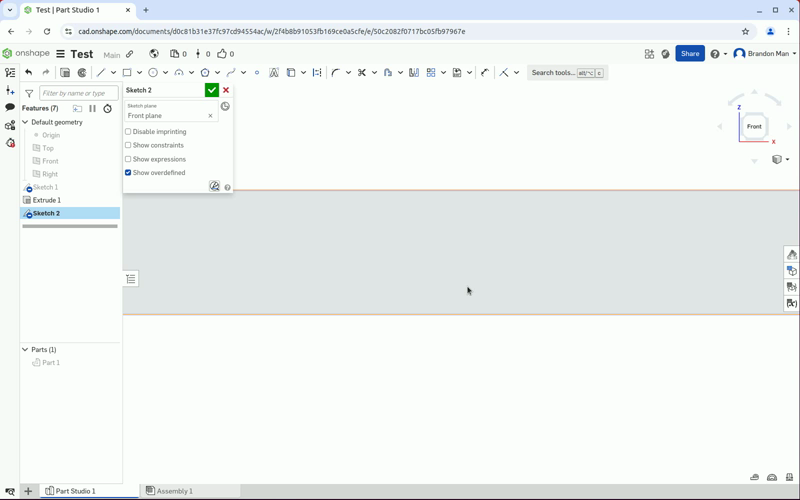
scroll(-6)
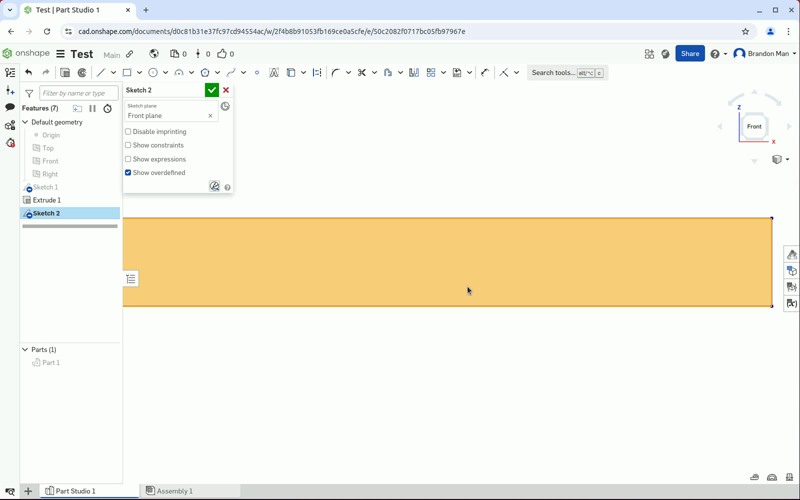
scroll(-6)
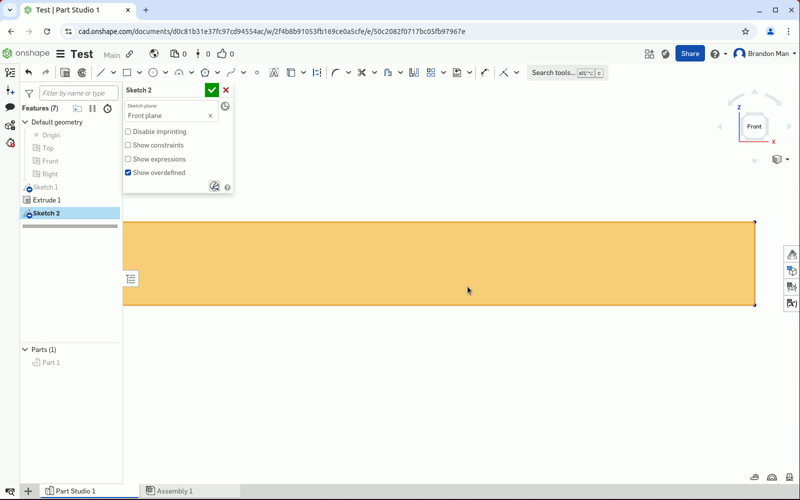
scroll(-6)
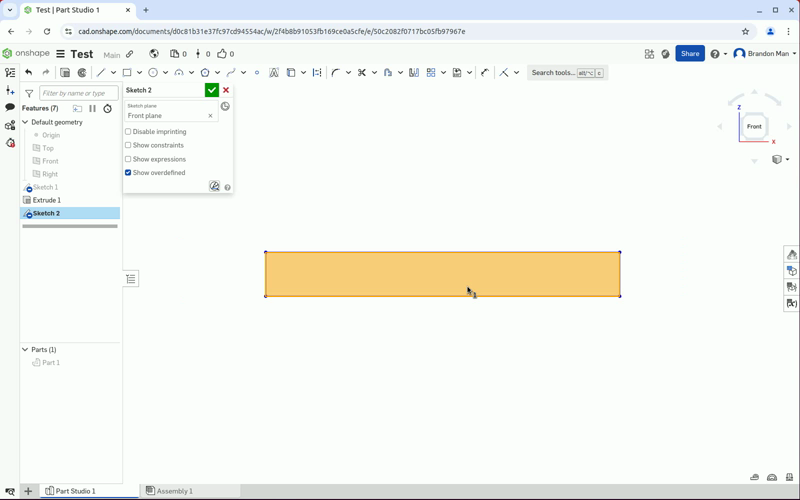
scroll(-6)
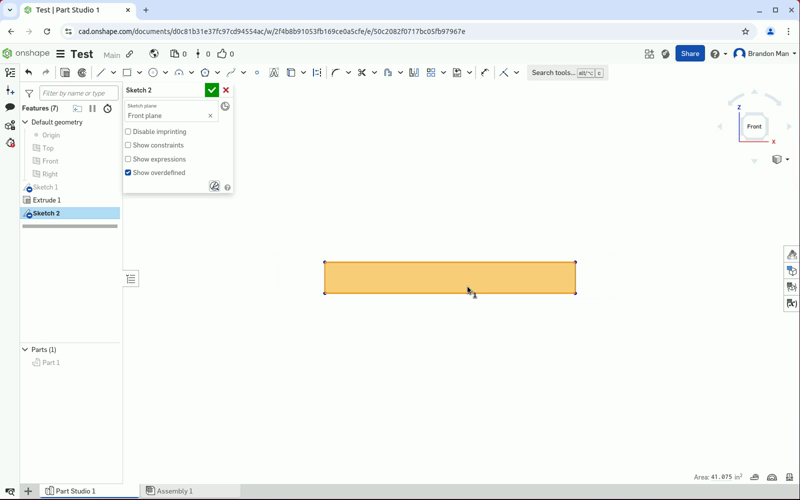
scroll(-6)
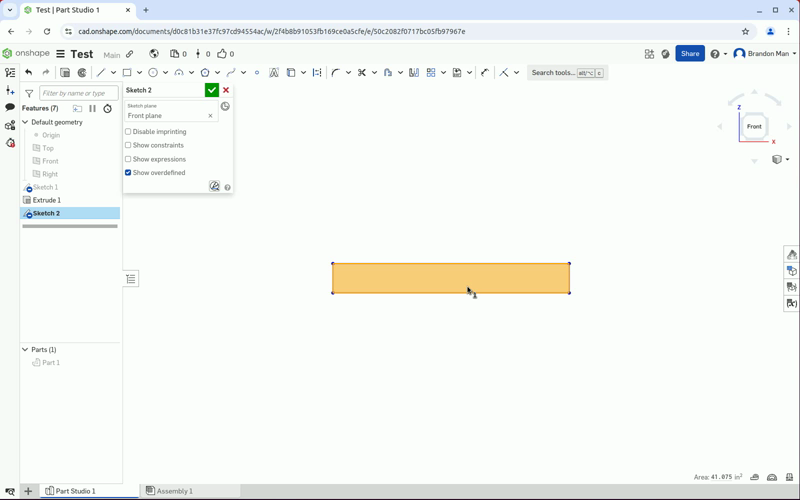
scroll(-6)
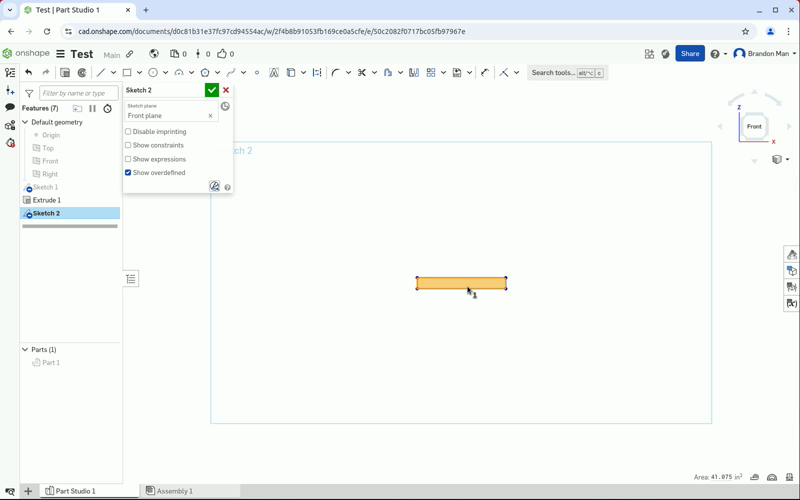
mouse_move(73, 352)
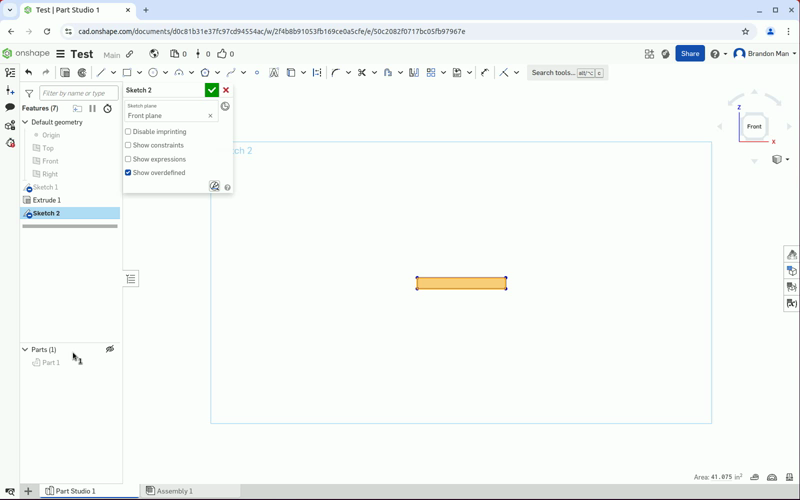
key(shift+y)
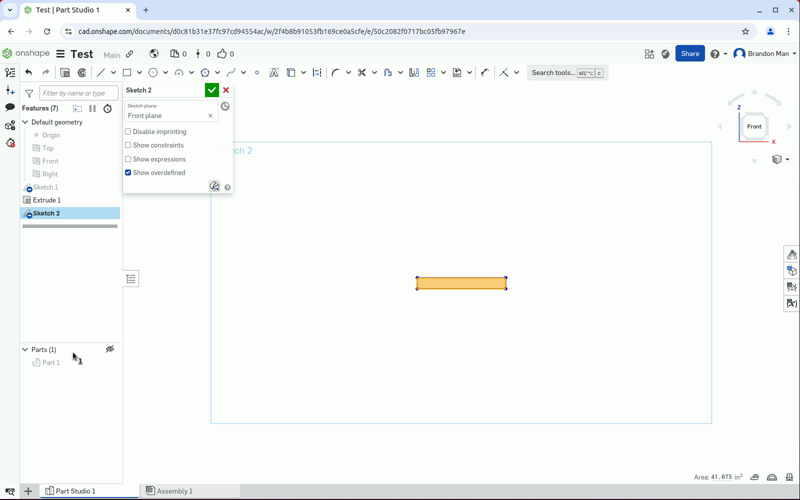
key(shift+e)
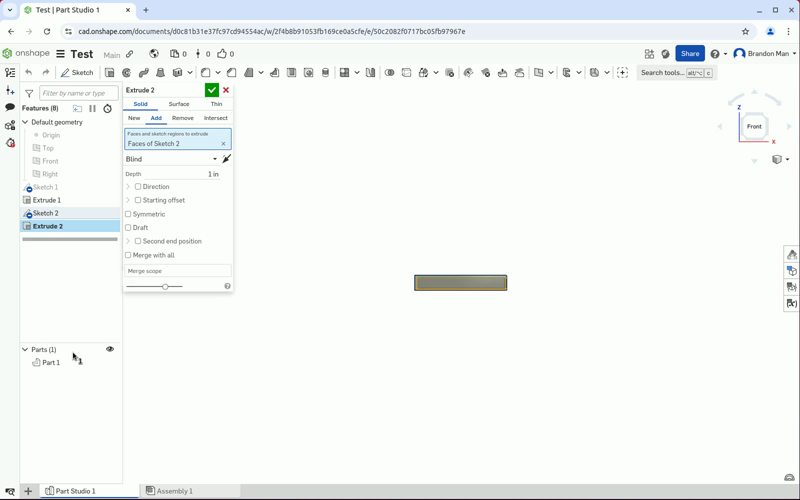
mouse_move(143, 106)
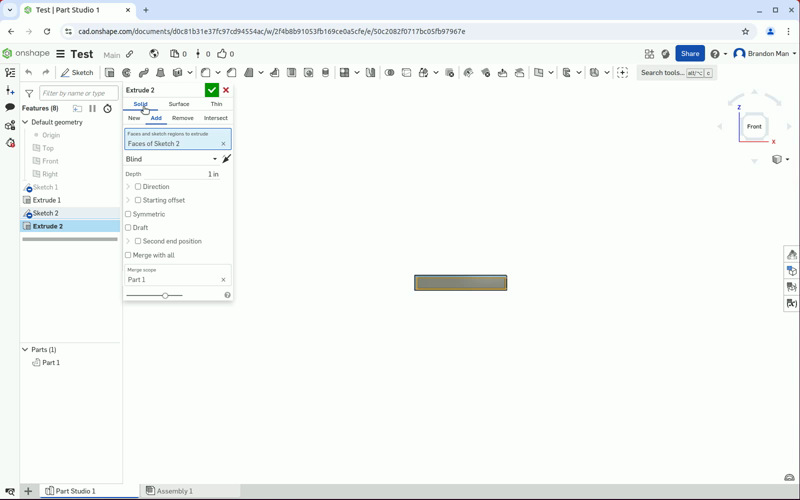
click(143, 106)
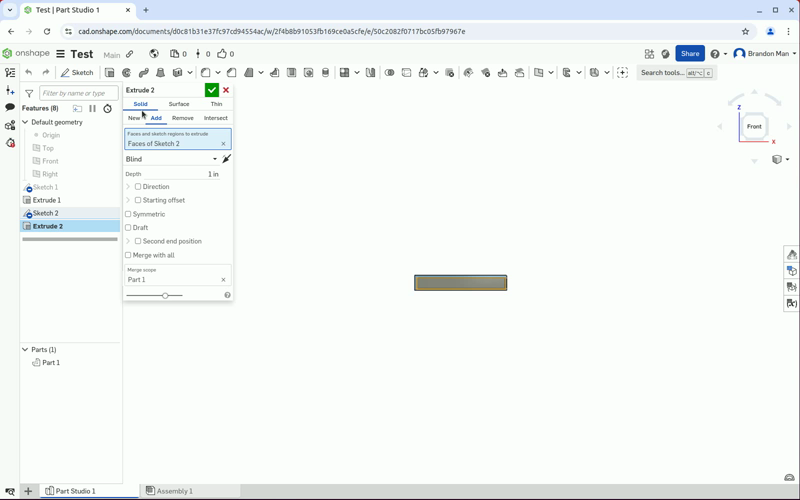
mouse_move(137, 120)
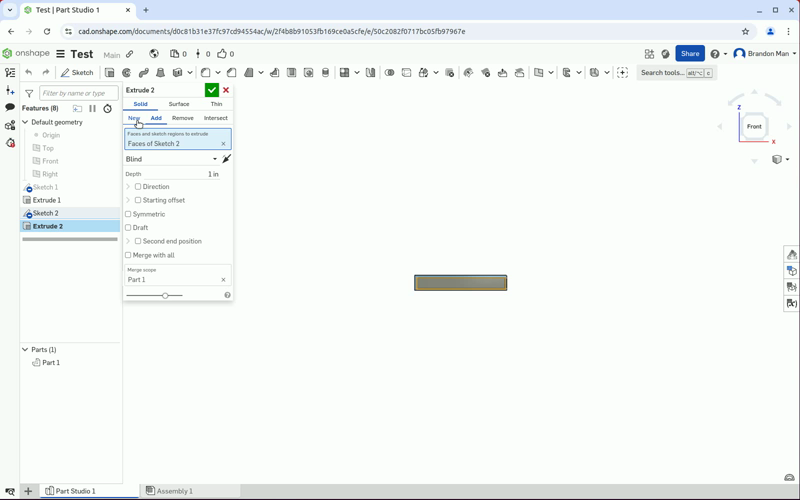
click(137, 120)
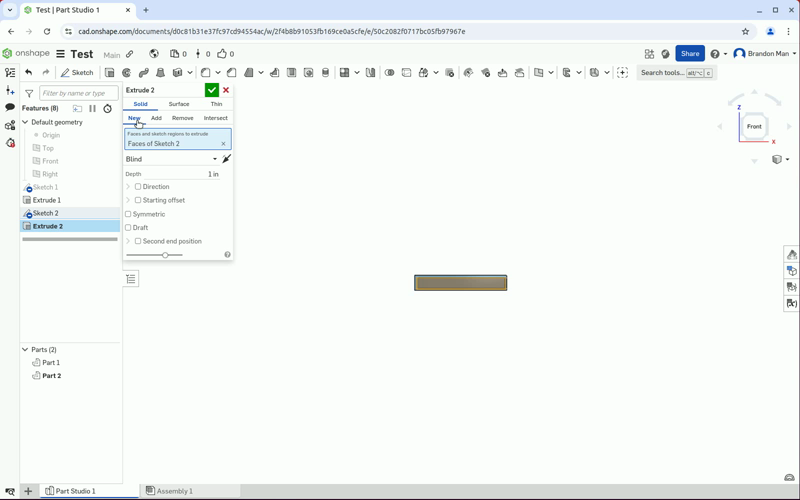
key(tab, 4)
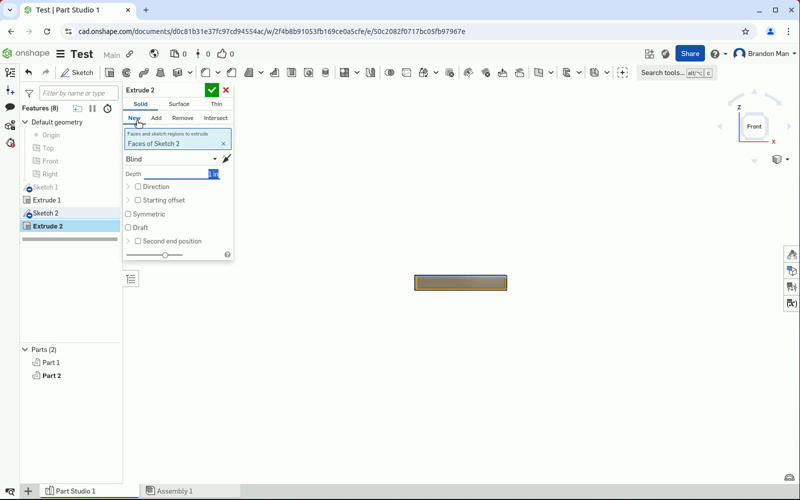
text(0.481)
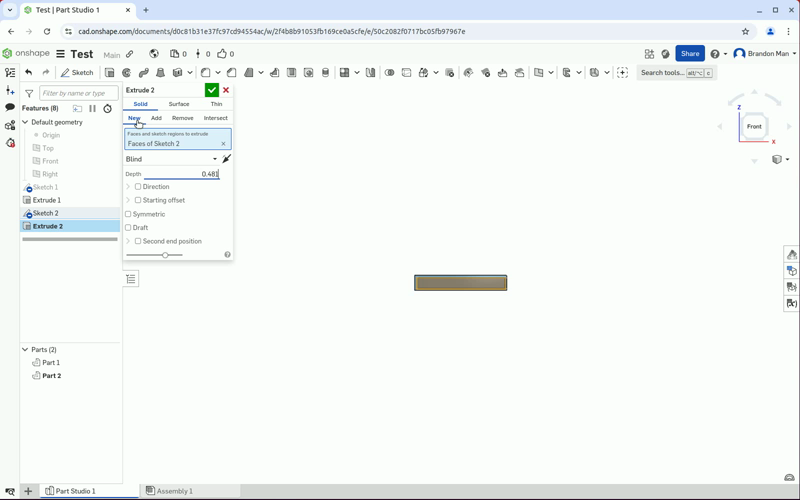
key(enter)
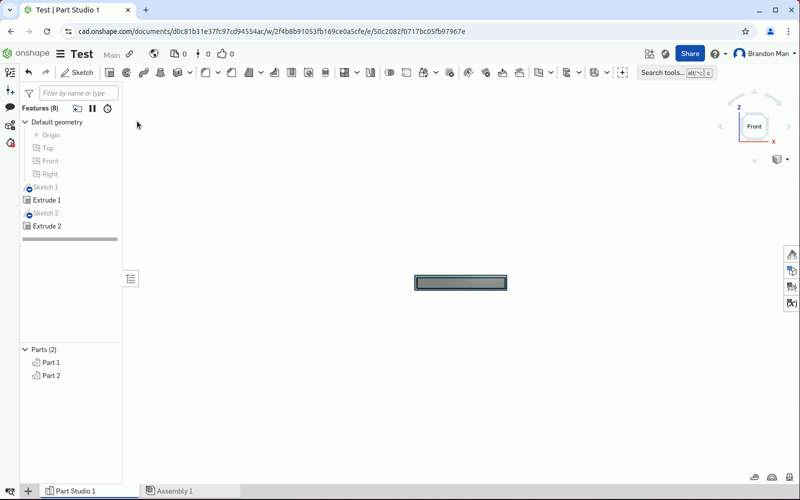
key(shift+h)
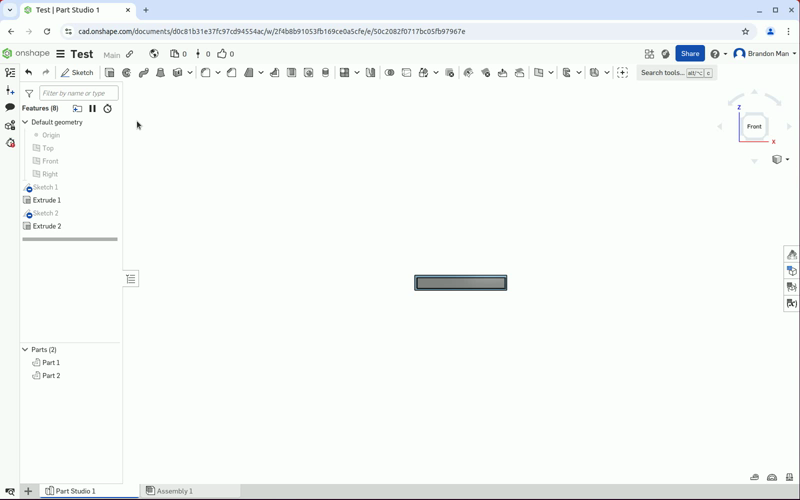
key(shift+h)
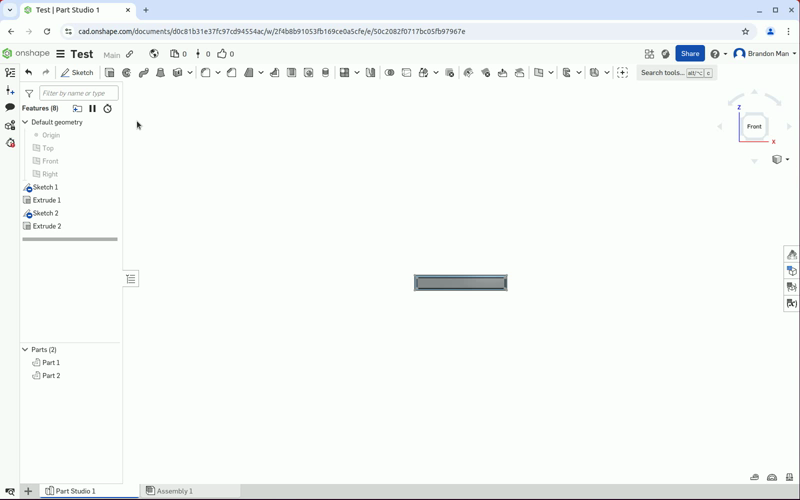
mouse_move(73, 189)
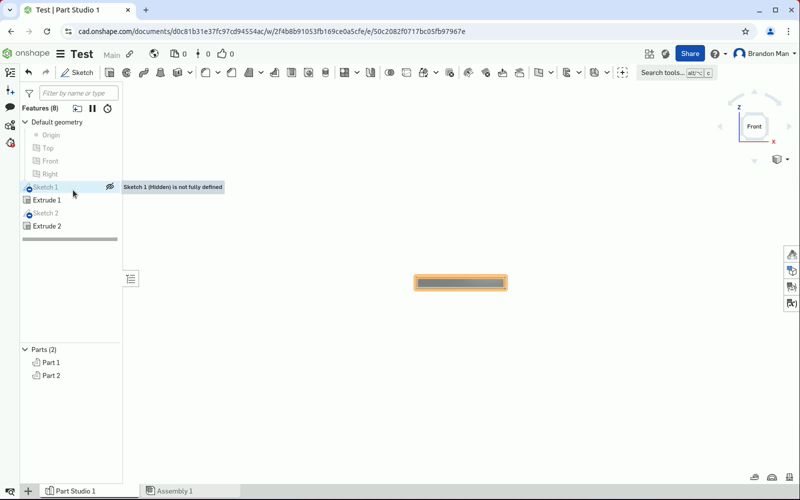
click(73, 189)
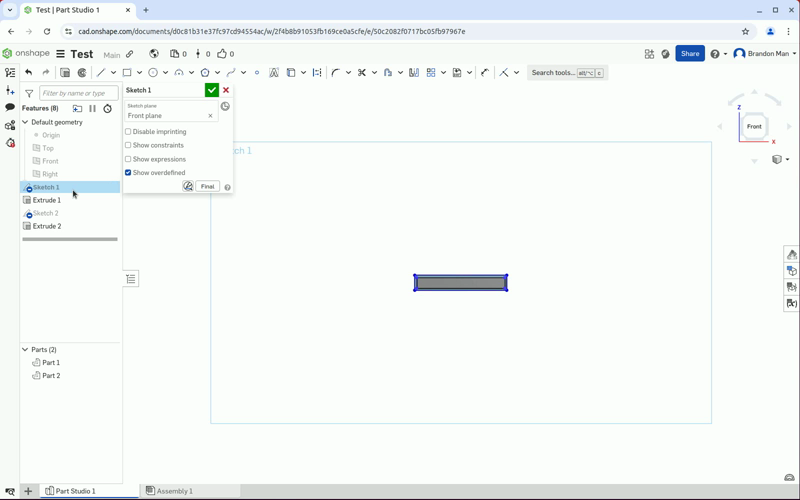
mouse_move(229, 92)
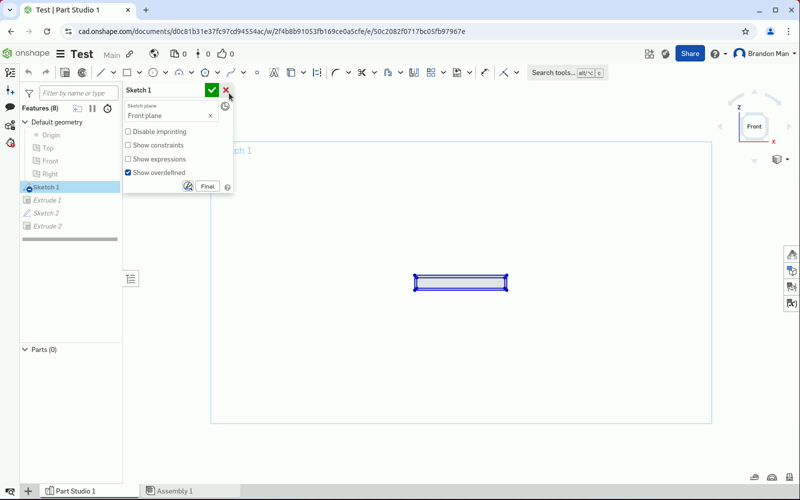
click(229, 92)
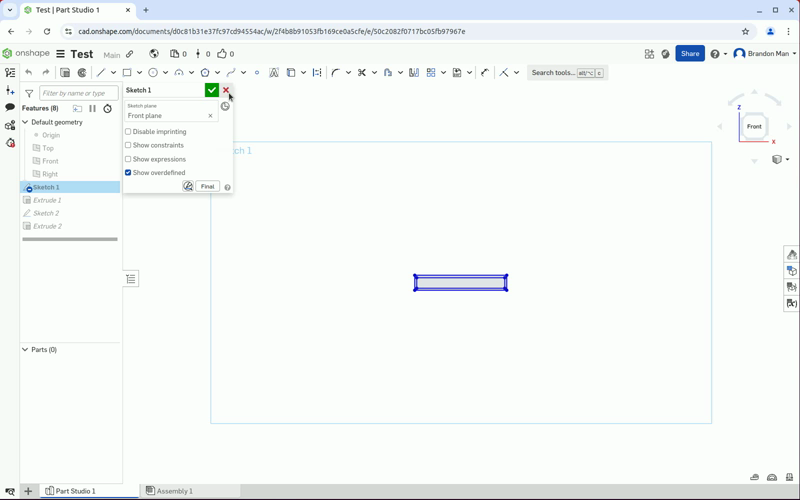
key(shift+s)
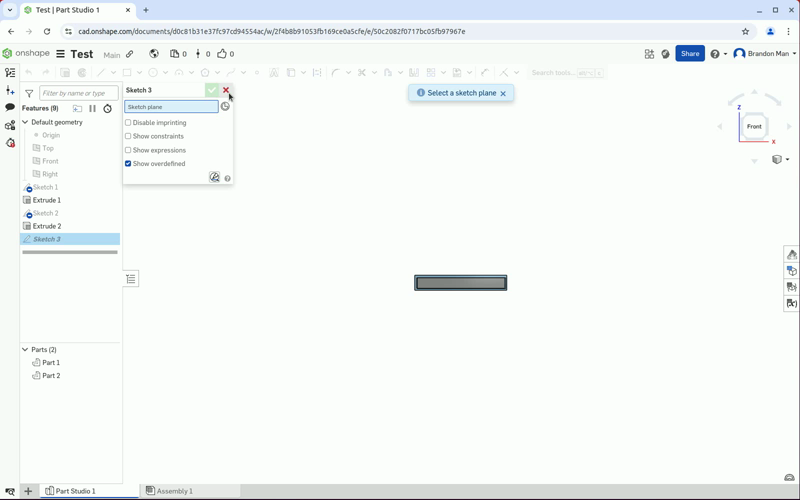
mouse_move(73, 163)
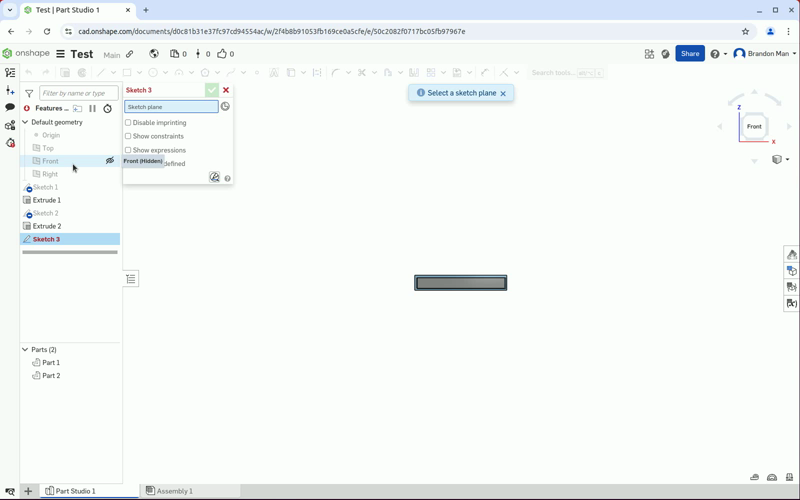
click(73, 163)
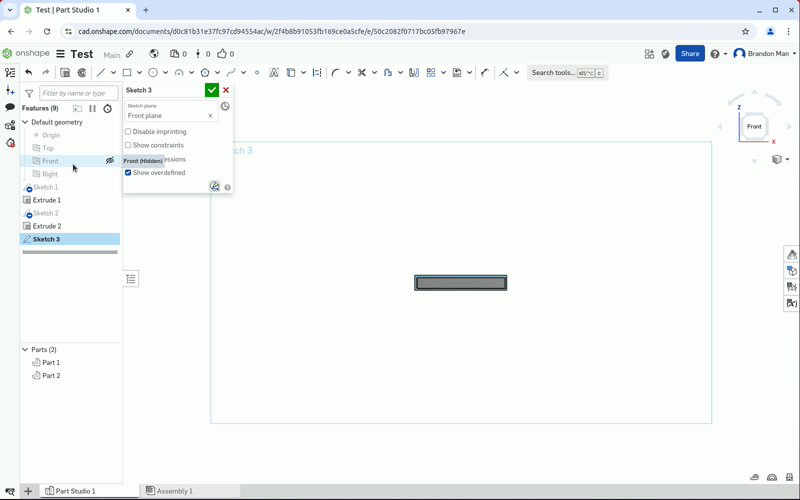
mouse_move(73, 352)
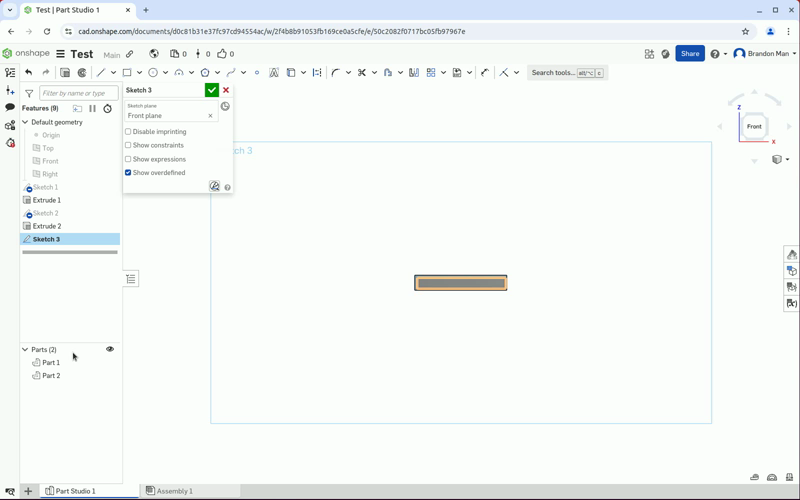
key(y)
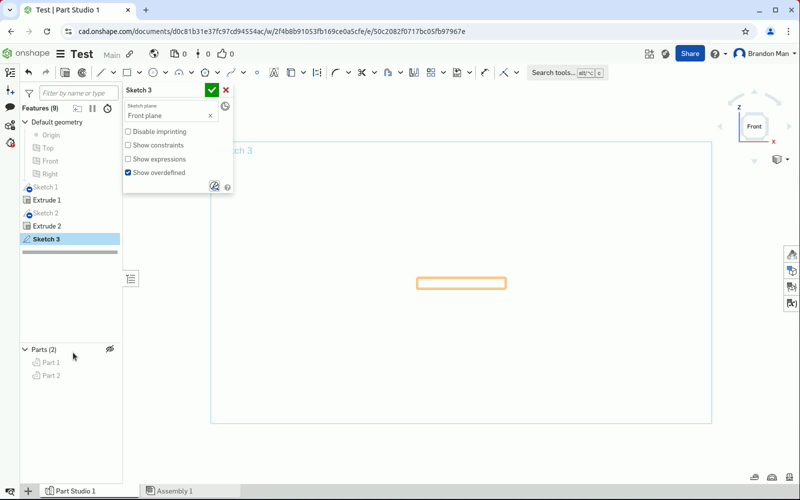
key(l)
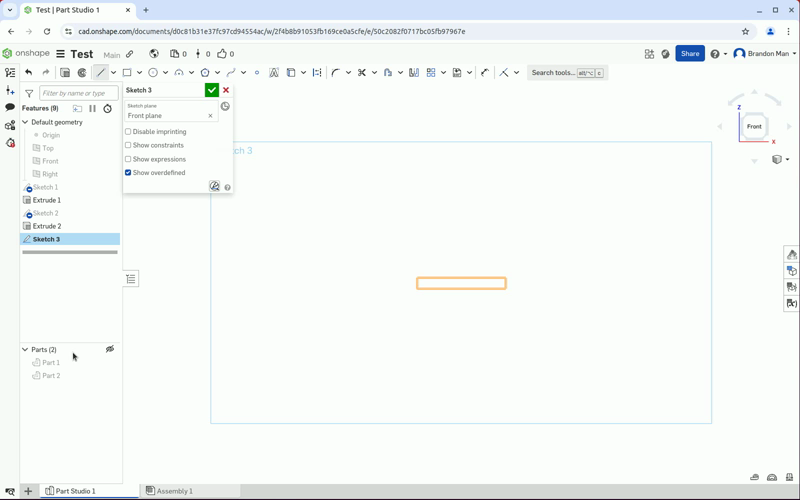
key_down(shift)
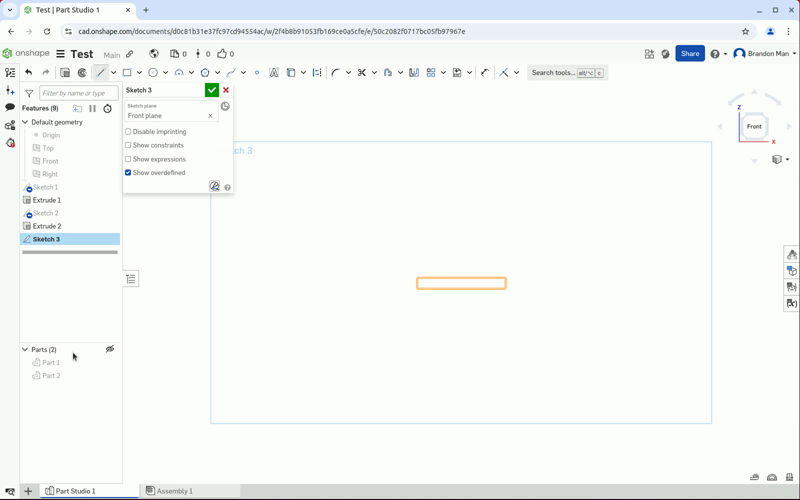
mouse_move(417, 288)
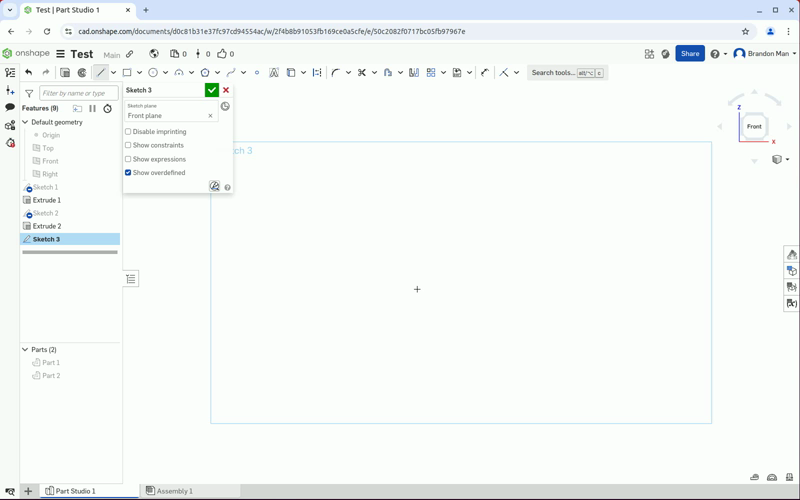
click(417, 288)
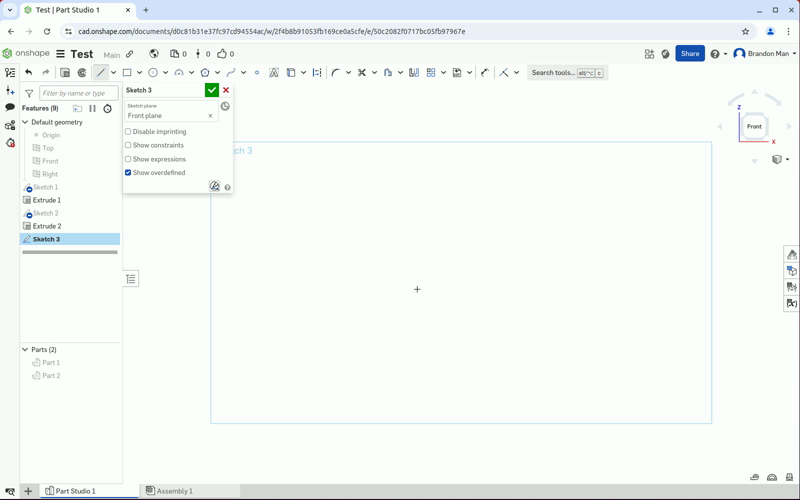
key_up(shift)
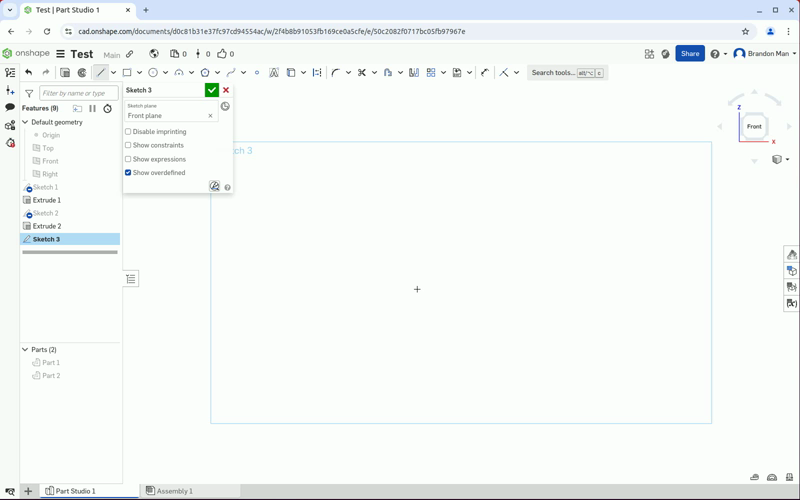
key_down(shift)
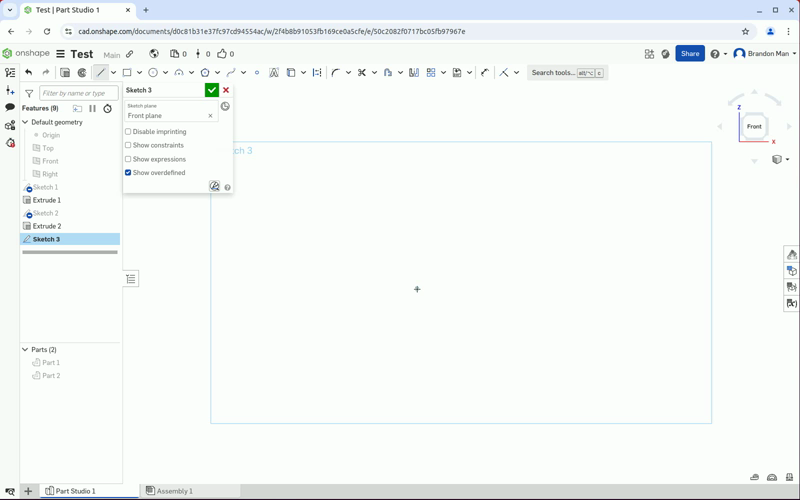
mouse_move(505, 288)
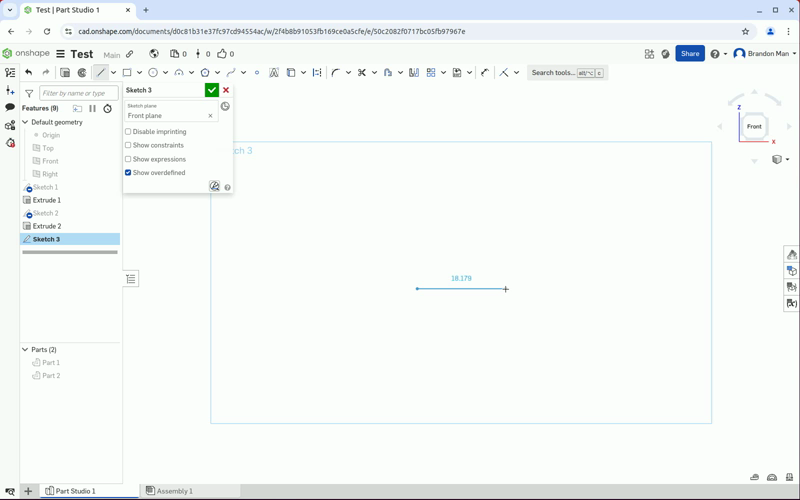
click(505, 288)
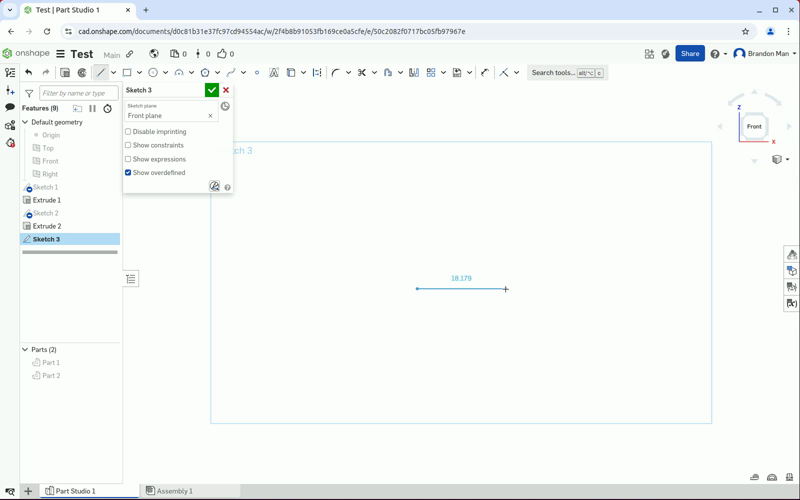
key_up(shift)
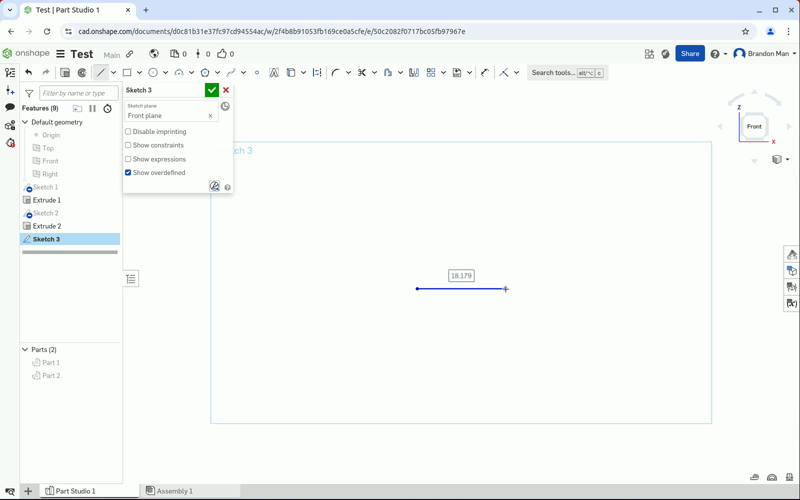
key_down(shift)
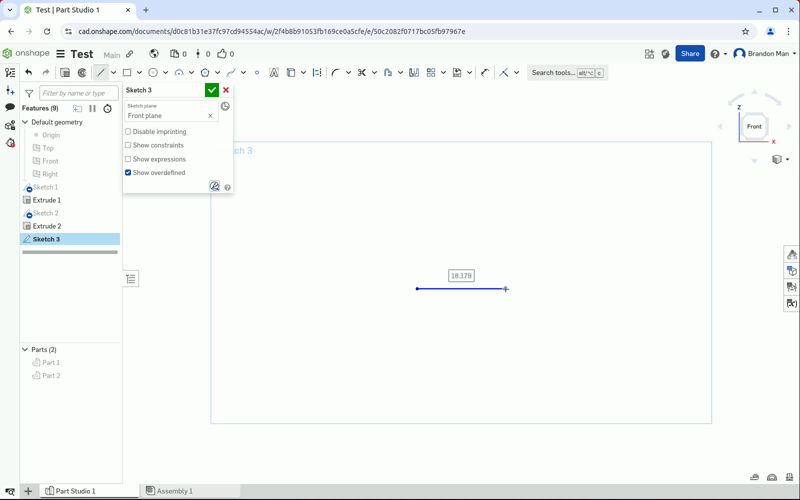
mouse_move(535, 288)
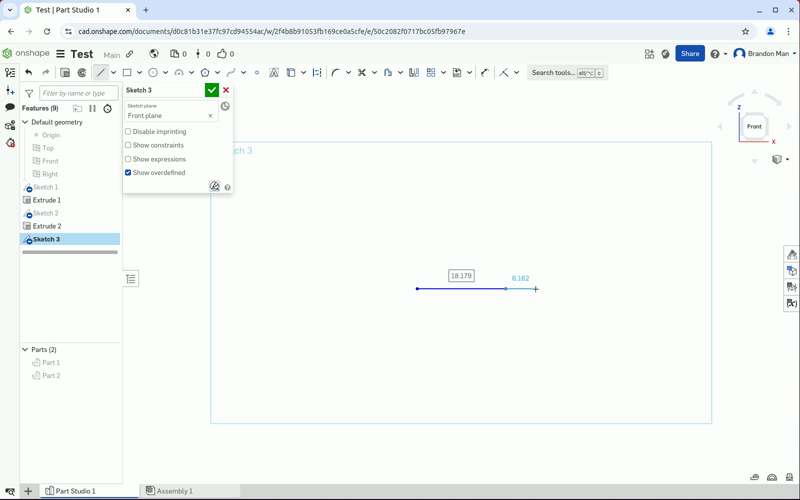
mouse_move(505, 277)
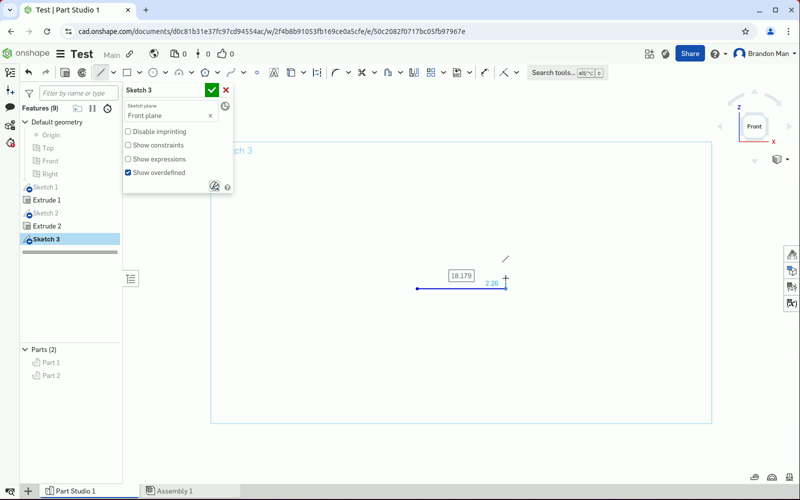
click(505, 277)
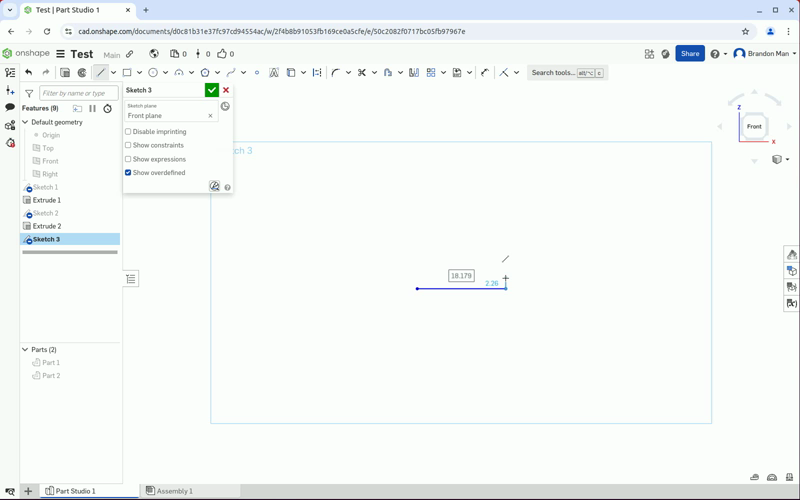
key_up(shift)
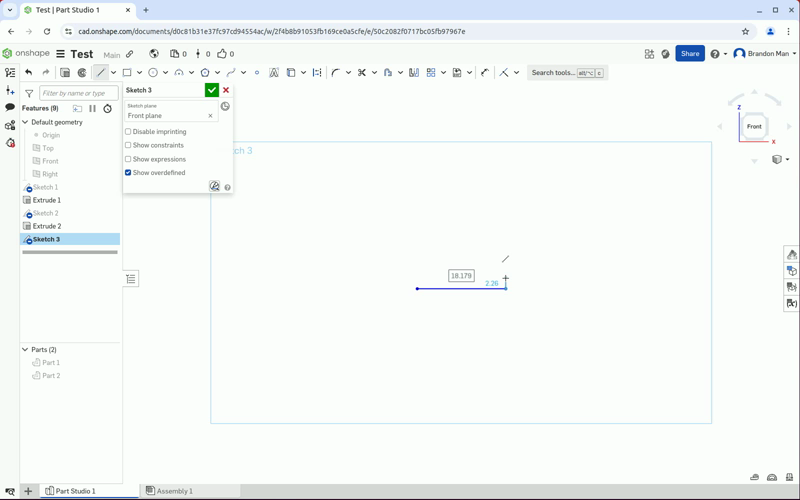
key_down(shift)
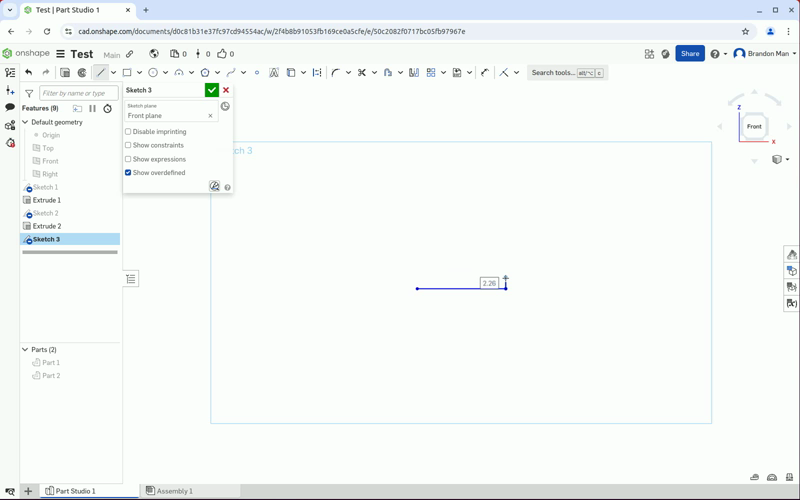
mouse_move(417, 277)
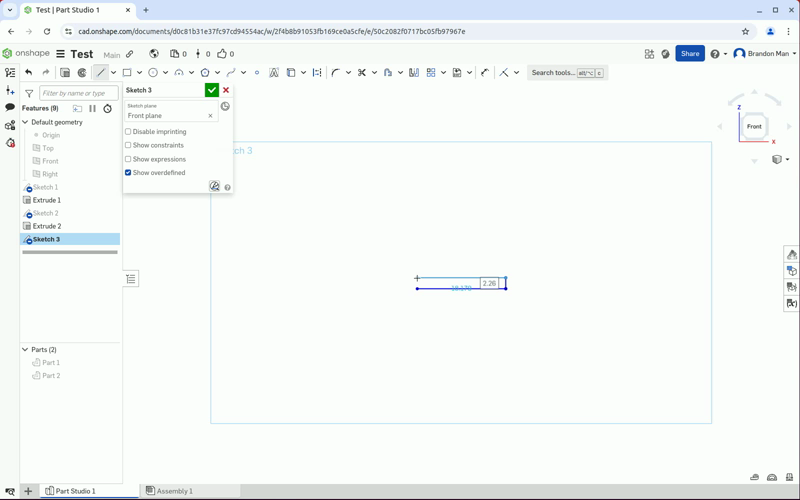
click(417, 277)
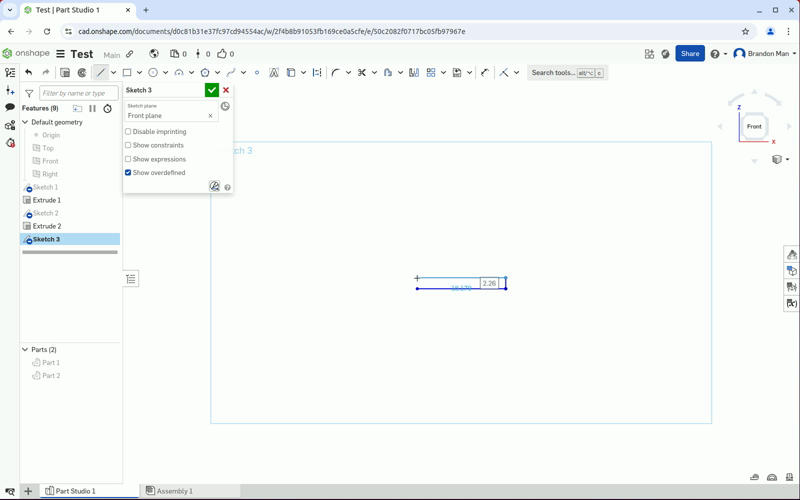
key_up(shift)
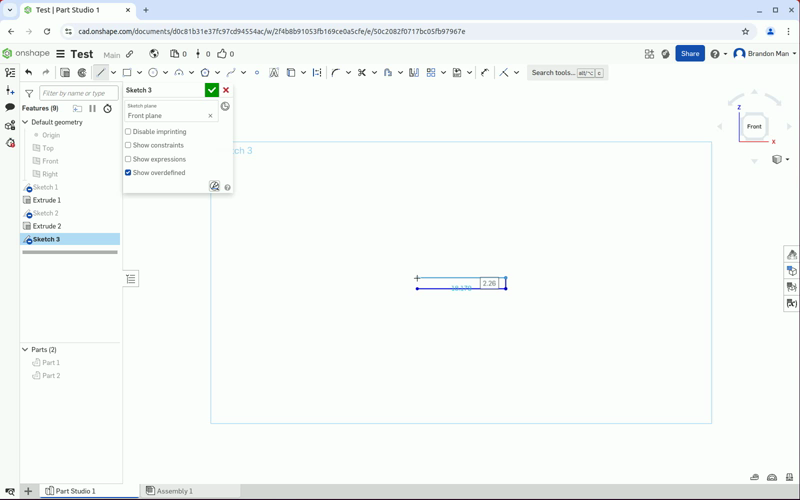
mouse_move(447, 277)
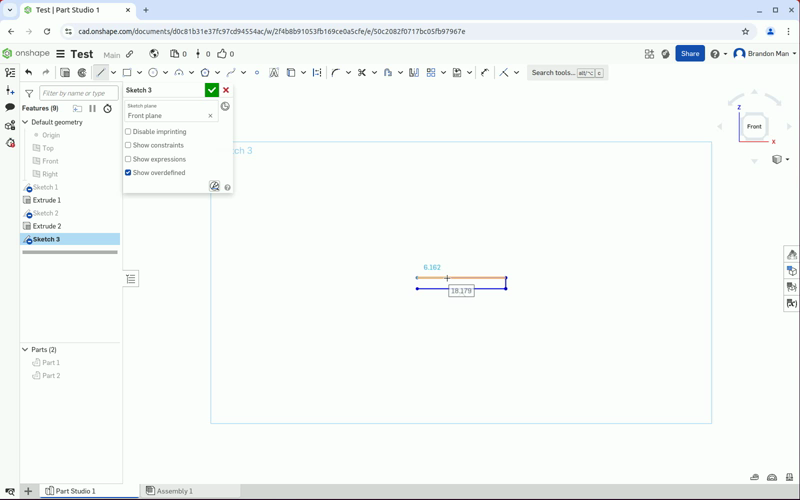
key_down(shift)
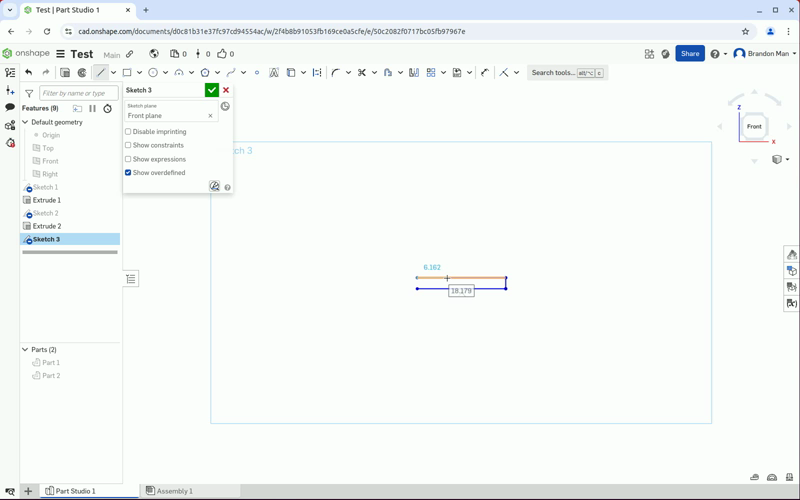
mouse_move(417, 288)
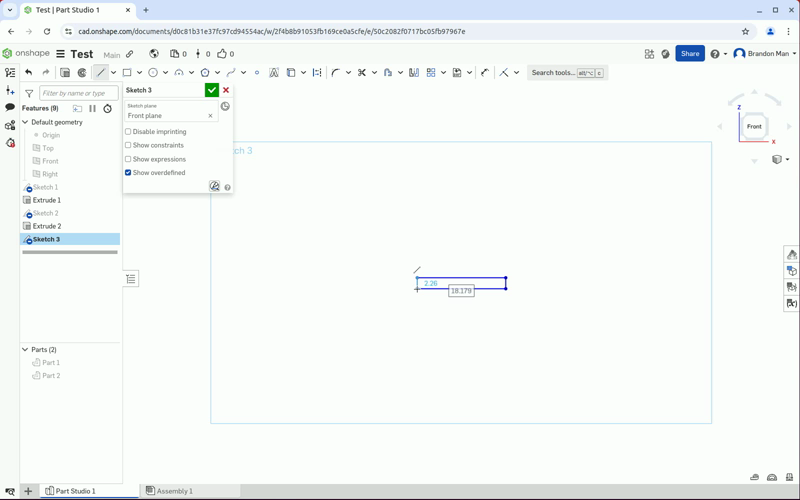
key_up(shift)
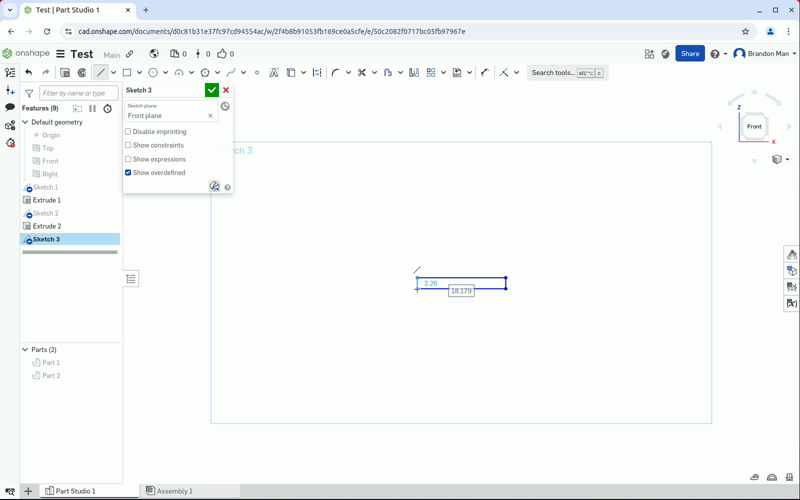
click(417, 288)
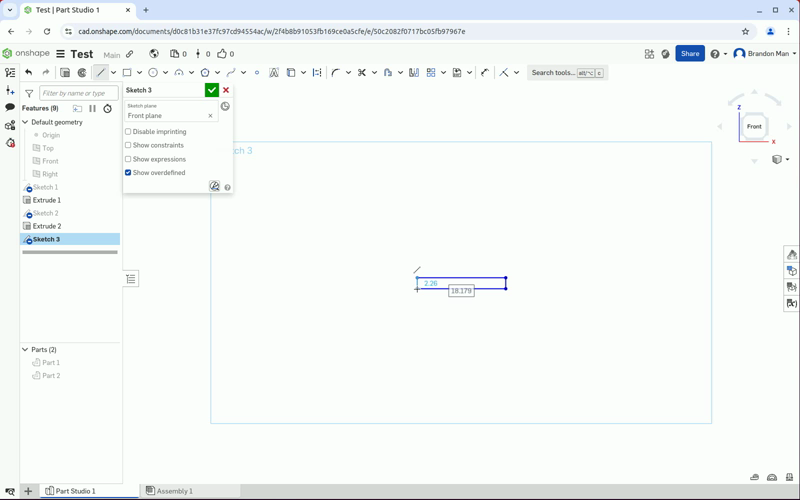
key(esc)
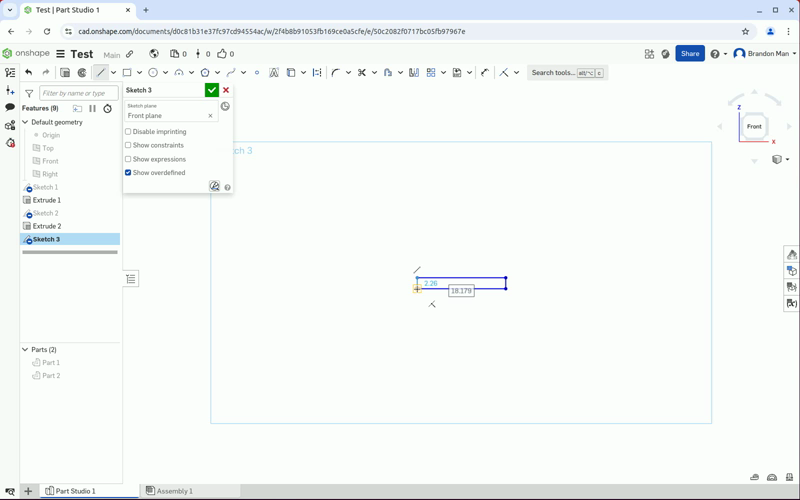
mouse_move(480, 288)
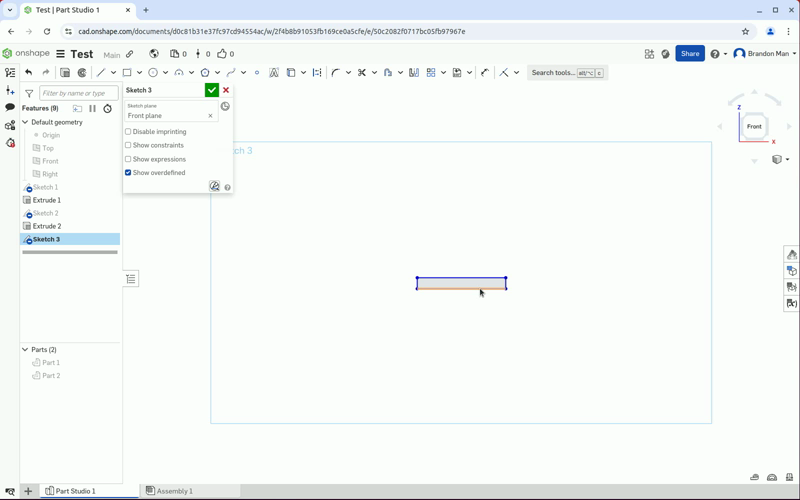
scroll(6)
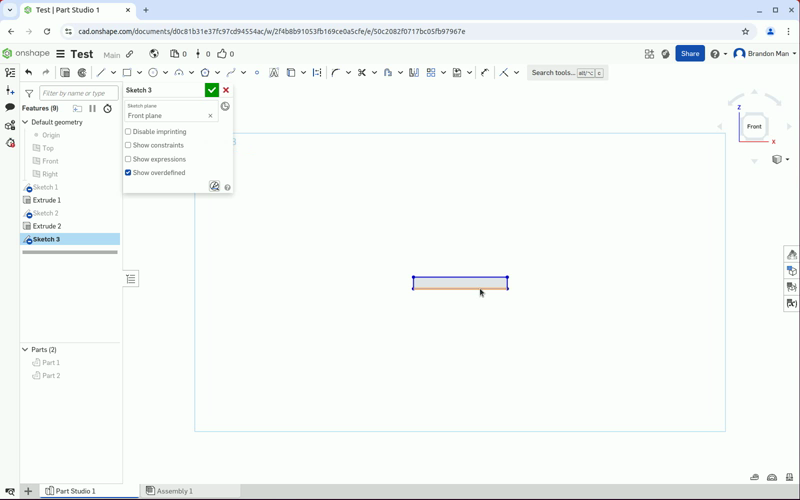
scroll(6)
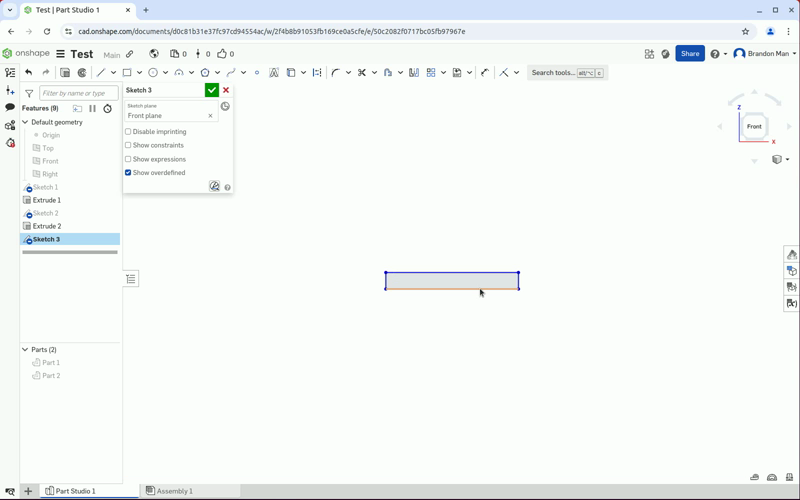
scroll(6)
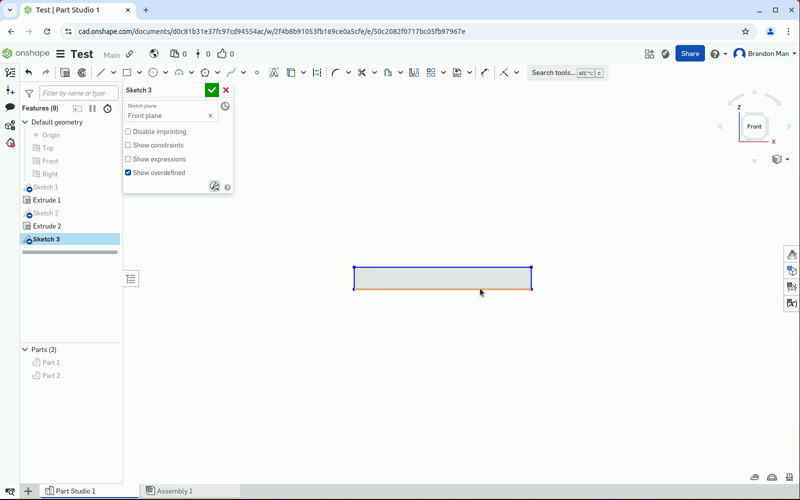
scroll(6)
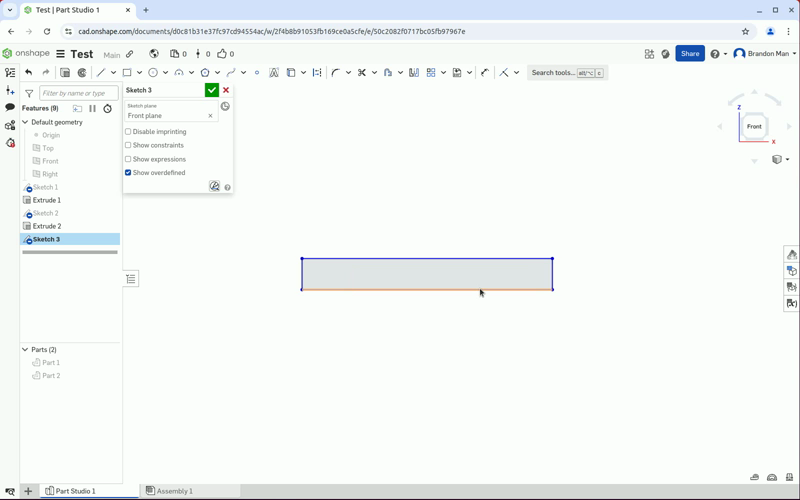
scroll(6)
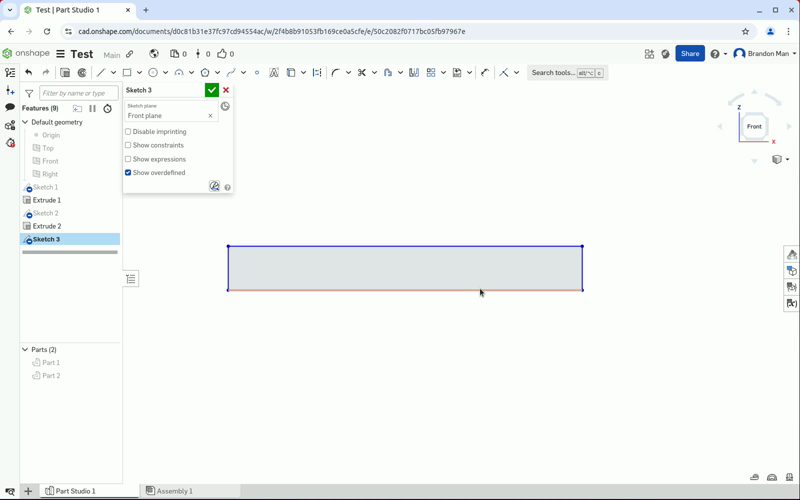
scroll(6)
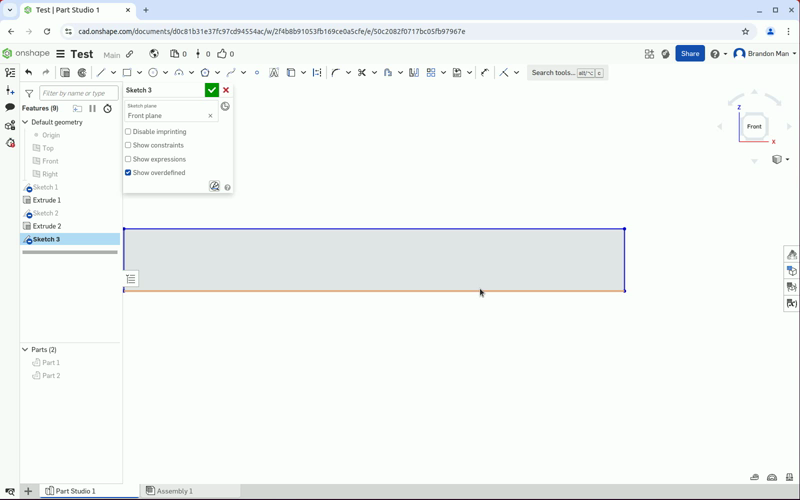
scroll(6)
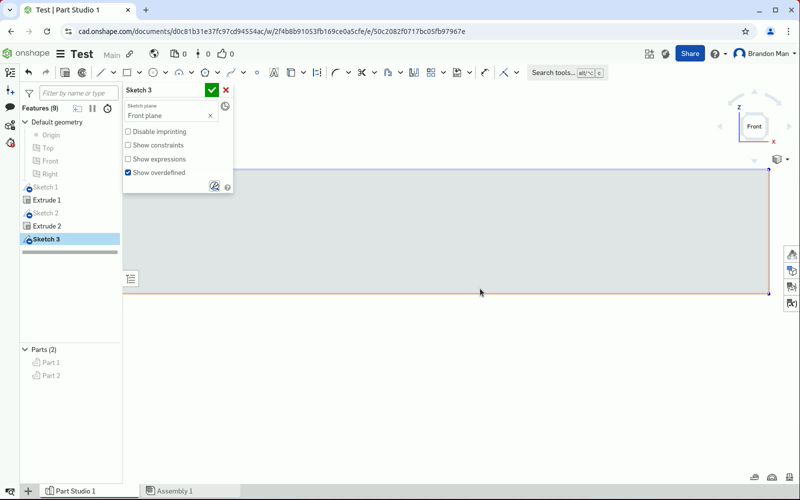
click(480, 288)
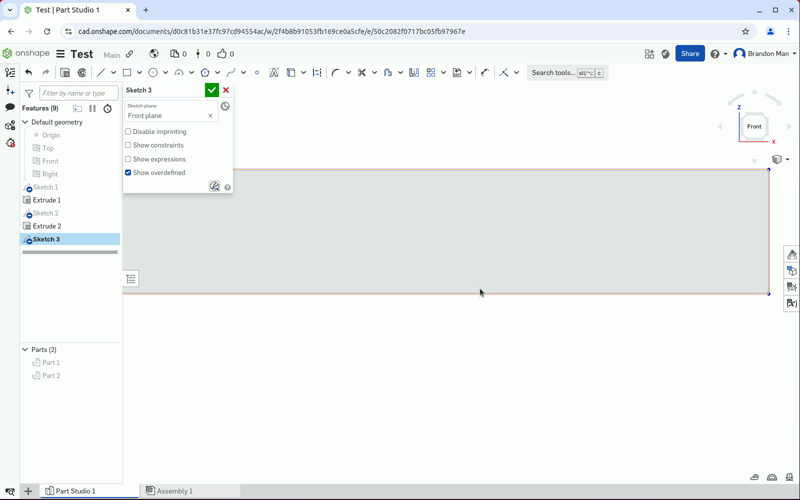
scroll(-6)
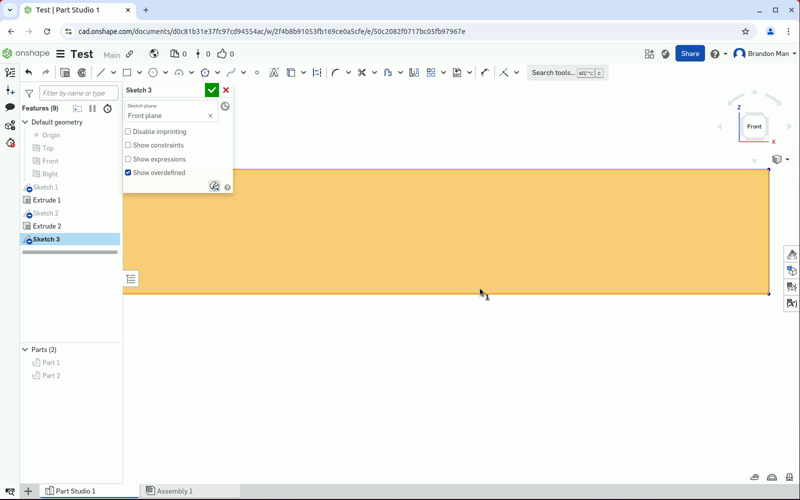
scroll(-6)
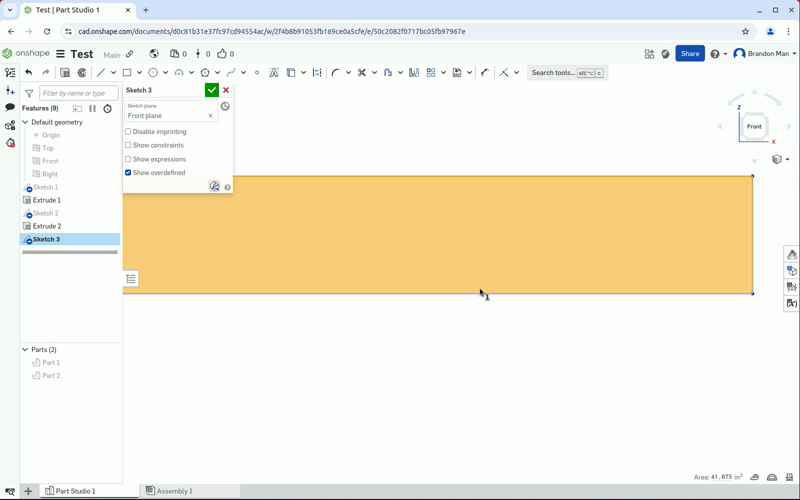
scroll(-6)
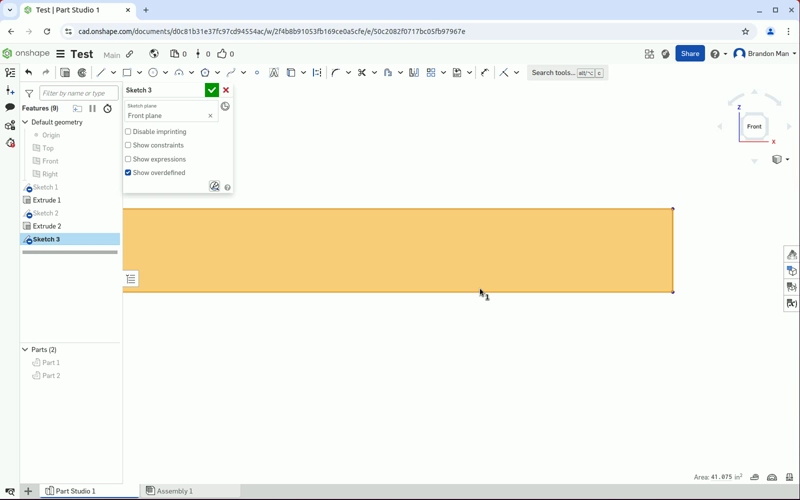
scroll(-6)
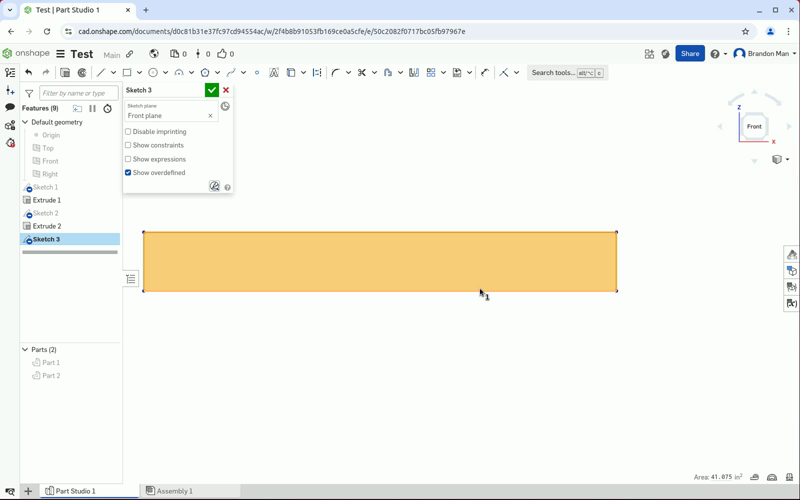
scroll(-6)
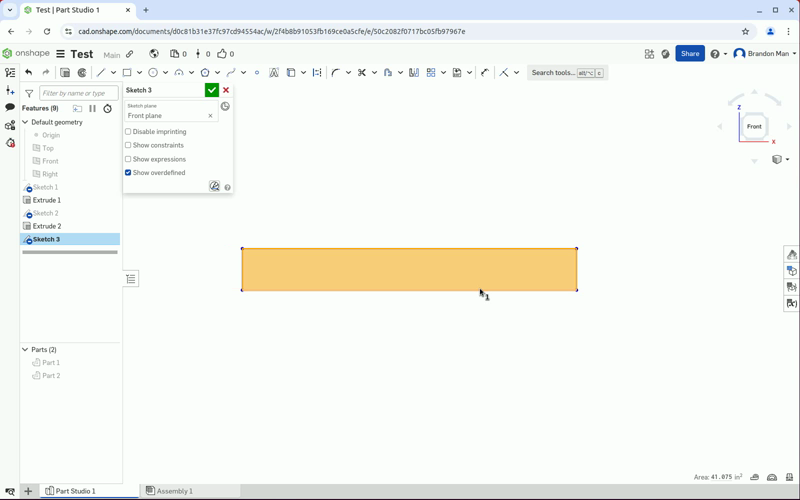
scroll(-6)
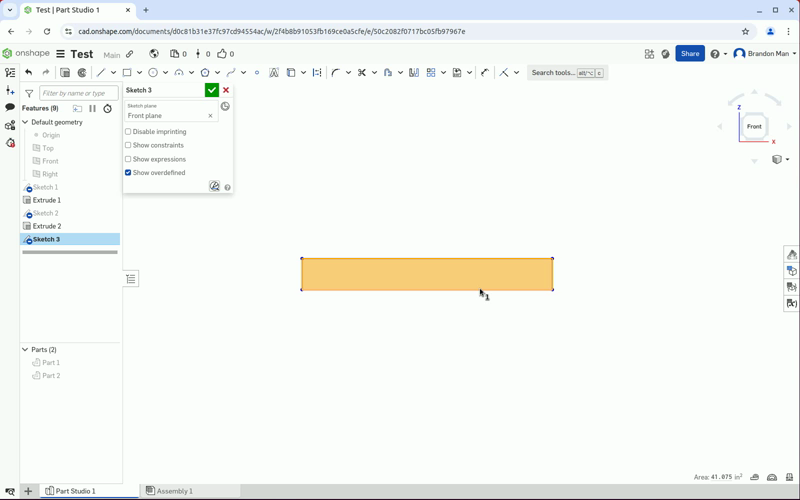
scroll(-6)
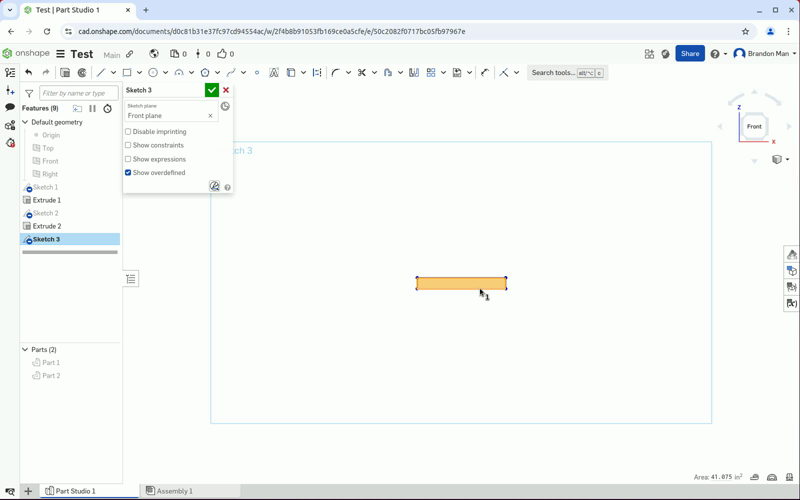
mouse_move(73, 352)
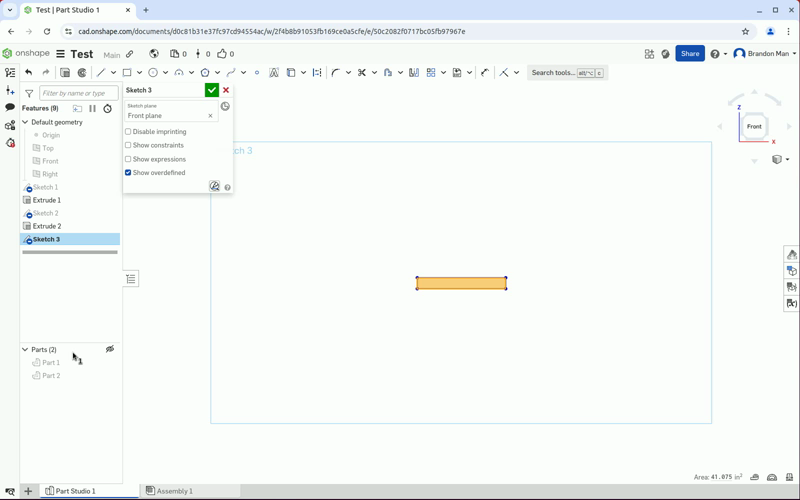
key(shift+y)
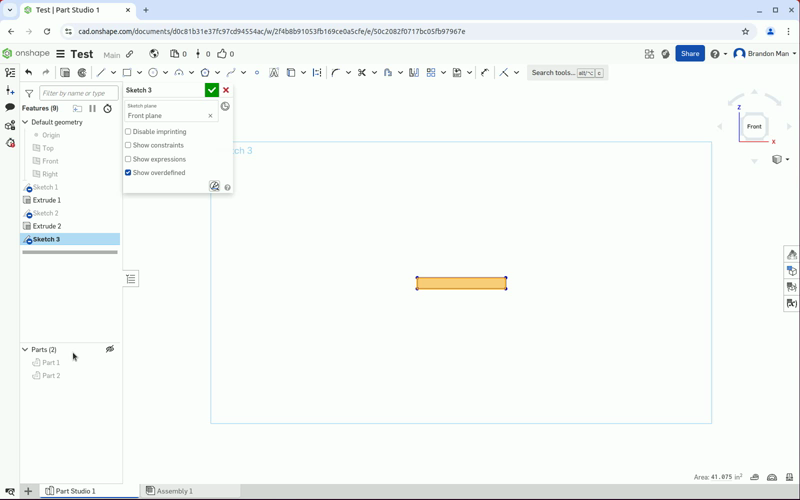
key(shift+e)
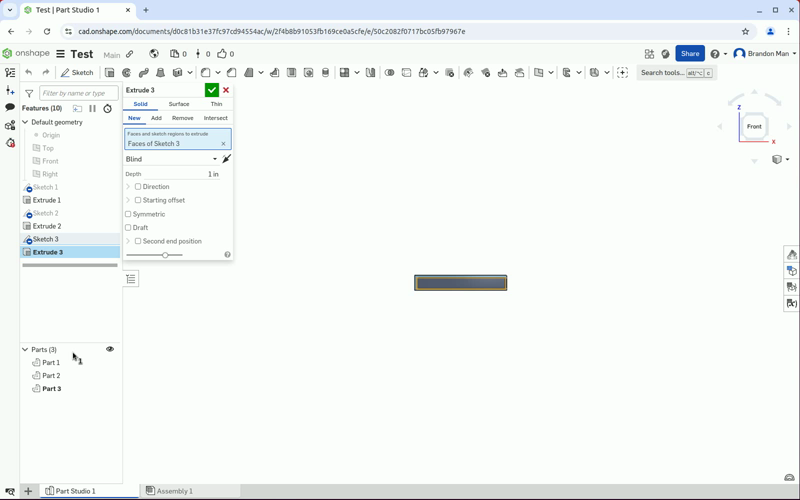
mouse_move(143, 106)
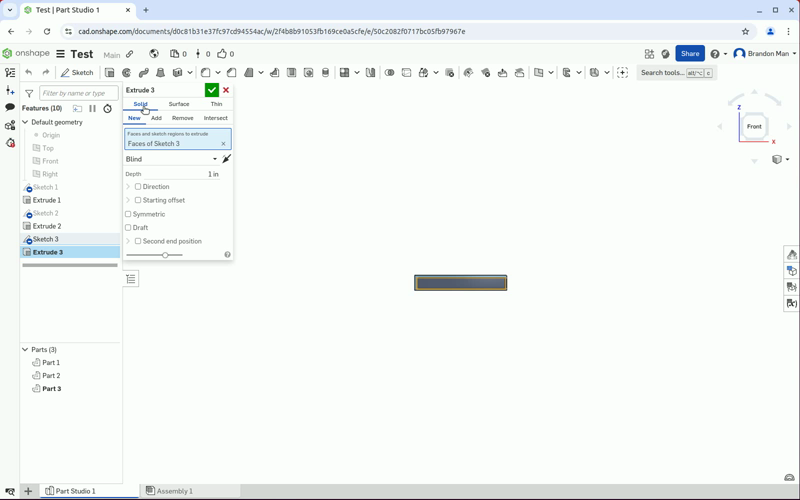
click(143, 106)
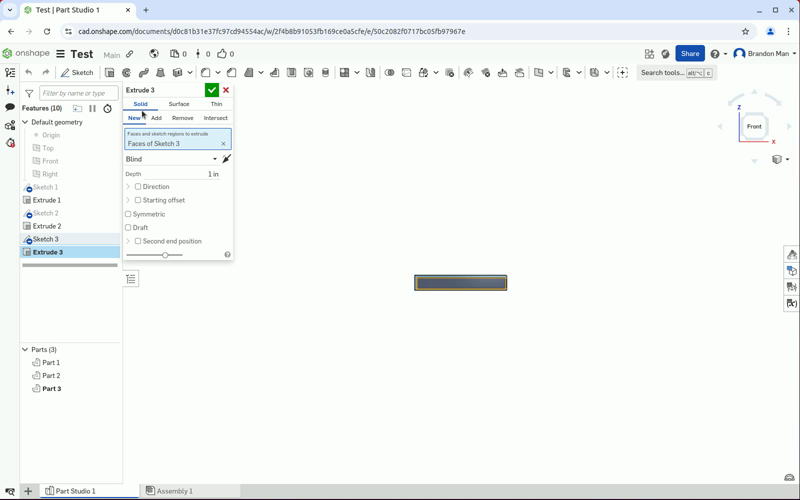
mouse_move(137, 120)
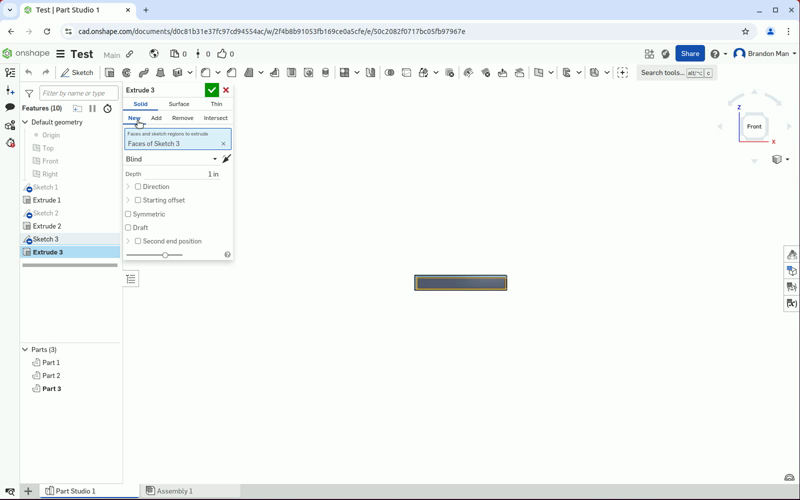
click(137, 120)
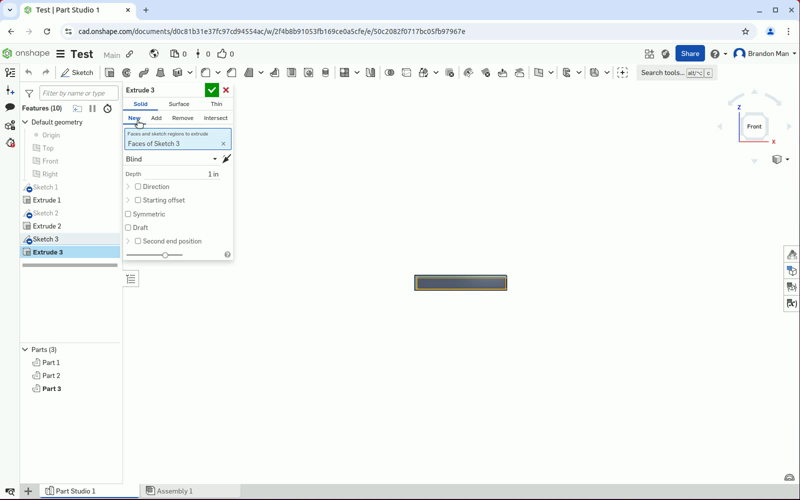
key(tab, 4)
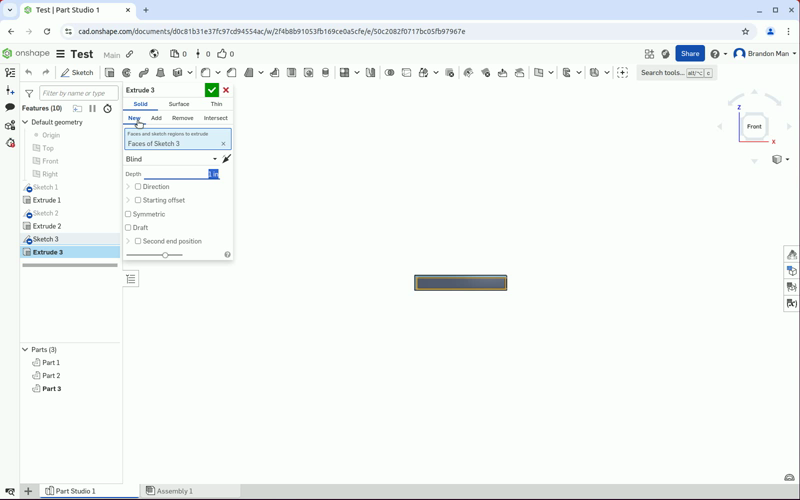
text(-23.108)
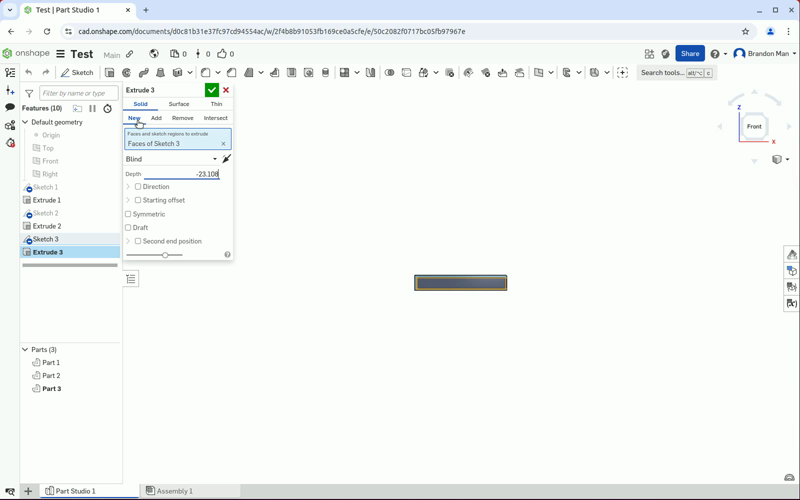
key(enter)
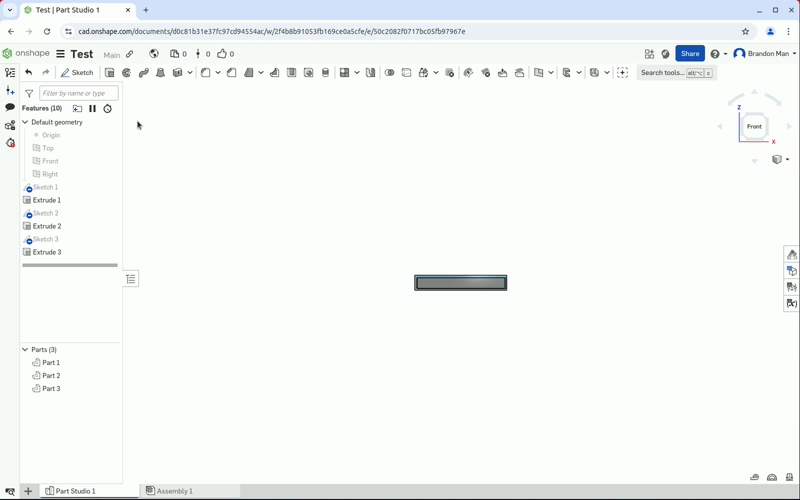
key(shift+h)
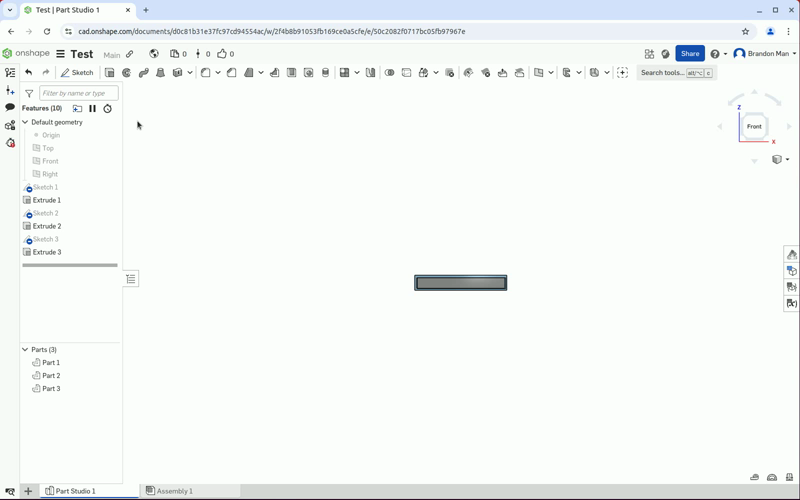
key(shift+h)
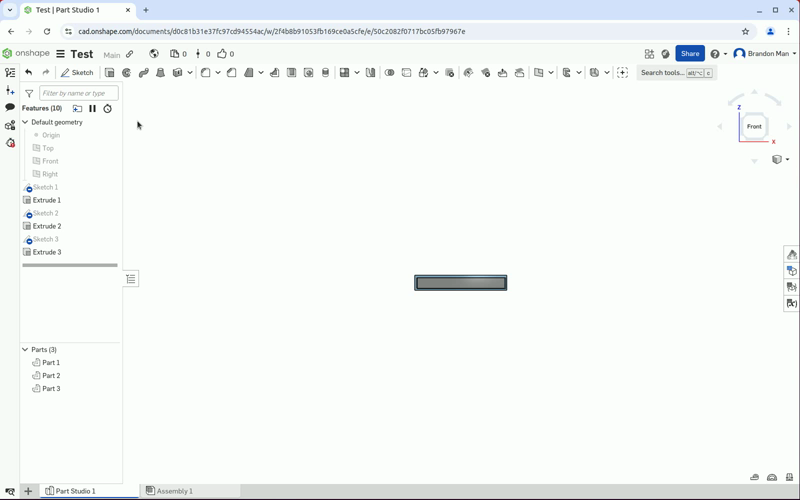
mouse_move(73, 189)
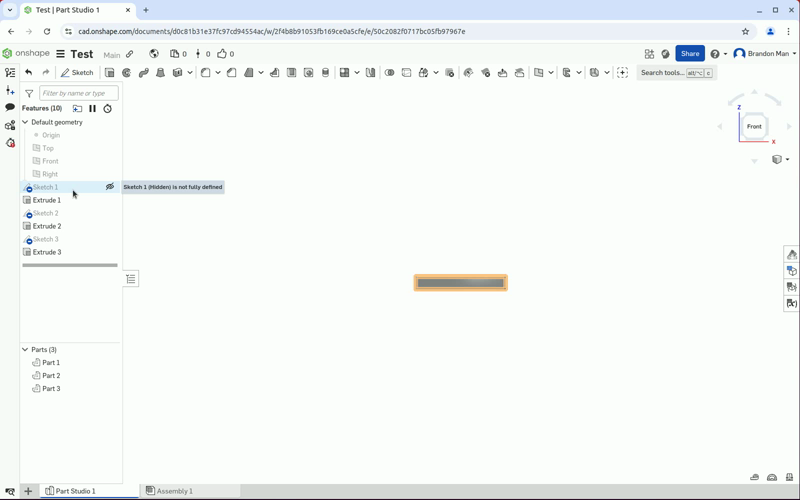
click(73, 189)
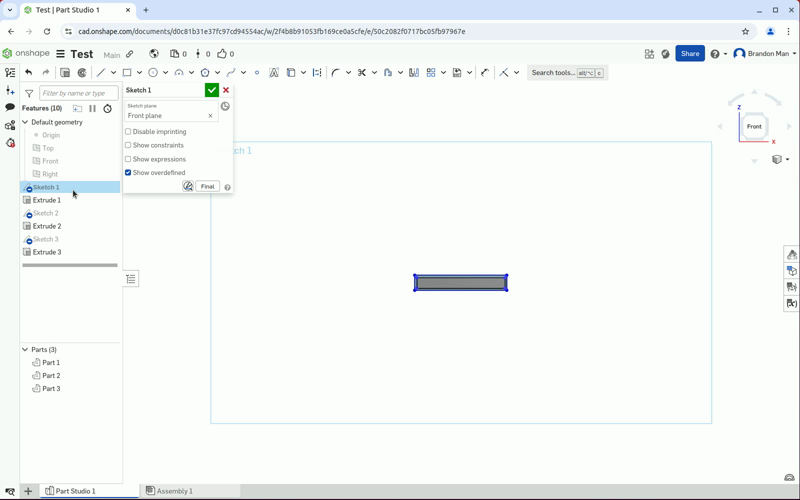
mouse_move(229, 92)
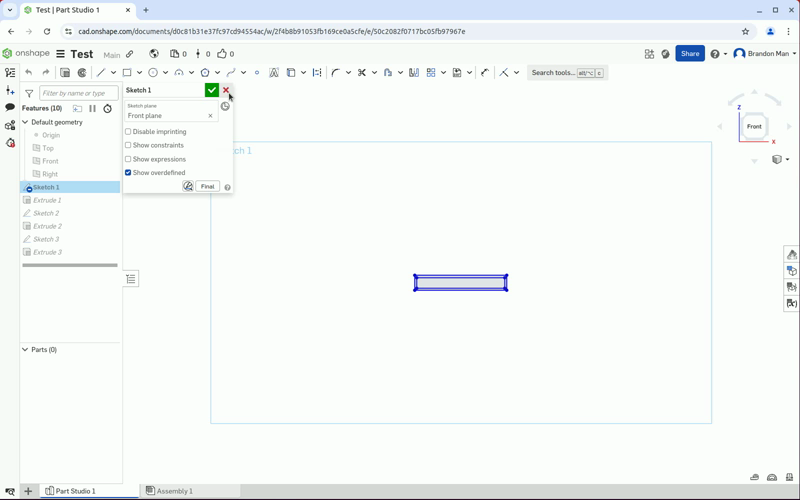
click(229, 92)
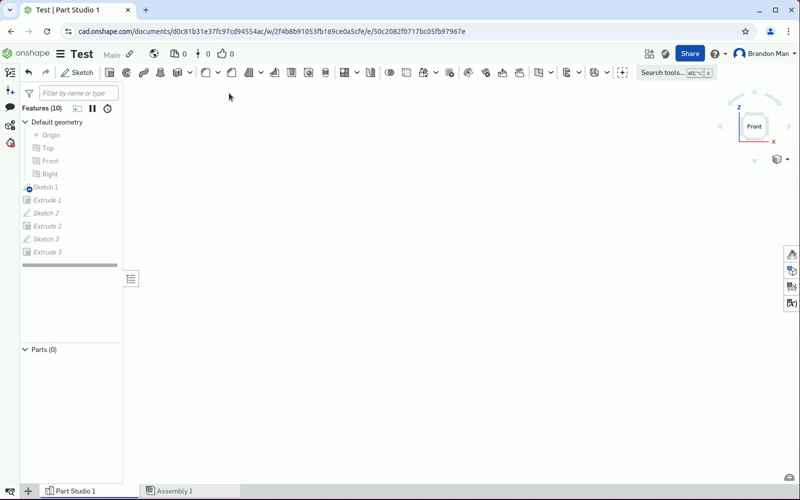
mouse_move(73, 352)
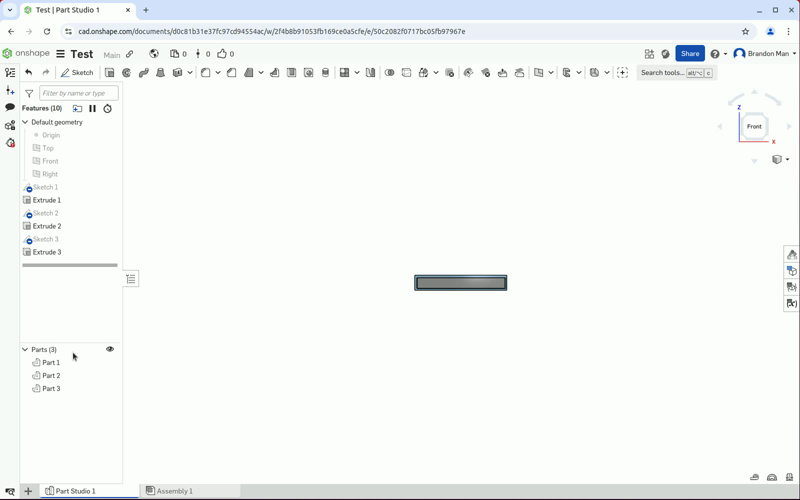
key(y)
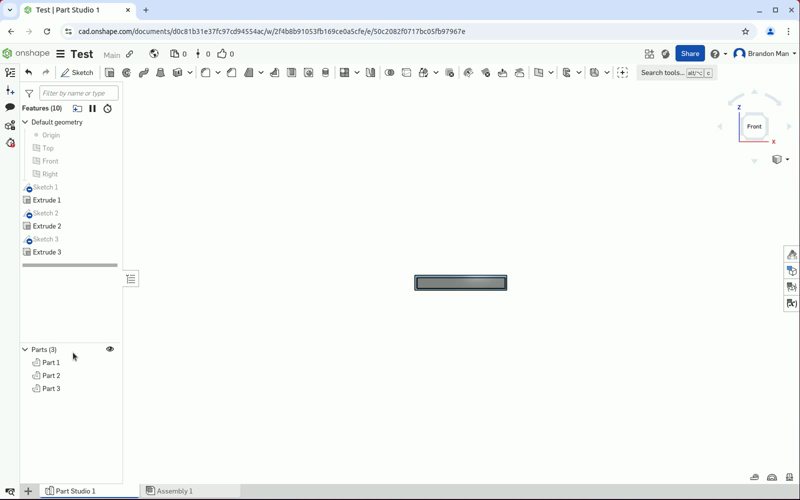
key(shift+p)
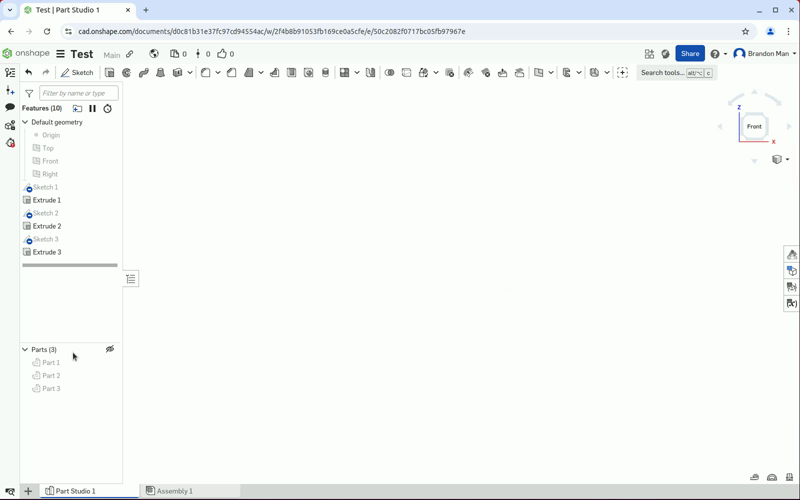
key(space)
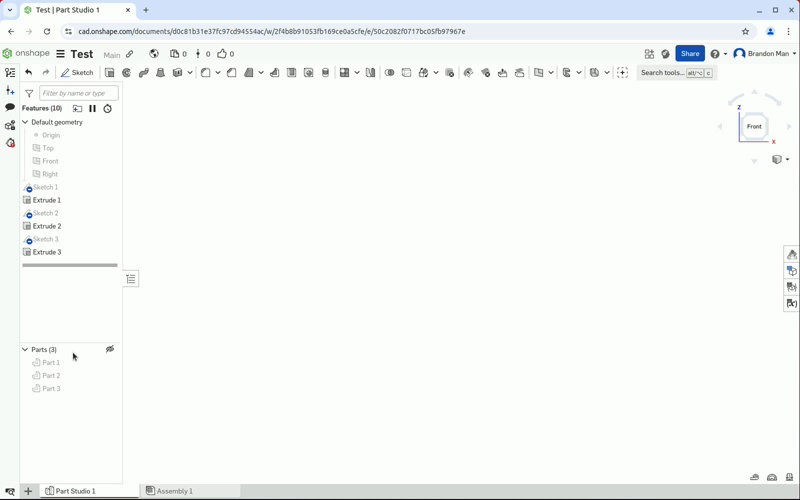
key_down(shift)
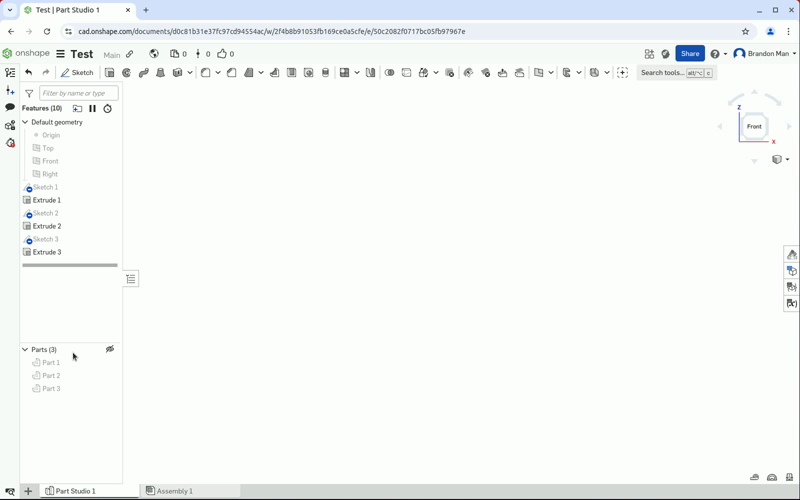
key(down)
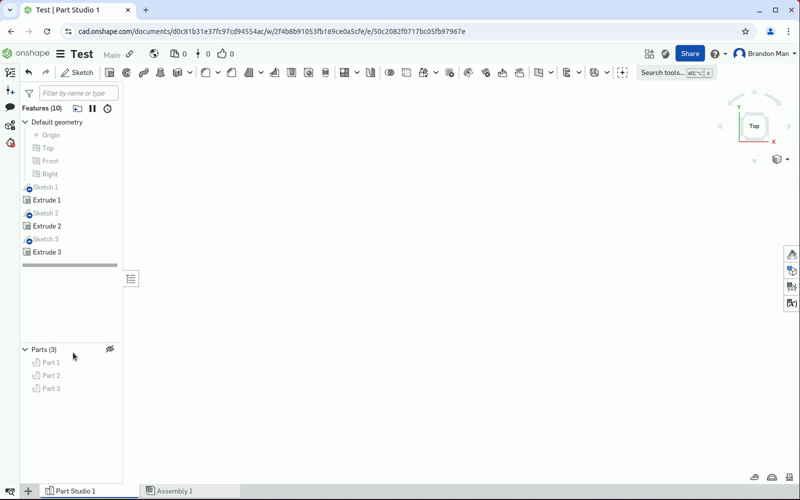
key_up(shift)
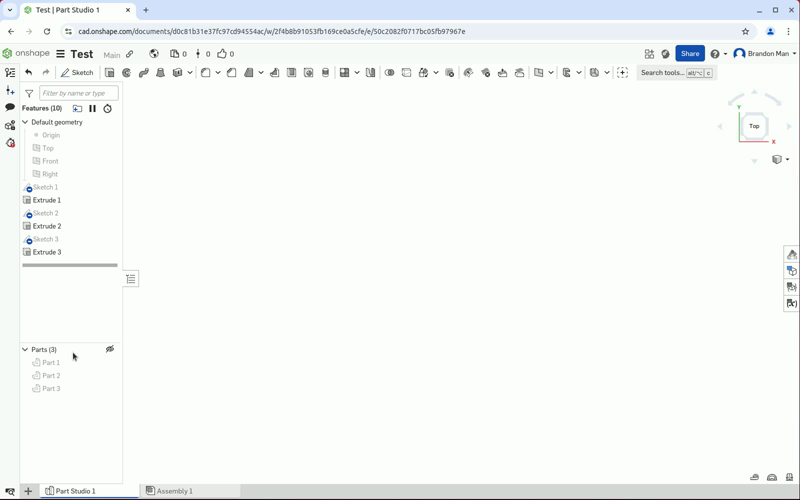
mouse_move(73, 352)
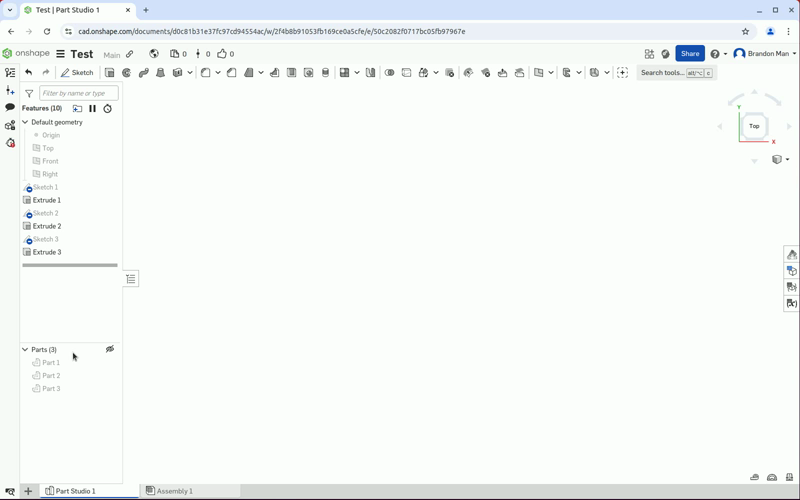
key(shift+y)
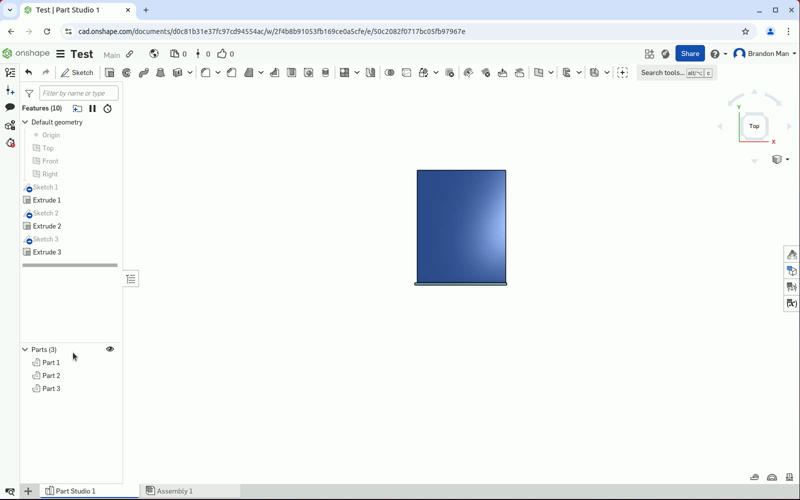
mouse_move(541, 75)
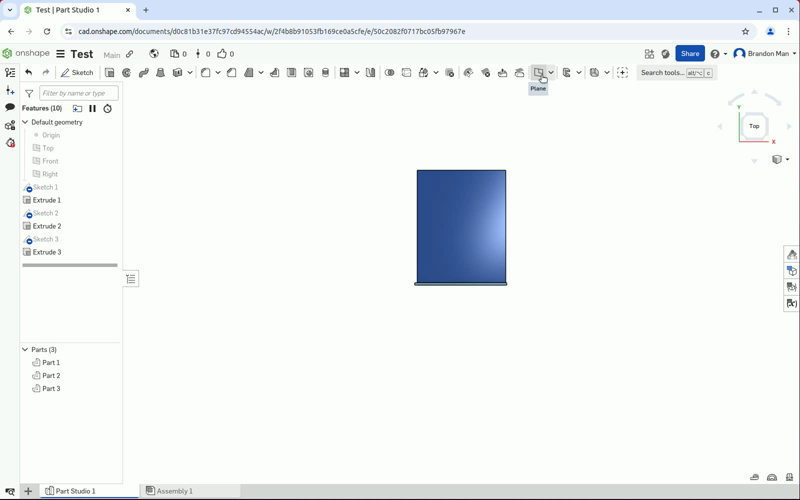
click(541, 75)
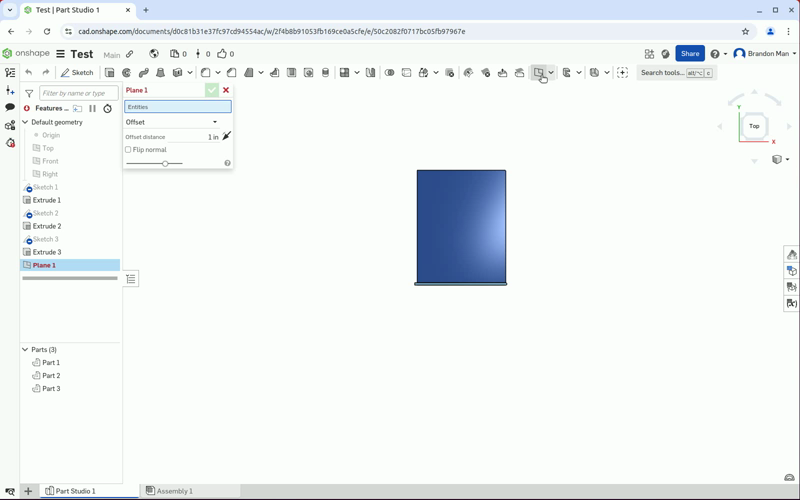
mouse_move(73, 150)
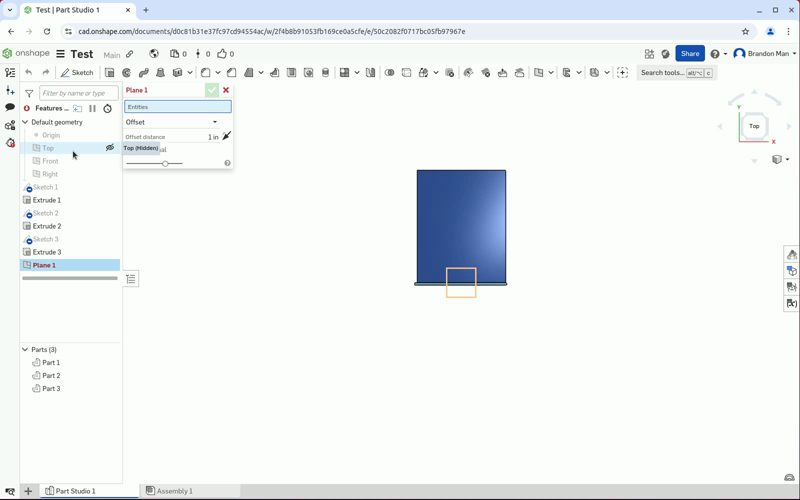
click(73, 150)
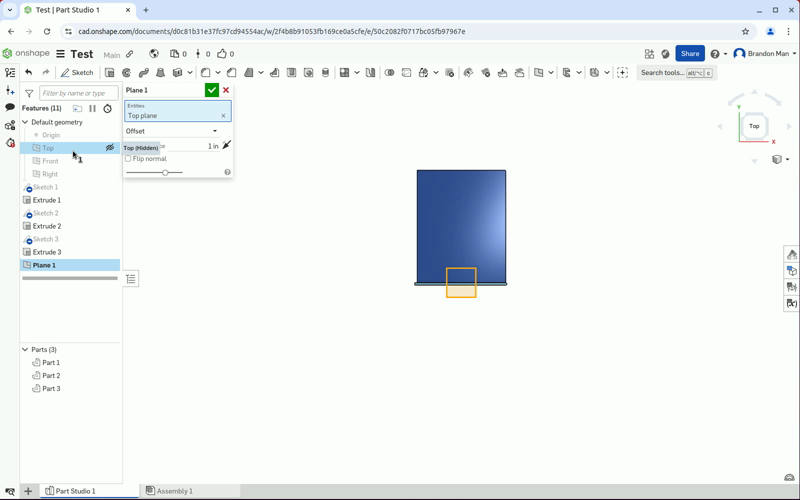
key(tab, 2)
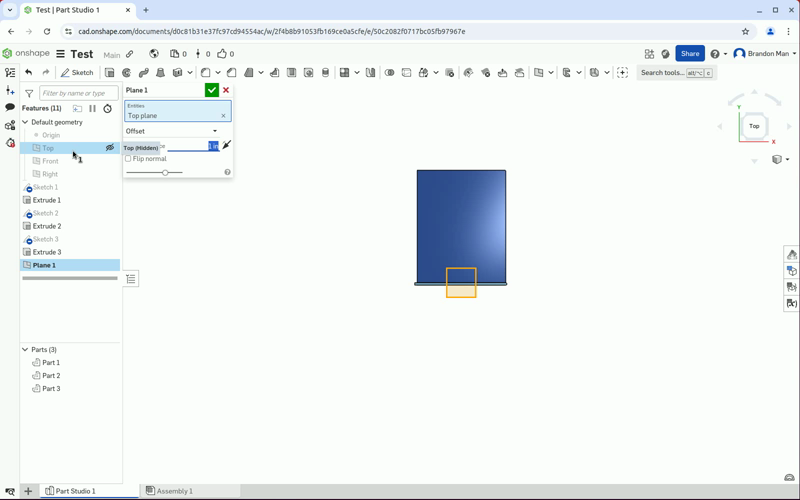
text(1.202)
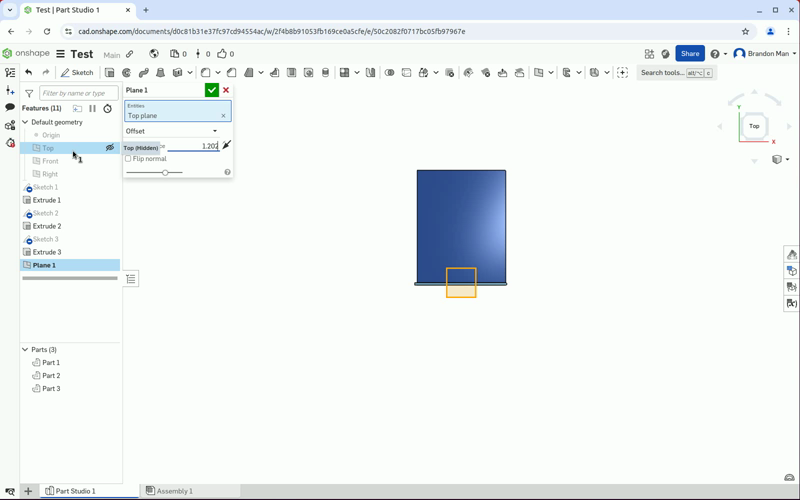
key(enter, 2)
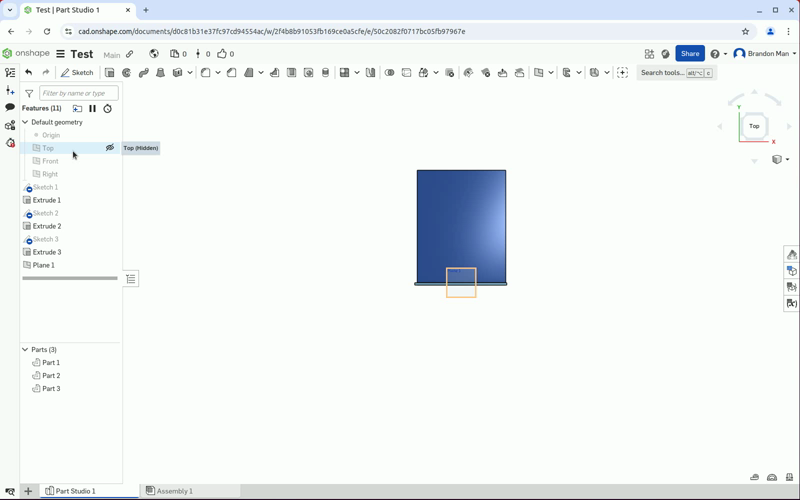
key(shift+s)
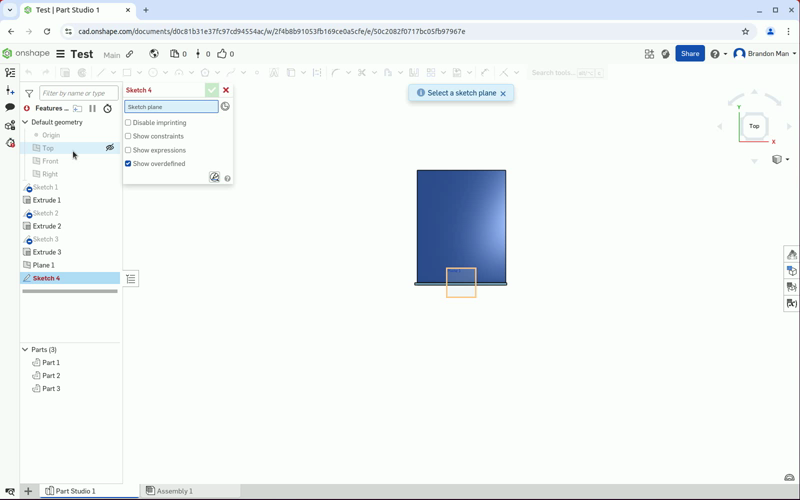
mouse_move(73, 267)
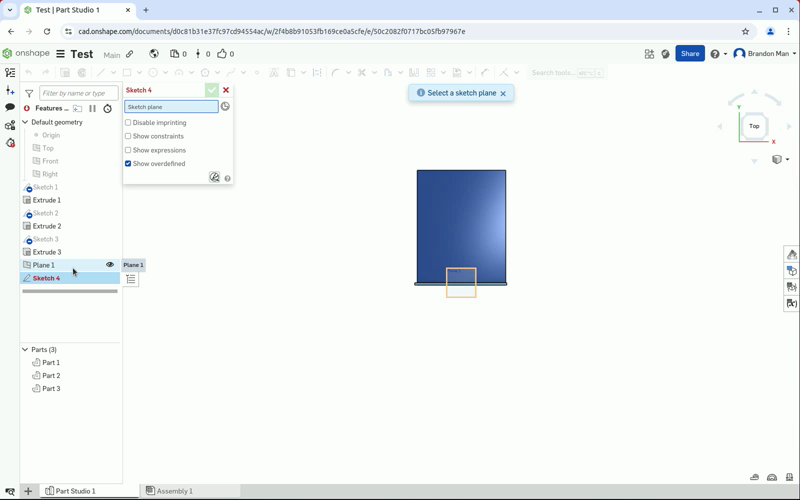
click(73, 267)
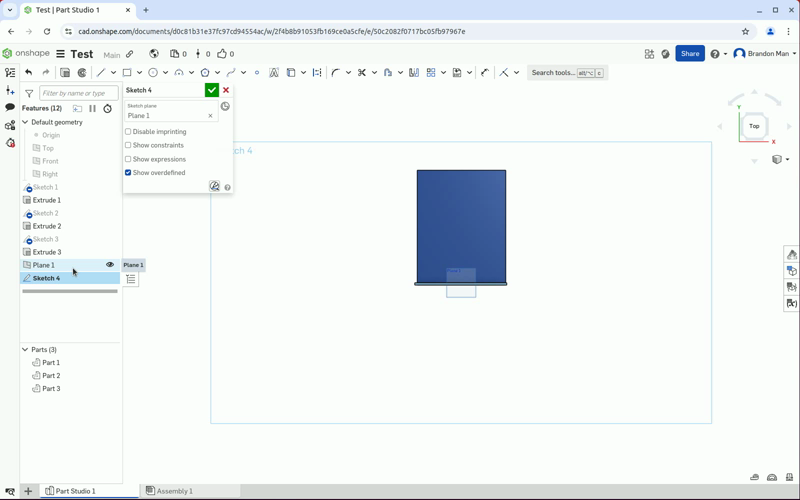
mouse_move(73, 352)
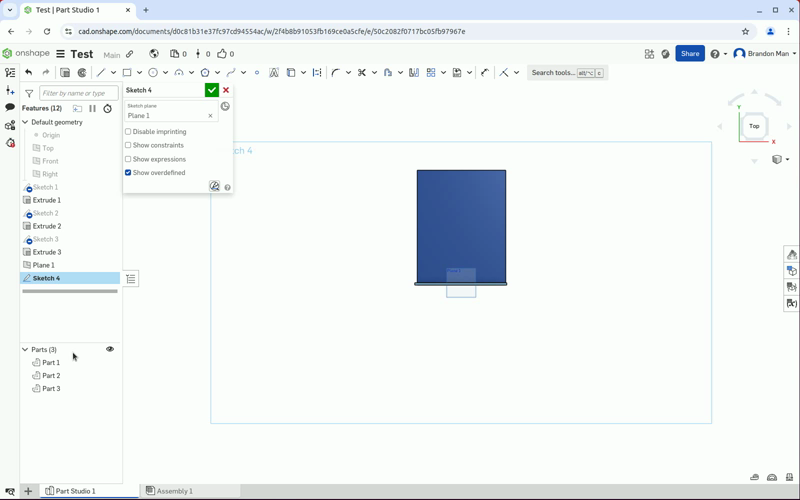
key(y)
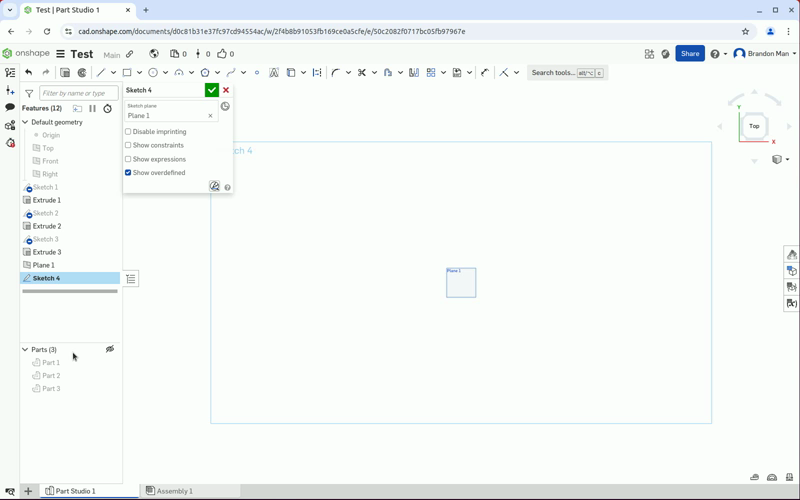
key(l)
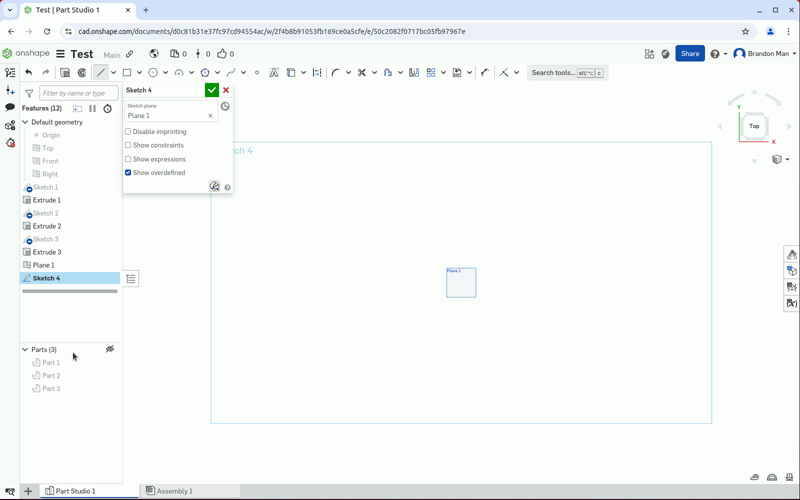
key_down(shift)
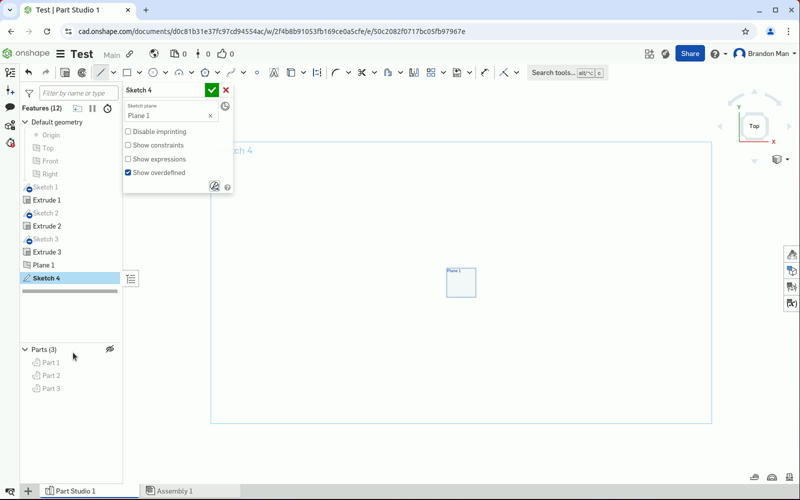
mouse_move(418, 280)
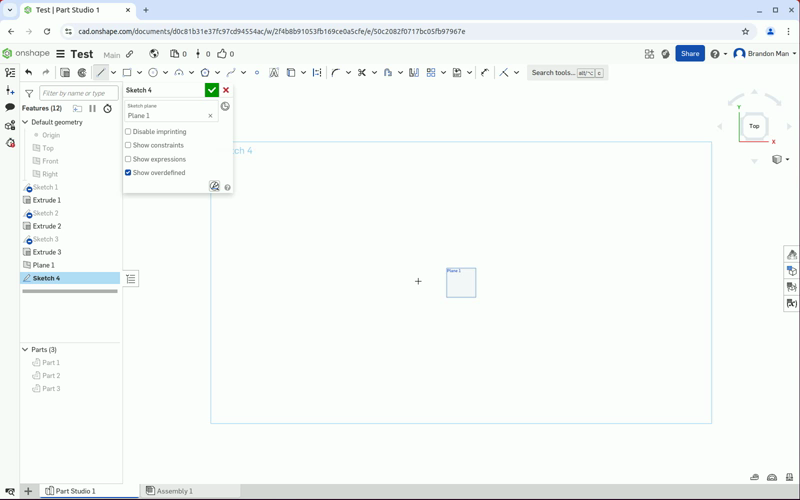
click(418, 280)
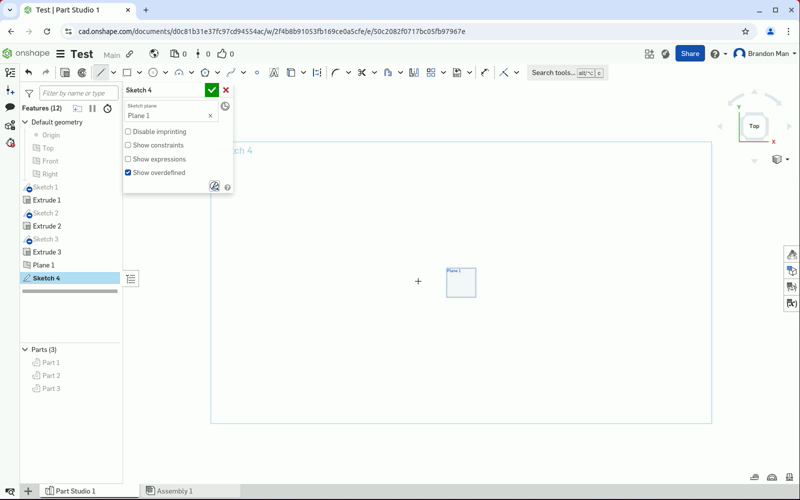
key_up(shift)
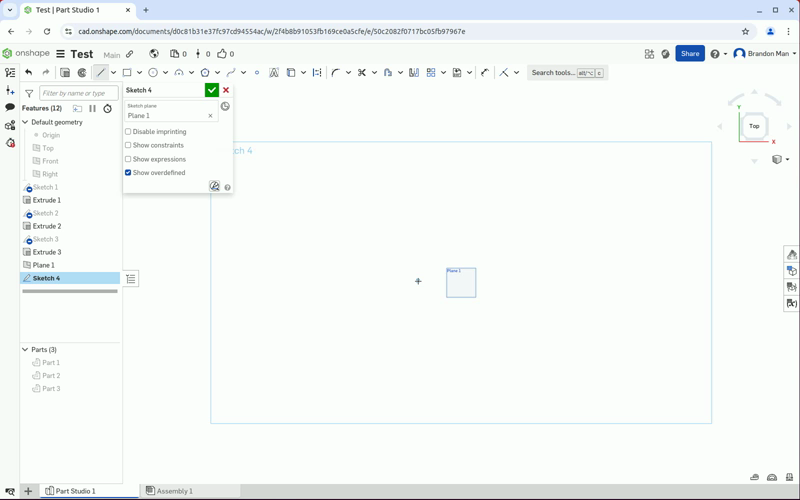
key_down(shift)
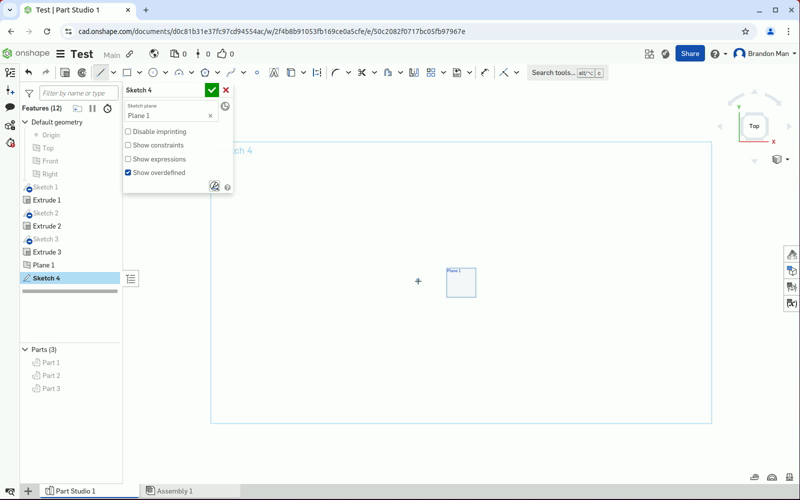
mouse_move(502, 280)
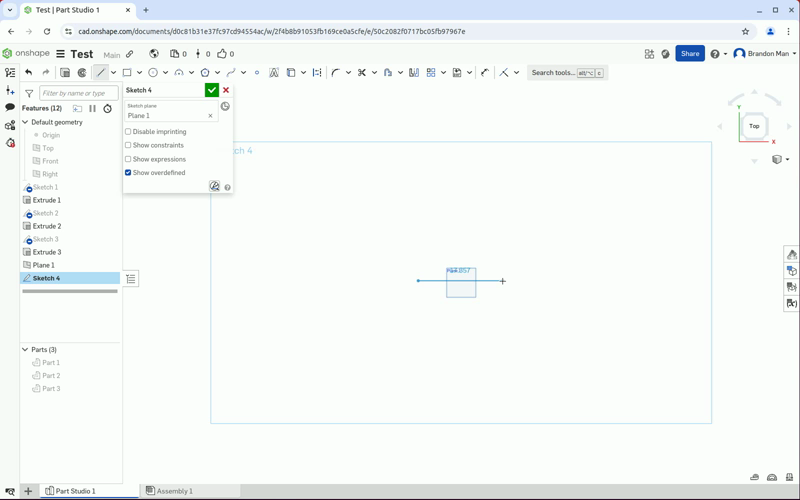
click(502, 280)
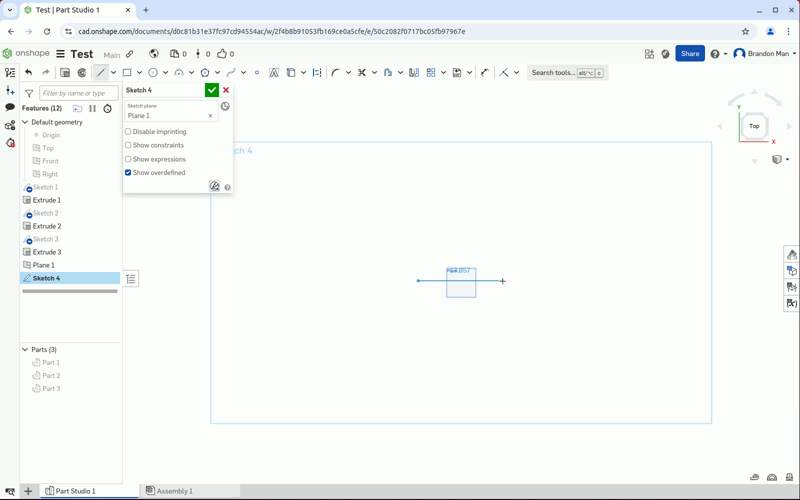
key_up(shift)
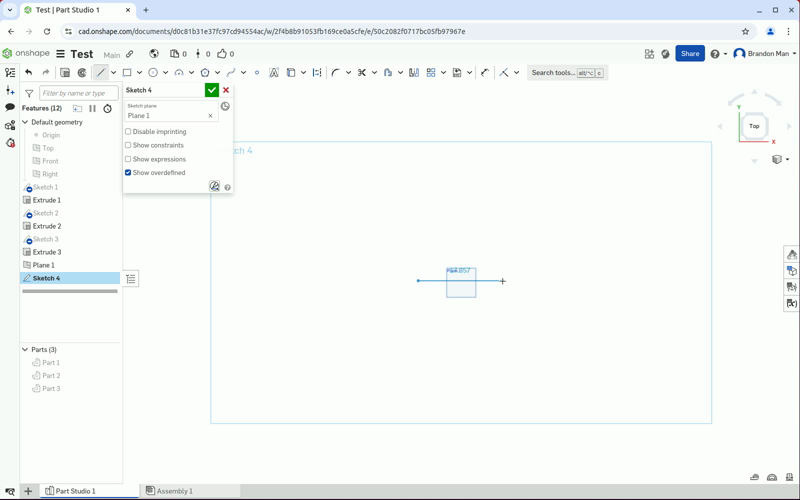
key_down(shift)
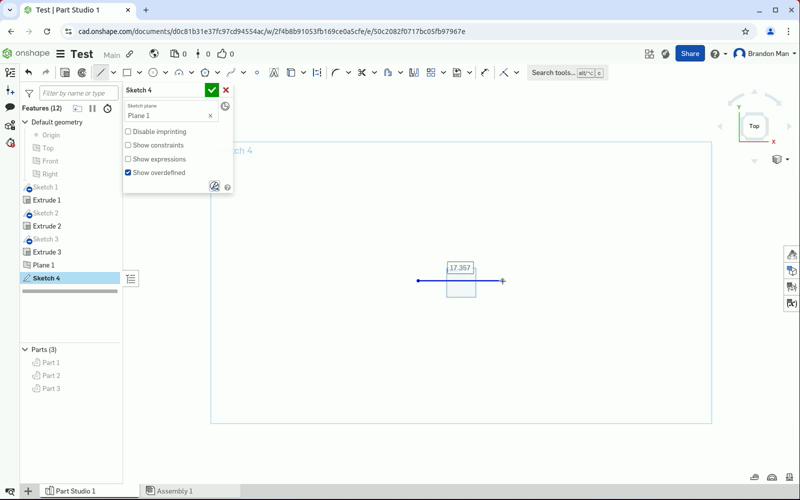
mouse_move(502, 171)
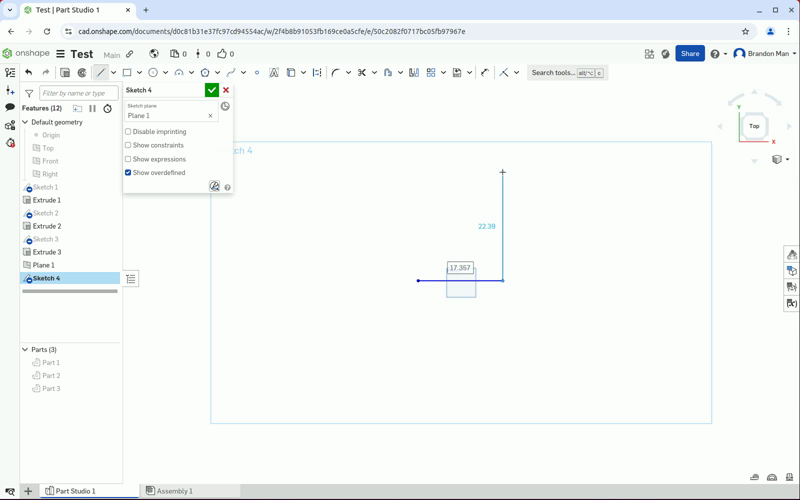
click(502, 171)
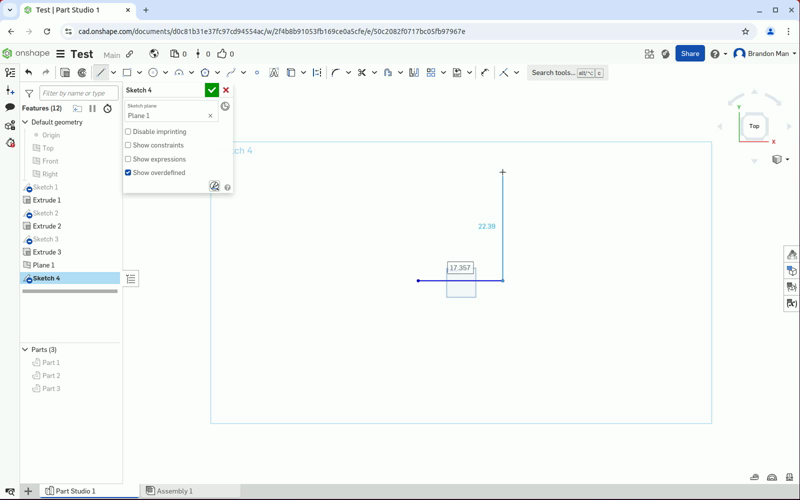
key_up(shift)
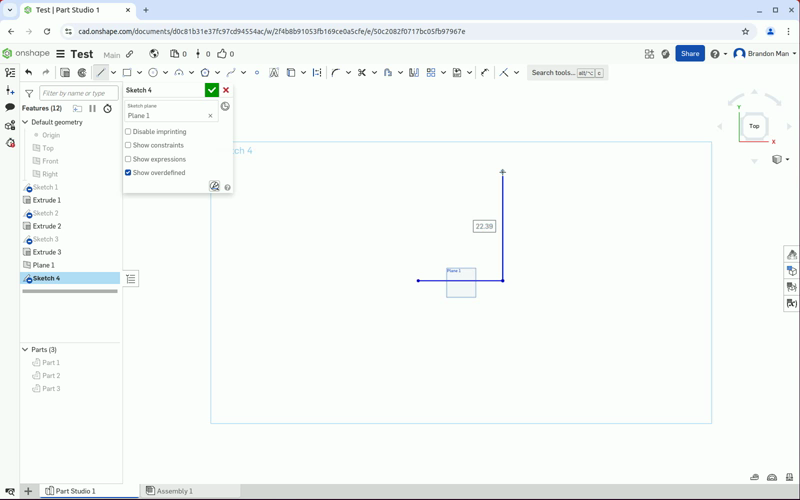
key_down(shift)
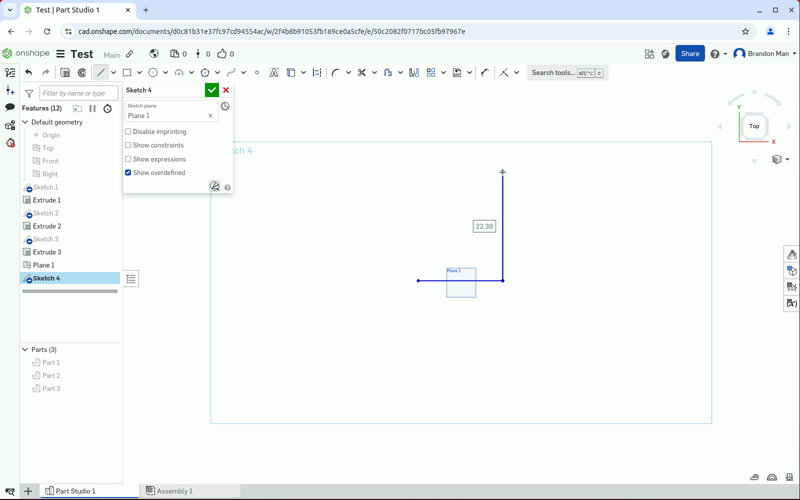
mouse_move(418, 171)
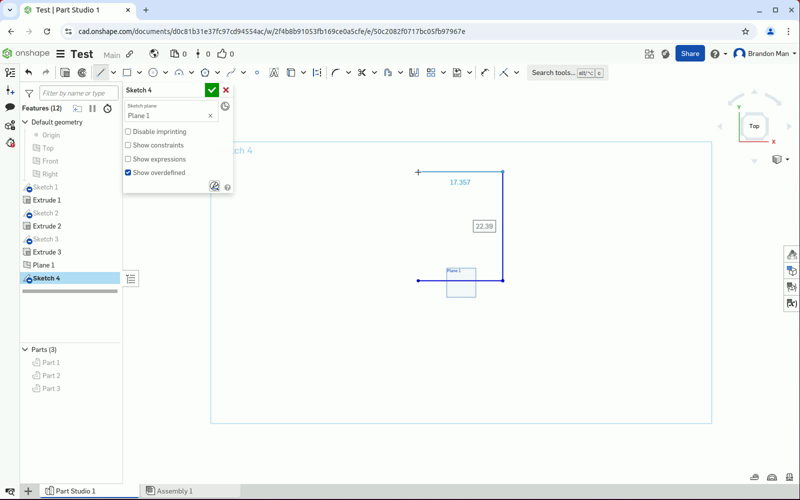
click(418, 171)
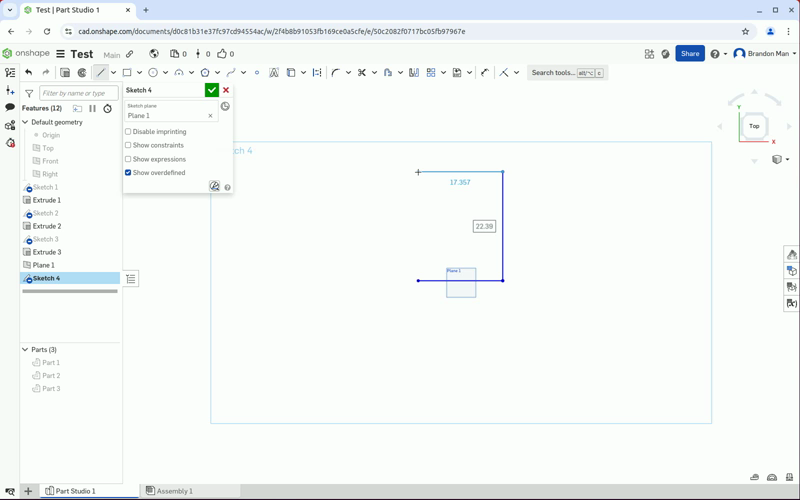
key_up(shift)
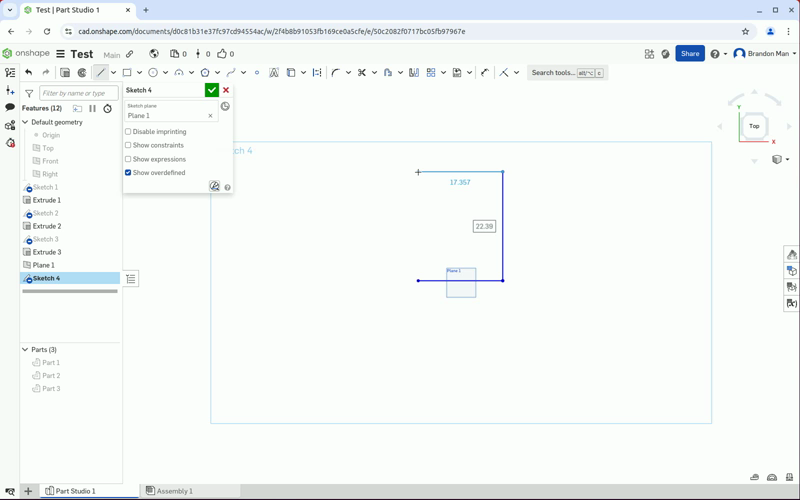
key_down(shift)
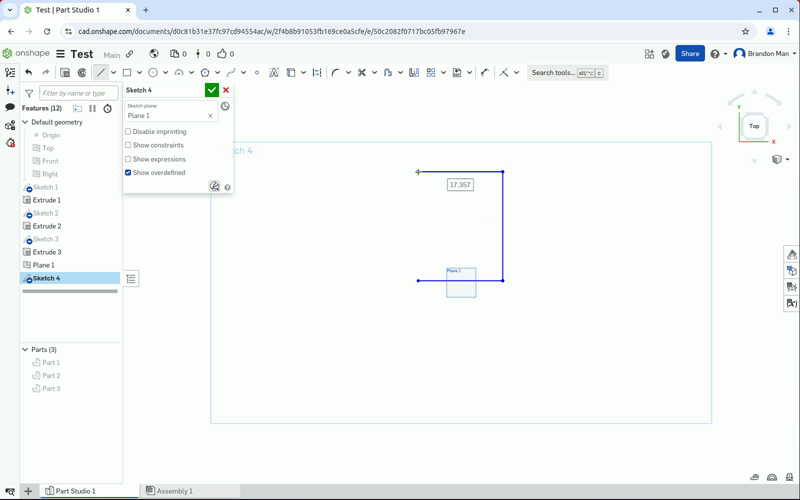
mouse_move(418, 280)
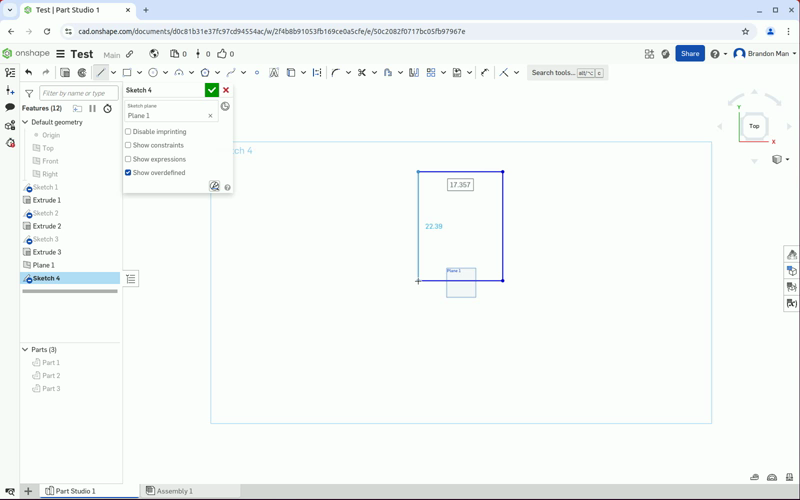
key_up(shift)
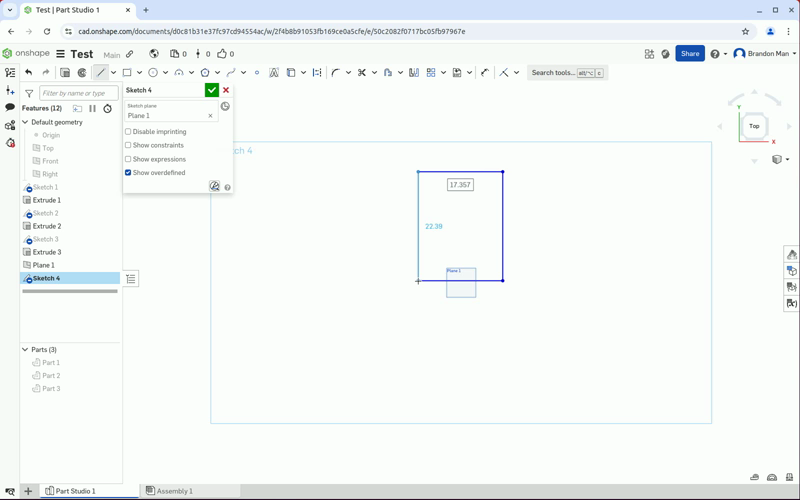
click(418, 280)
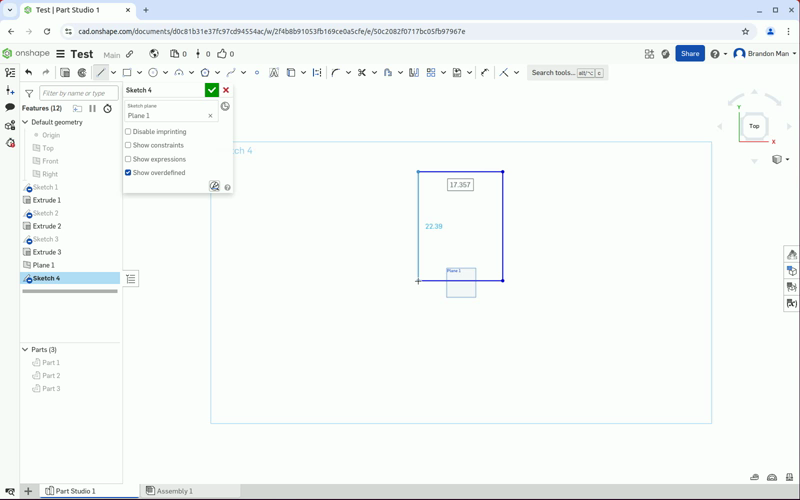
key(esc)
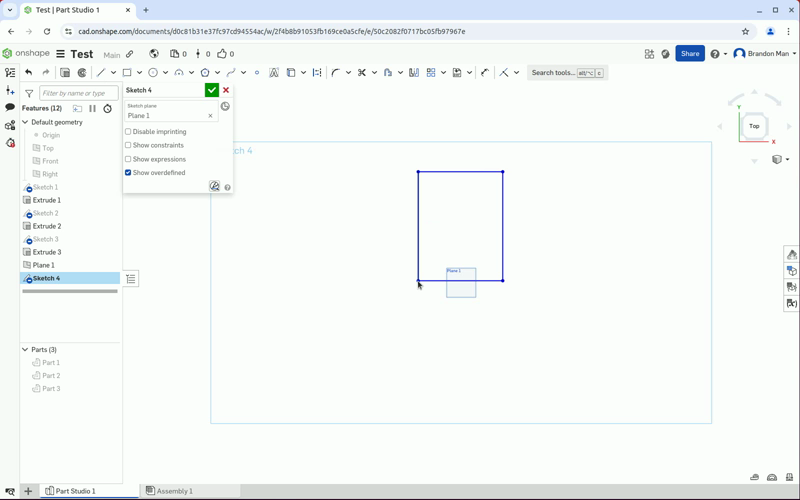
mouse_move(495, 192)
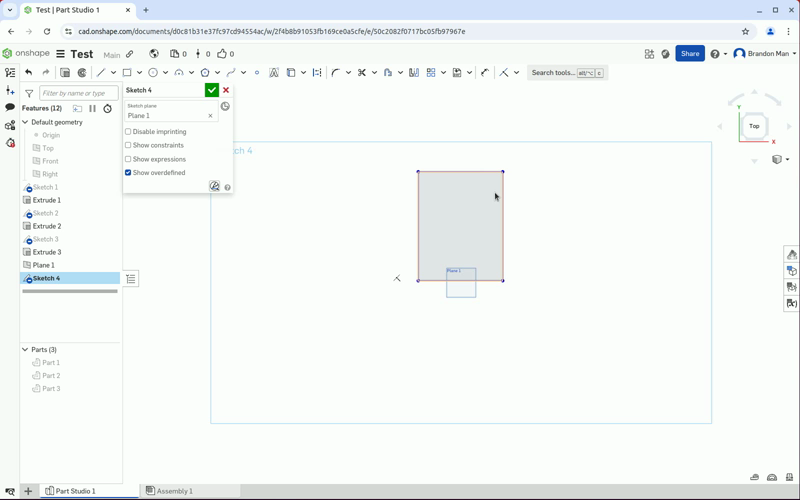
click(495, 192)
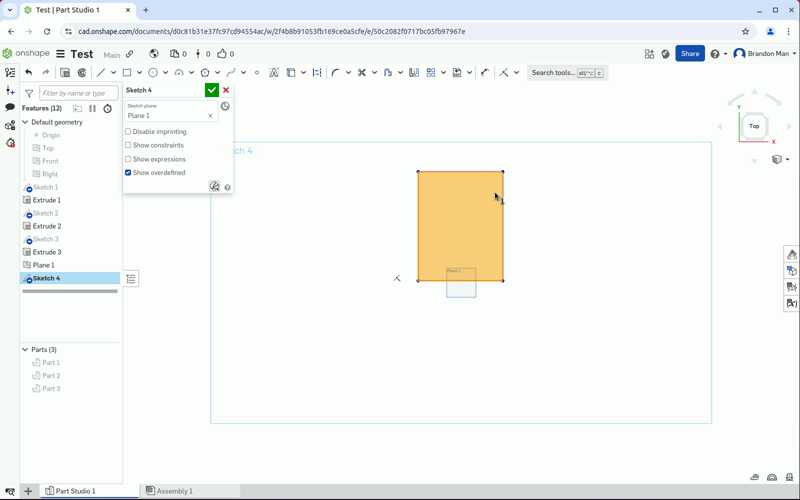
mouse_move(73, 352)
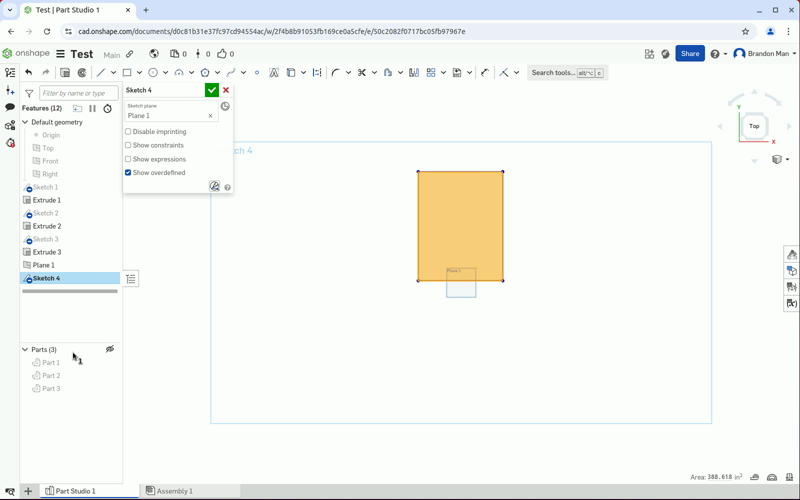
key(shift+y)
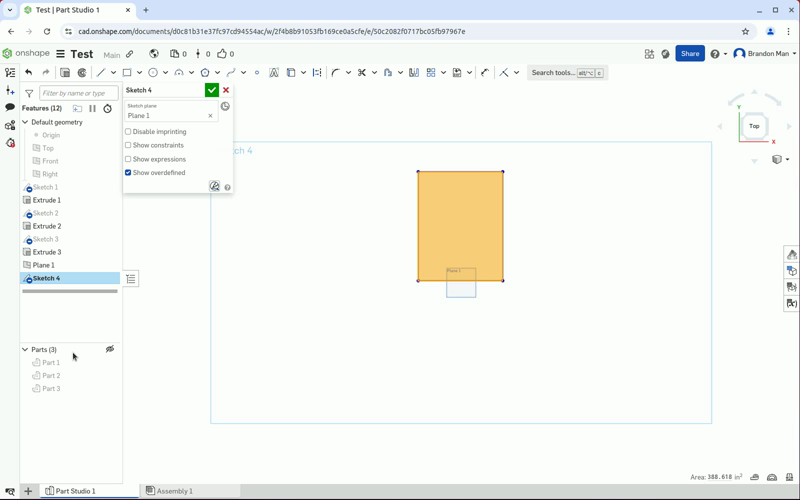
key(shift+e)
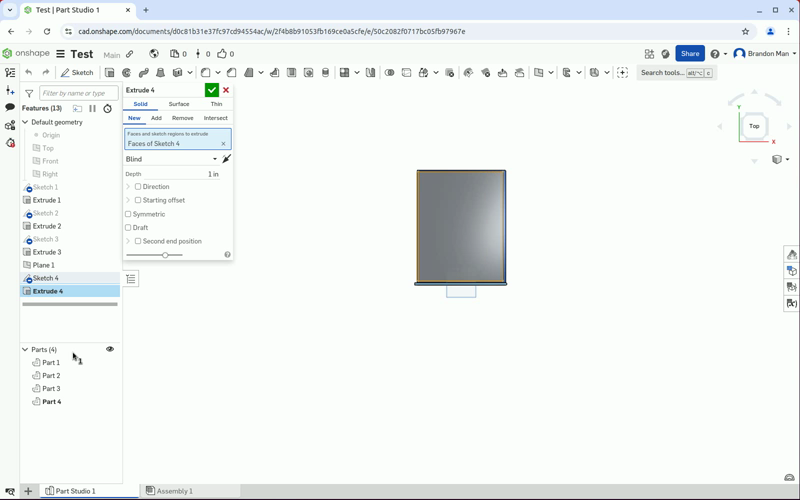
mouse_move(143, 106)
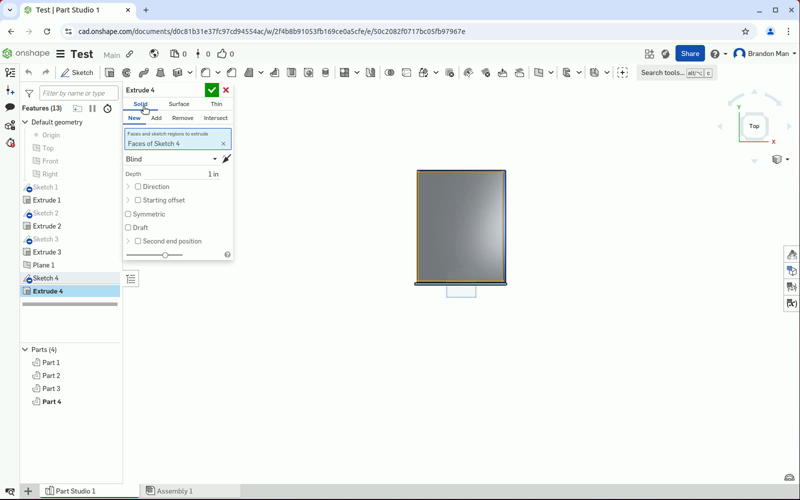
click(143, 106)
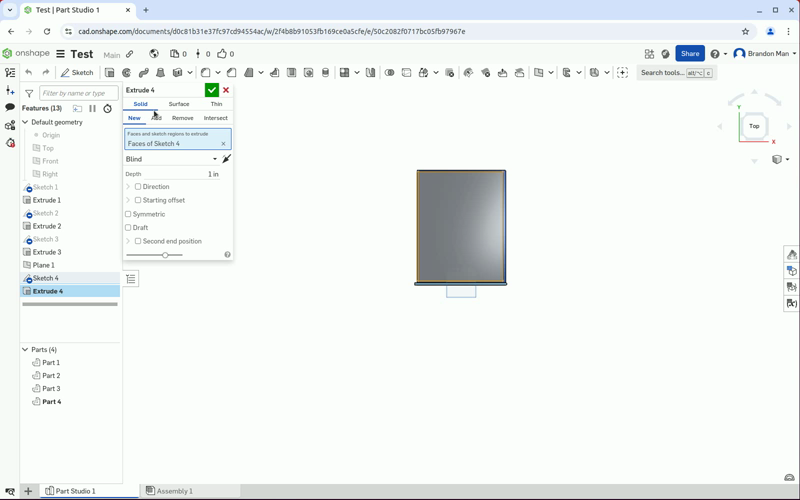
mouse_move(186, 120)
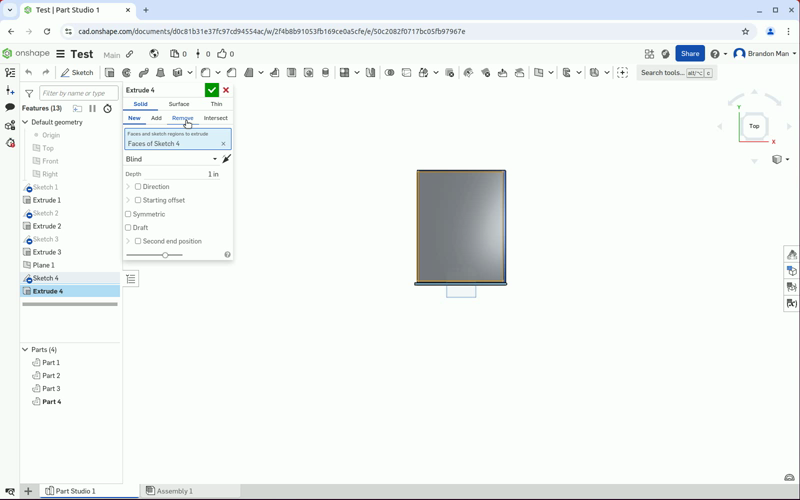
click(186, 120)
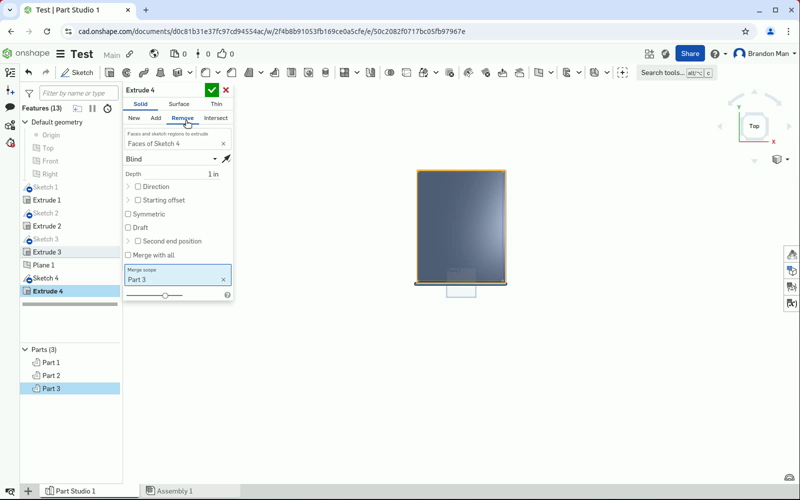
key(tab, 4)
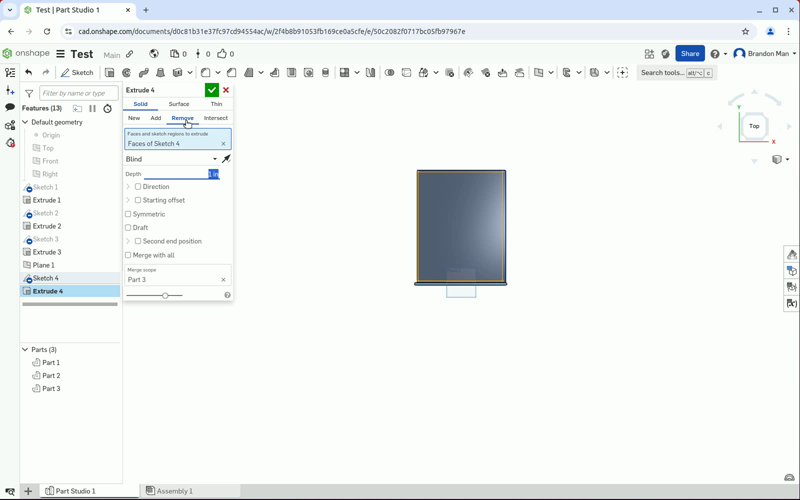
text(2.166)
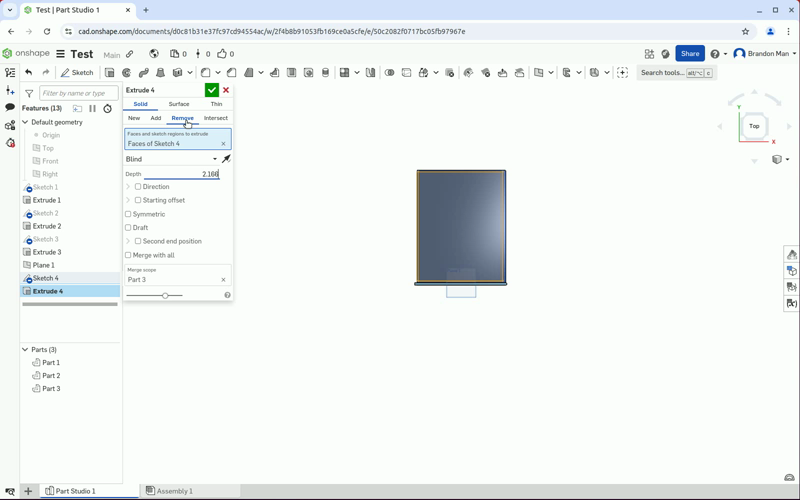
key(tab, 6)
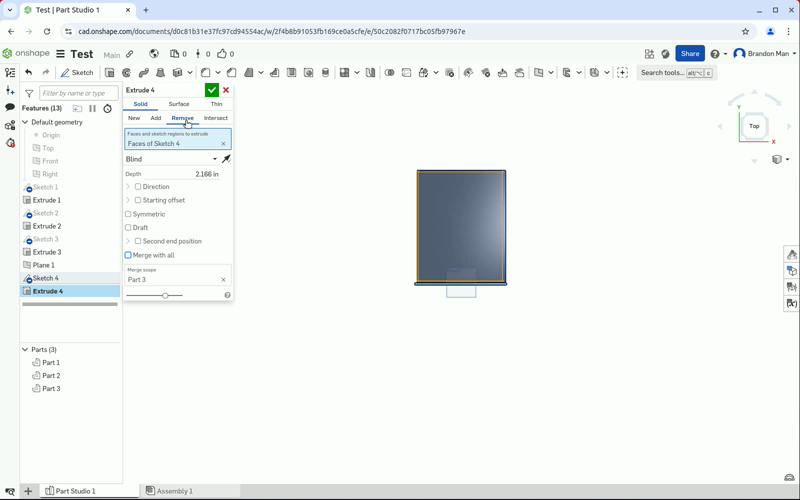
key(space)
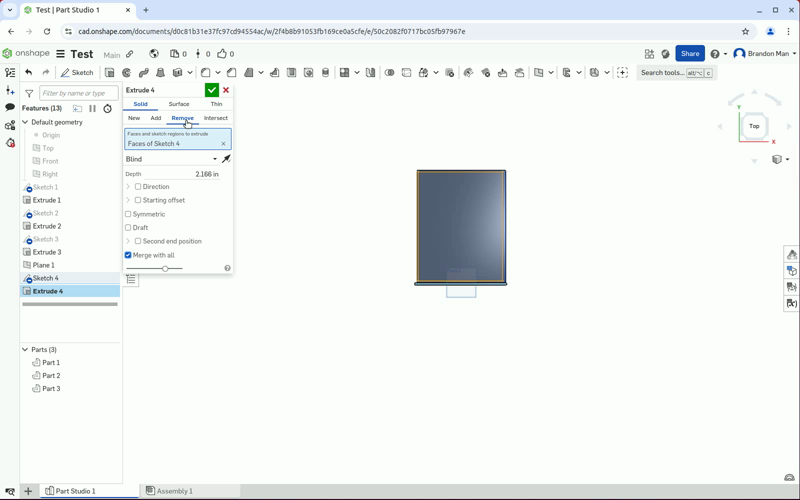
key(enter)
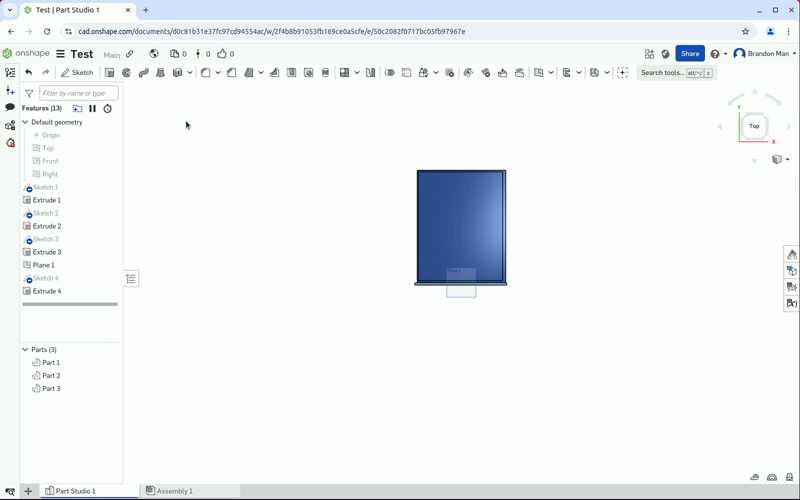
key(shift+h)
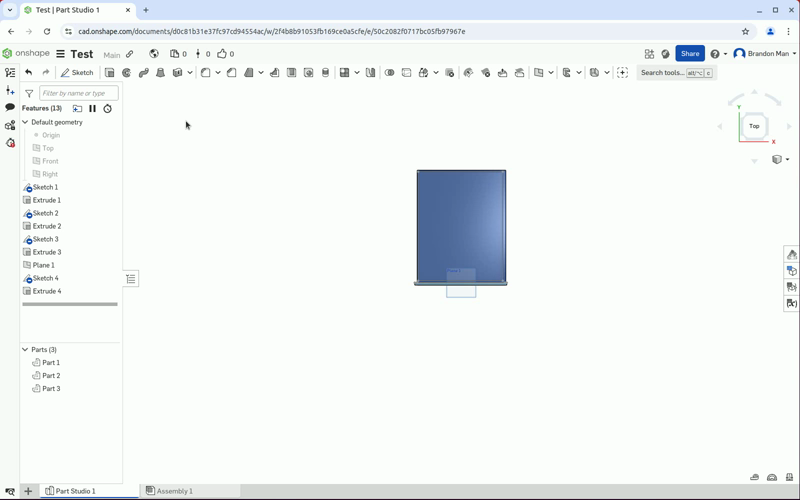
key(shift+h)
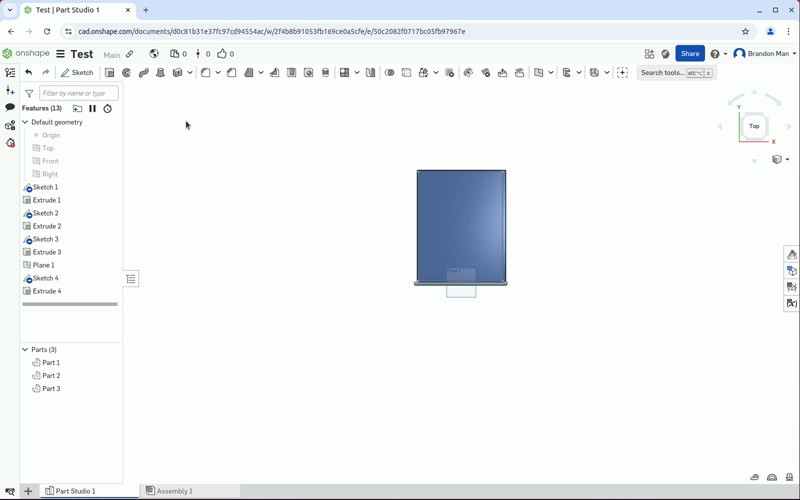
key(shift+7)
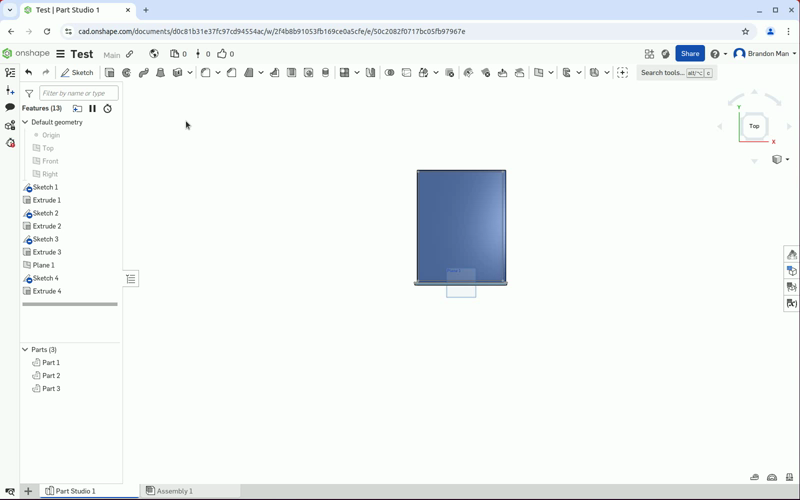
key(up, 3)
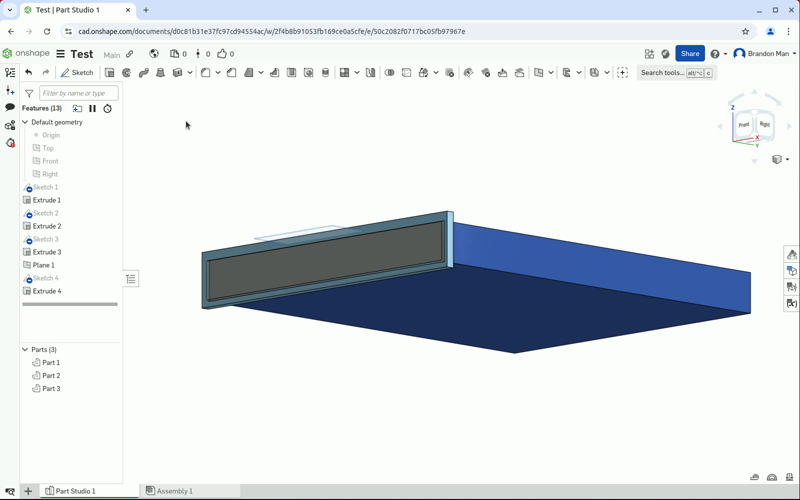
key(left, 3)
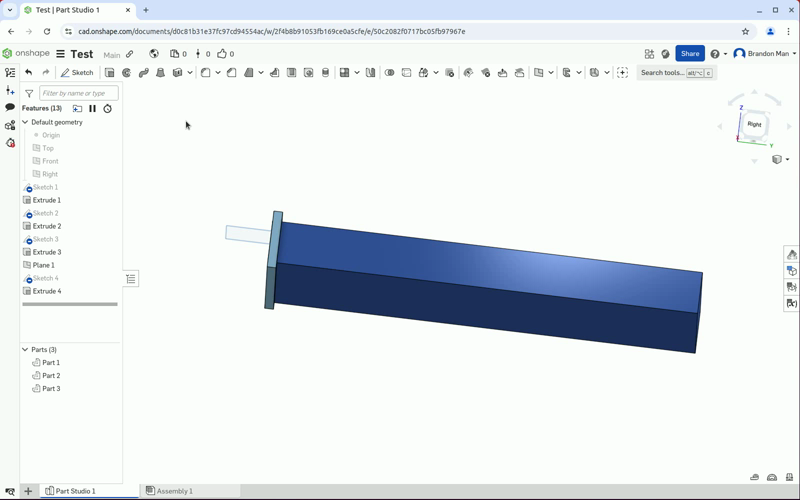
key(right, 3)
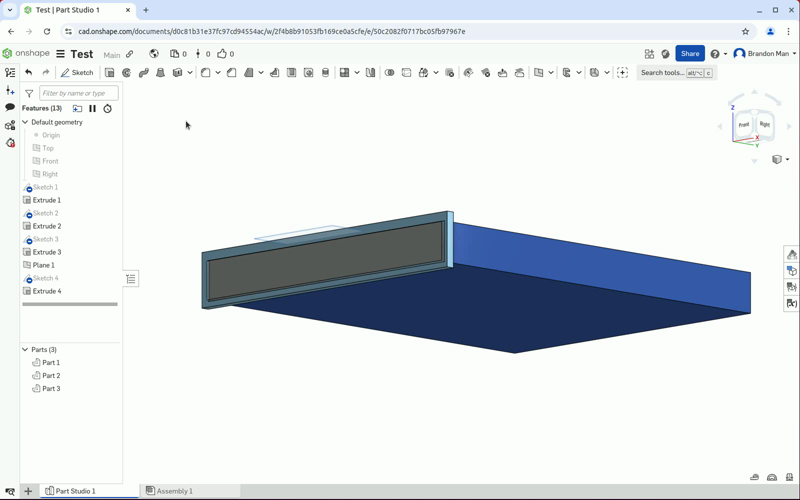
key(down, 3)
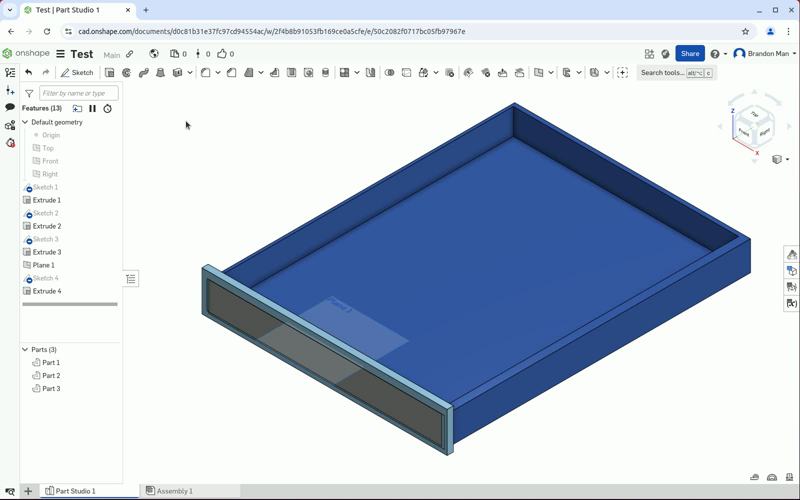
mouse_move(73, 189)
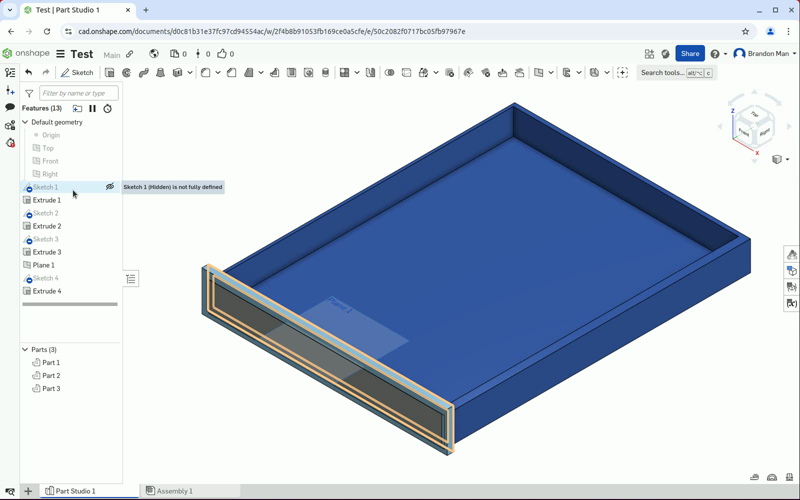
click(73, 189)